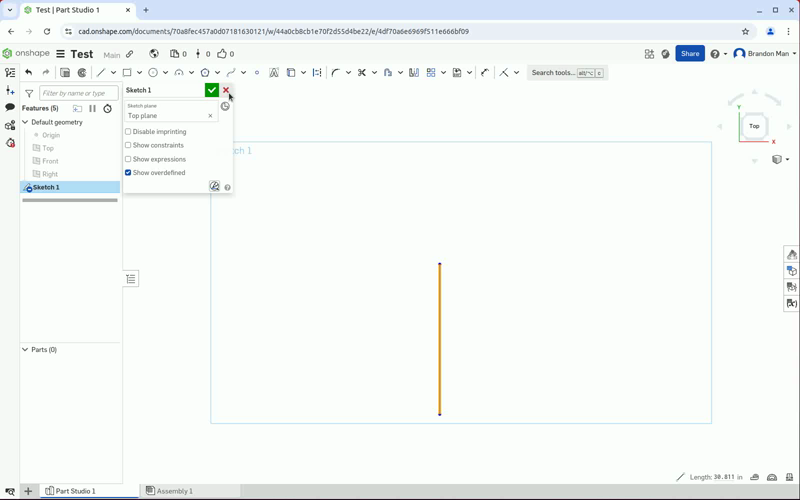
key(shift+h)
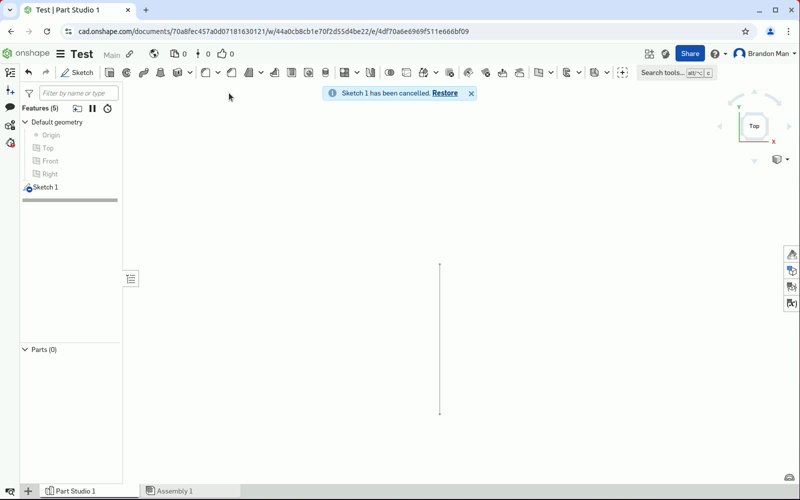
mouse_move(73, 352)
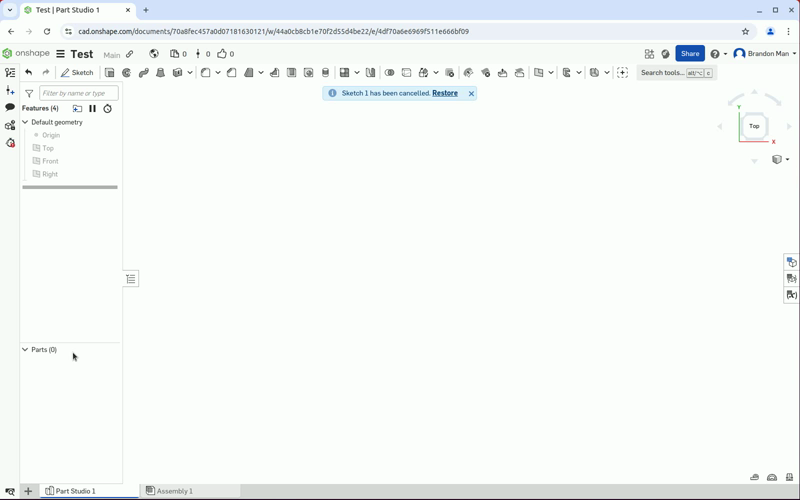
key(y)
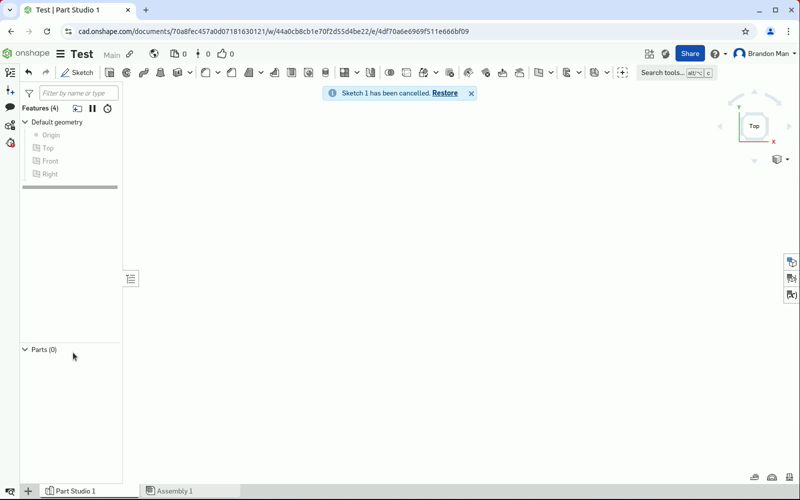
key(shift+p)
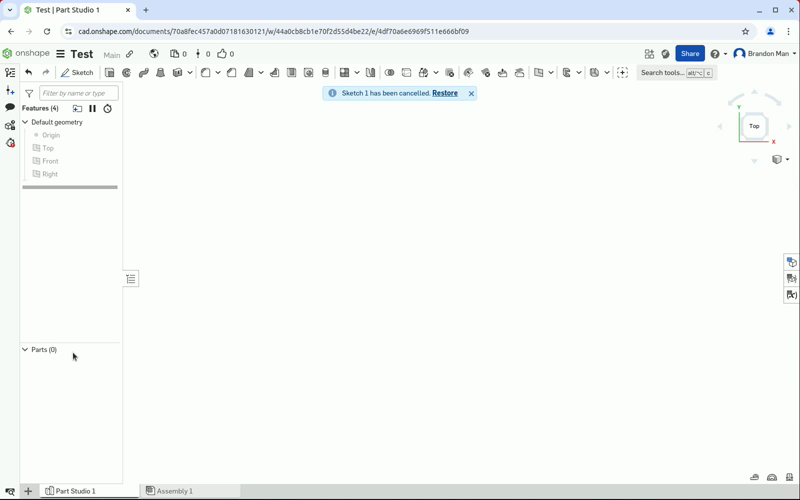
key(space)
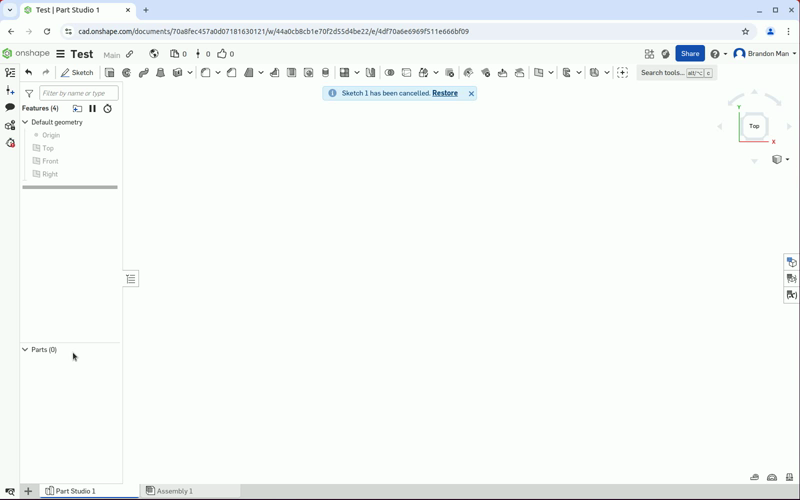
key_down(shift)
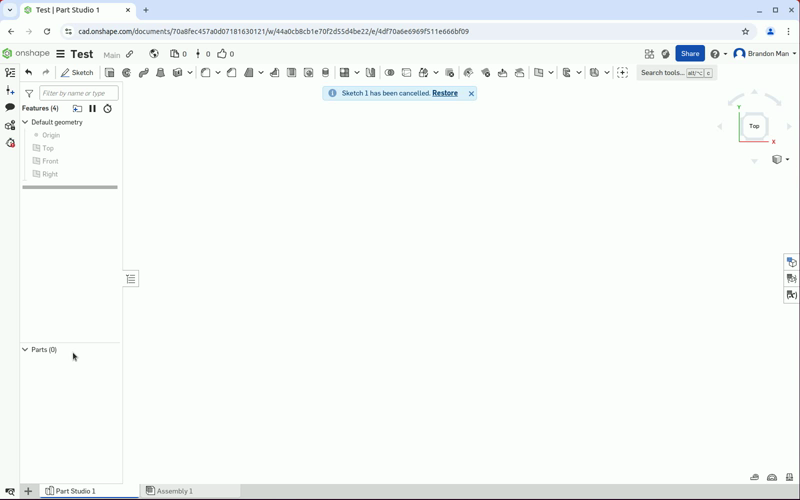
key(up)
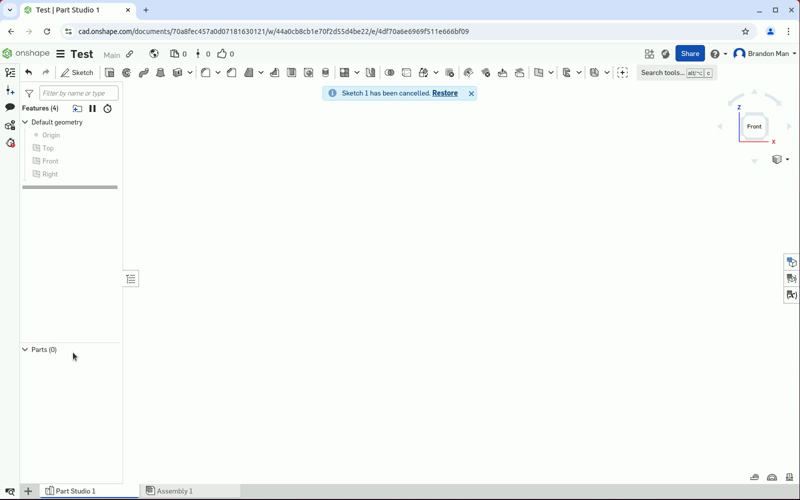
key_up(shift)
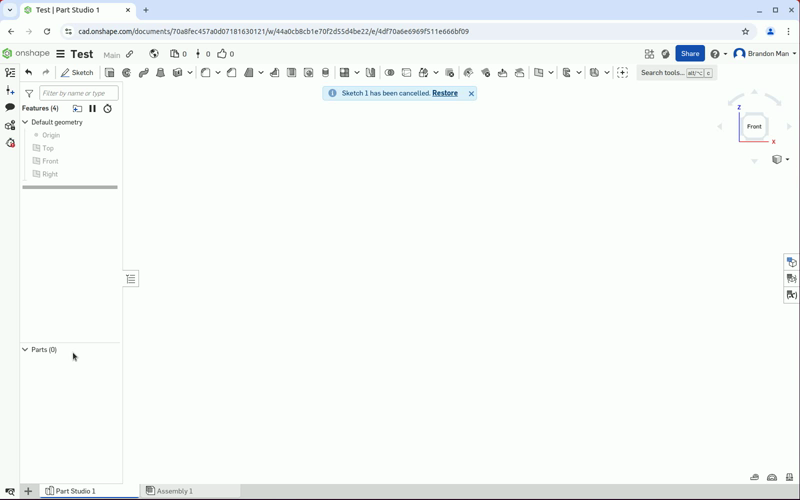
mouse_move(73, 352)
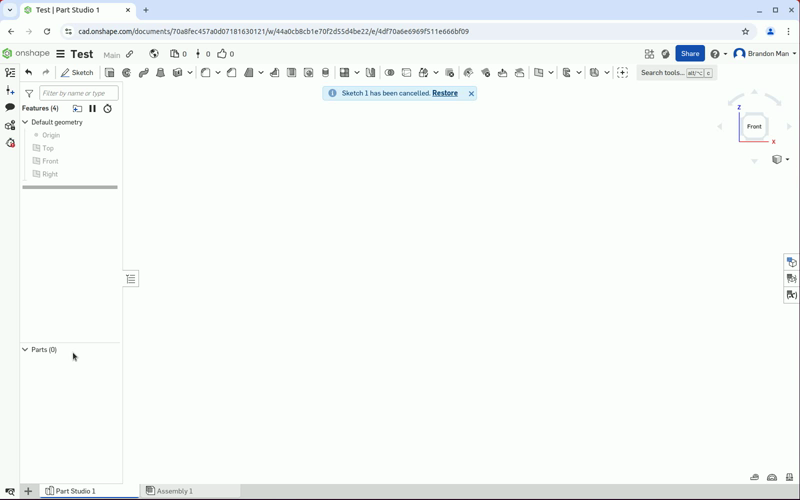
key(shift+y)
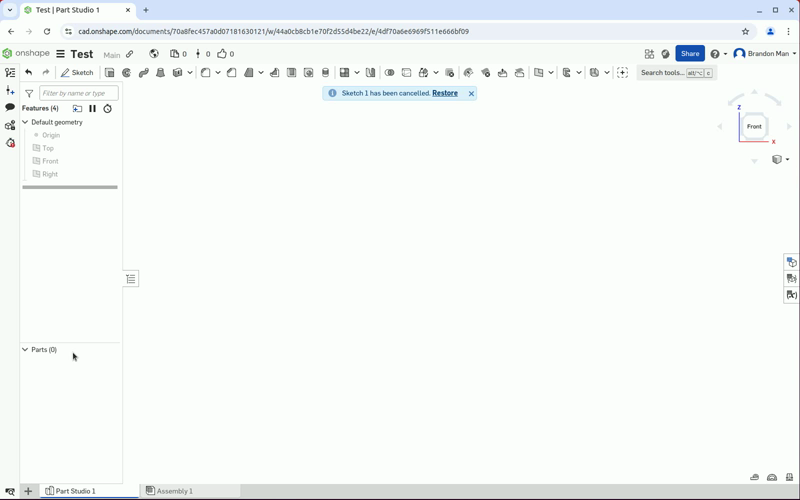
key(shift+s)
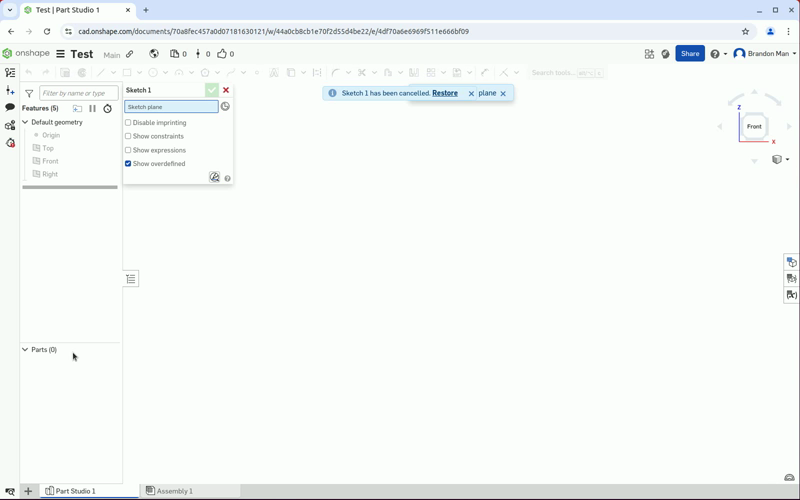
mouse_move(73, 163)
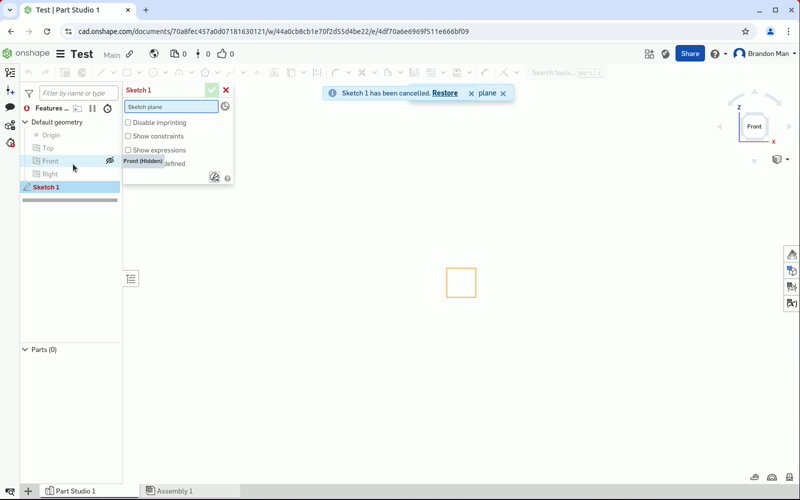
click(73, 163)
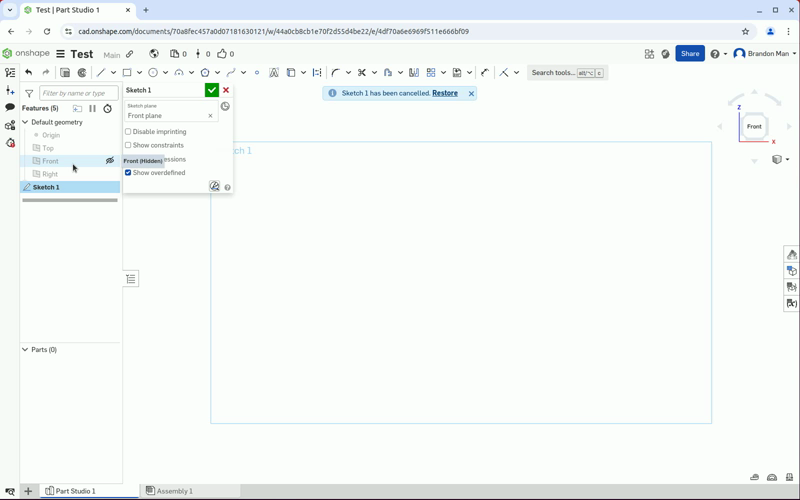
mouse_move(73, 352)
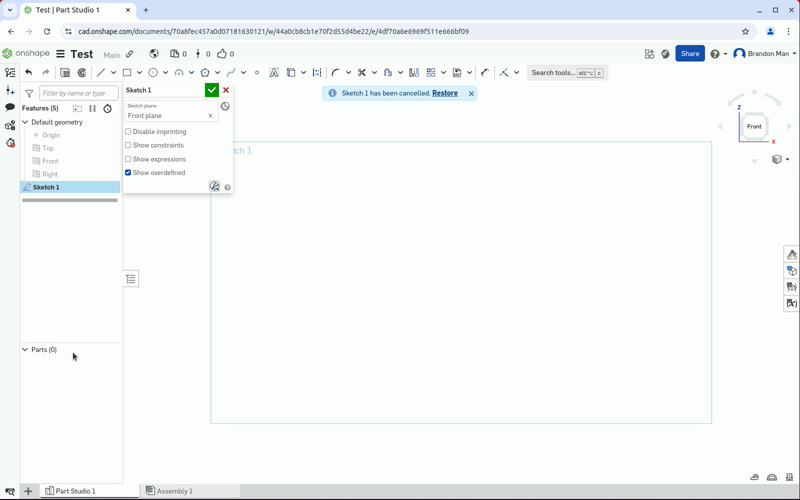
key(y)
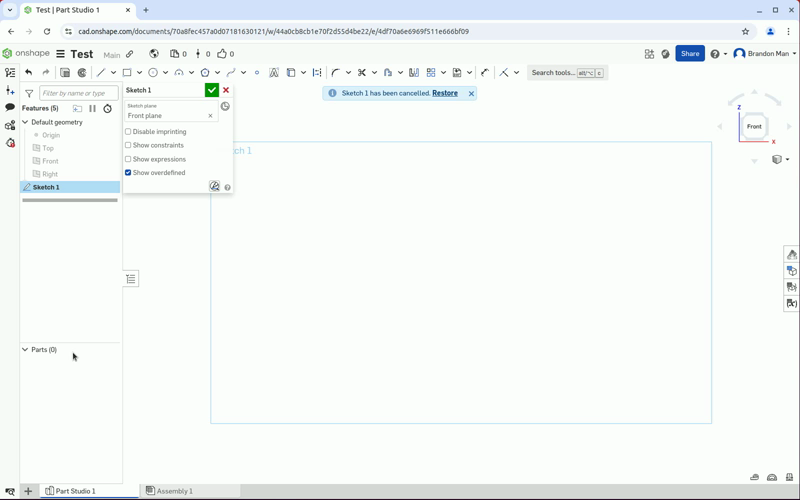
key(l)
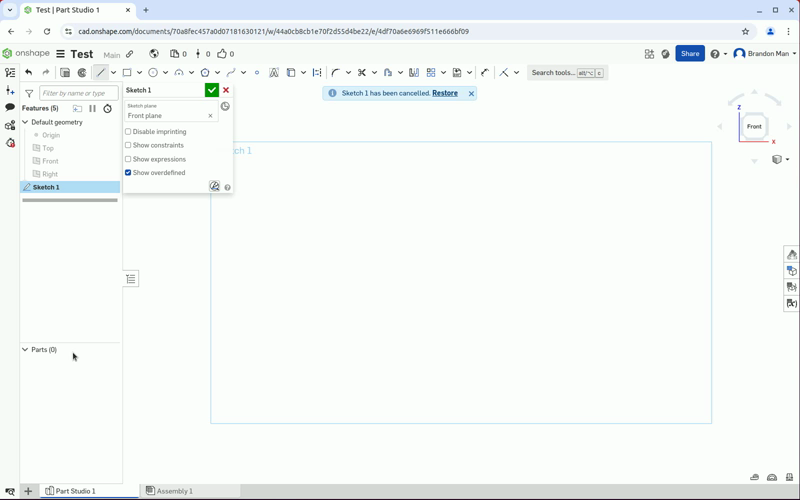
key_down(shift)
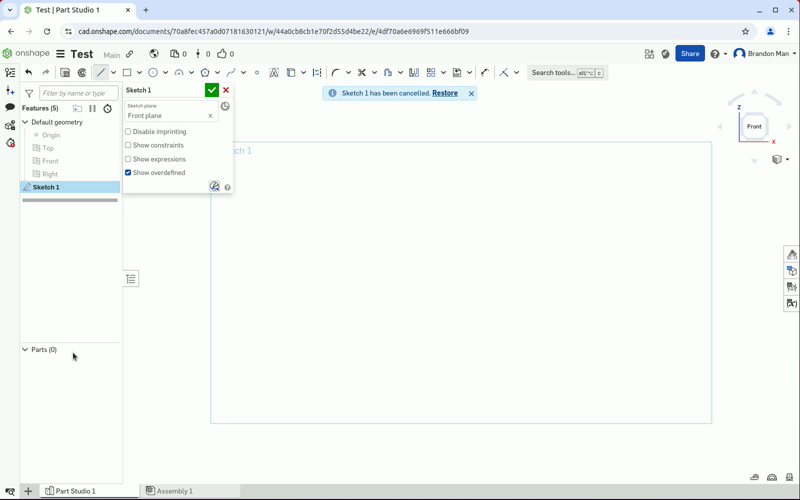
mouse_move(460, 297)
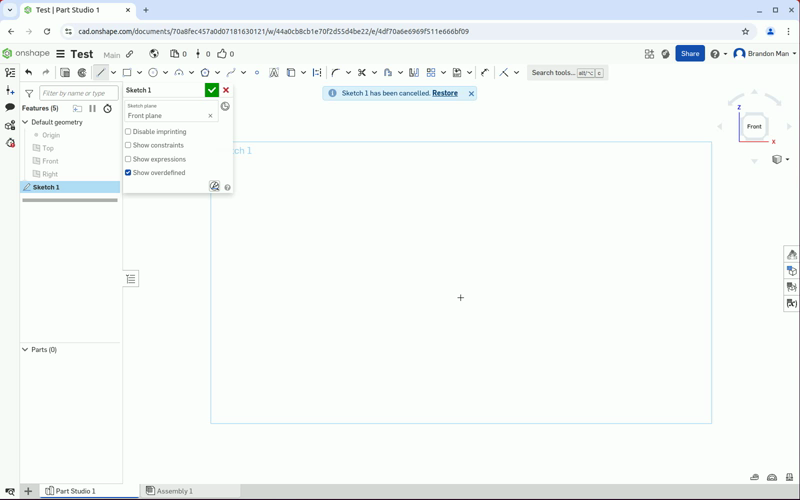
click(460, 297)
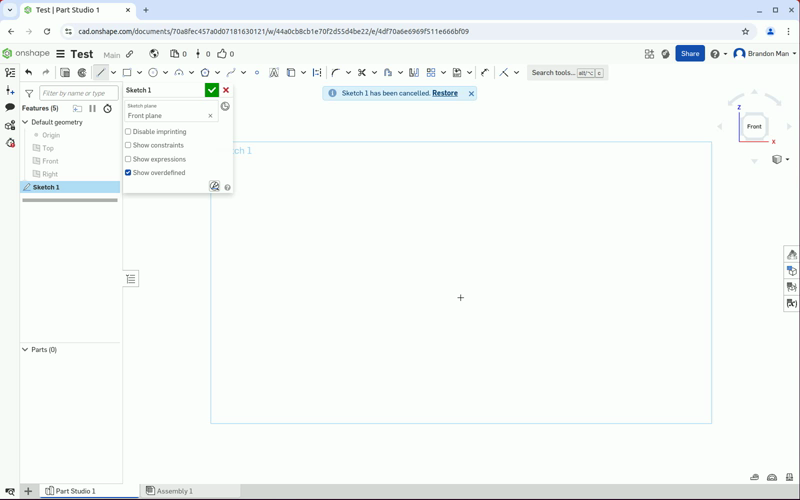
key_up(shift)
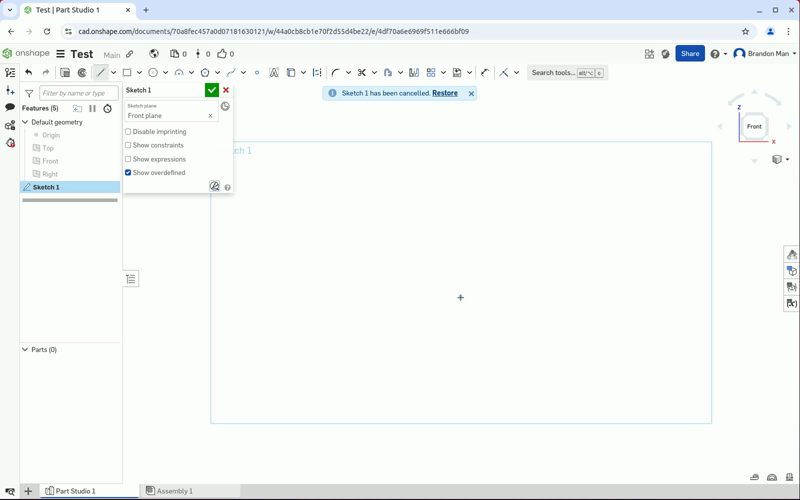
key_down(shift)
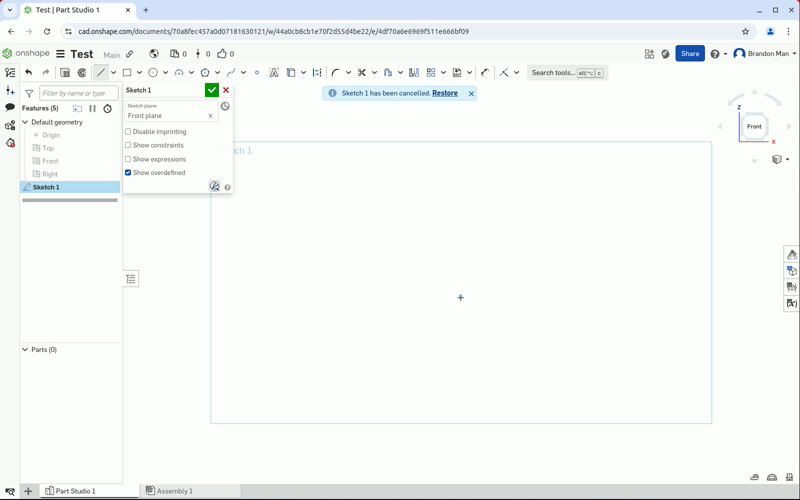
mouse_move(573, 297)
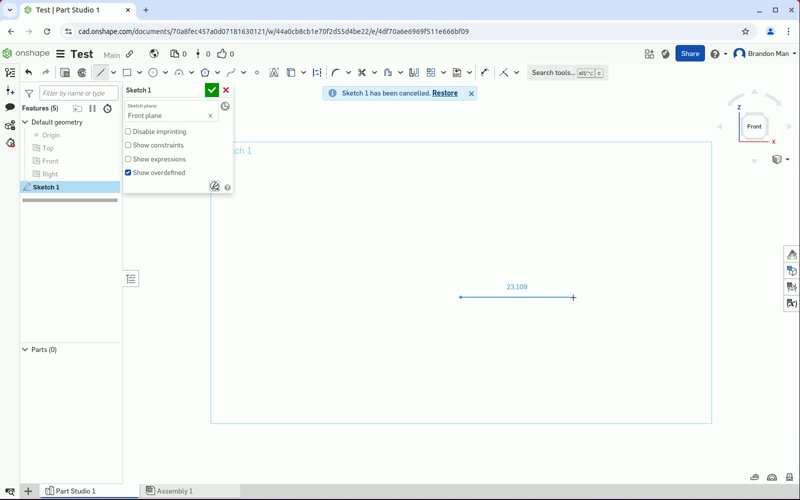
click(573, 297)
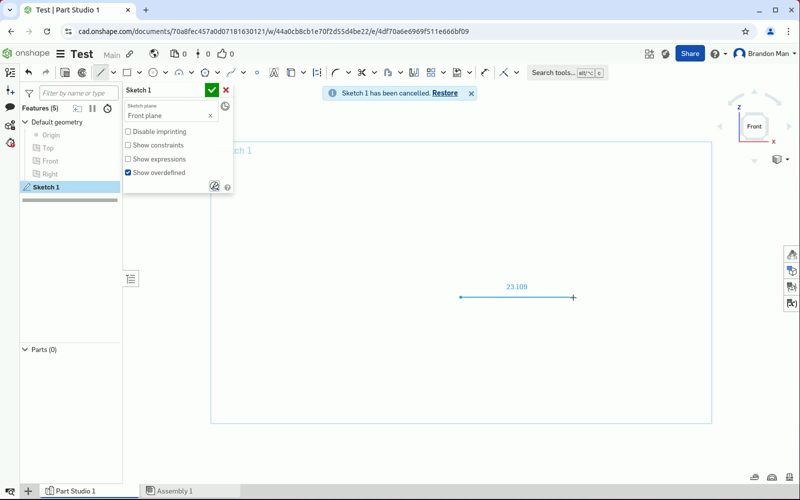
key_up(shift)
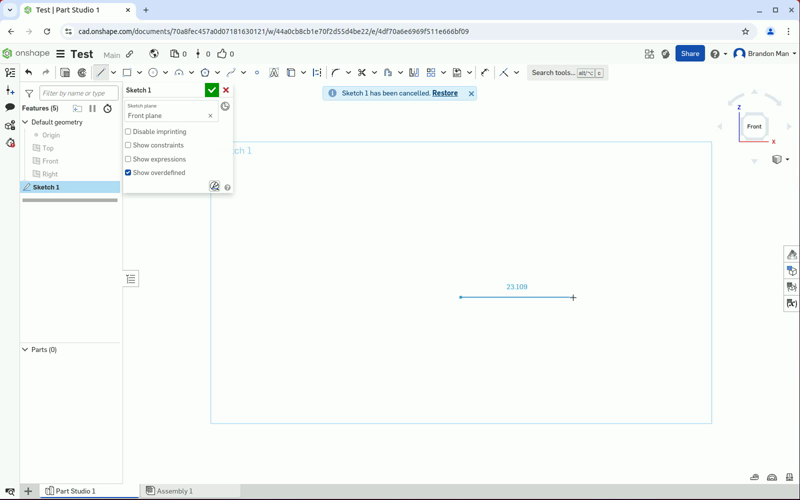
key_down(shift)
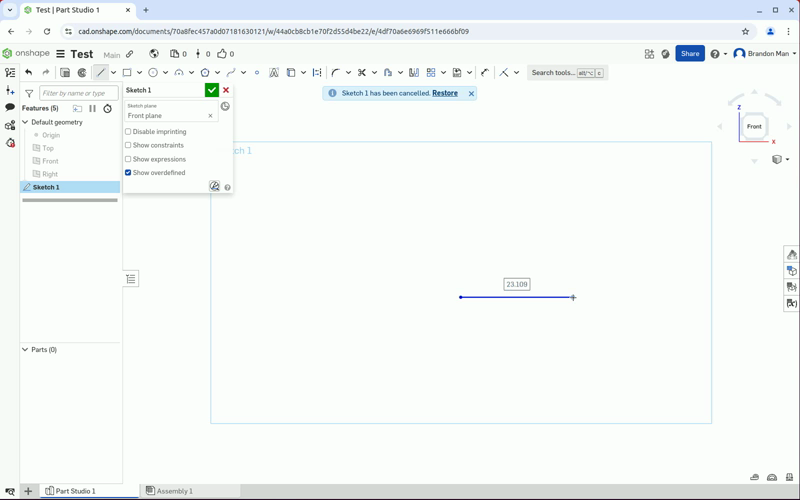
mouse_move(589, 297)
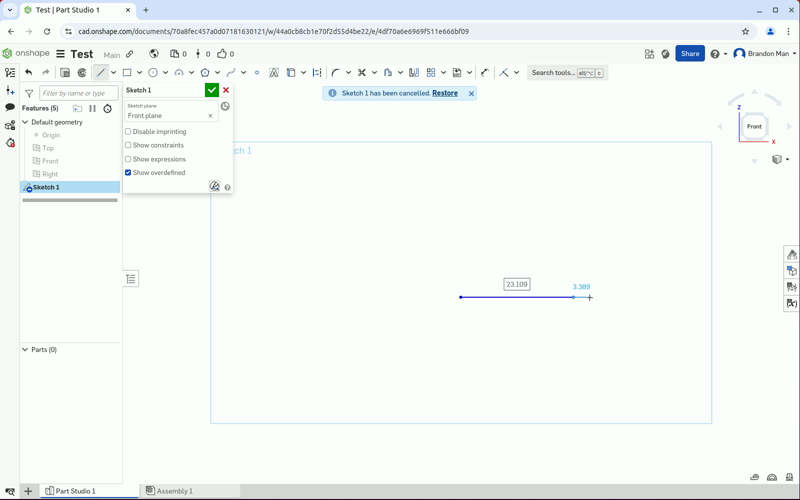
mouse_move(573, 282)
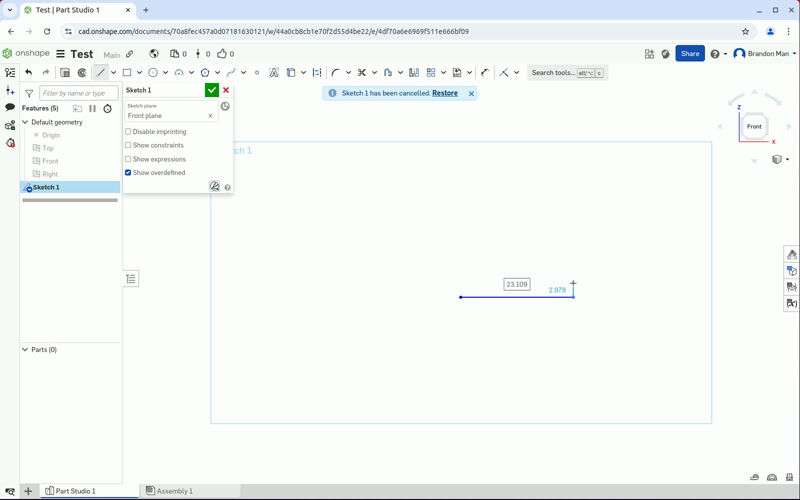
click(573, 282)
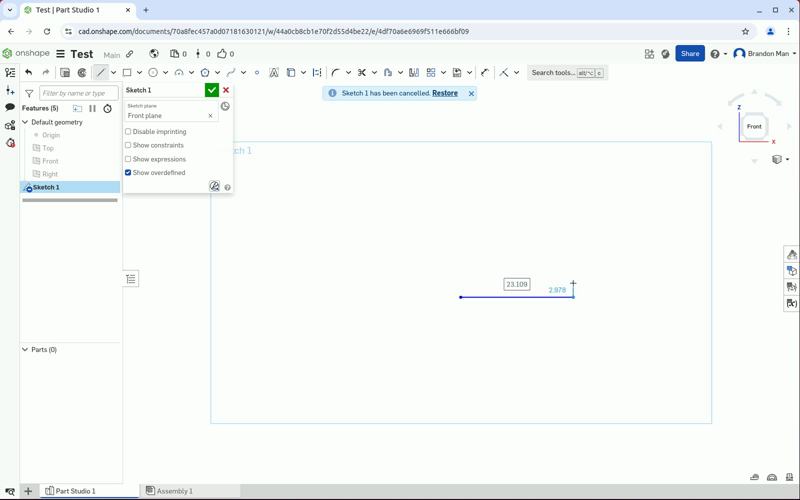
key_up(shift)
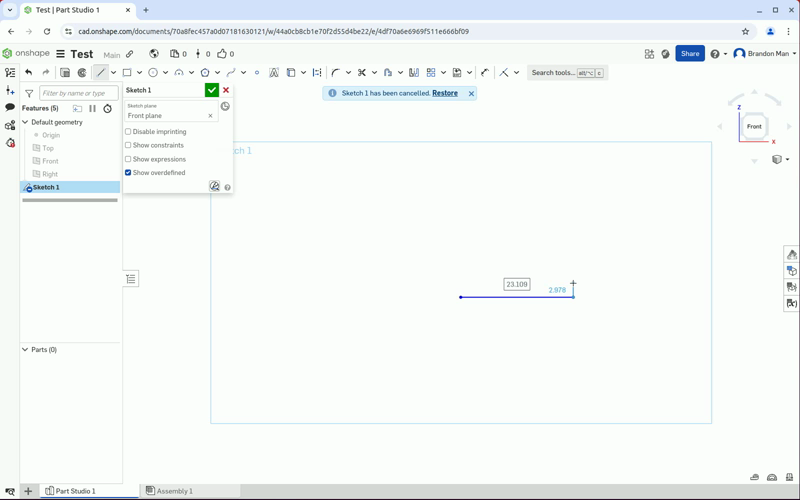
key_down(shift)
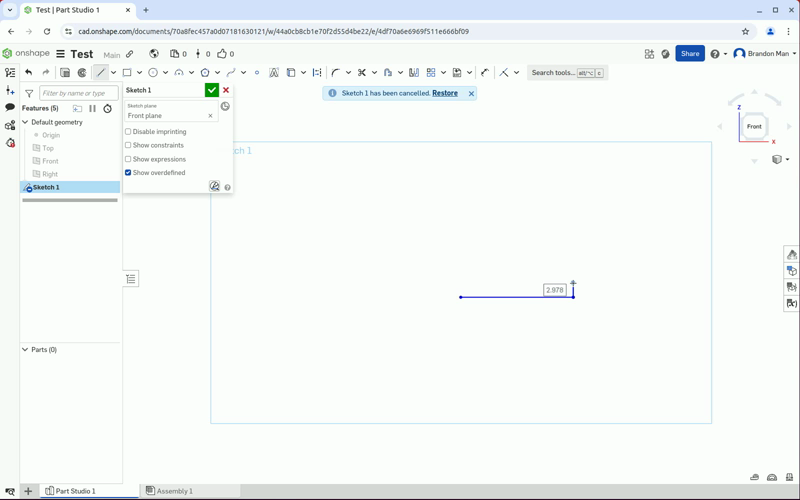
mouse_move(460, 282)
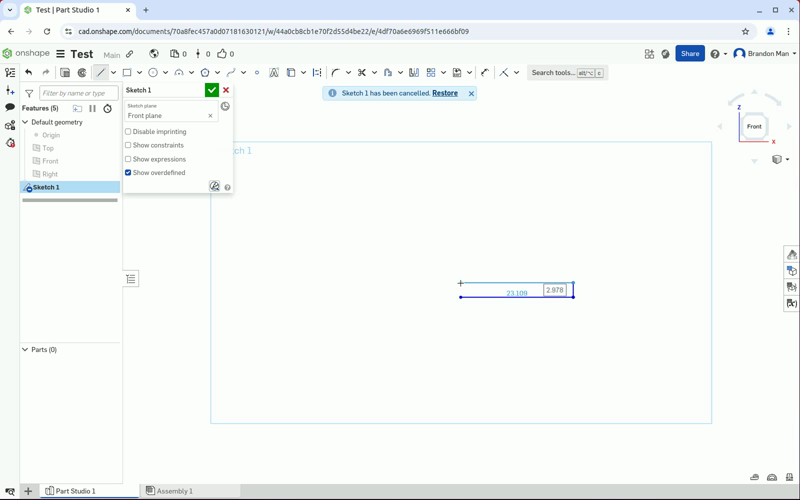
click(460, 282)
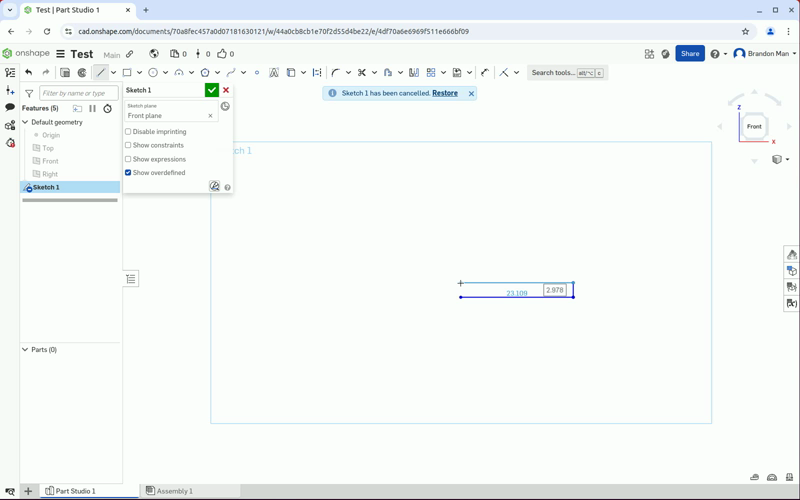
key_up(shift)
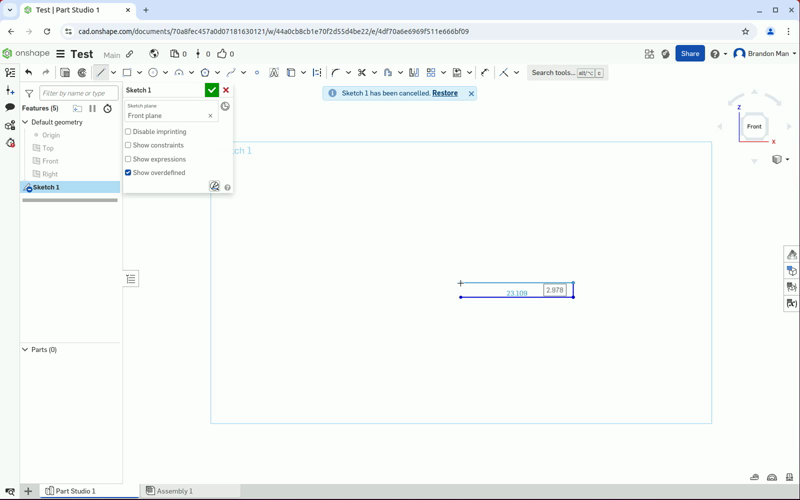
mouse_move(490, 282)
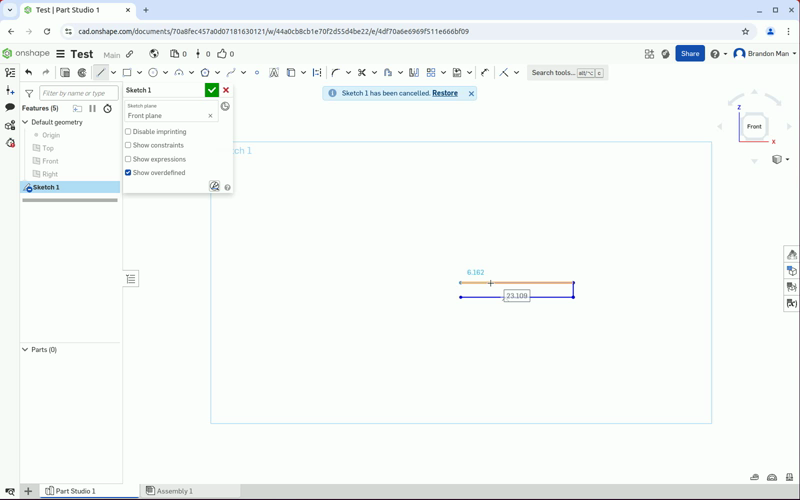
key_down(shift)
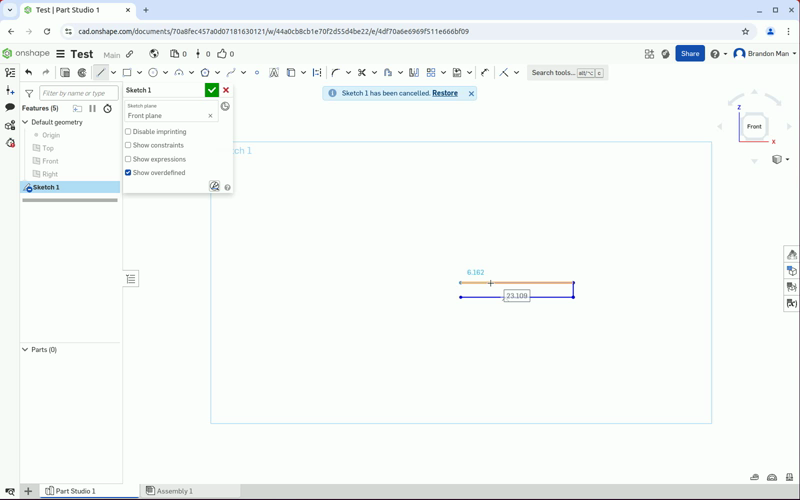
mouse_move(460, 297)
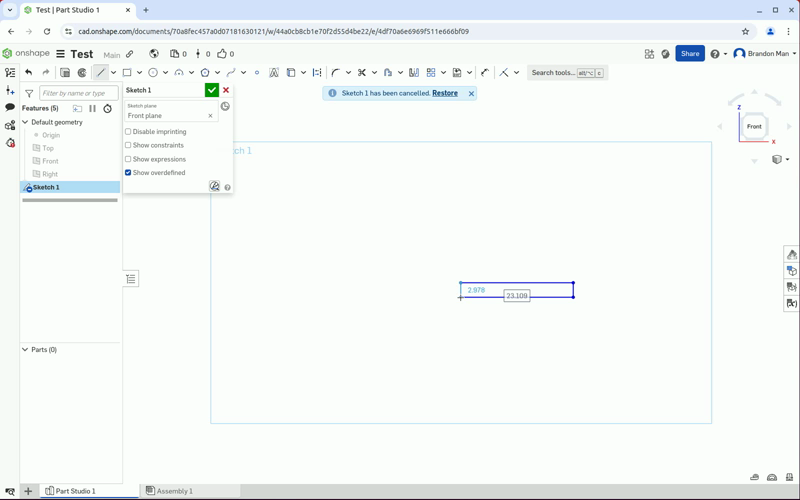
key_up(shift)
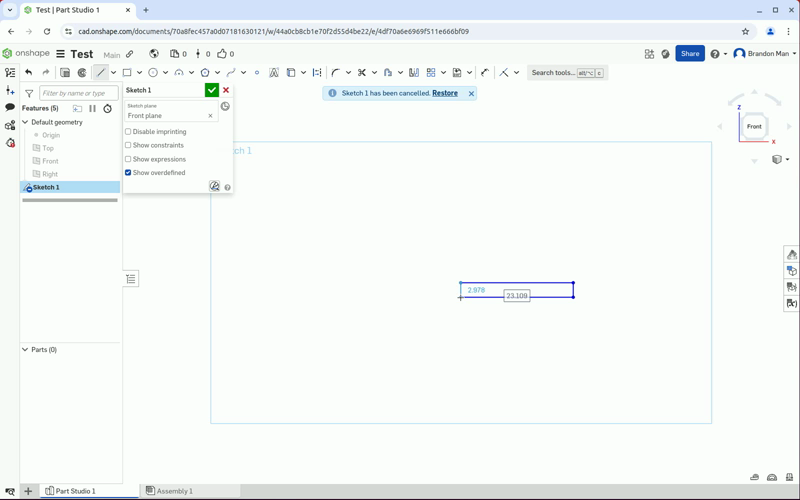
click(460, 297)
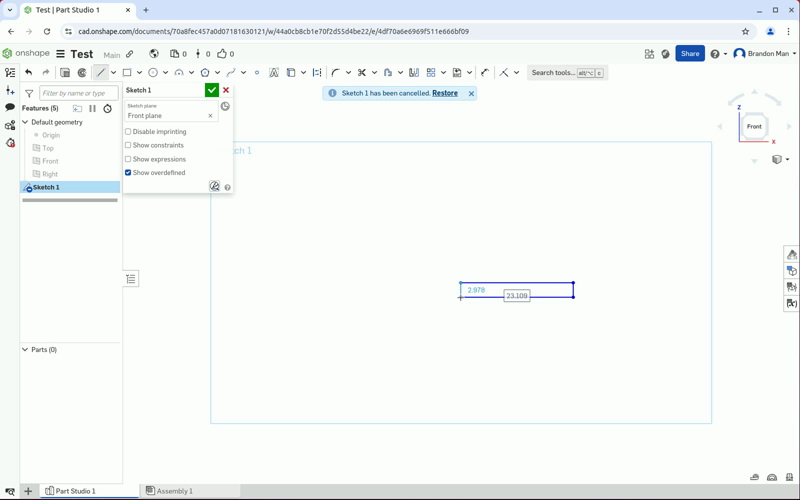
key(esc)
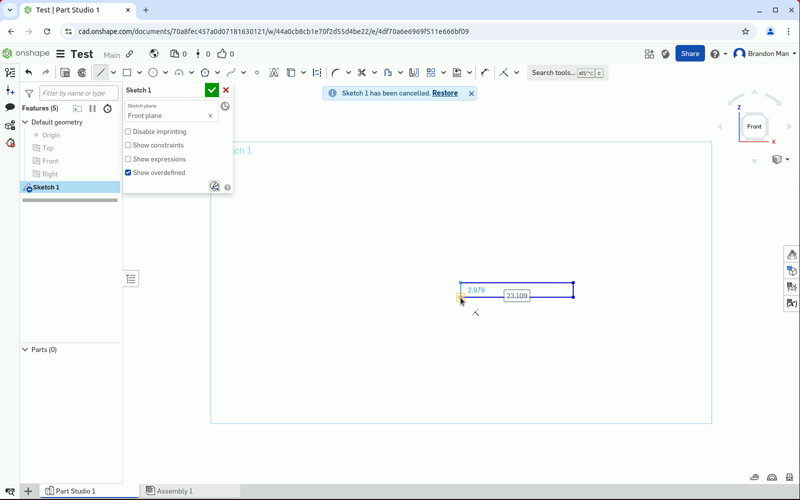
key(l)
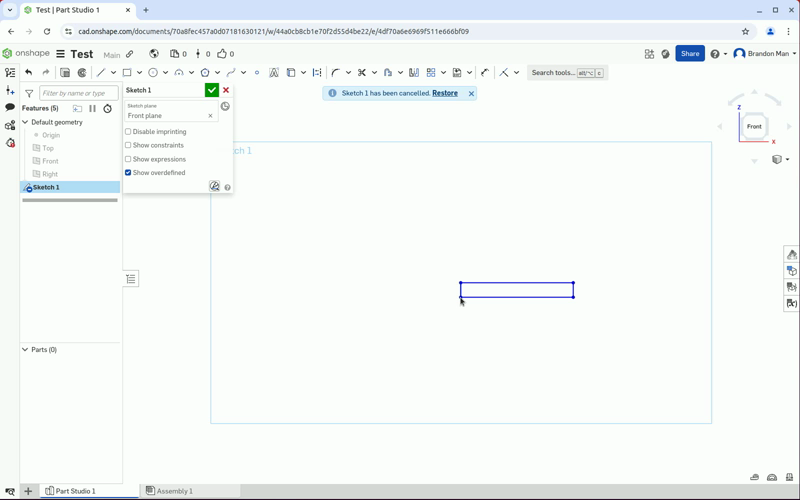
key_down(shift)
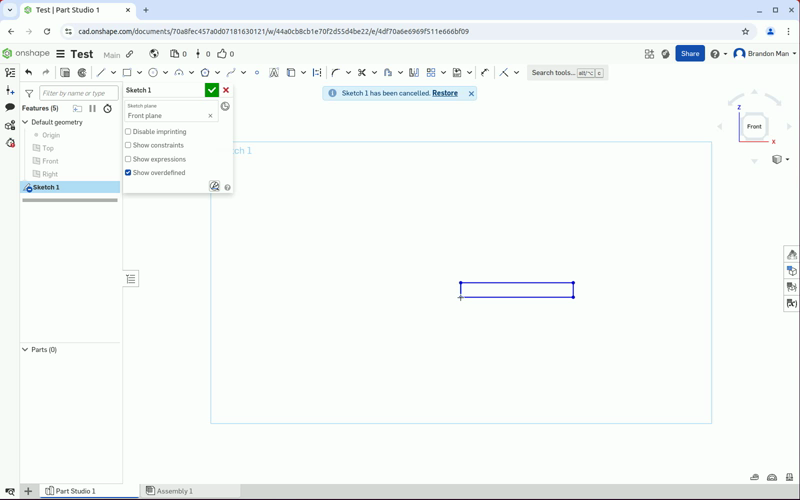
mouse_move(461, 295)
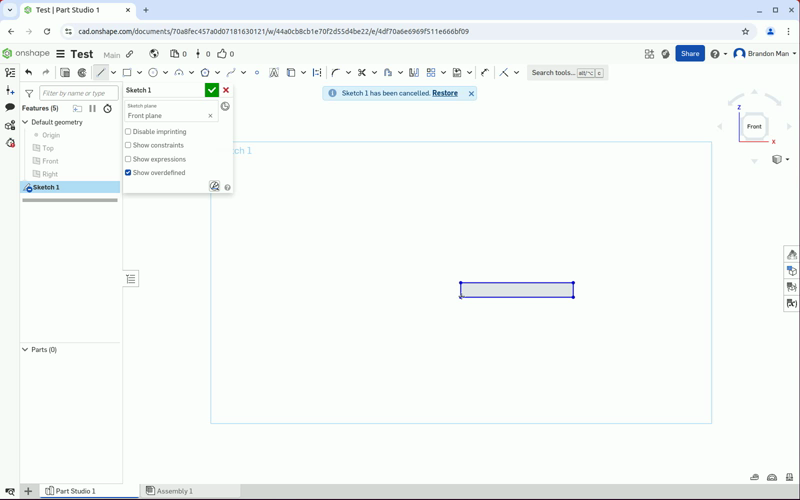
scroll(6)
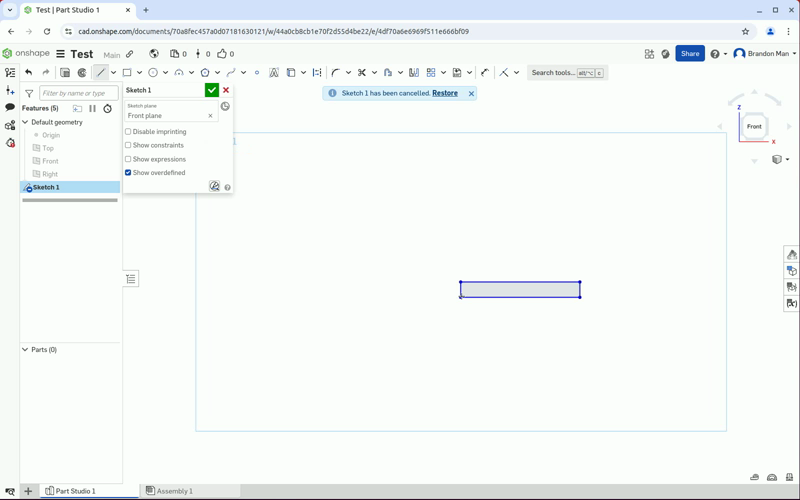
scroll(6)
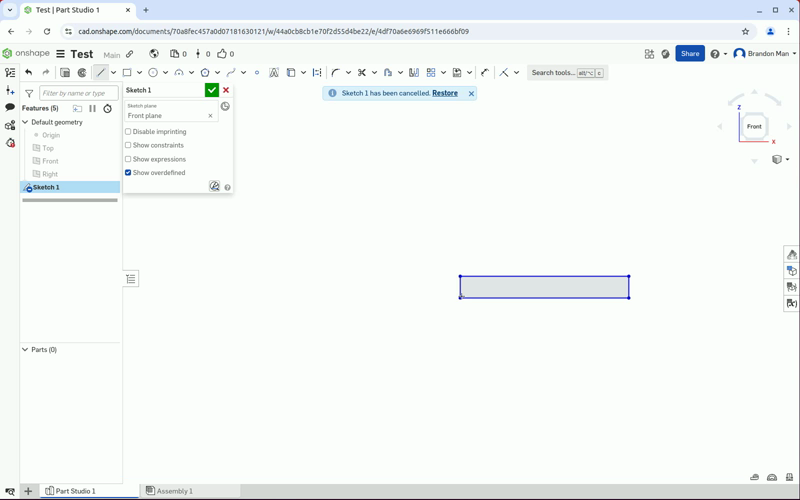
scroll(6)
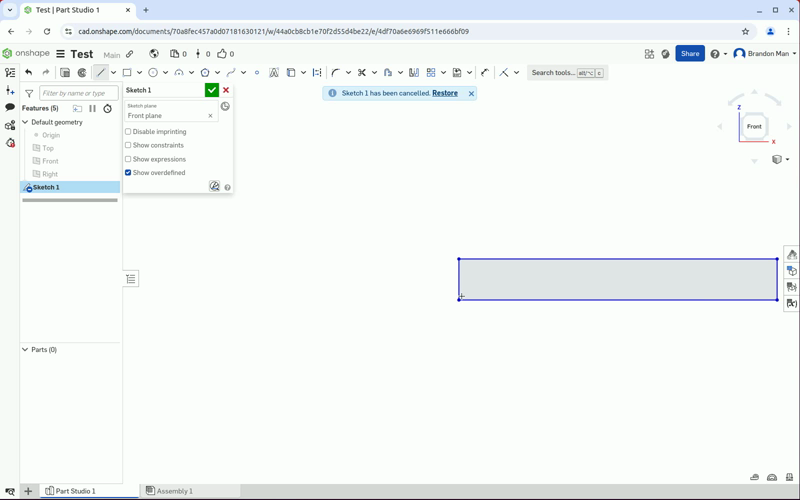
scroll(6)
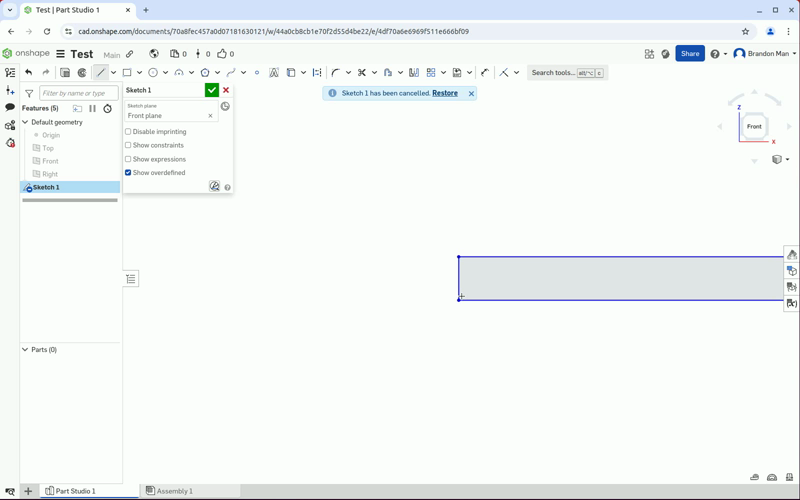
scroll(6)
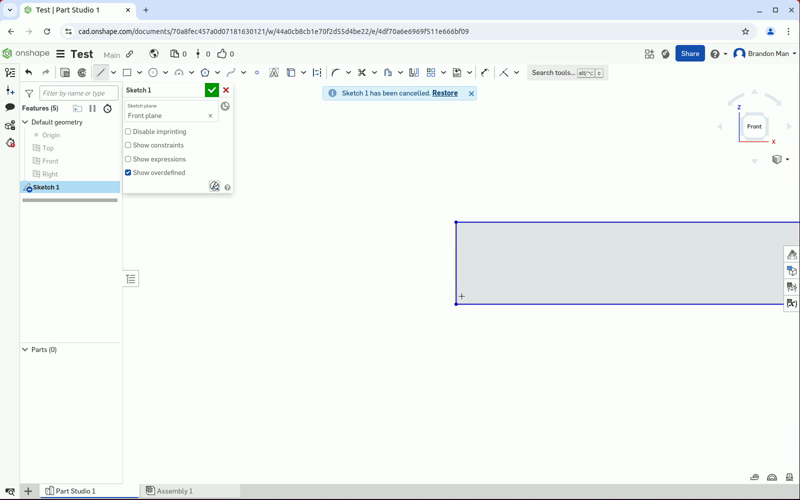
scroll(6)
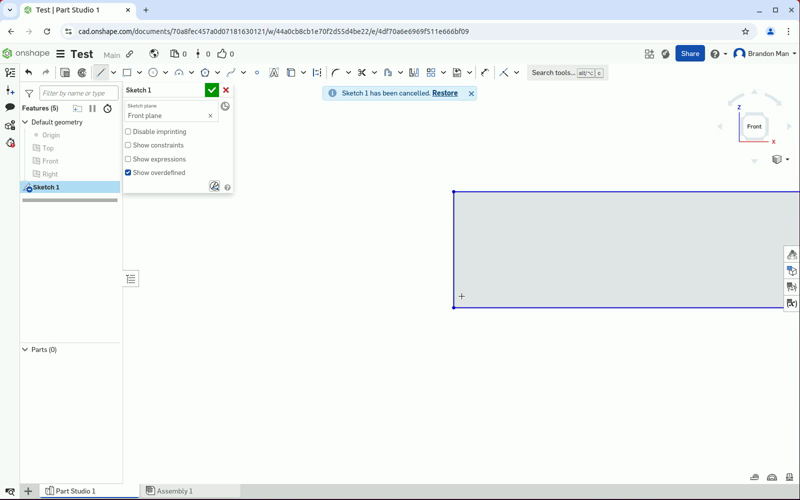
scroll(6)
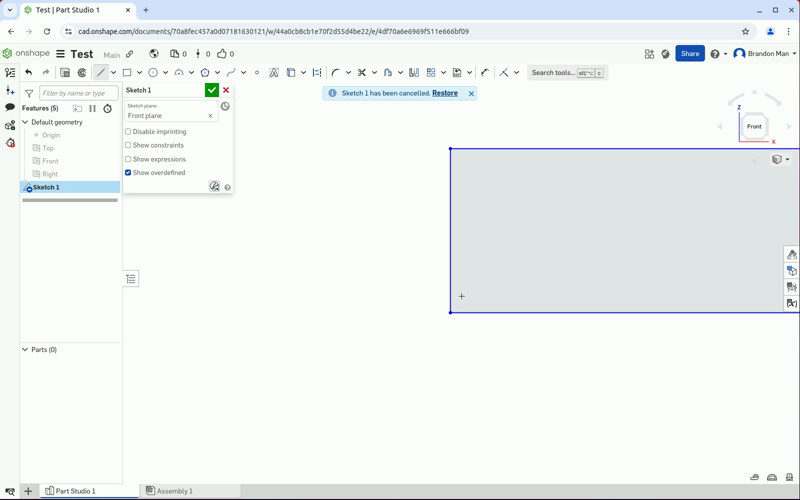
click(461, 295)
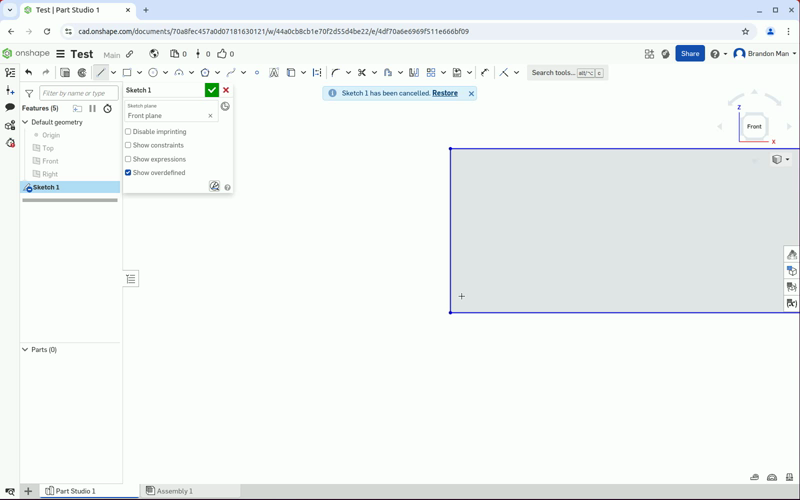
scroll(-6)
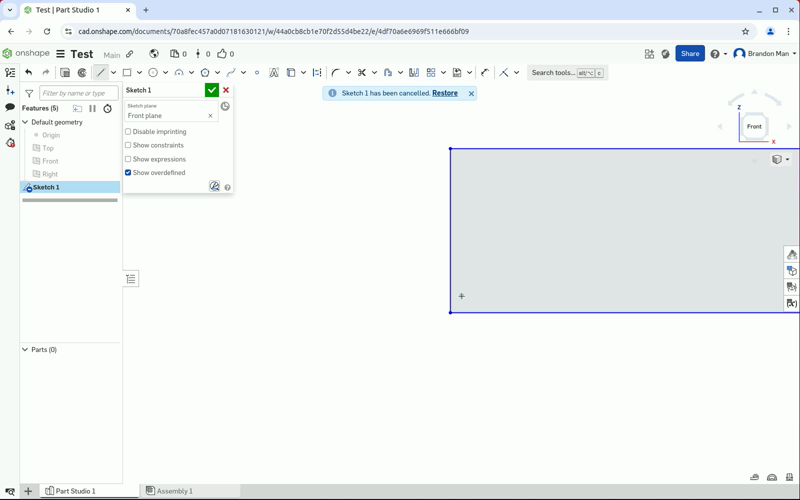
scroll(-6)
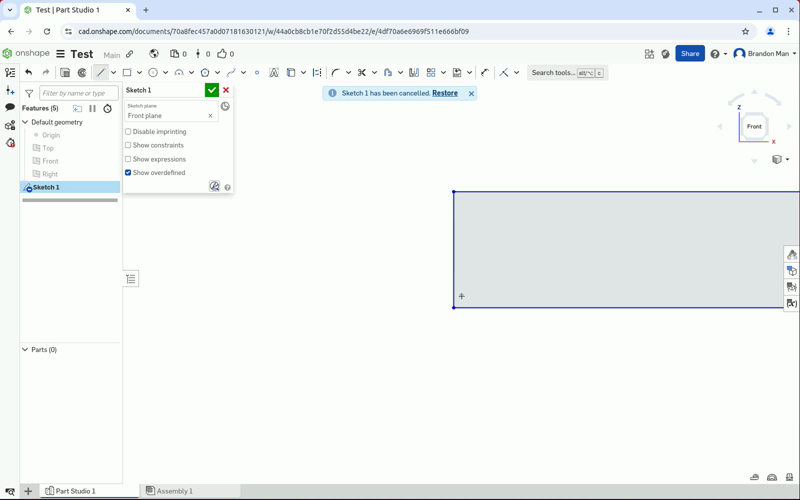
scroll(-6)
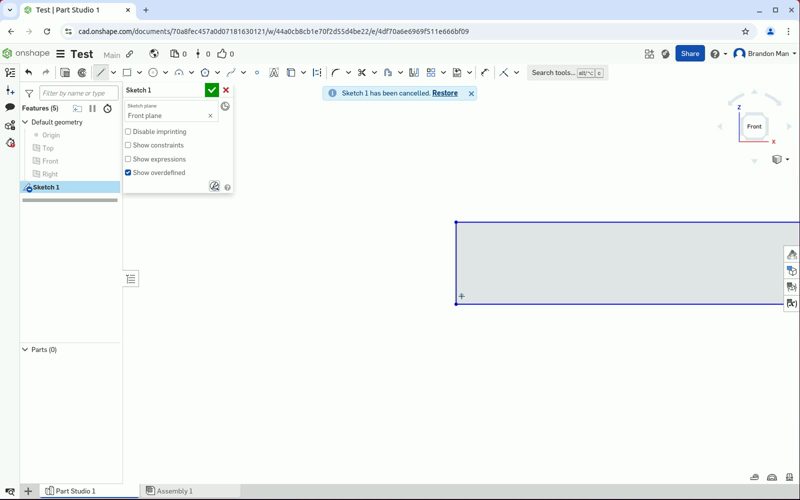
scroll(-6)
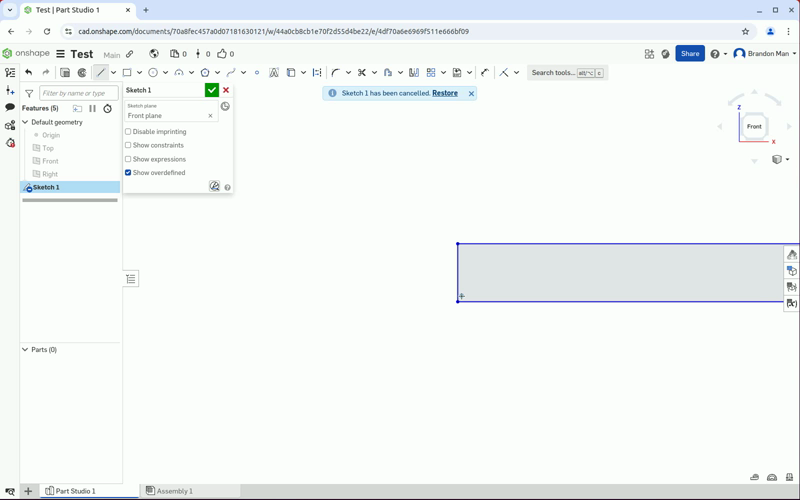
scroll(-6)
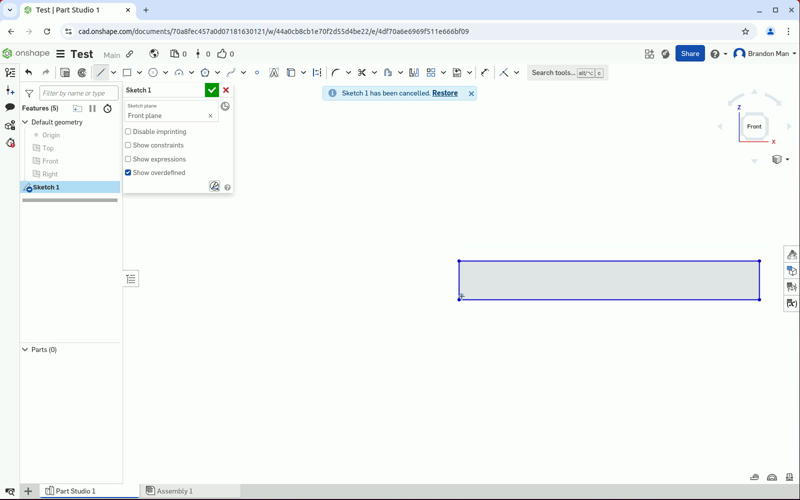
scroll(-6)
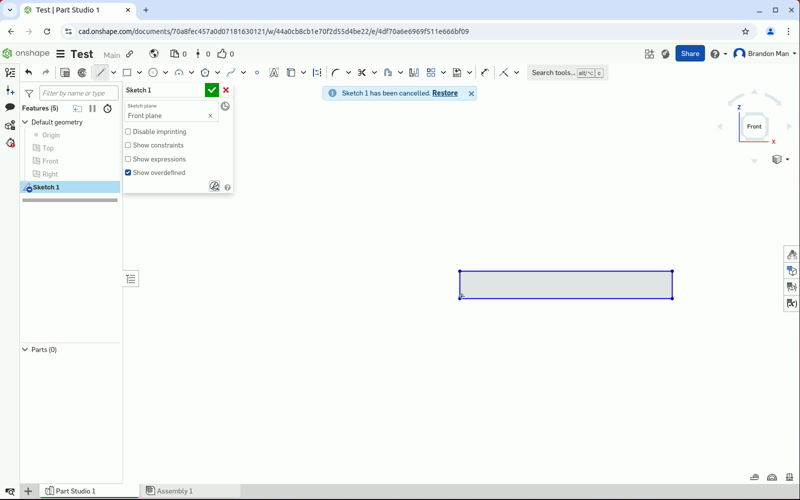
scroll(-6)
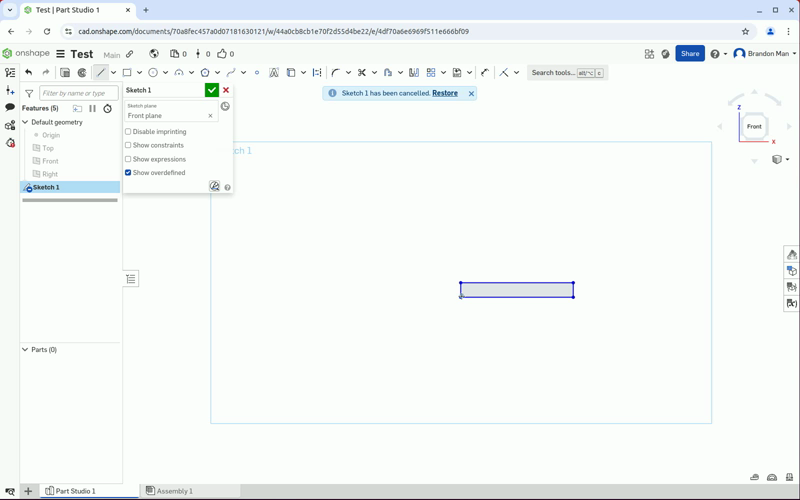
key_up(shift)
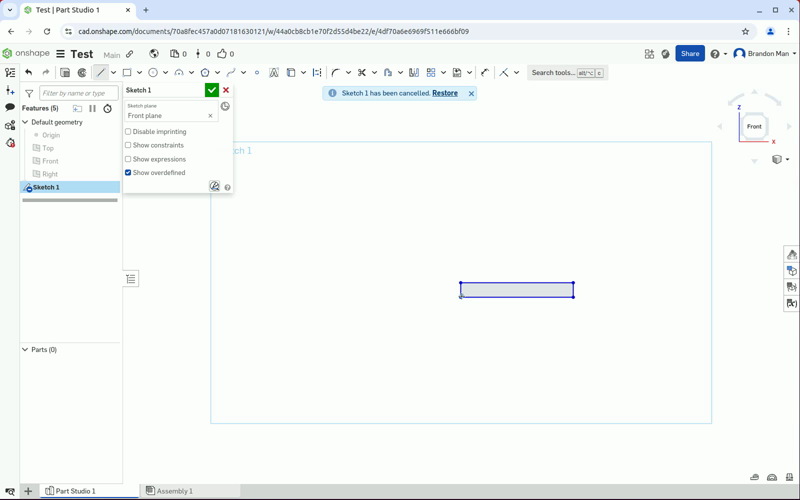
key_down(shift)
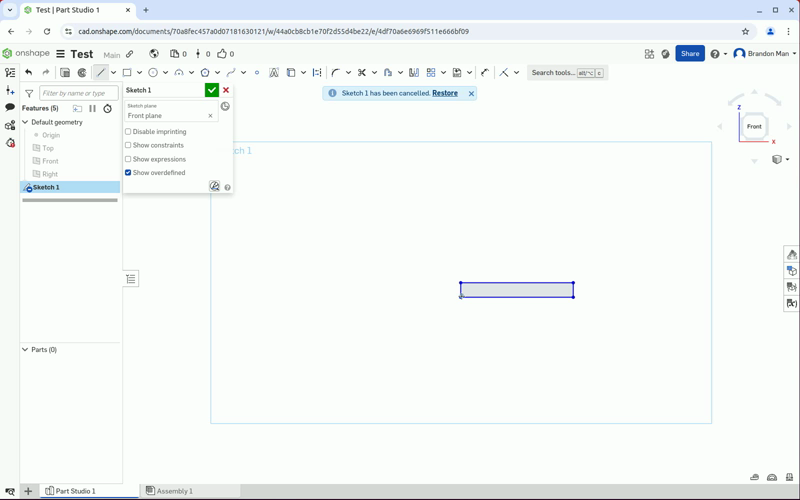
mouse_move(572, 295)
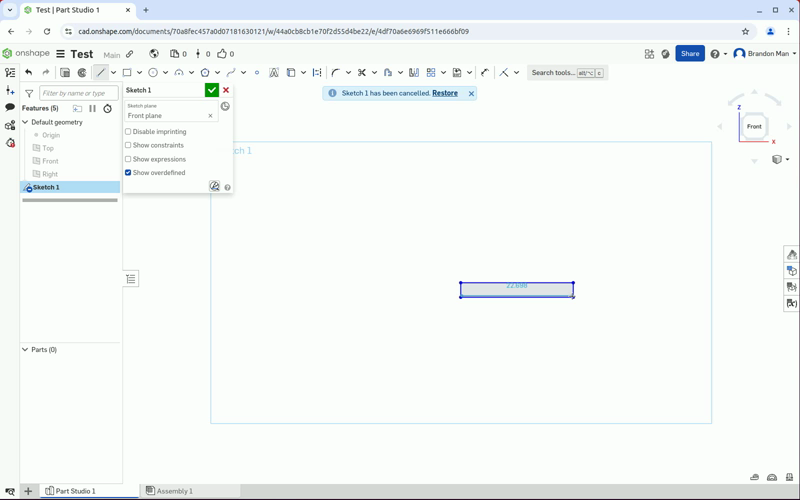
scroll(6)
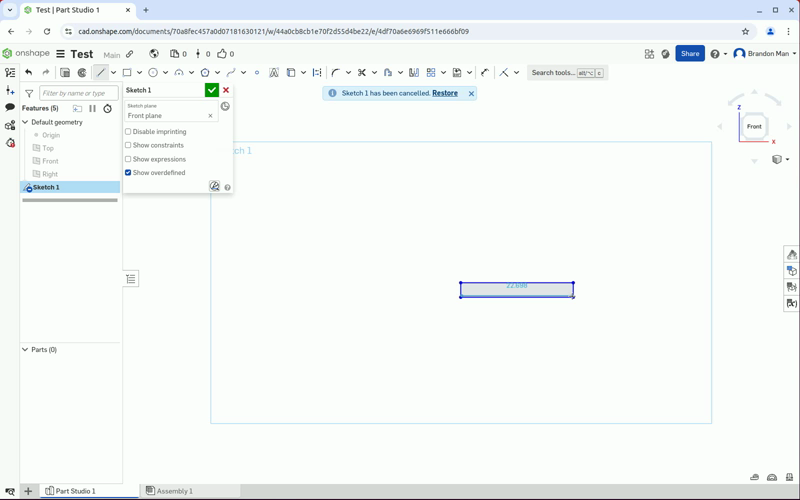
scroll(6)
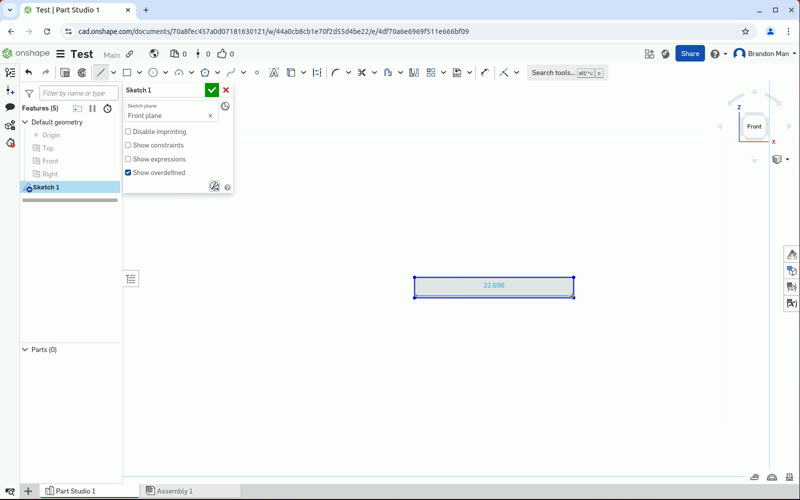
scroll(6)
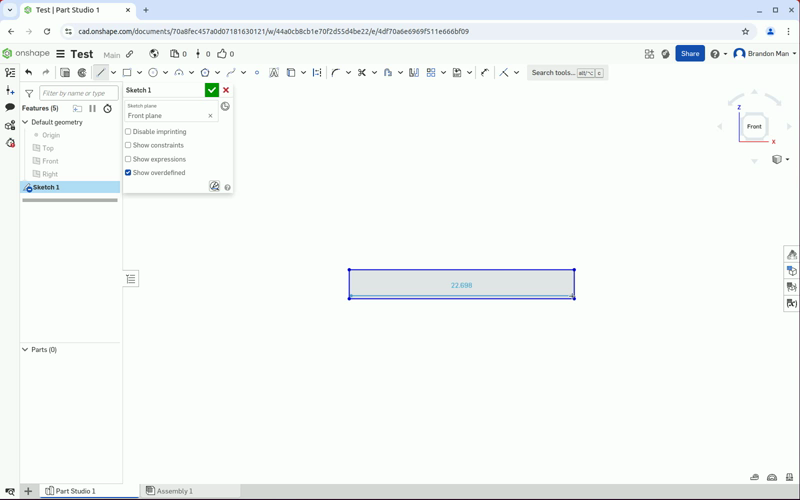
scroll(6)
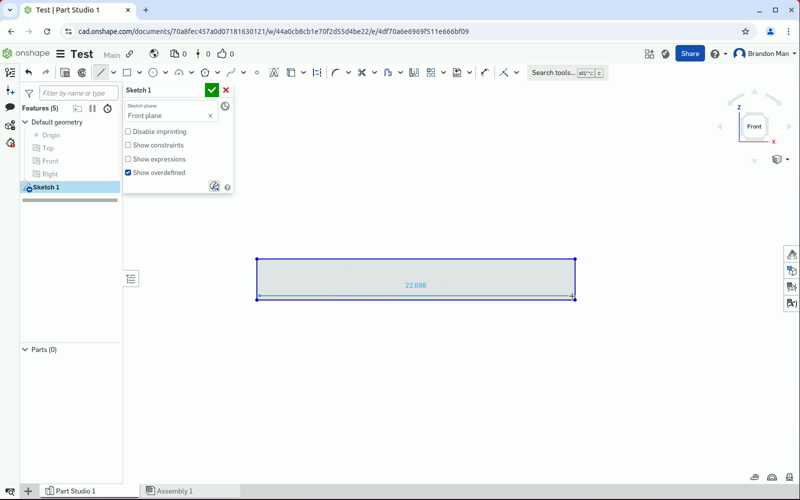
scroll(6)
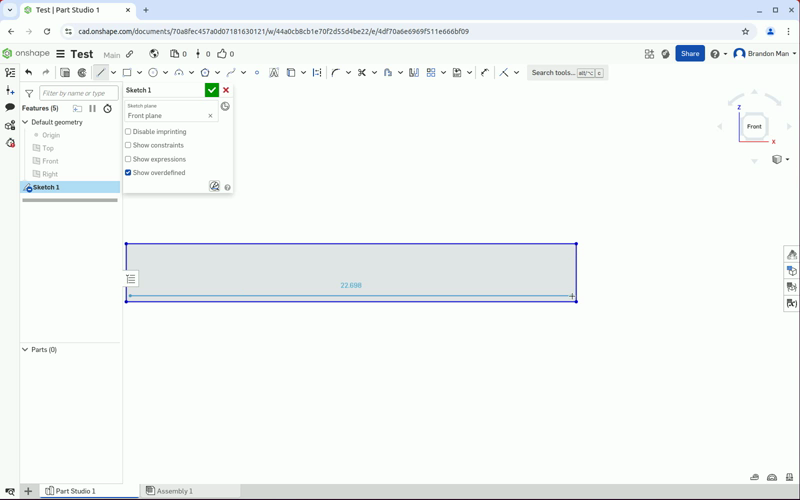
scroll(6)
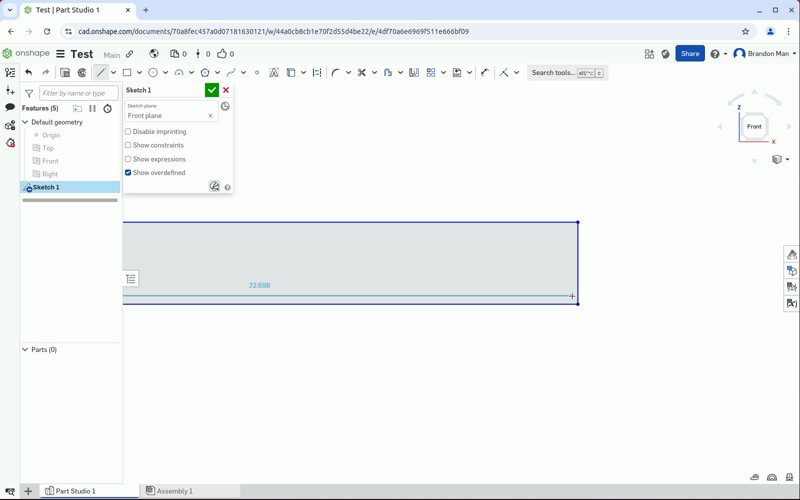
scroll(6)
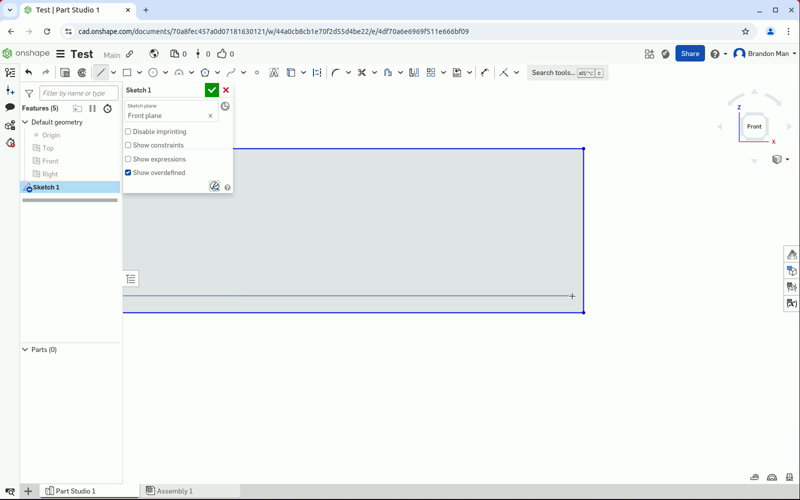
click(572, 295)
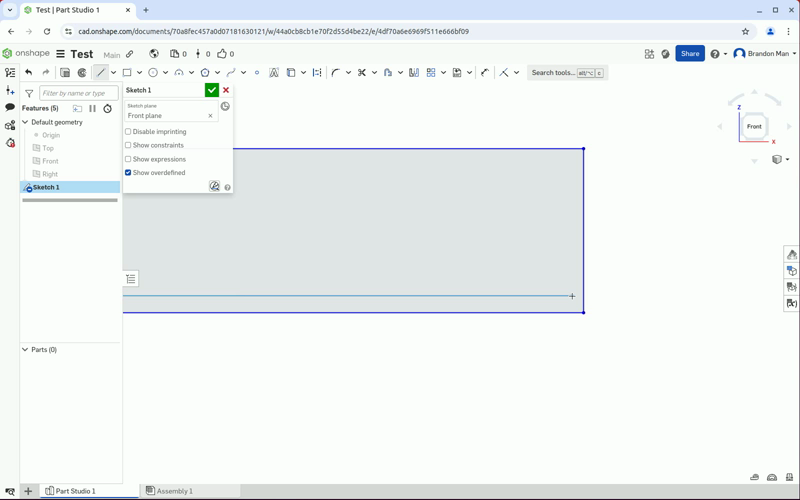
scroll(-6)
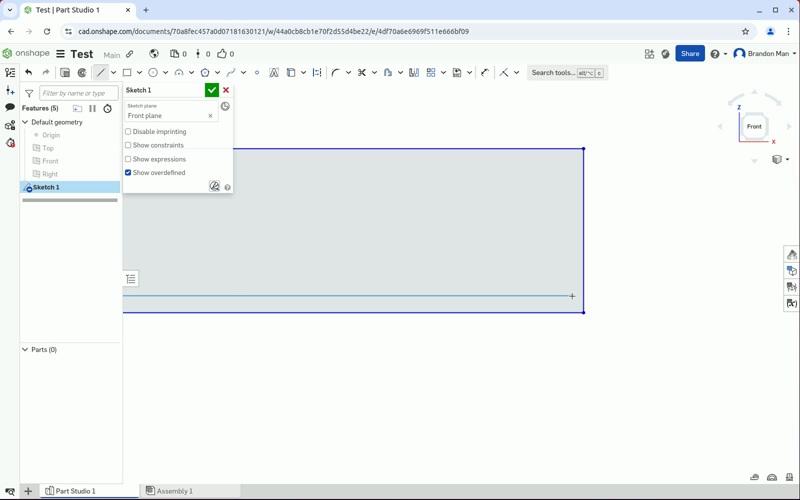
scroll(-6)
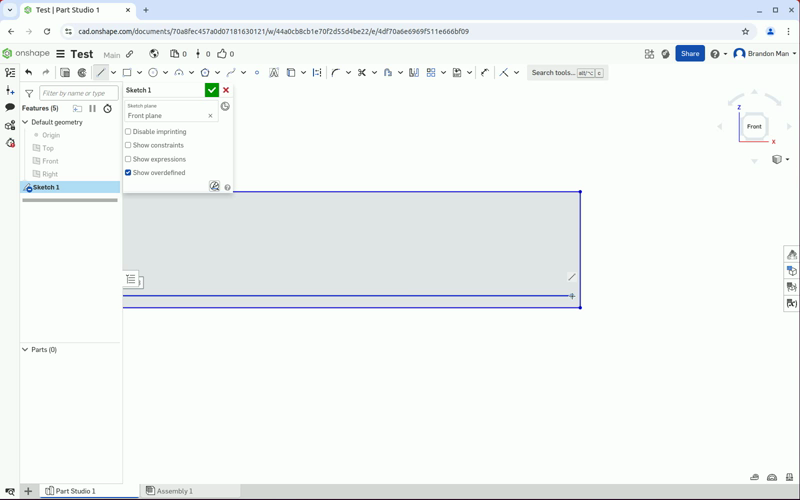
scroll(-6)
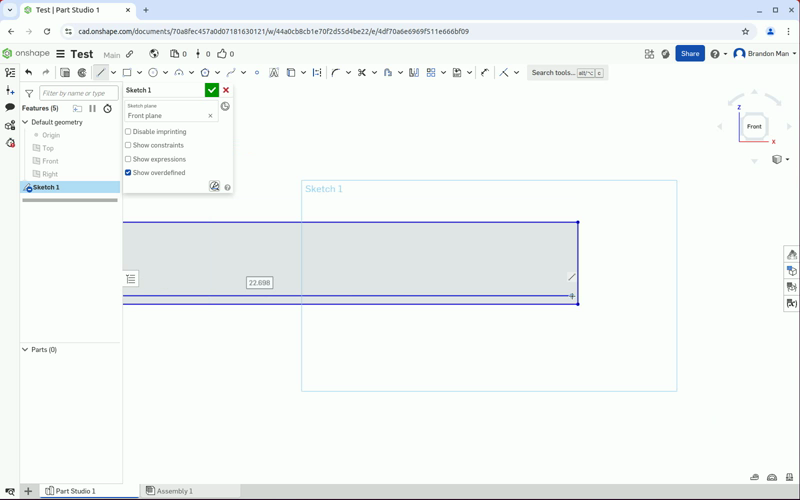
scroll(-6)
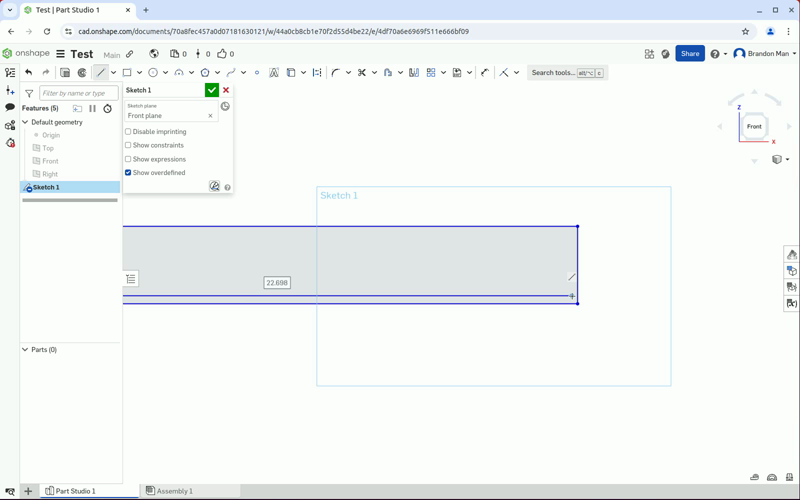
scroll(-6)
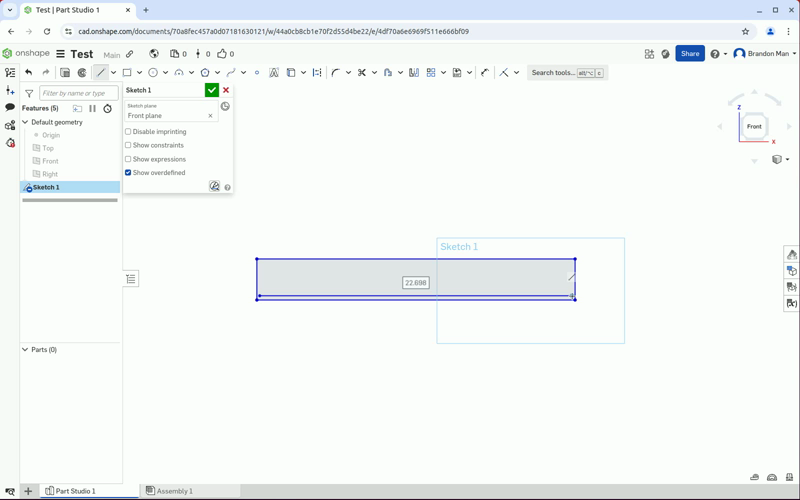
scroll(-6)
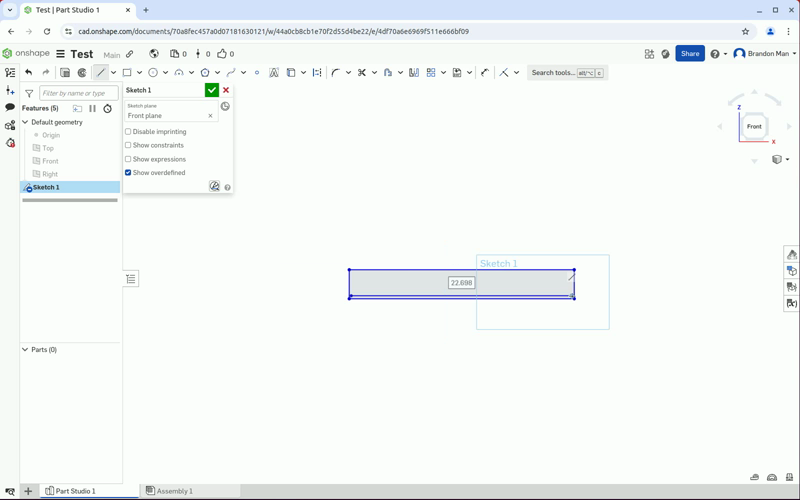
scroll(-6)
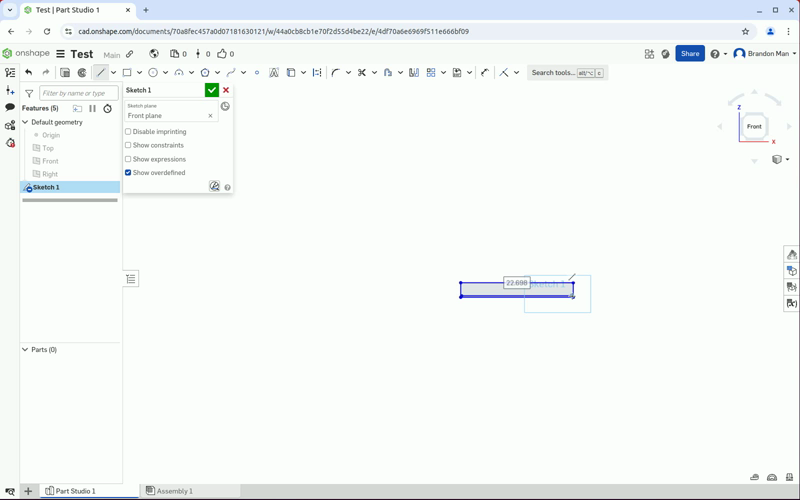
key_up(shift)
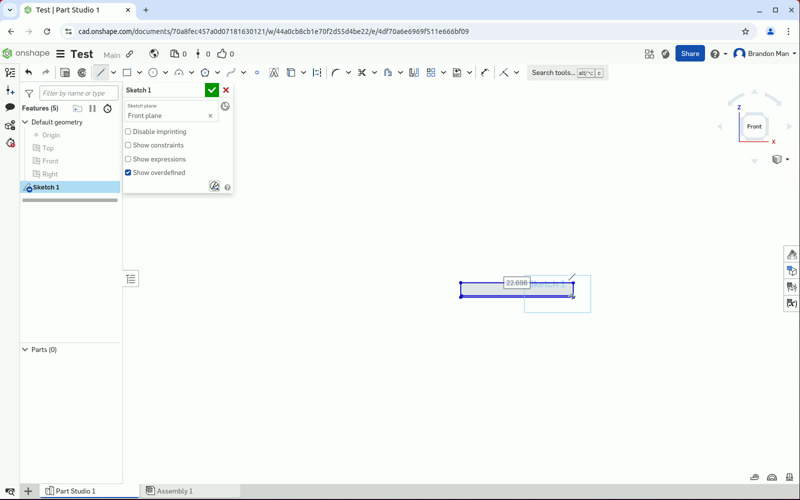
key_down(shift)
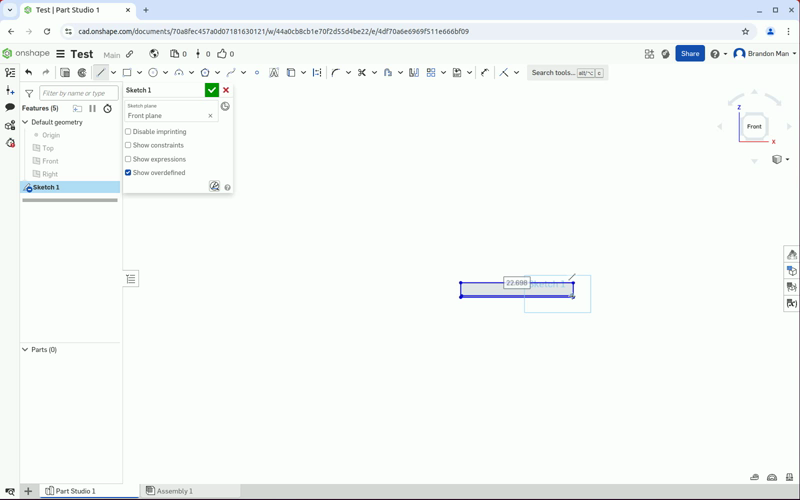
mouse_move(589, 295)
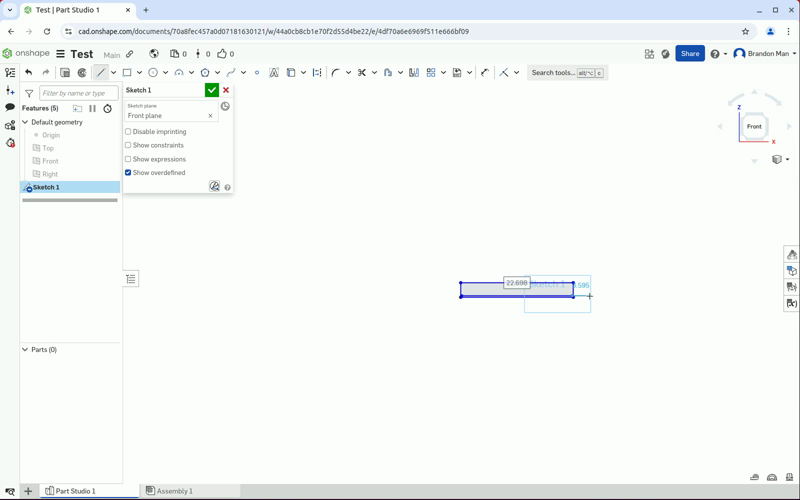
mouse_move(572, 284)
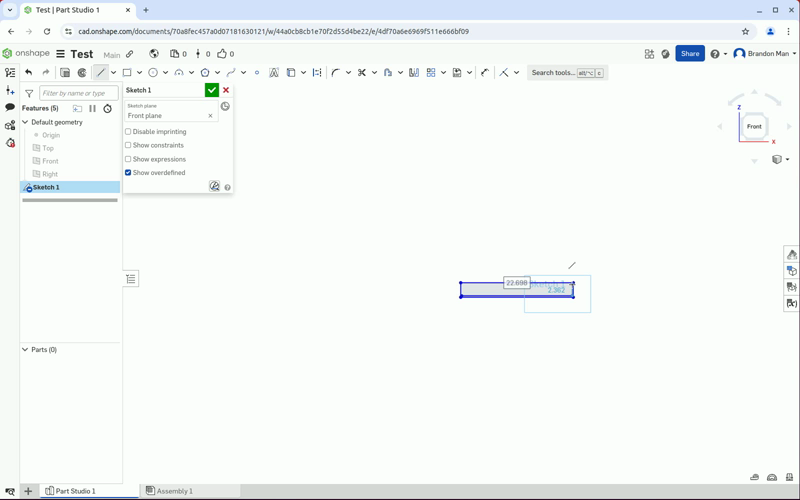
scroll(6)
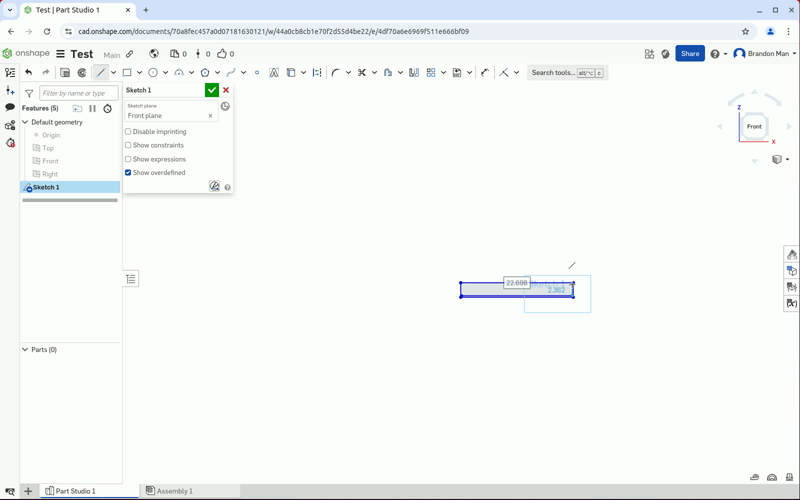
scroll(6)
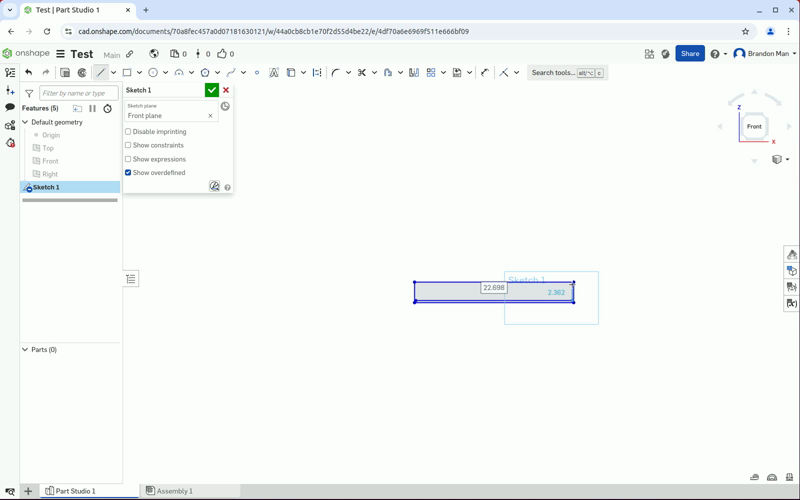
scroll(6)
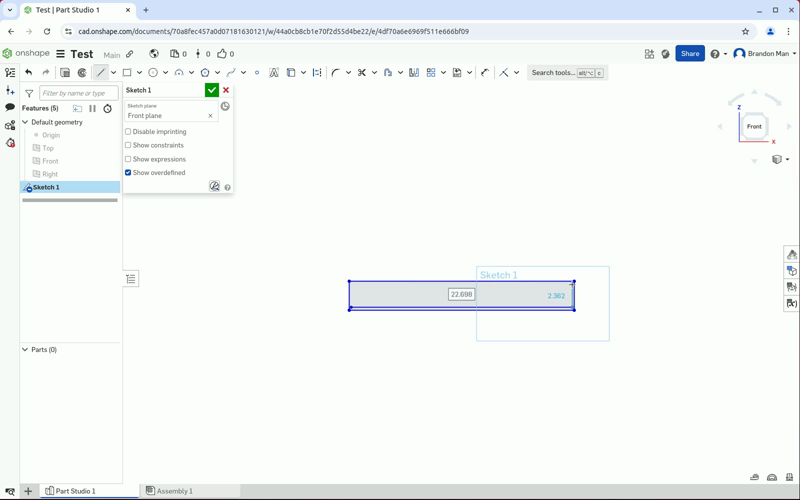
scroll(6)
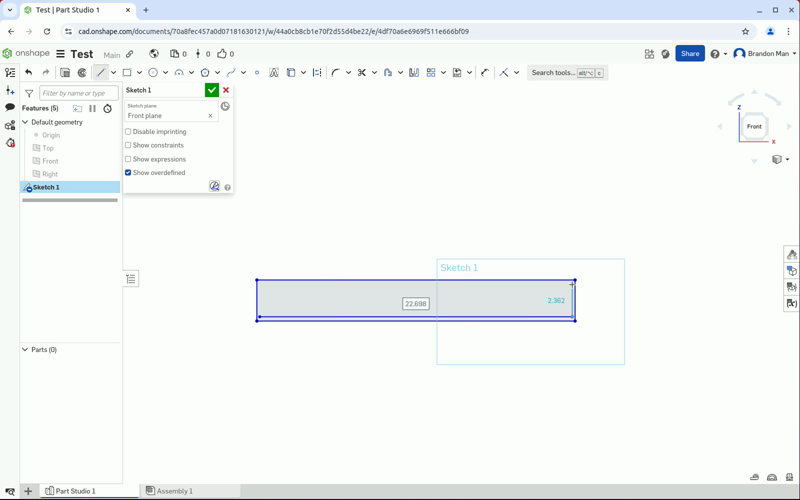
scroll(6)
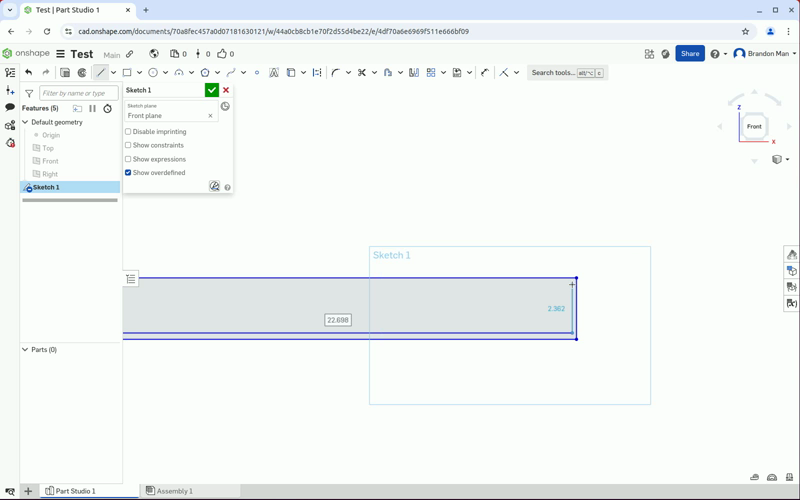
scroll(6)
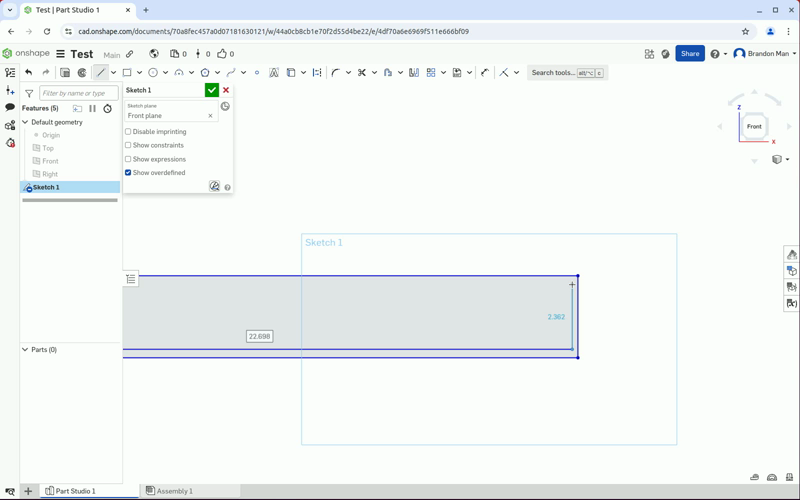
scroll(6)
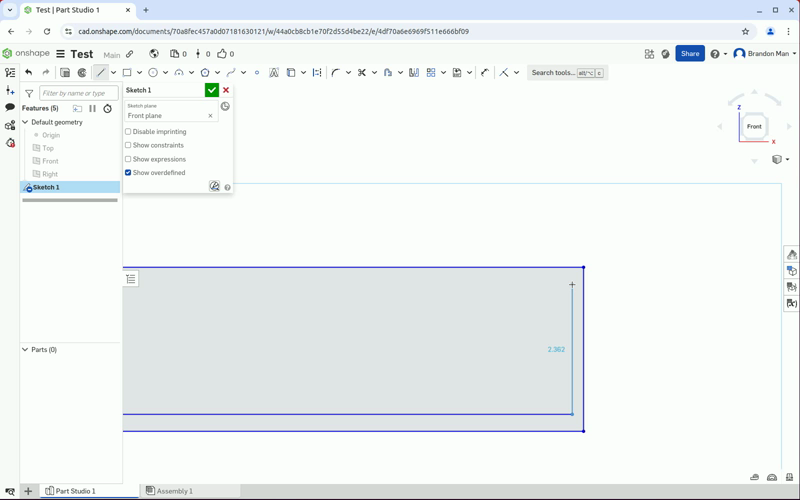
click(572, 284)
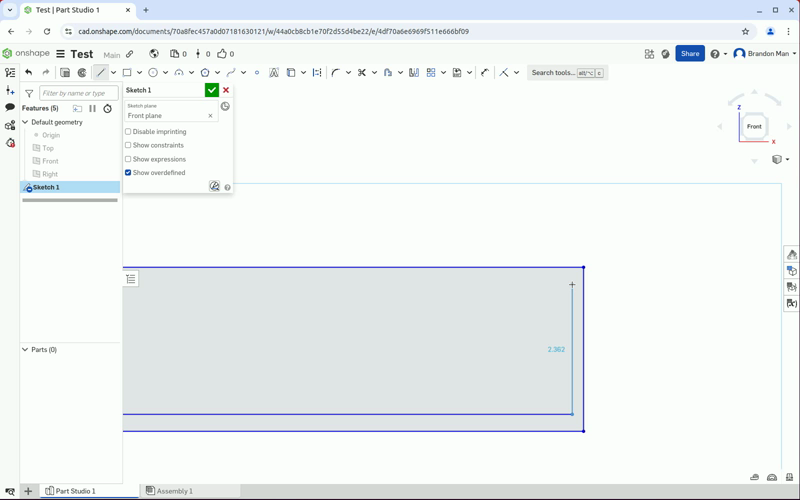
scroll(-6)
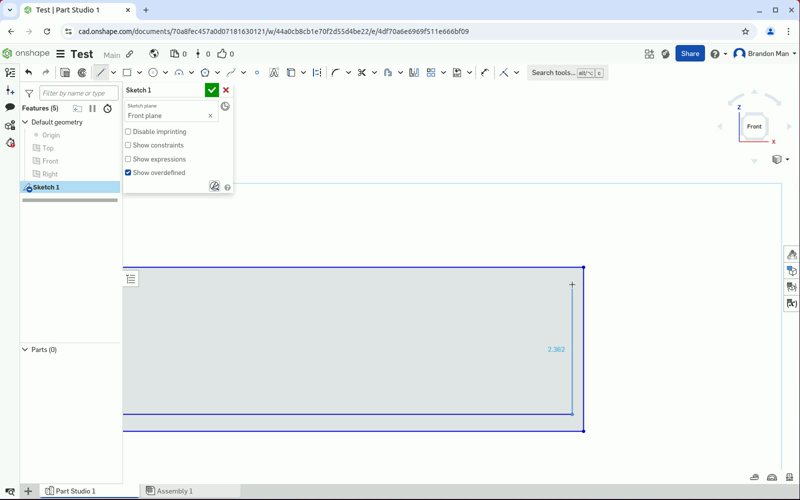
scroll(-6)
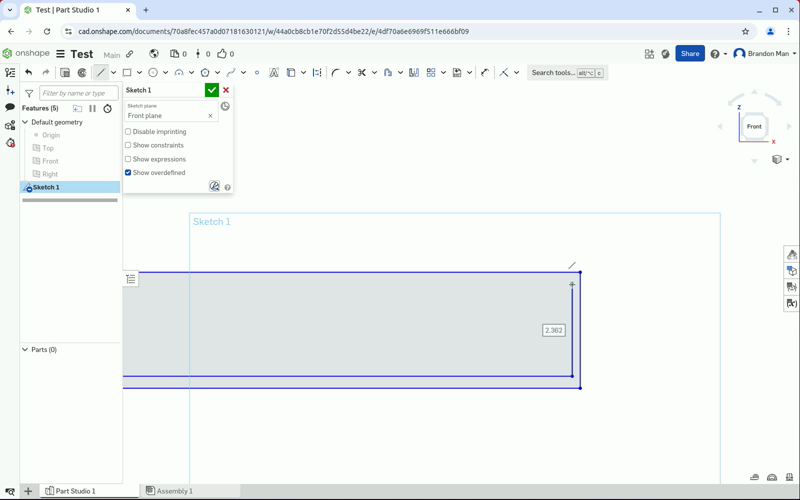
scroll(-6)
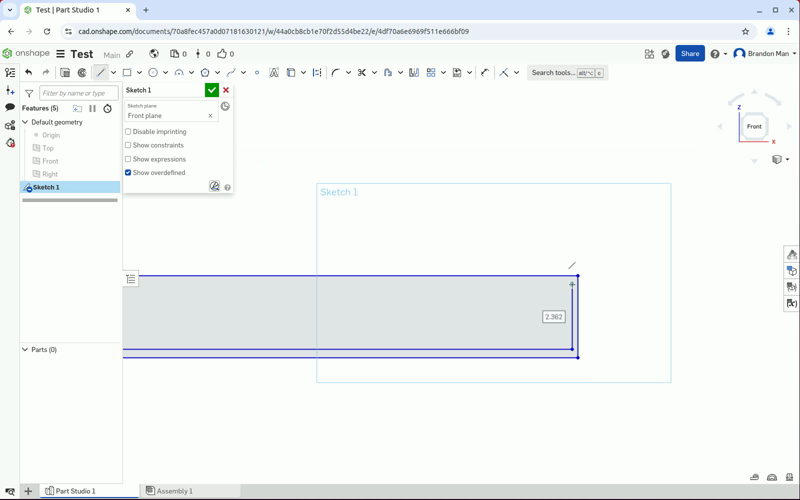
scroll(-6)
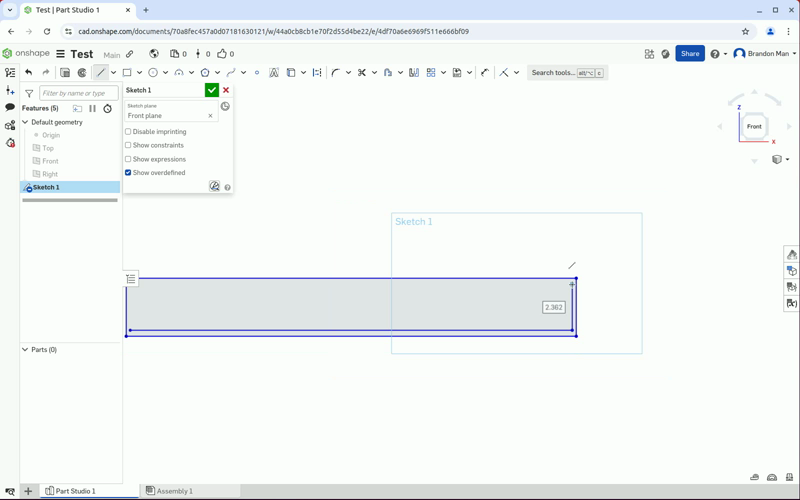
scroll(-6)
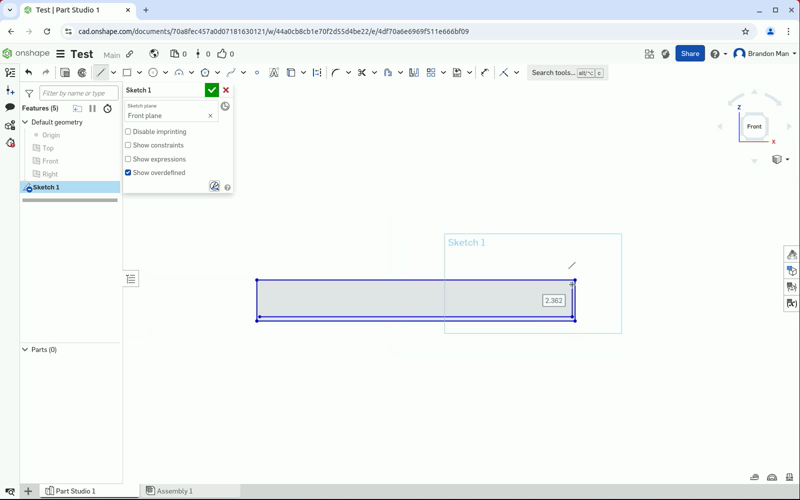
scroll(-6)
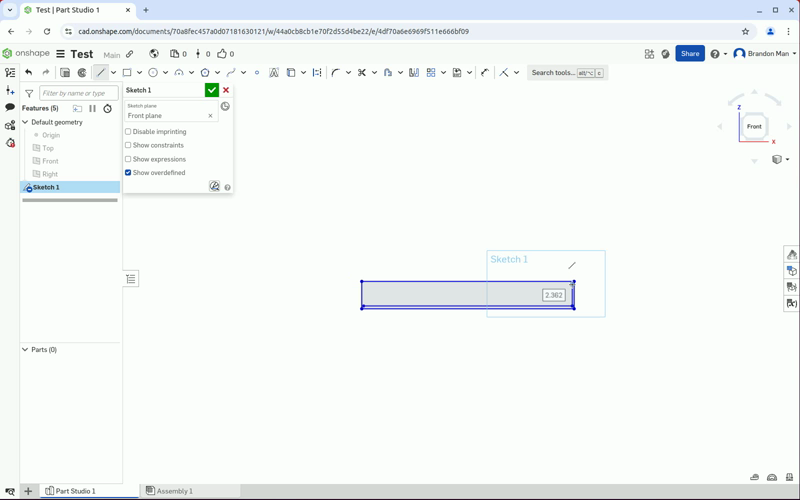
scroll(-6)
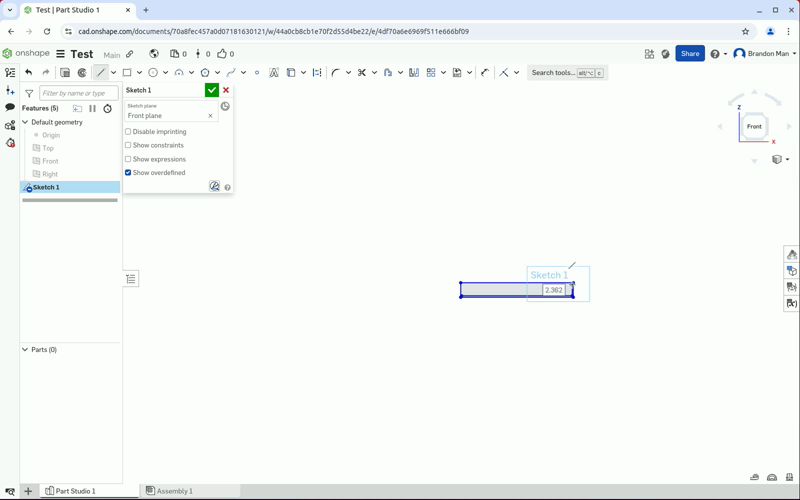
key_up(shift)
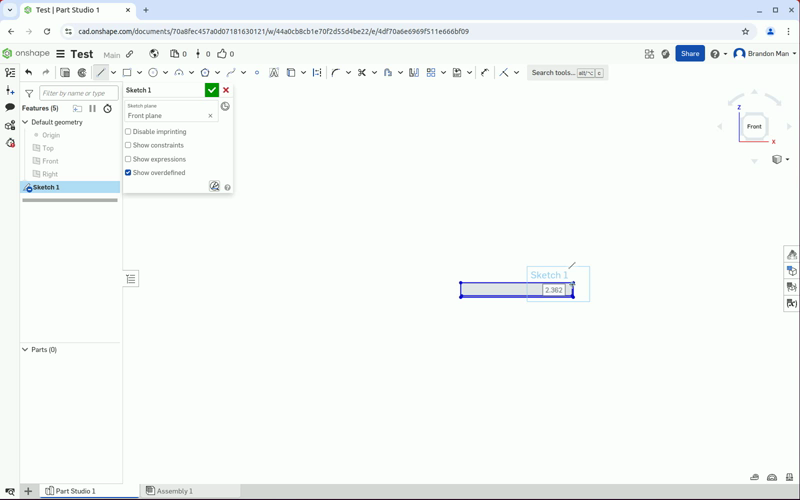
key_down(shift)
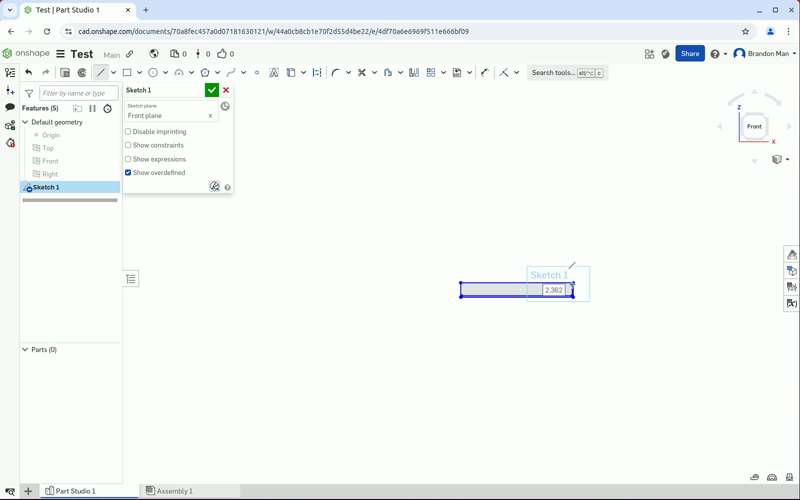
mouse_move(461, 284)
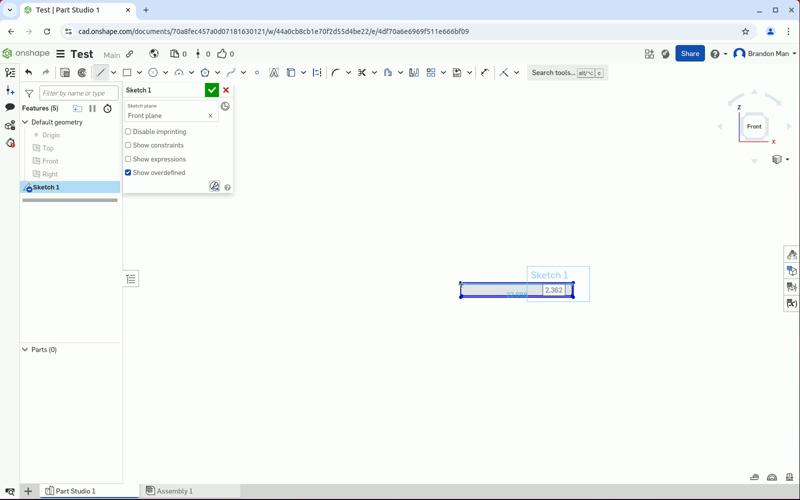
scroll(6)
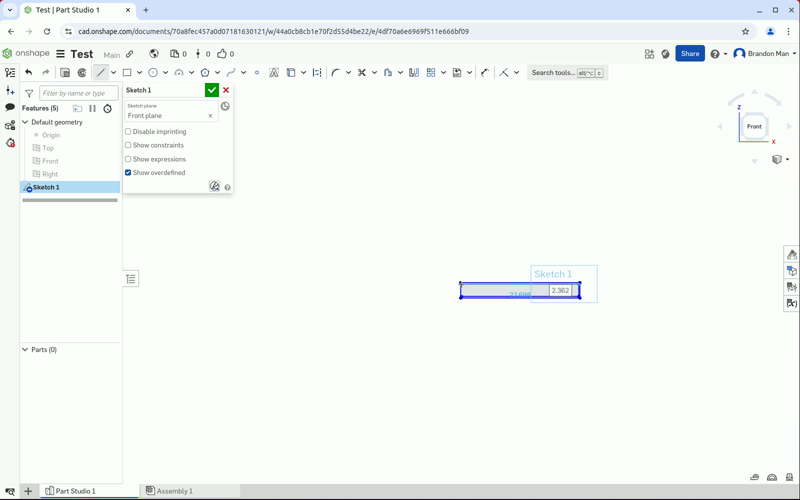
scroll(6)
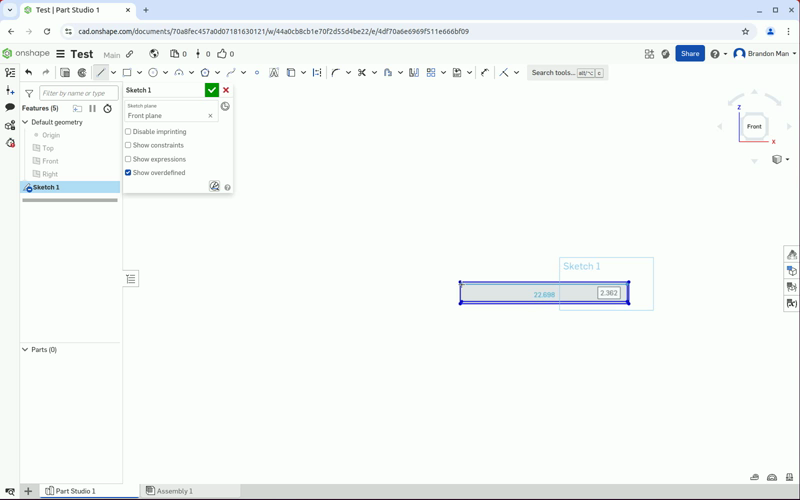
scroll(6)
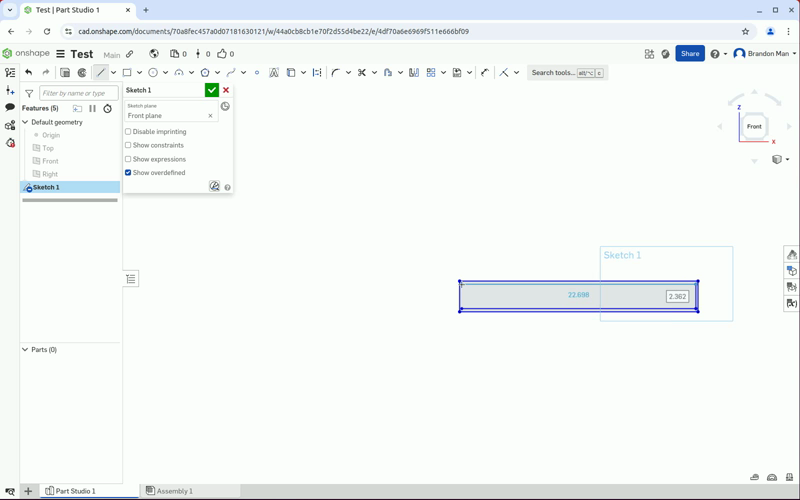
scroll(6)
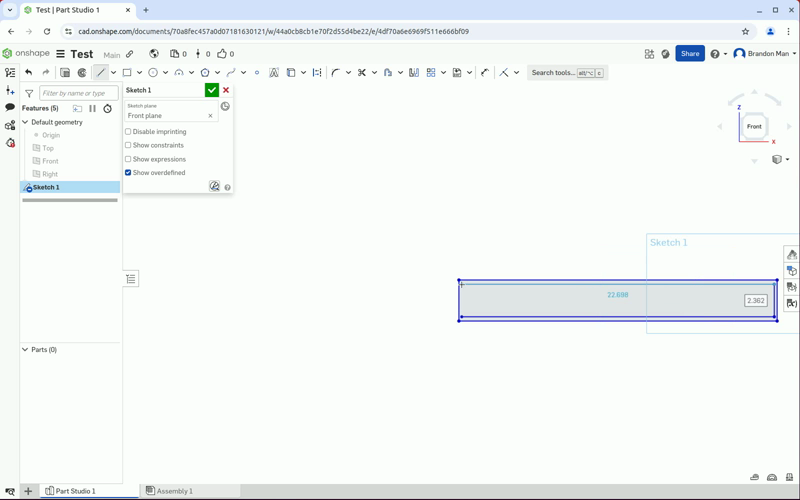
scroll(6)
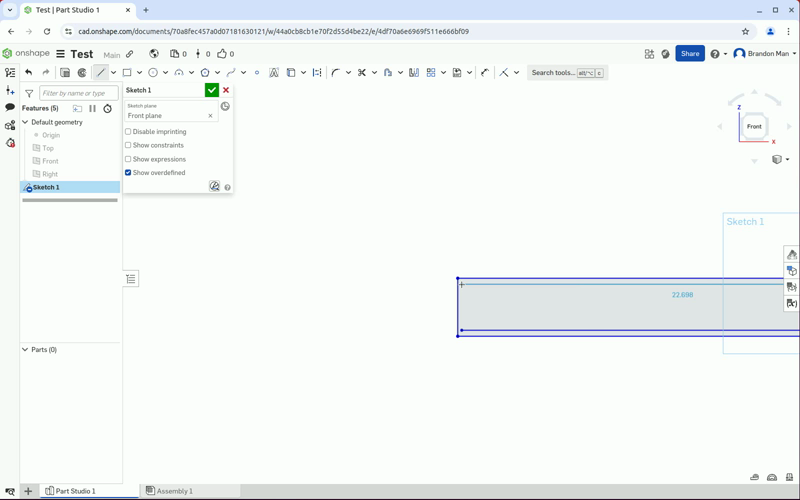
scroll(6)
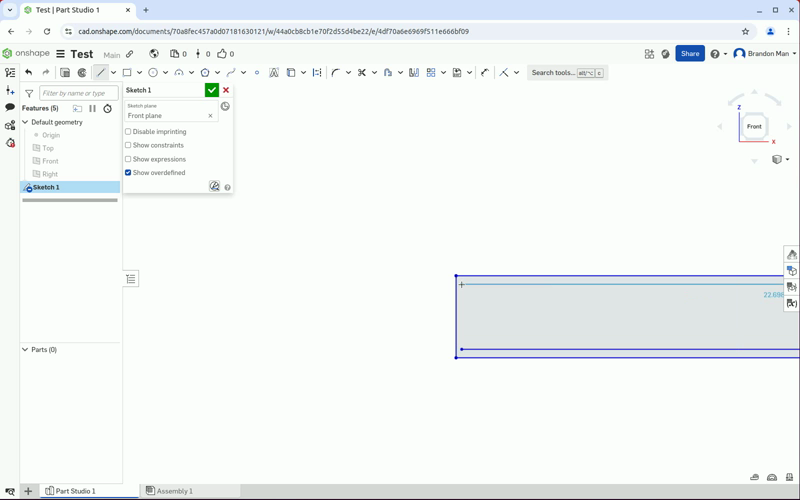
scroll(6)
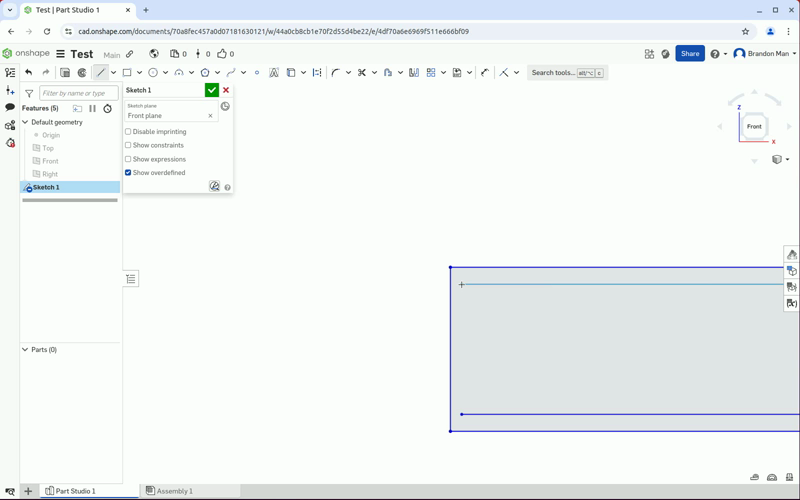
click(461, 284)
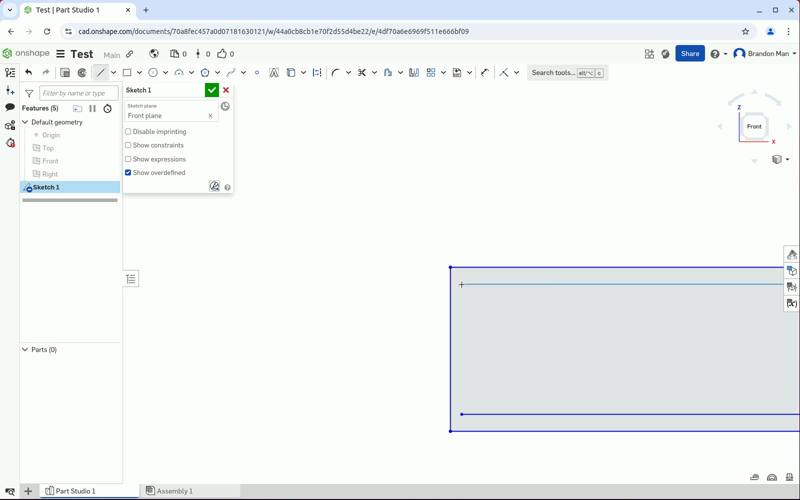
scroll(-6)
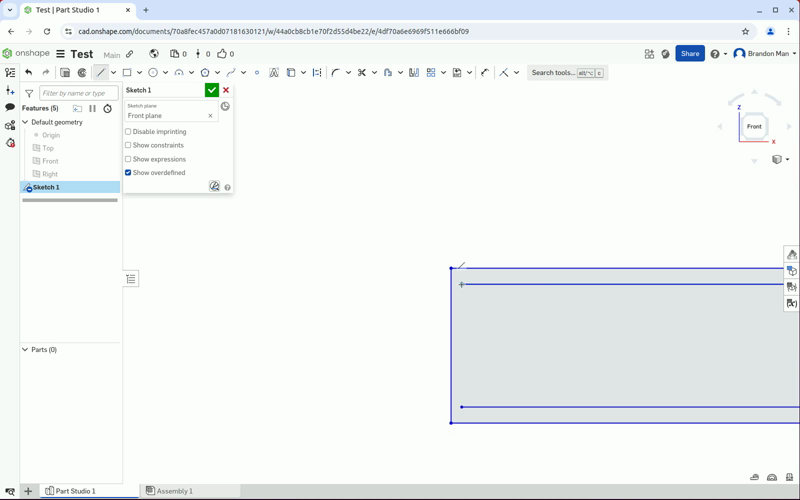
scroll(-6)
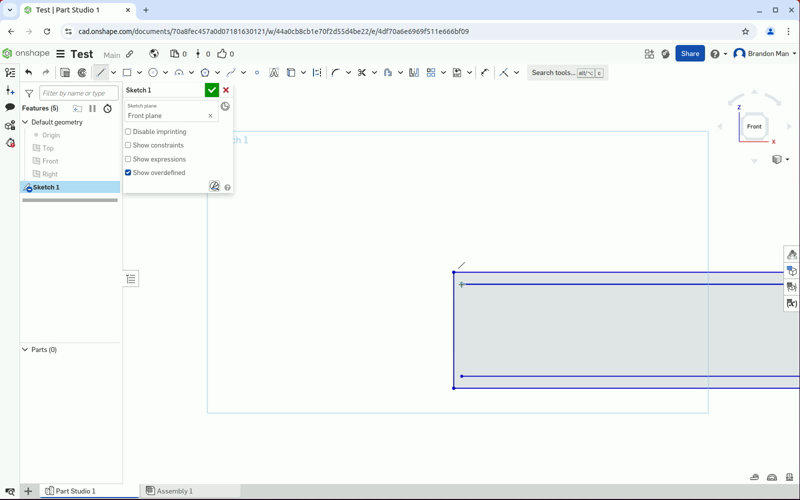
scroll(-6)
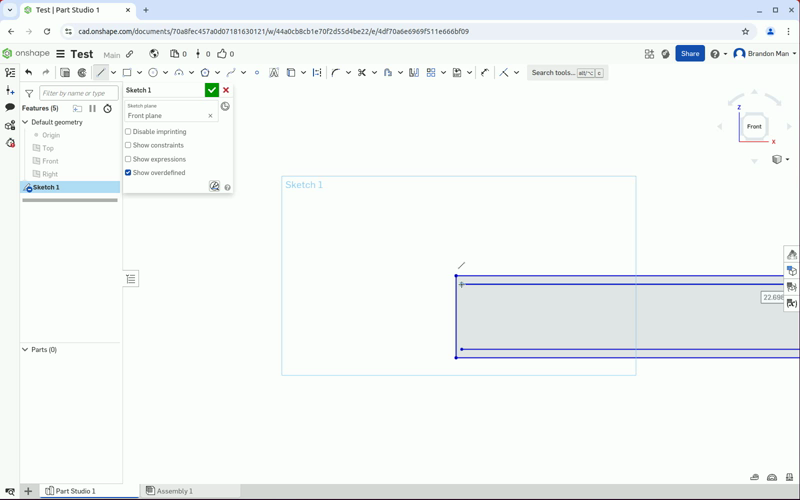
scroll(-6)
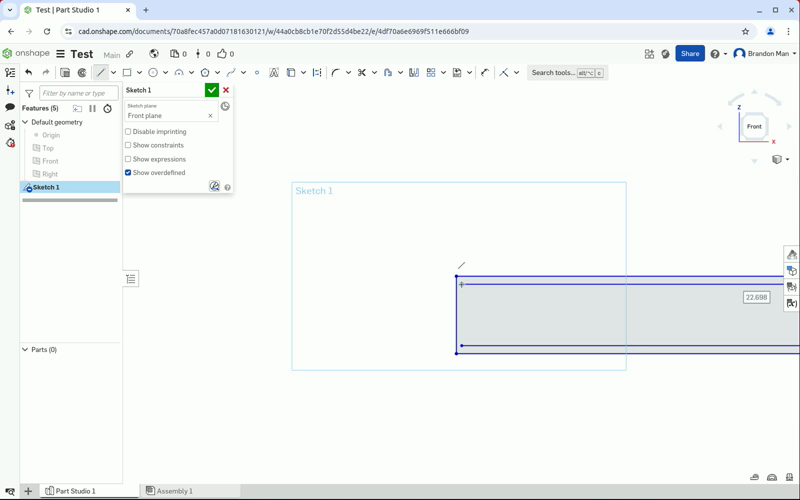
scroll(-6)
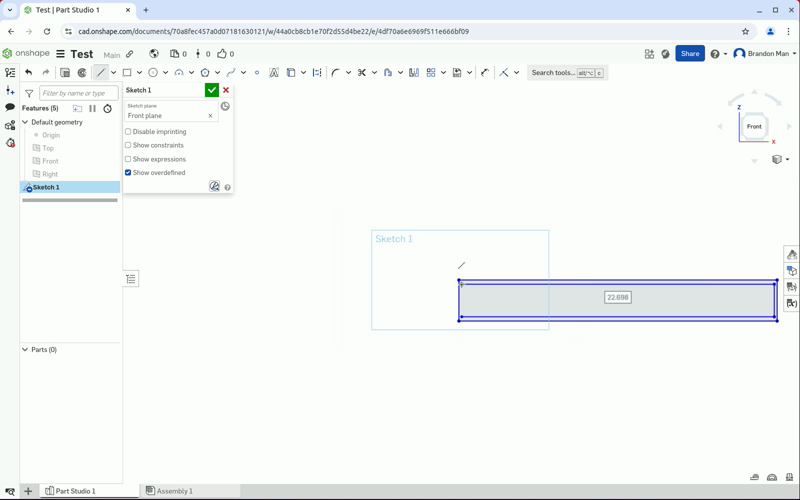
scroll(-6)
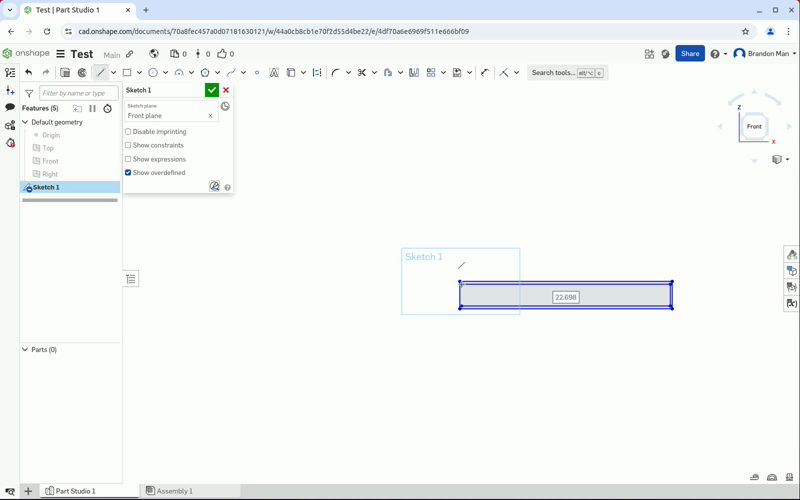
scroll(-6)
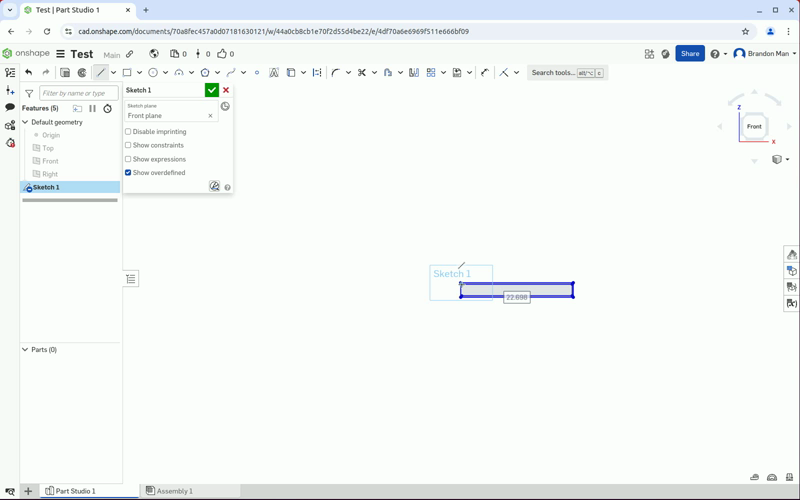
key_up(shift)
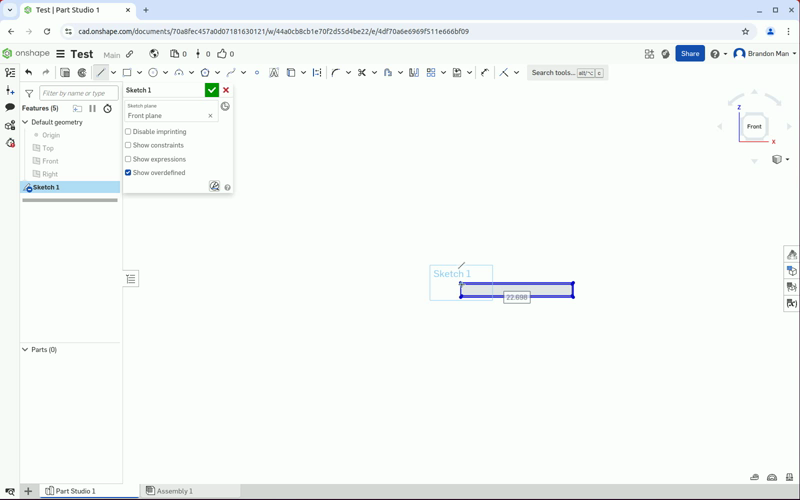
mouse_move(492, 284)
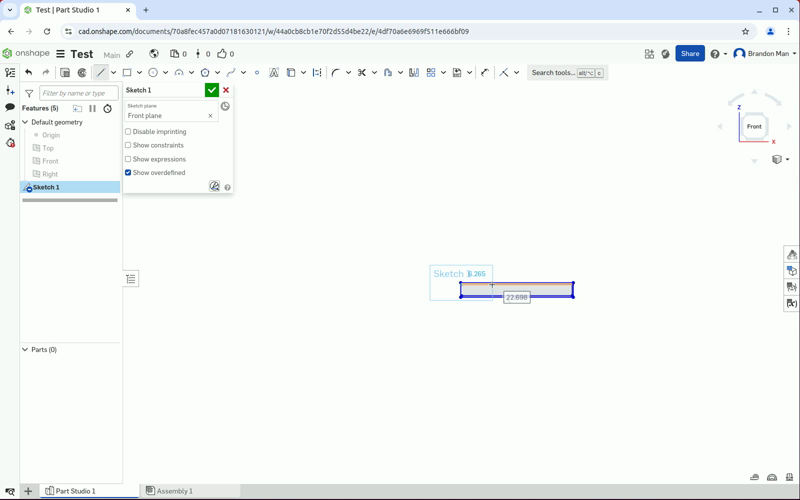
key_down(shift)
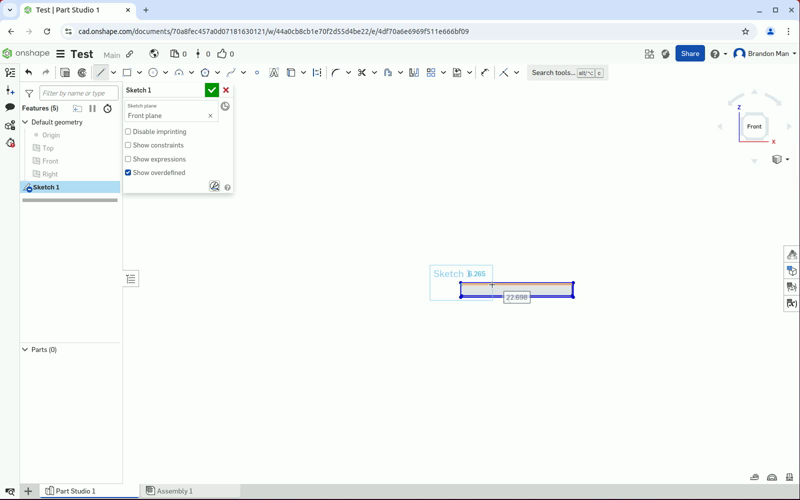
mouse_move(461, 295)
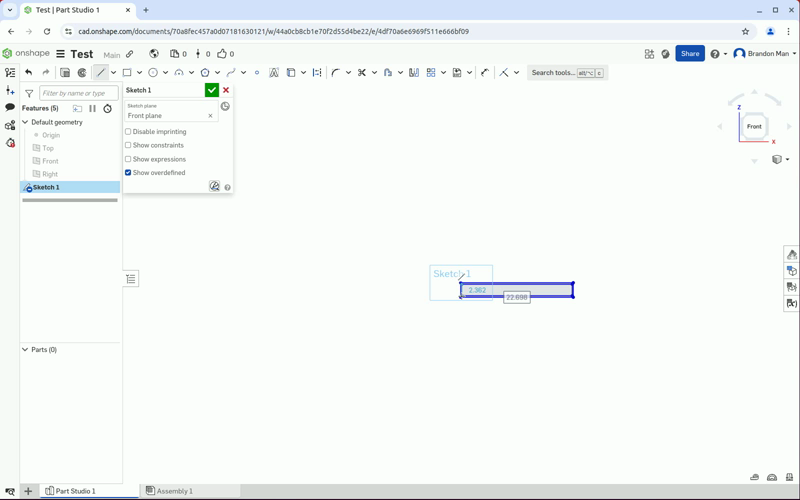
scroll(6)
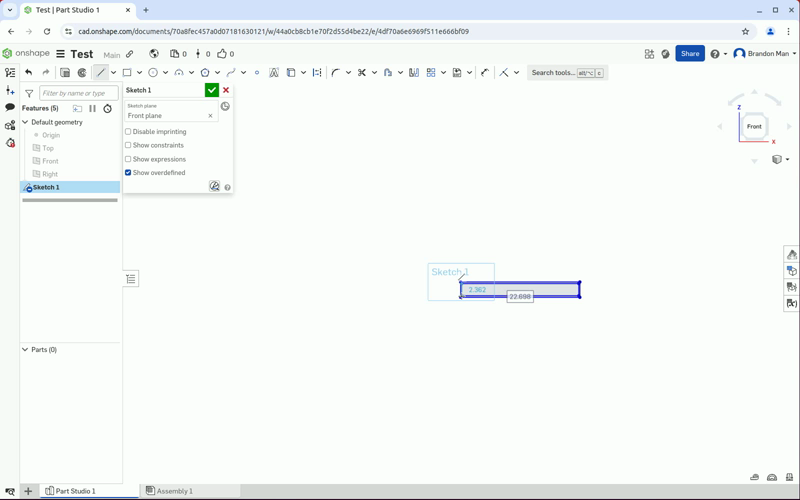
scroll(6)
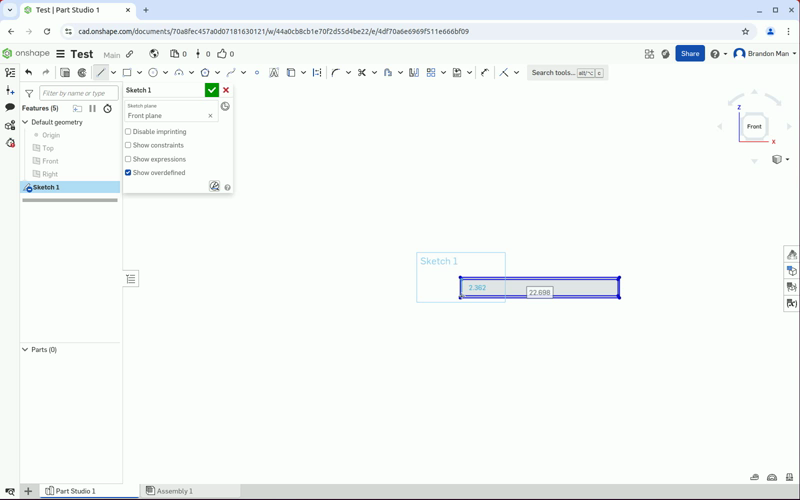
scroll(6)
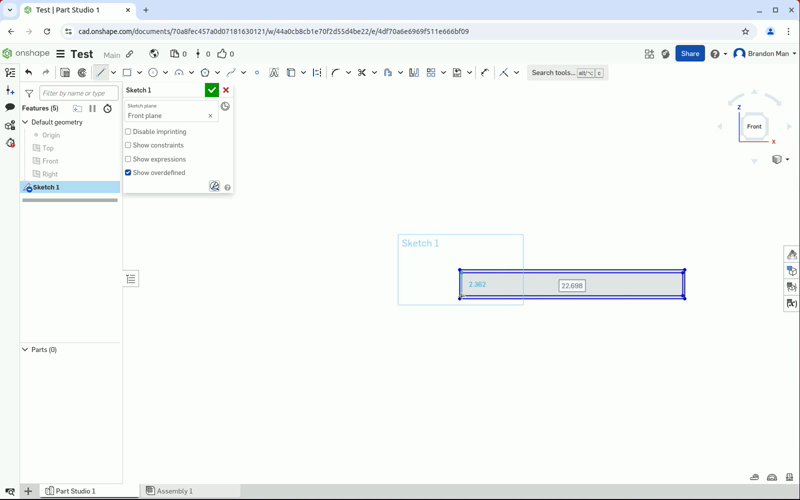
scroll(6)
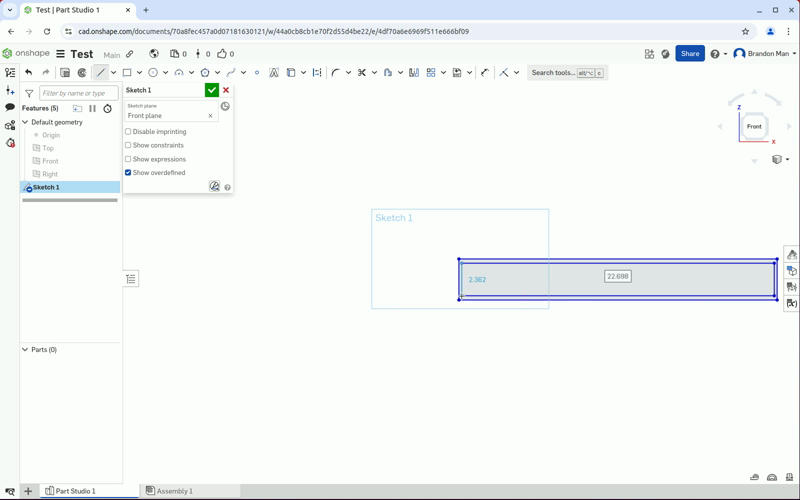
scroll(6)
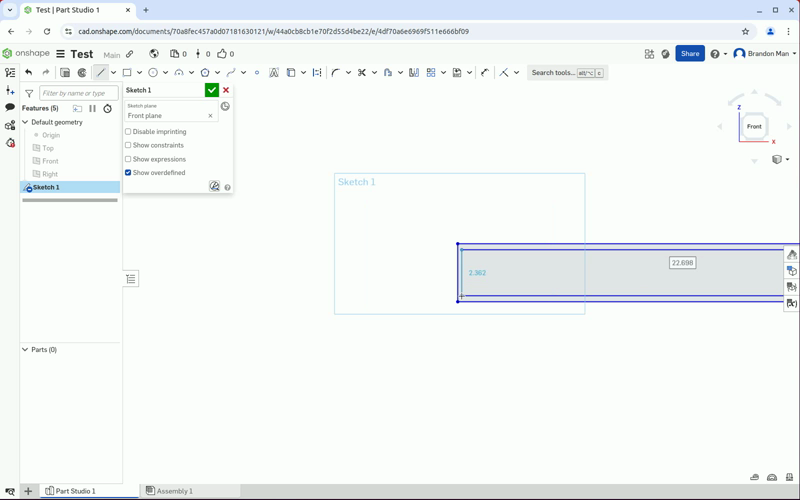
scroll(6)
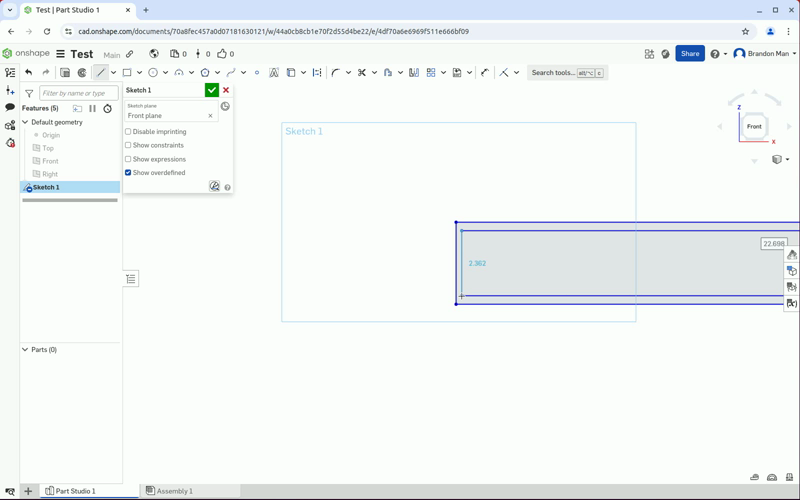
scroll(6)
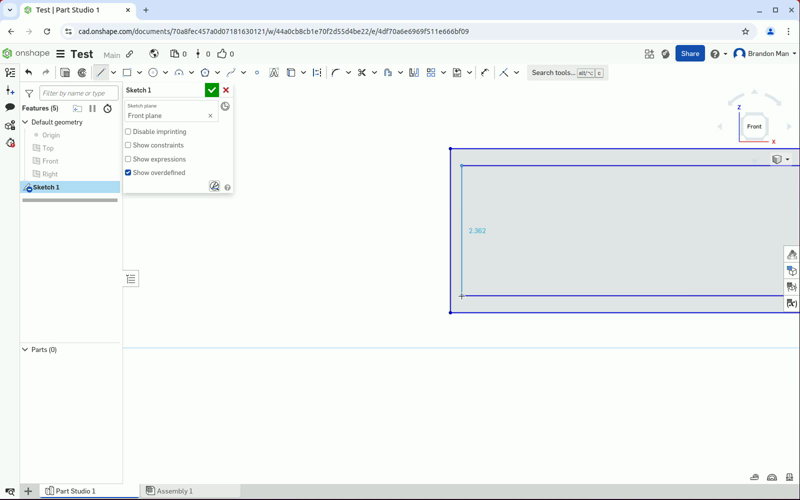
key_up(shift)
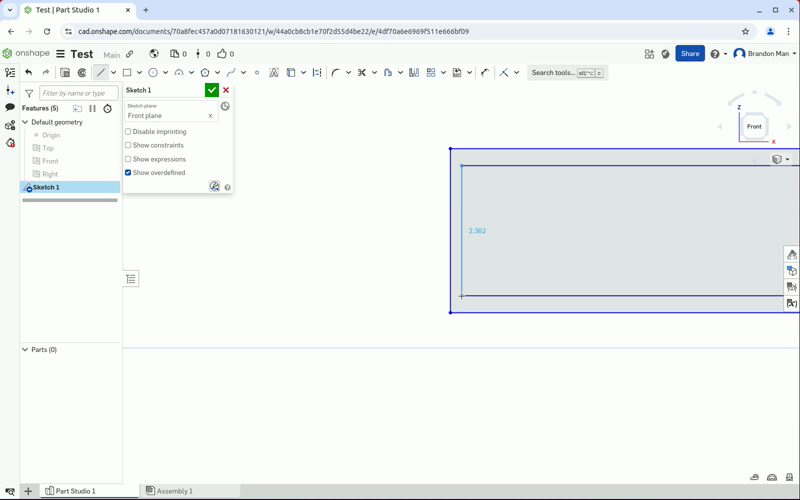
click(461, 295)
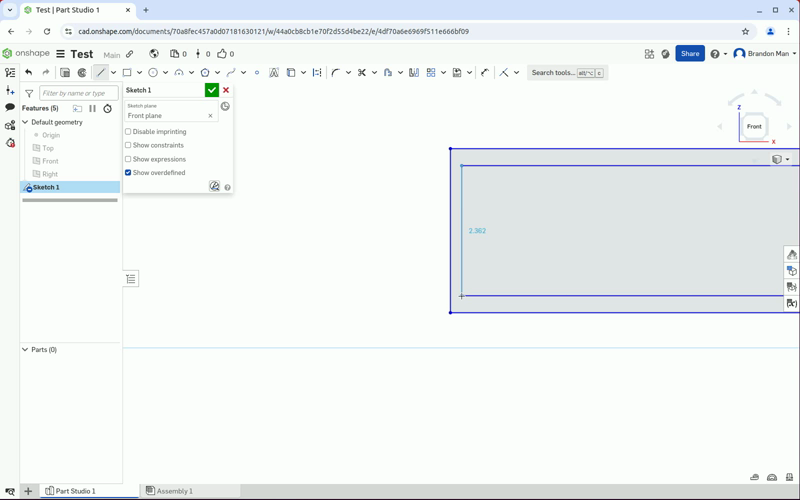
scroll(-6)
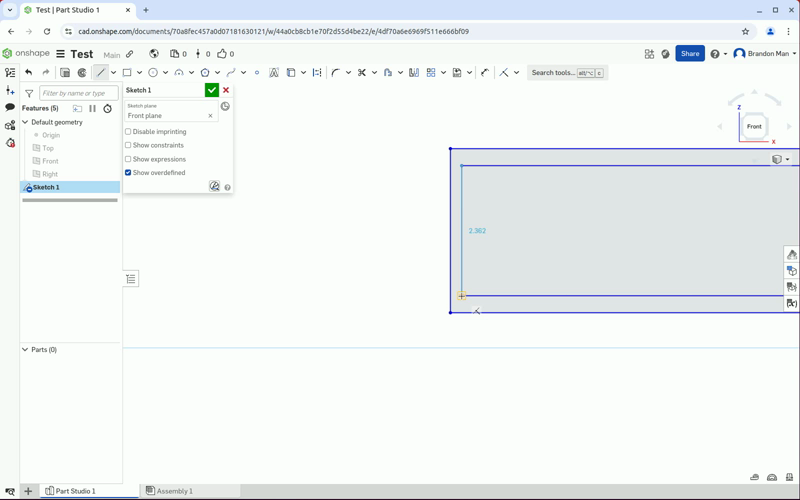
scroll(-6)
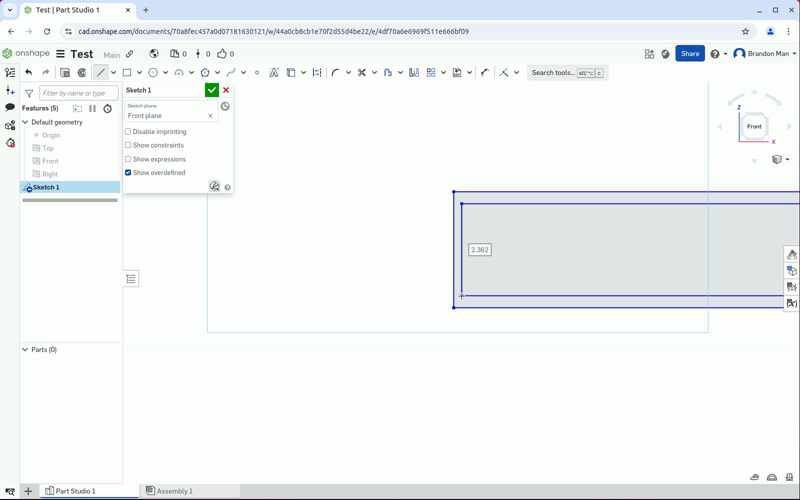
scroll(-6)
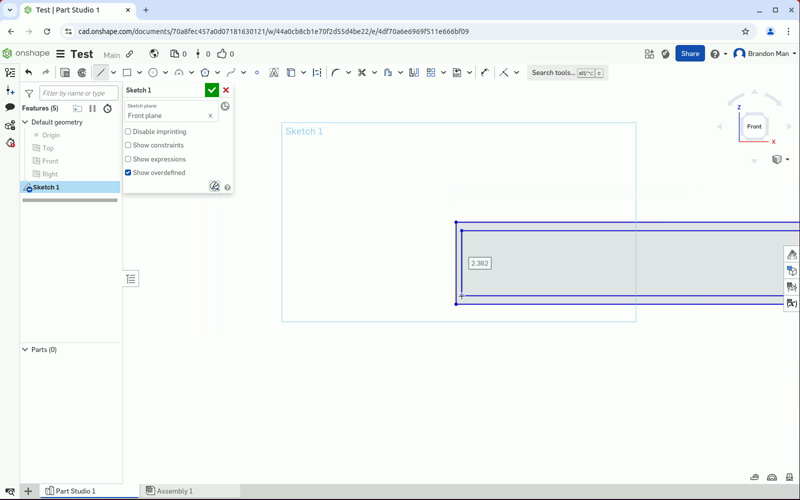
scroll(-6)
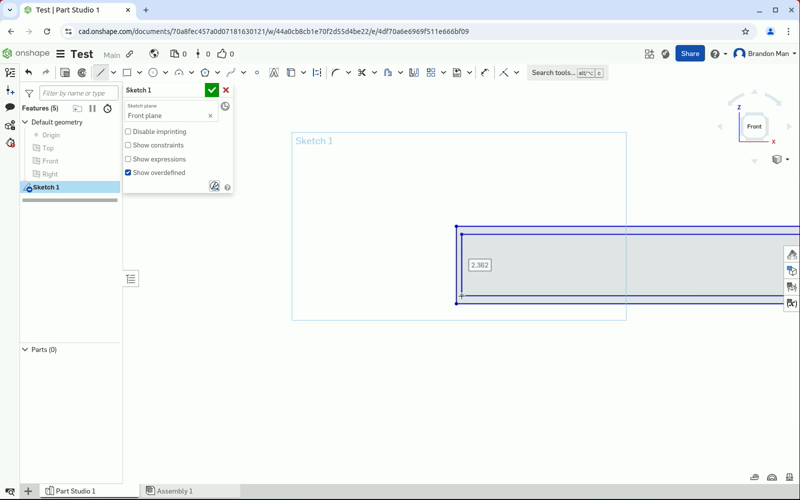
scroll(-6)
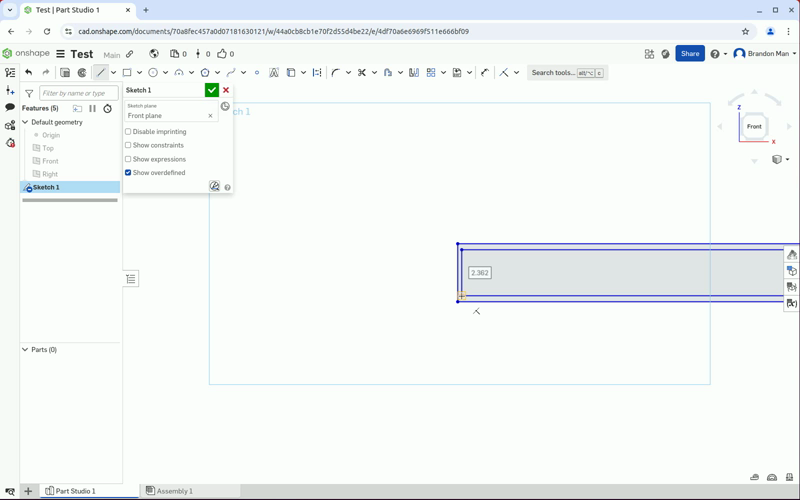
scroll(-6)
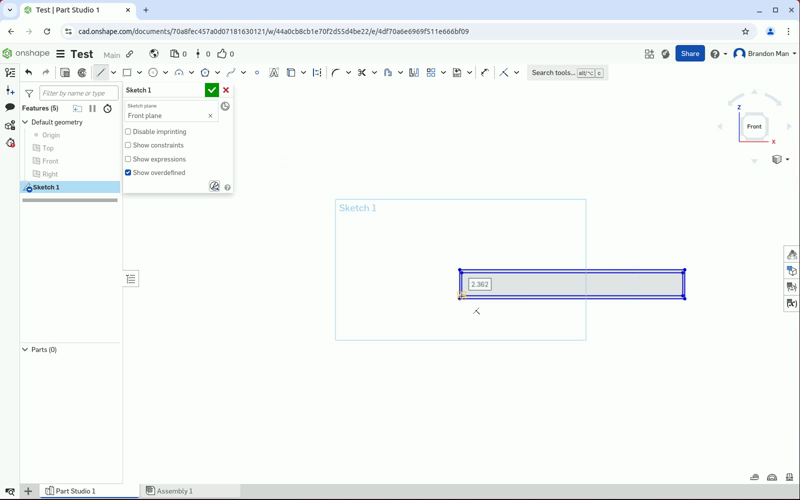
scroll(-6)
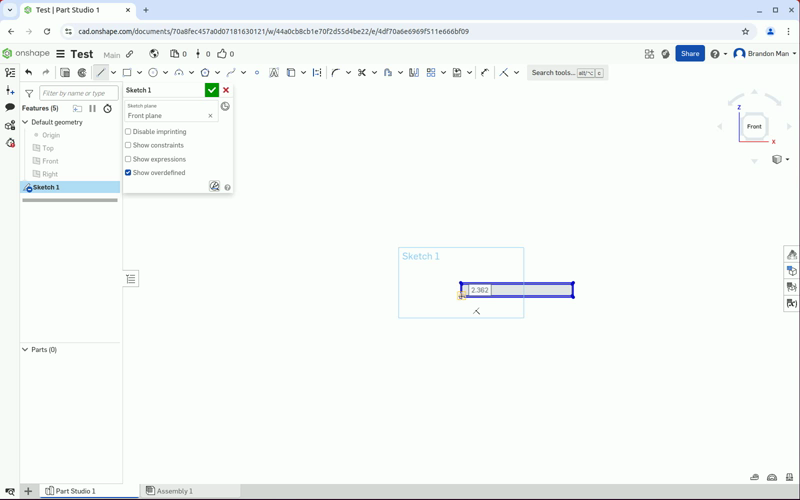
key(esc)
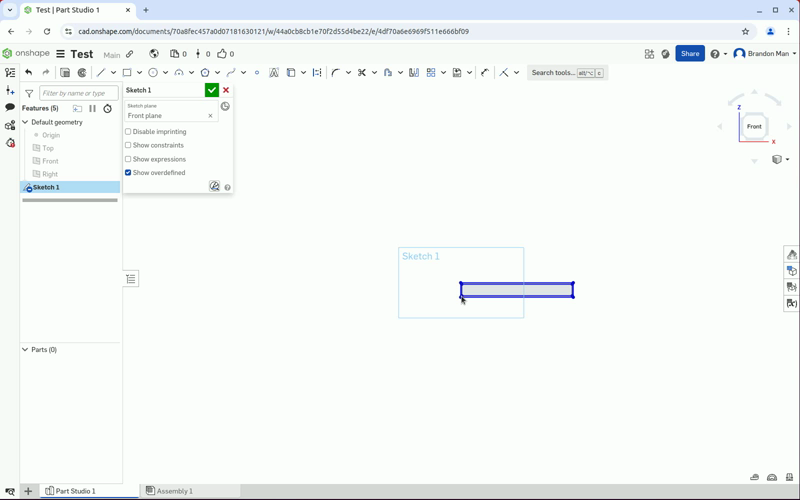
mouse_move(546, 283)
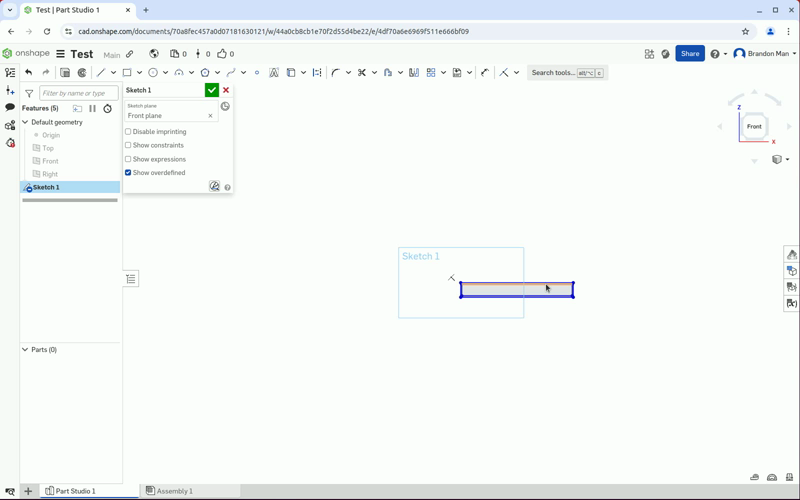
scroll(6)
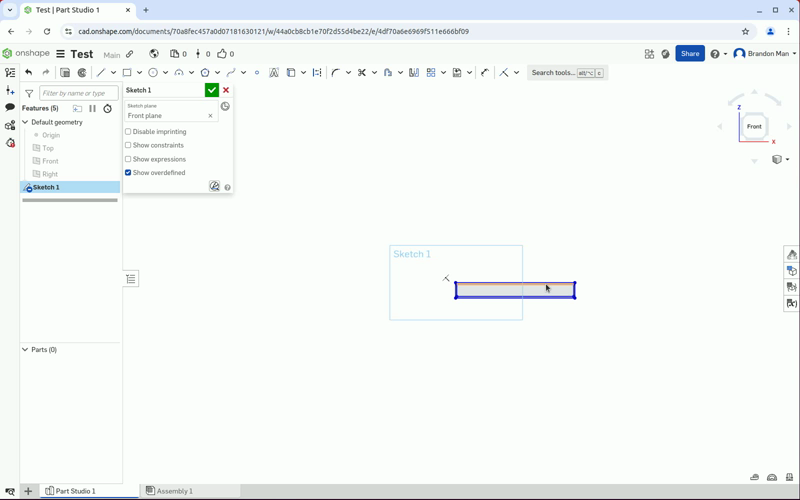
scroll(6)
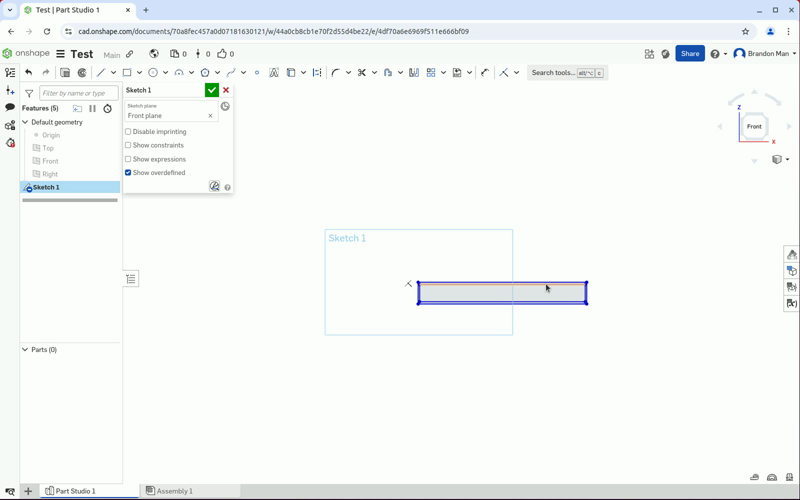
scroll(6)
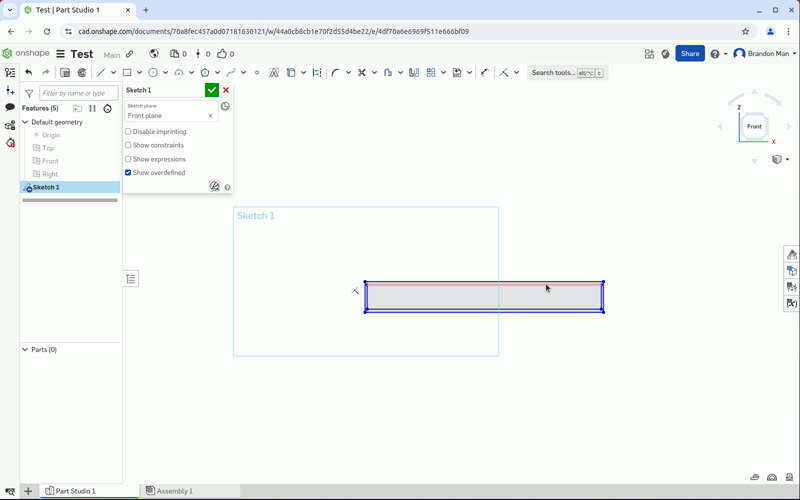
scroll(6)
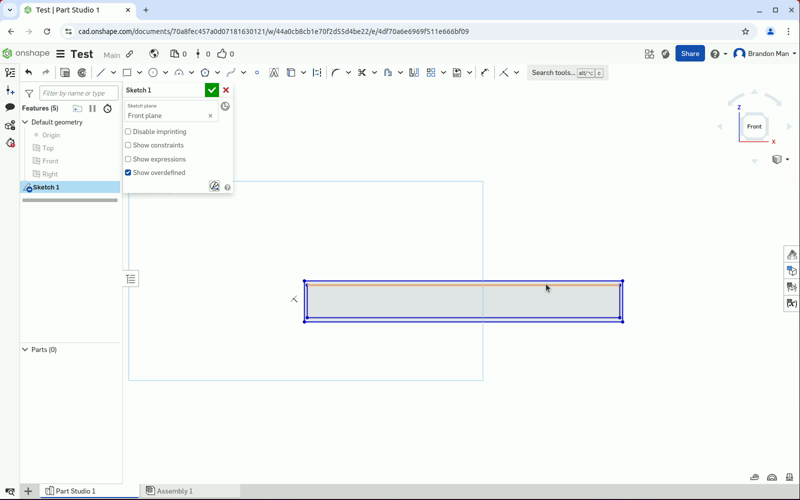
scroll(6)
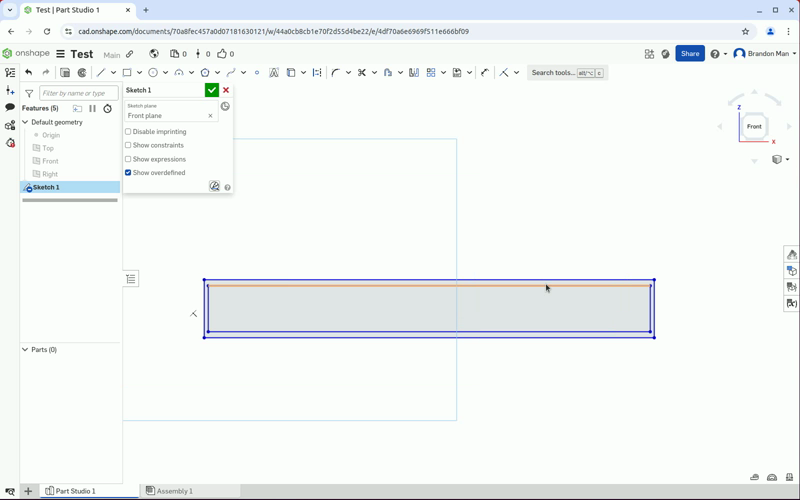
scroll(6)
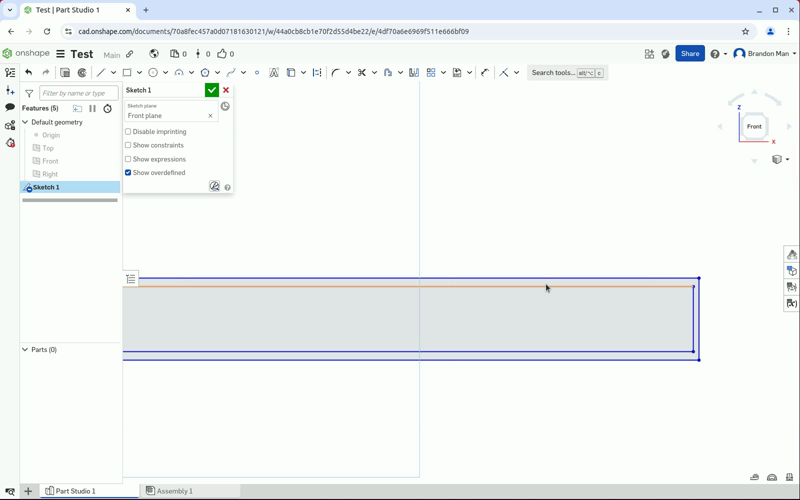
scroll(6)
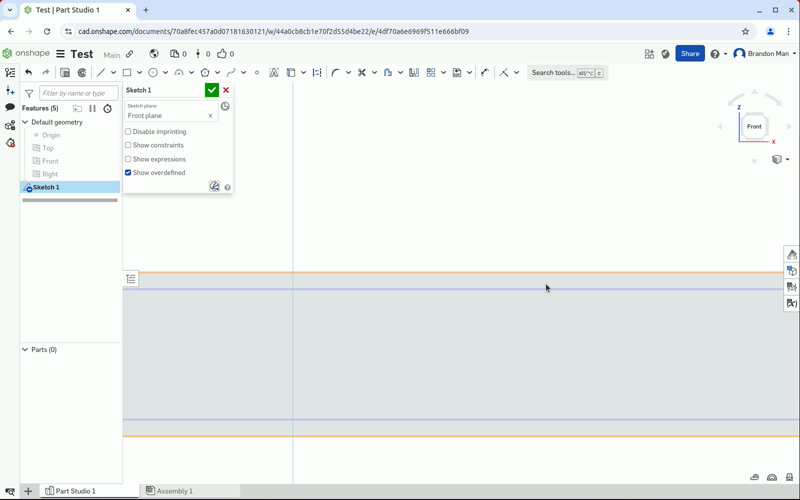
click(546, 283)
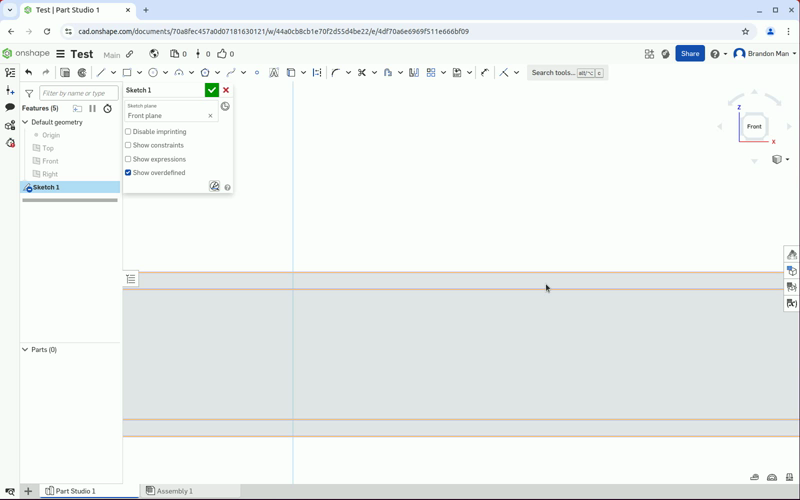
scroll(-6)
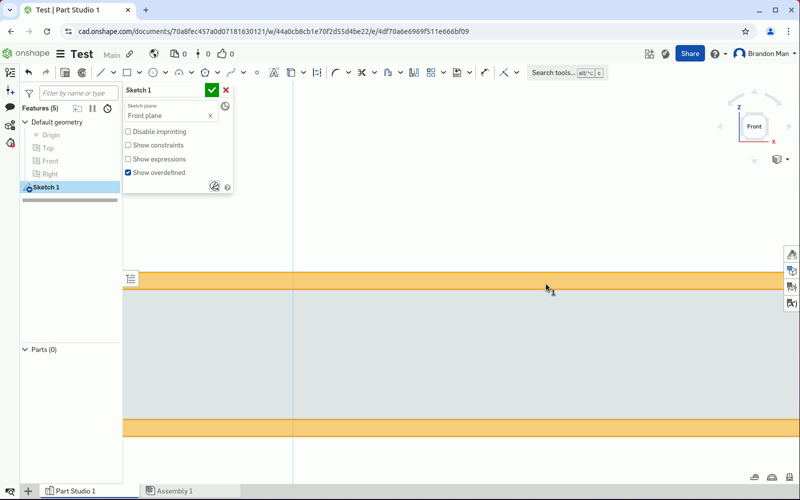
scroll(-6)
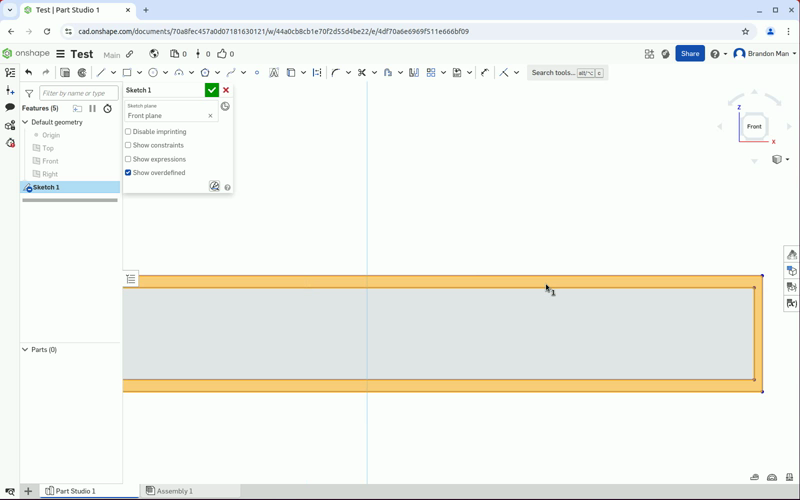
scroll(-6)
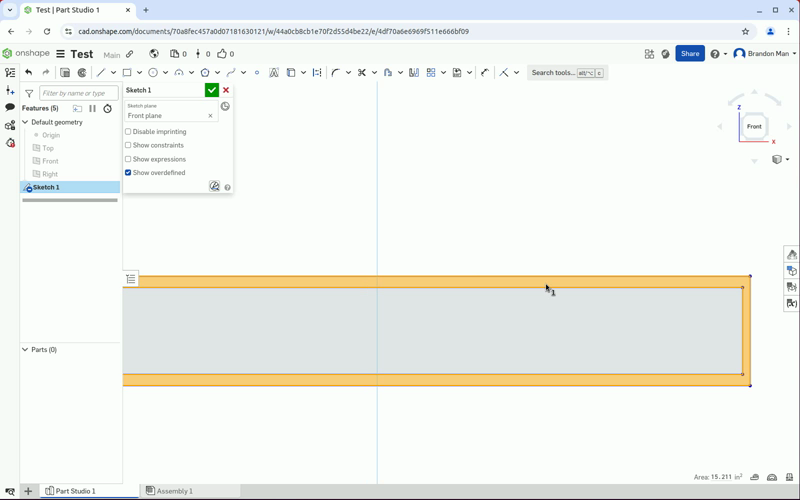
scroll(-6)
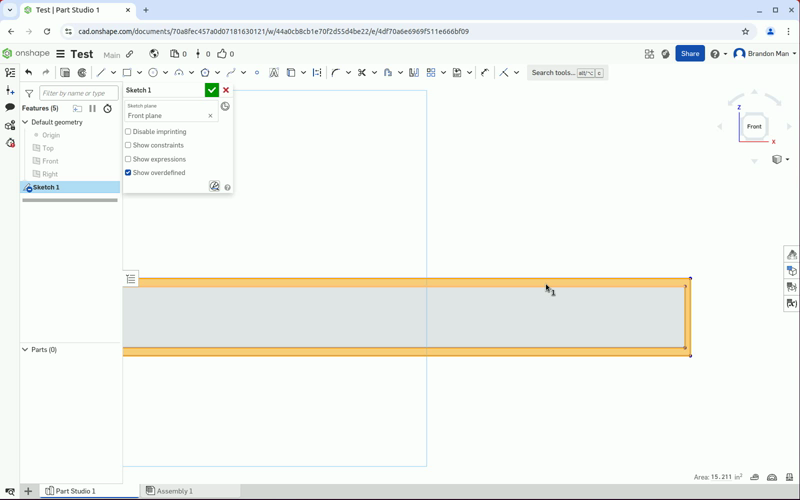
scroll(-6)
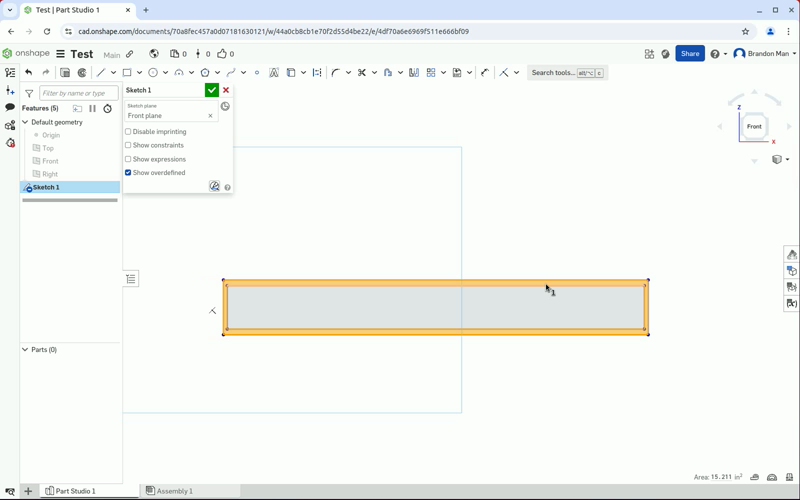
scroll(-6)
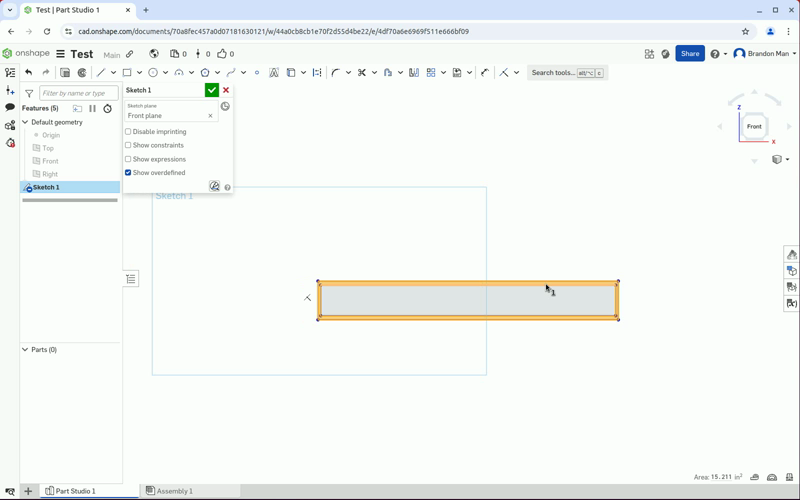
scroll(-6)
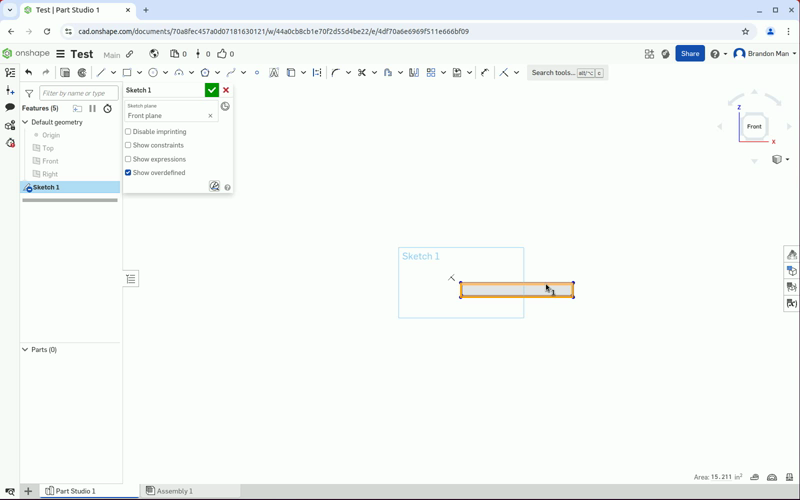
mouse_move(73, 352)
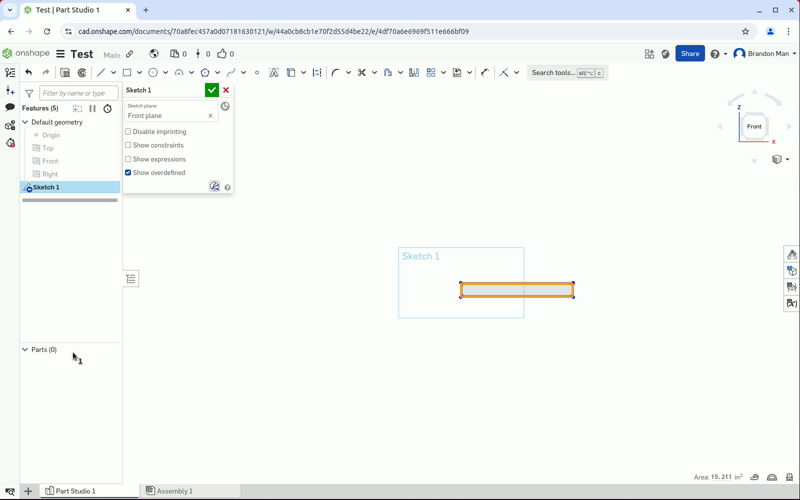
key(shift+y)
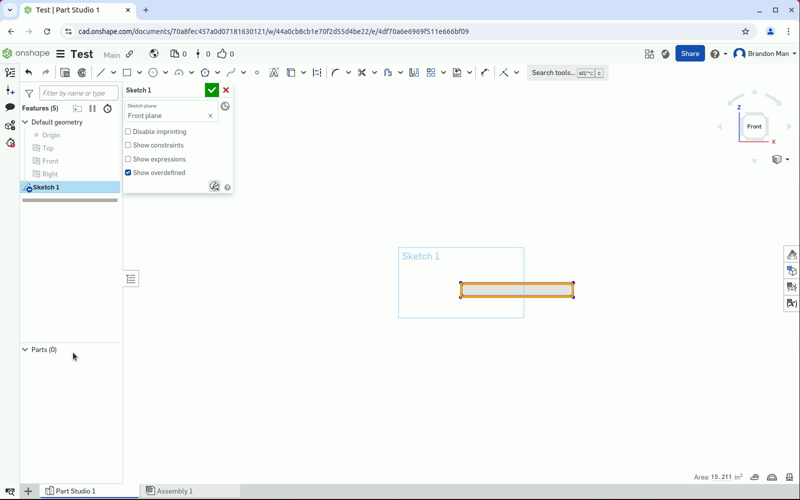
key(shift+e)
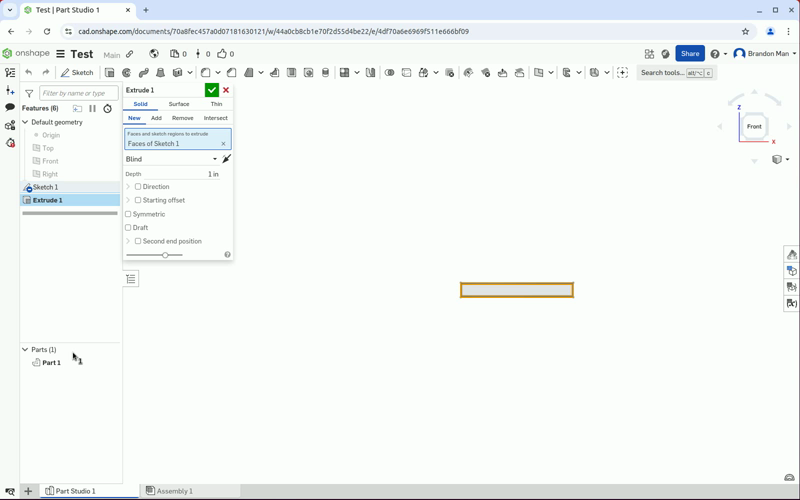
mouse_move(143, 106)
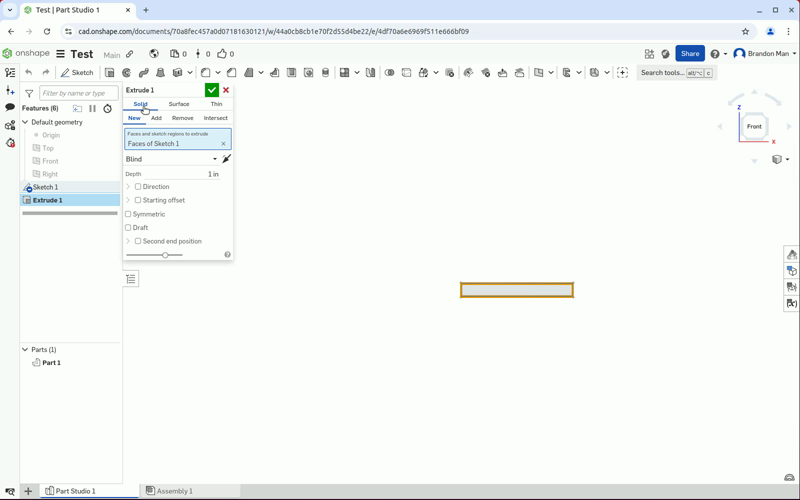
click(143, 106)
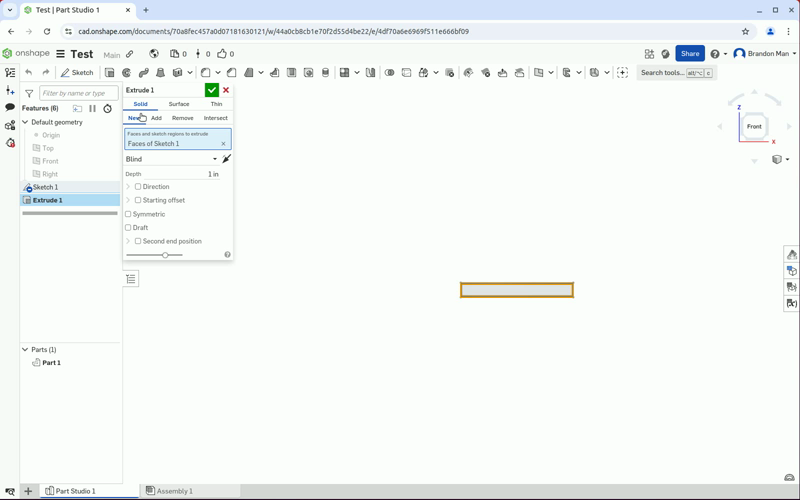
mouse_move(137, 120)
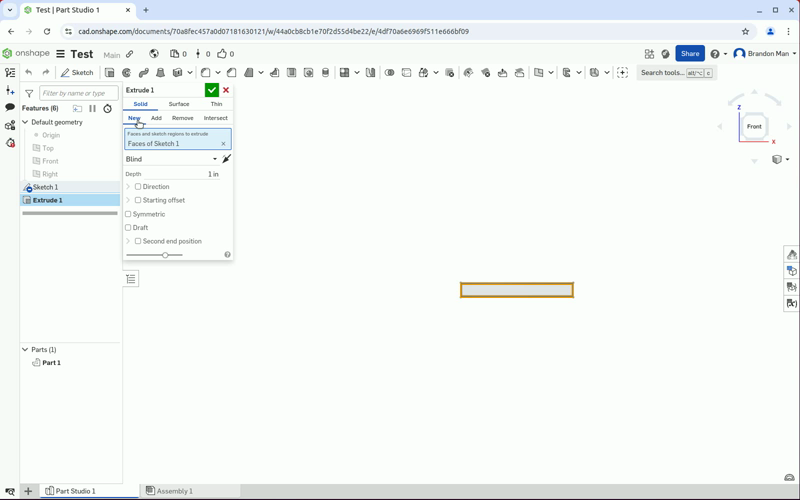
click(137, 120)
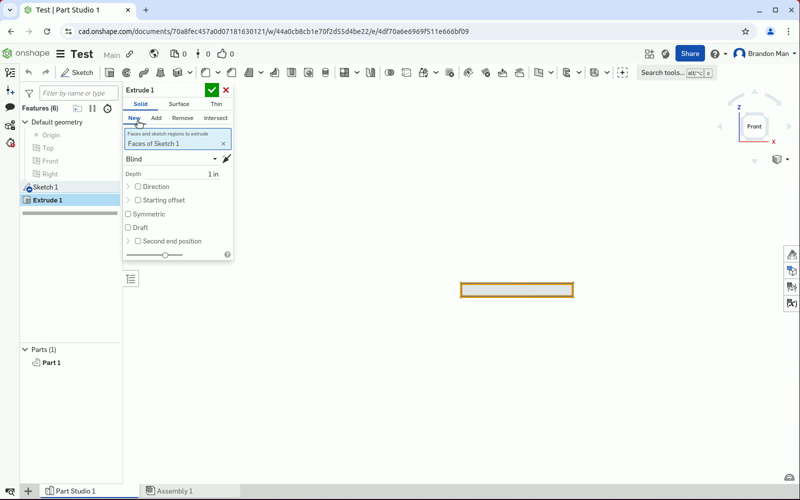
key(tab, 4)
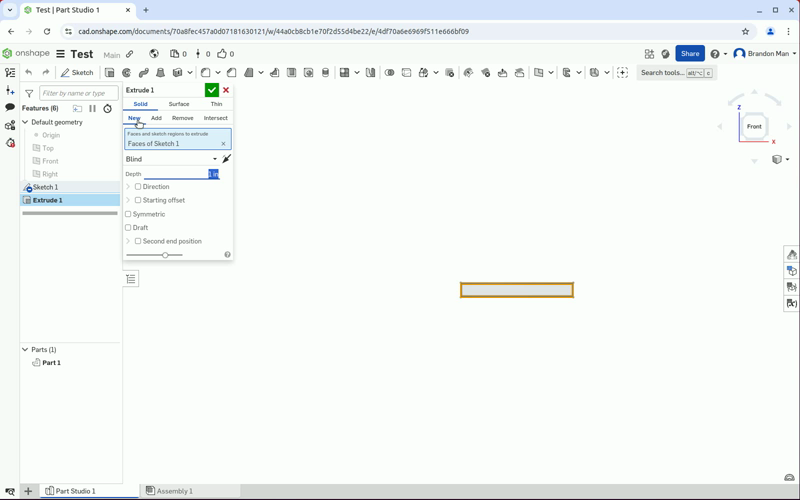
text(2.407)
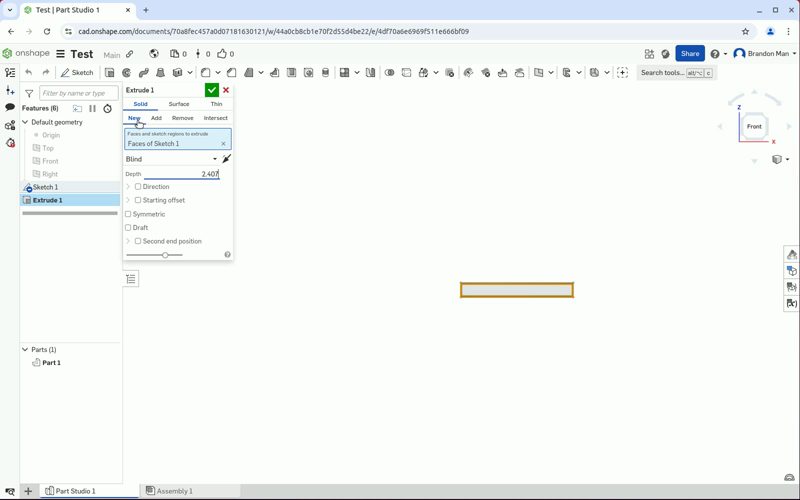
key(enter)
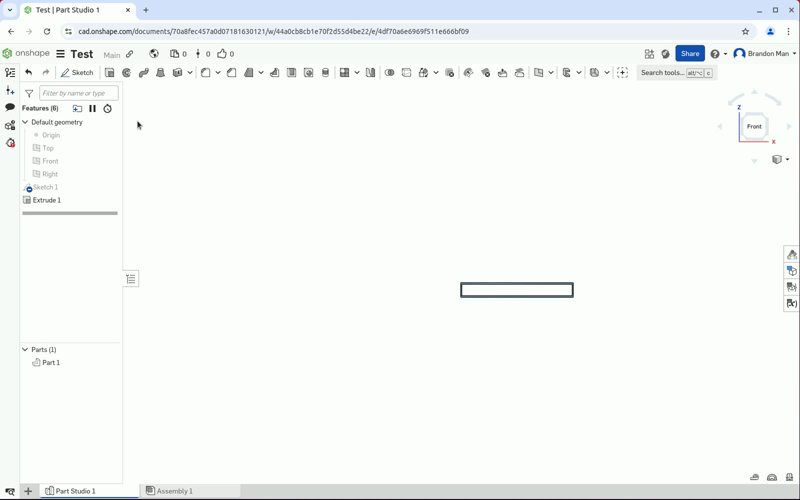
key(shift+h)
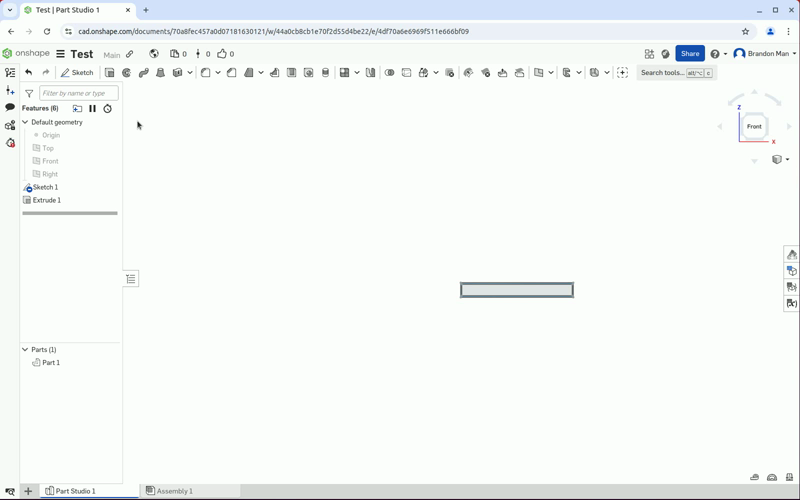
key(shift+h)
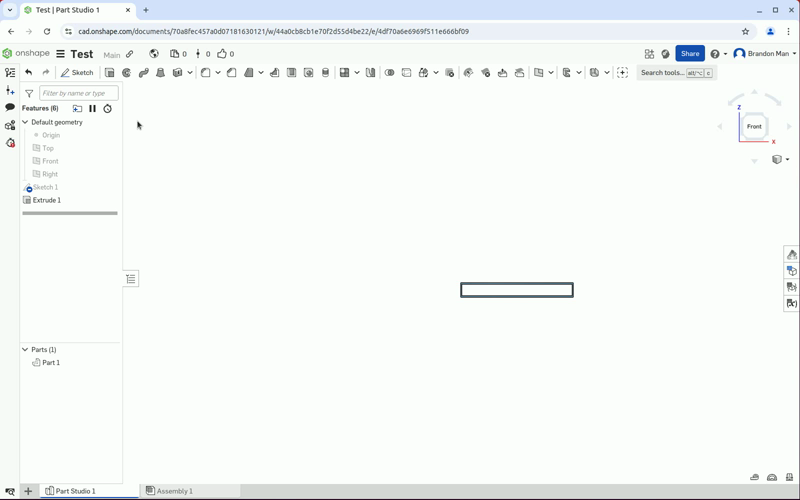
mouse_move(73, 189)
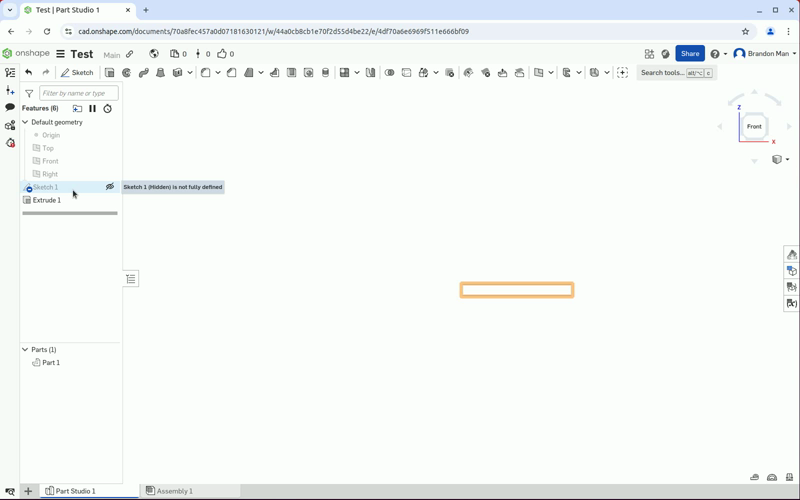
click(73, 189)
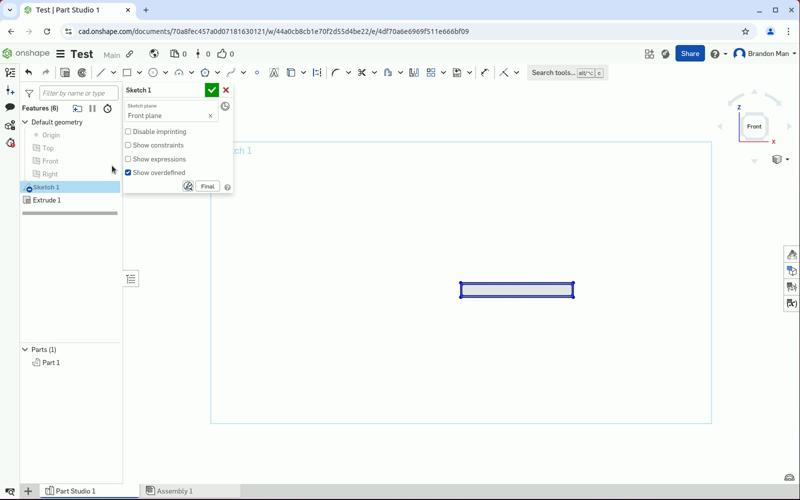
mouse_move(229, 92)
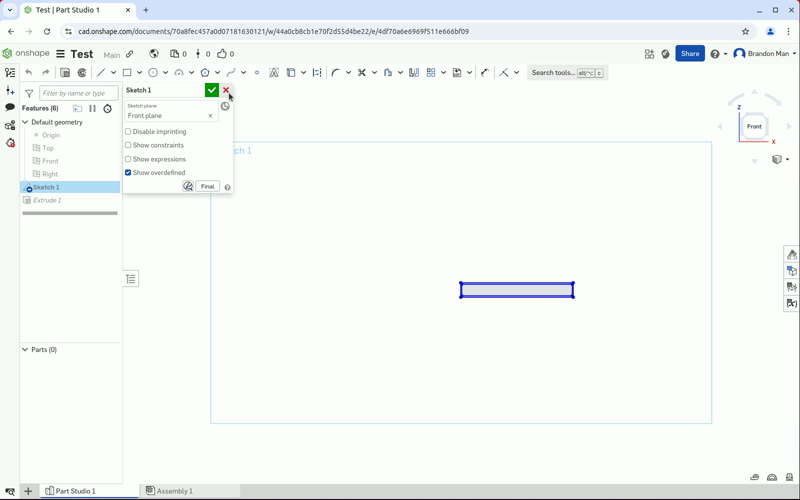
click(229, 92)
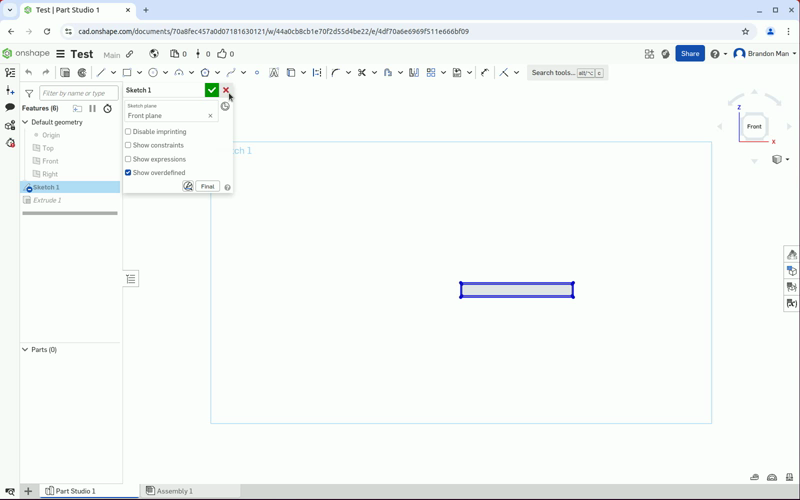
key(shift+s)
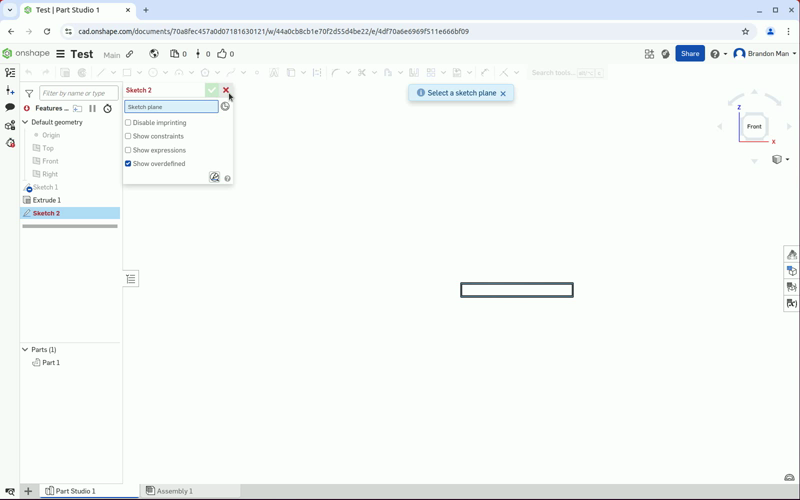
mouse_move(73, 163)
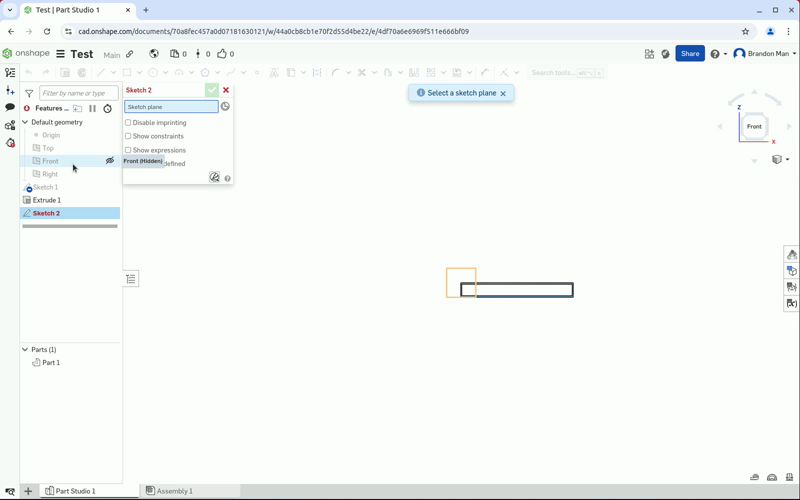
click(73, 163)
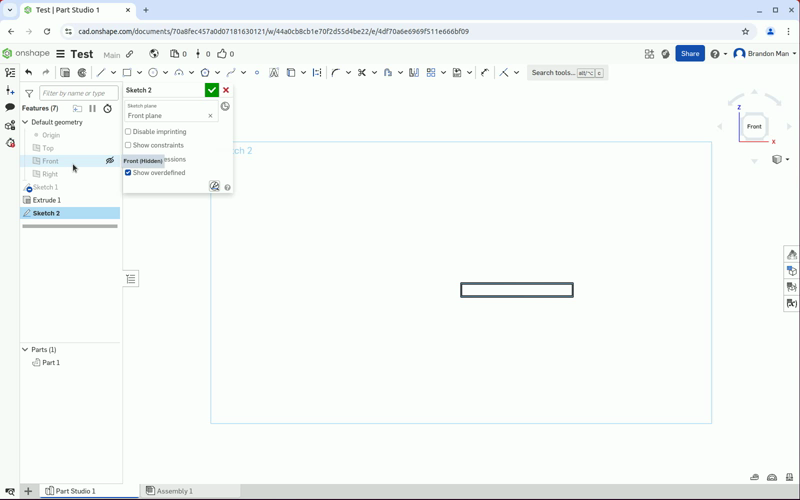
mouse_move(73, 352)
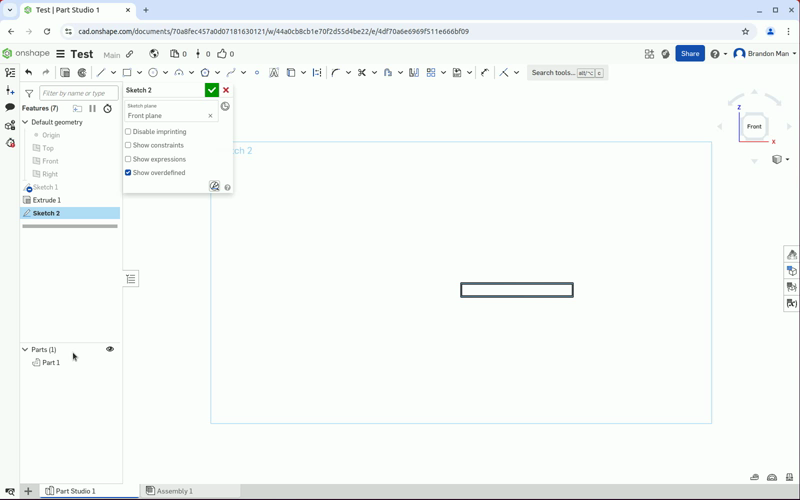
key(y)
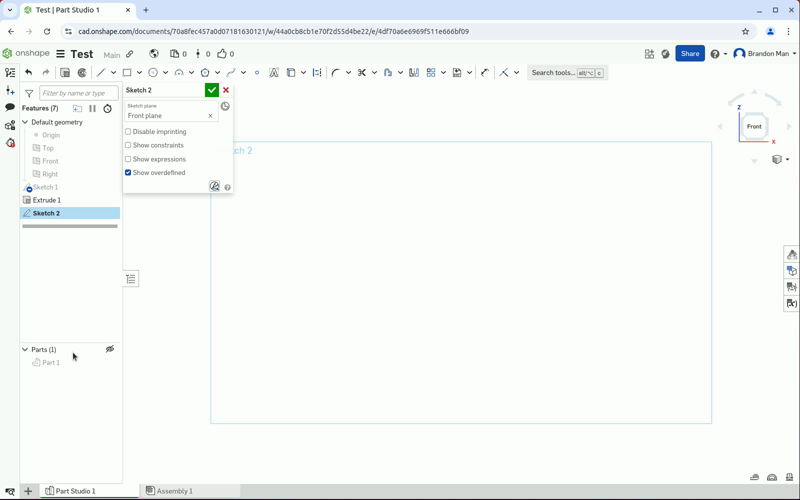
key(l)
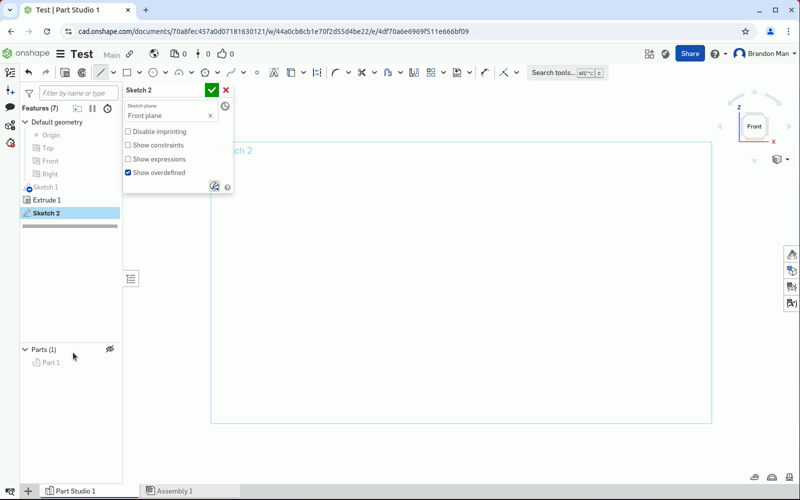
key_down(shift)
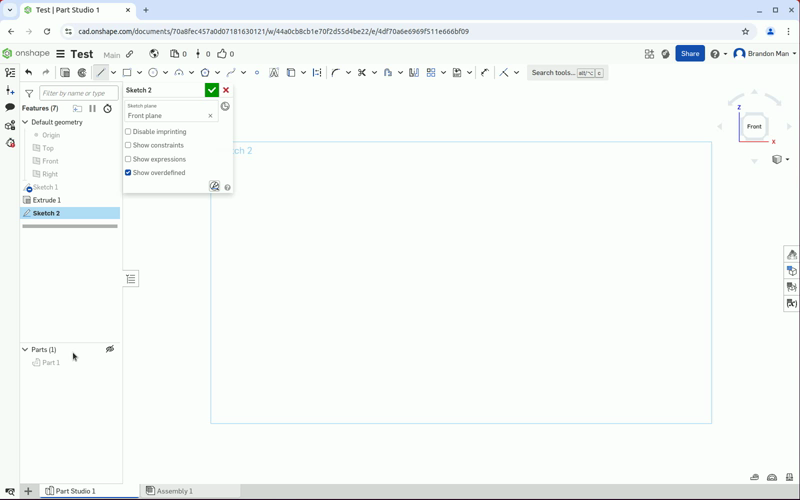
mouse_move(460, 297)
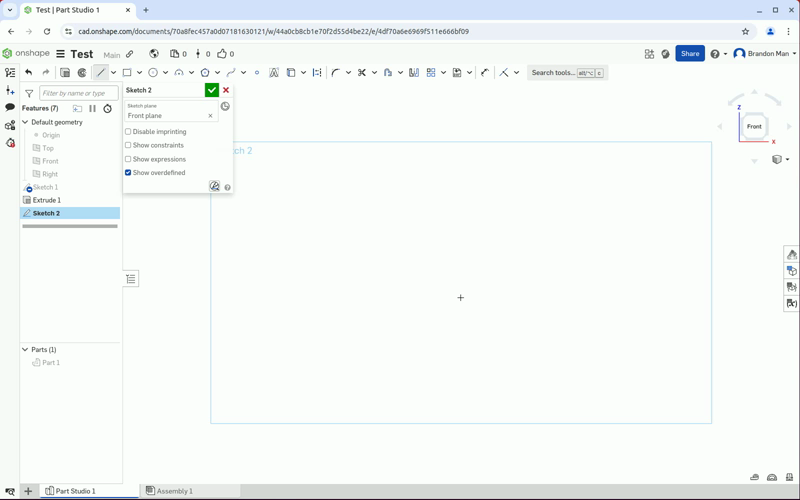
click(460, 297)
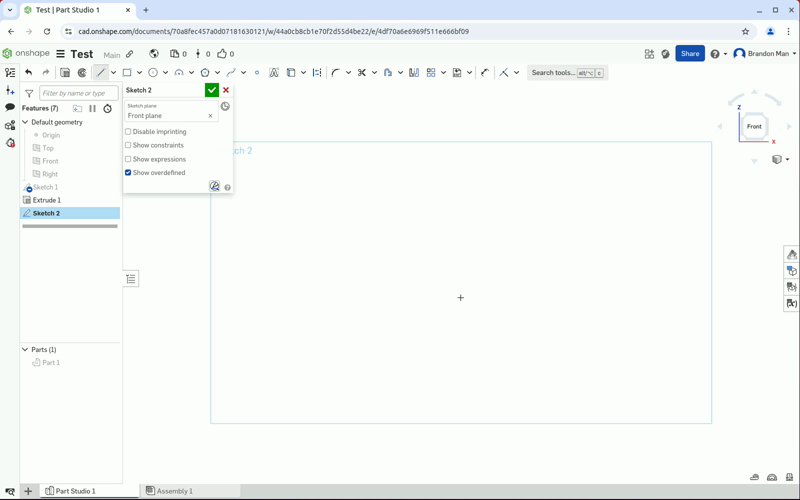
key_up(shift)
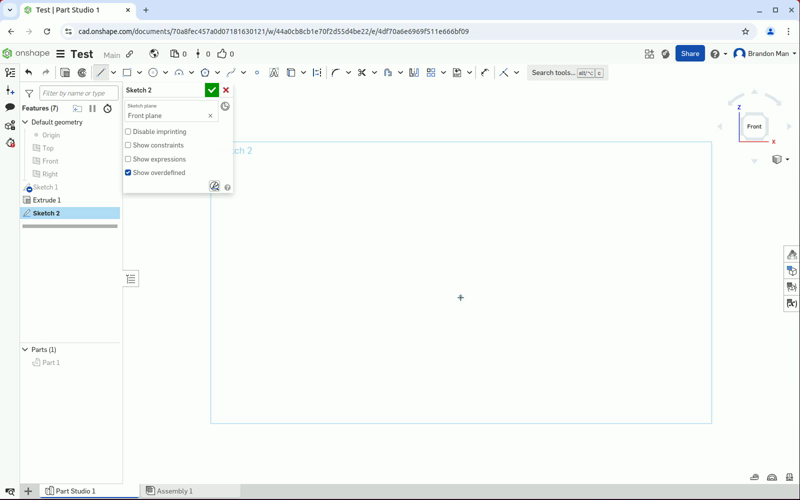
key_down(shift)
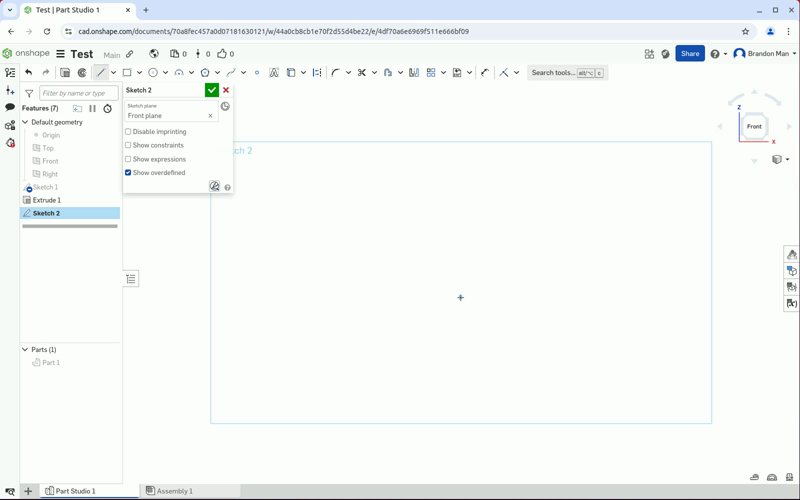
mouse_move(573, 297)
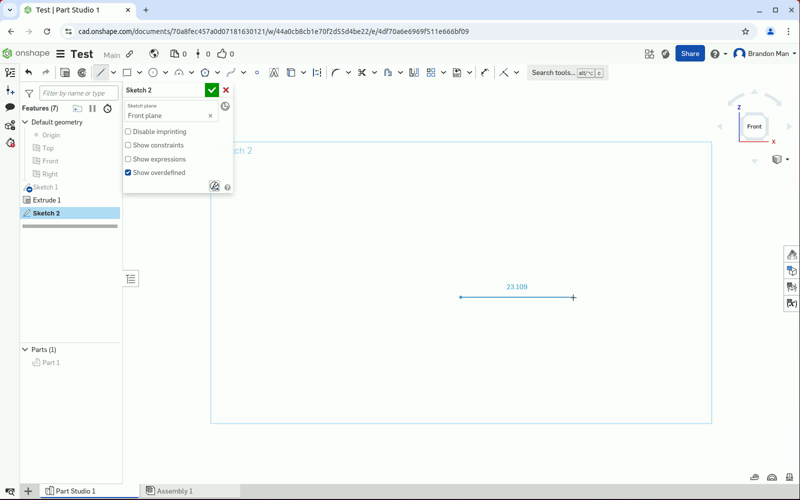
click(573, 297)
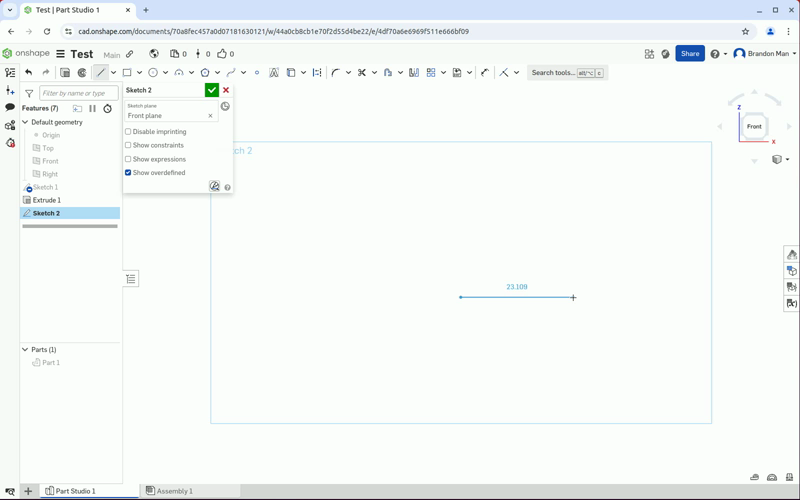
key_up(shift)
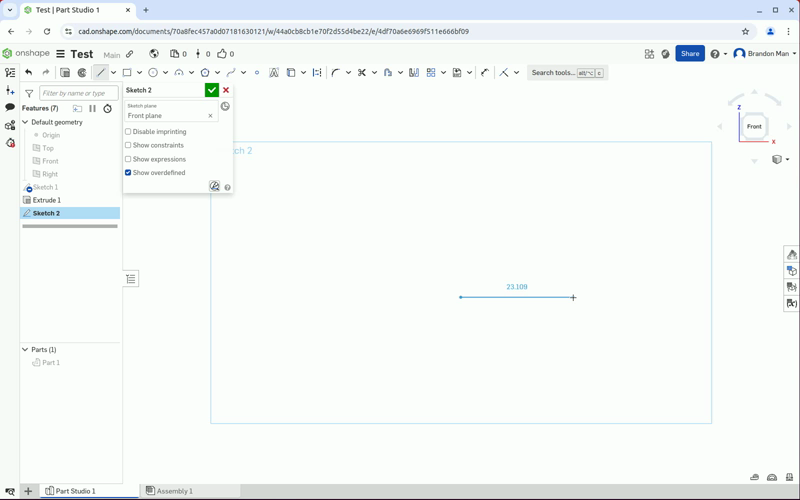
key_down(shift)
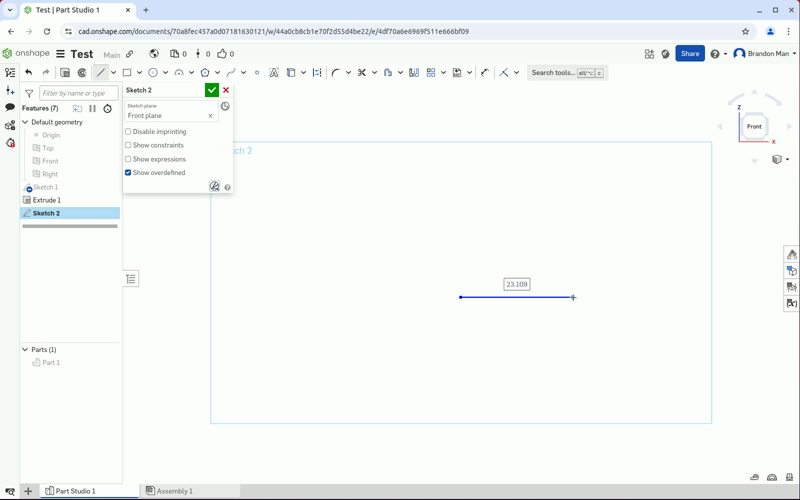
mouse_move(589, 297)
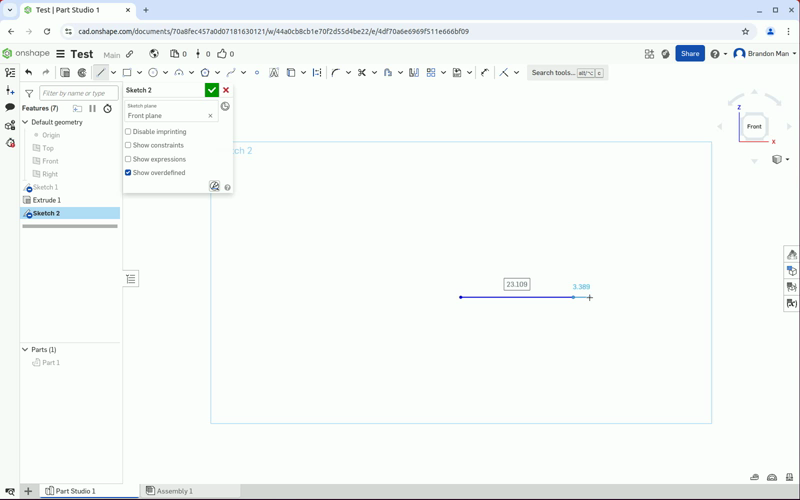
mouse_move(573, 282)
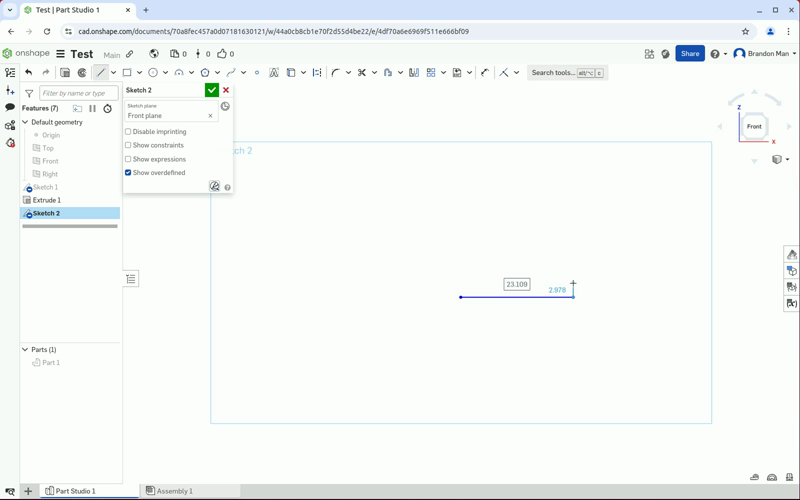
click(573, 282)
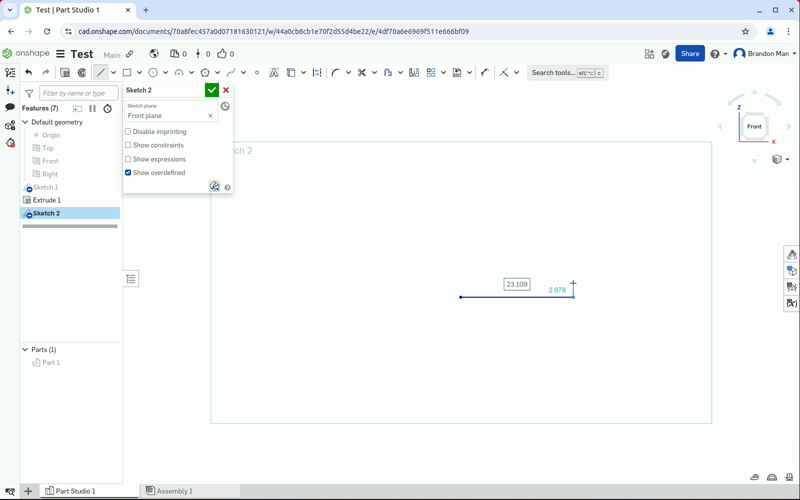
key_up(shift)
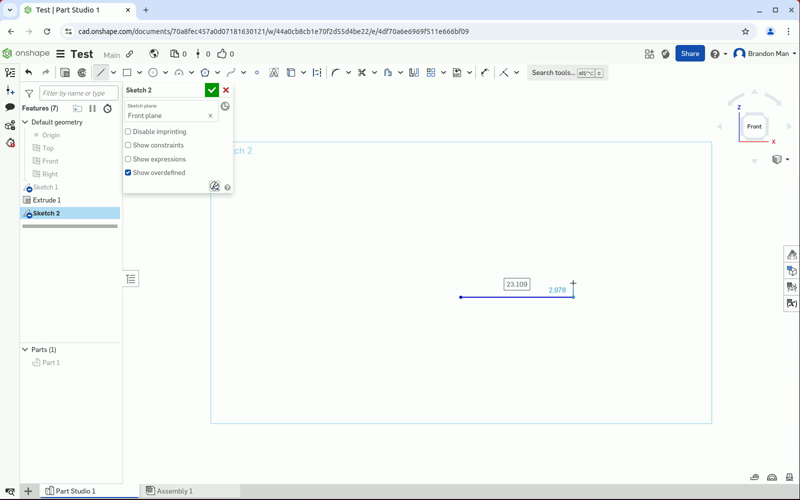
key_down(shift)
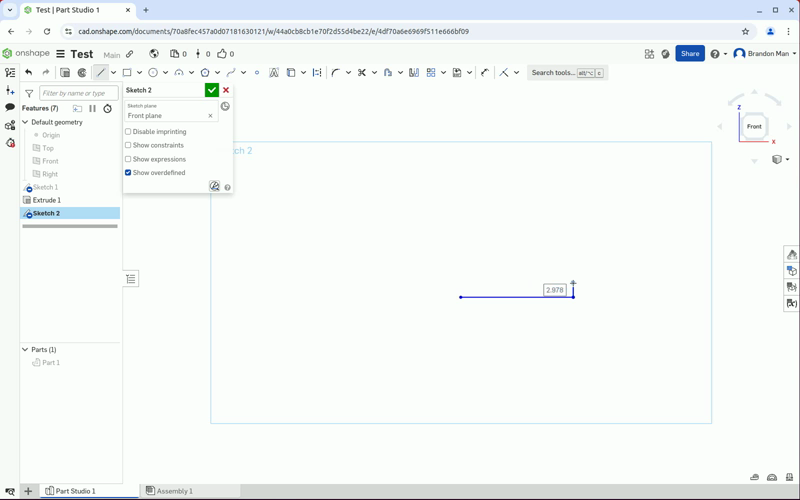
mouse_move(460, 282)
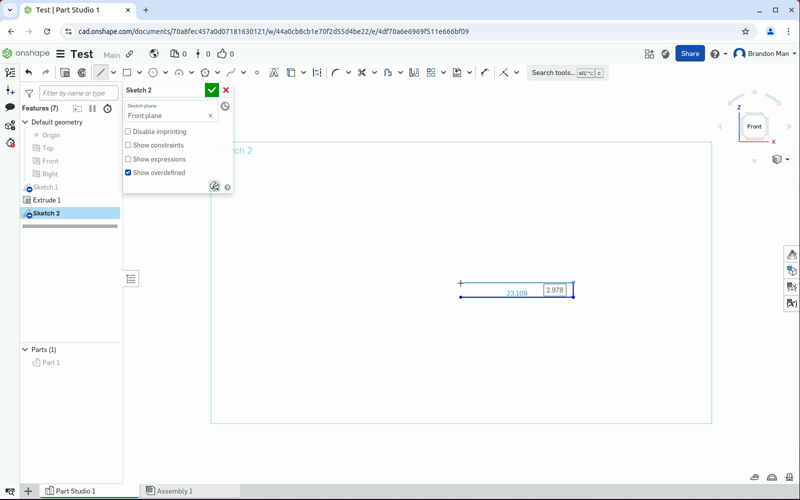
click(460, 282)
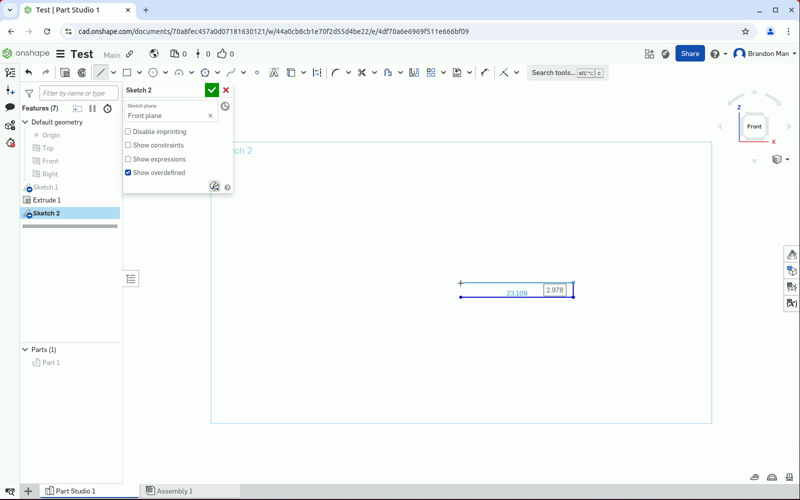
key_up(shift)
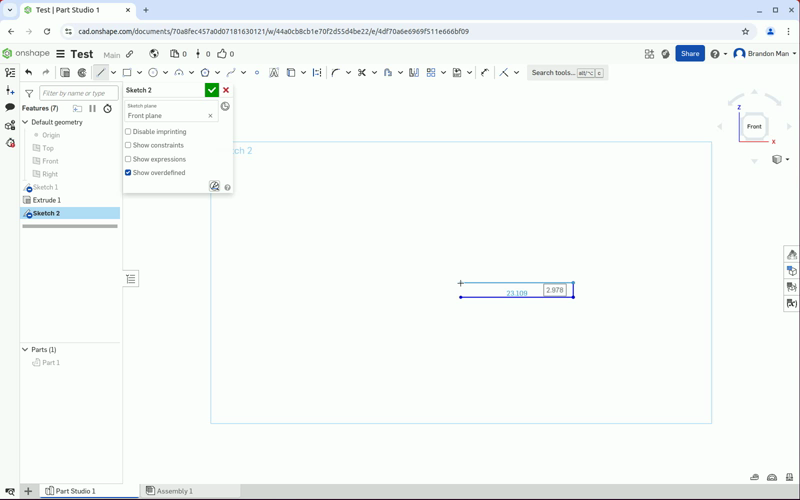
mouse_move(490, 282)
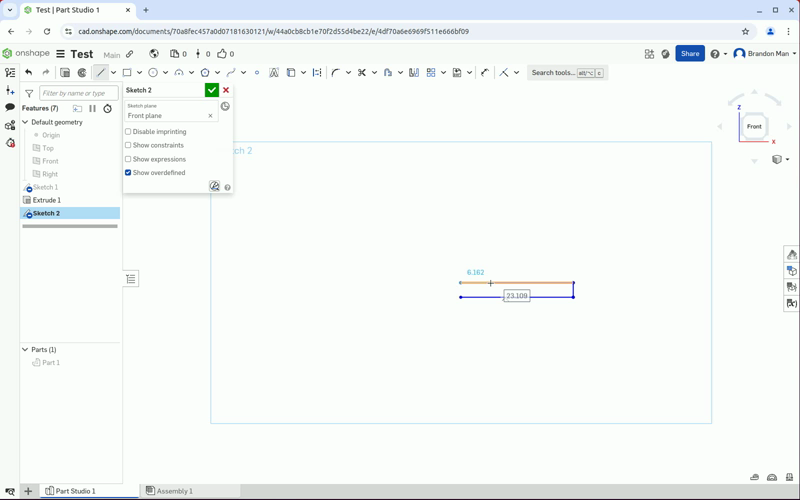
key_down(shift)
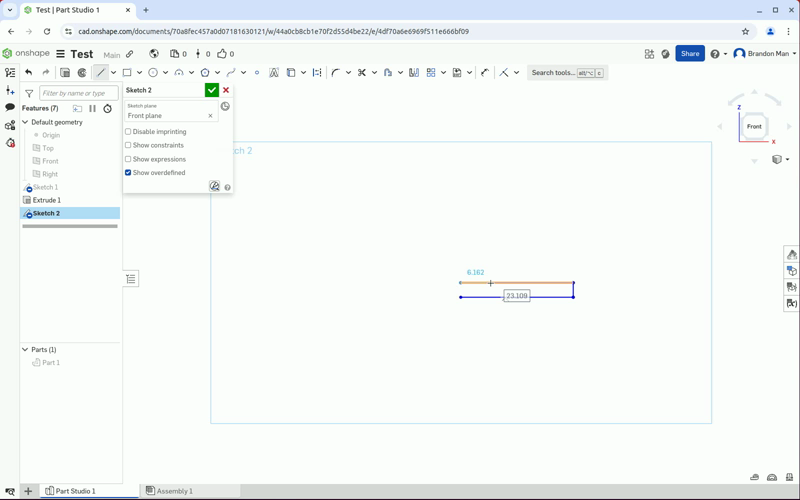
mouse_move(460, 297)
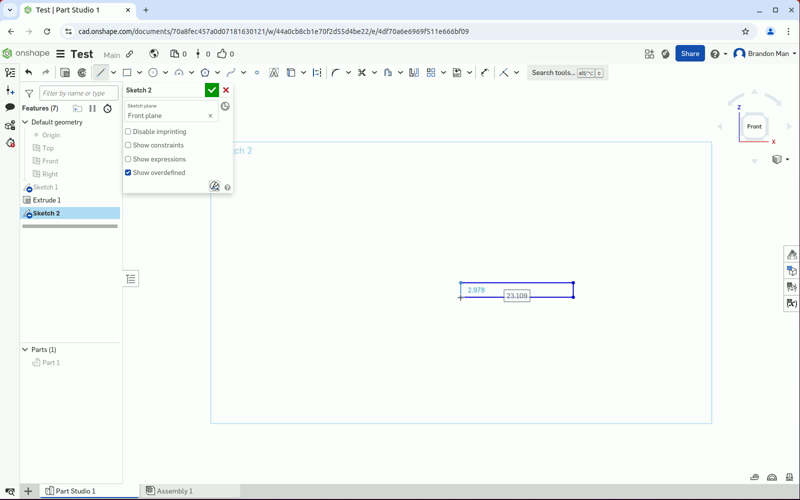
key_up(shift)
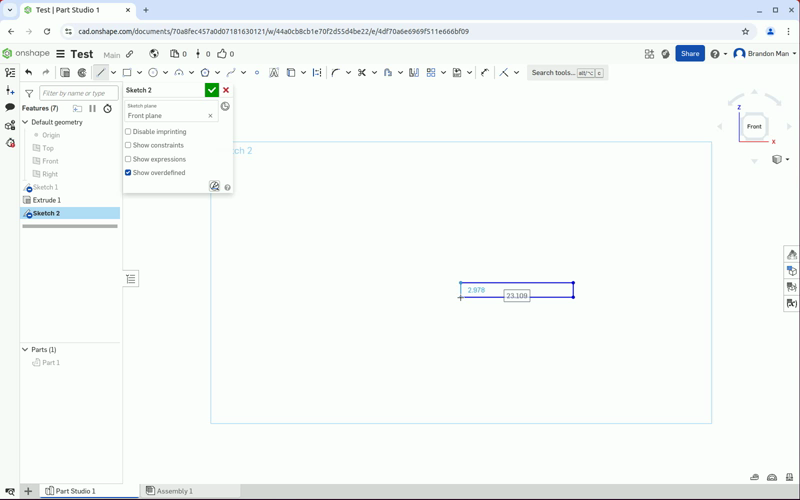
click(460, 297)
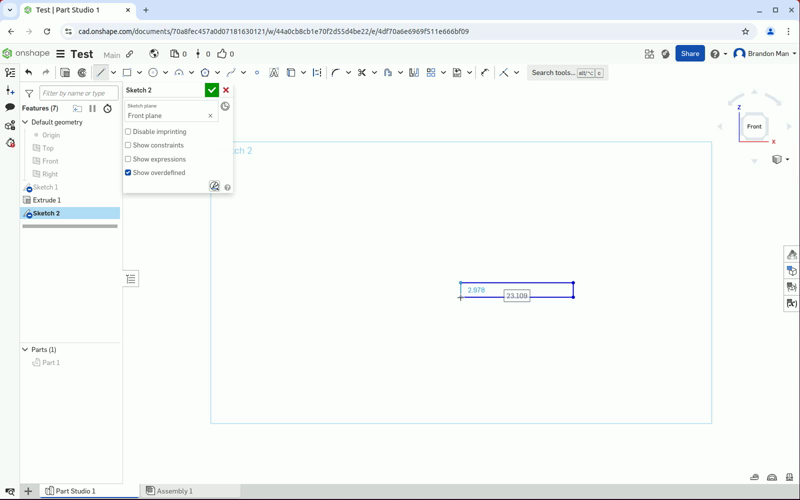
key(esc)
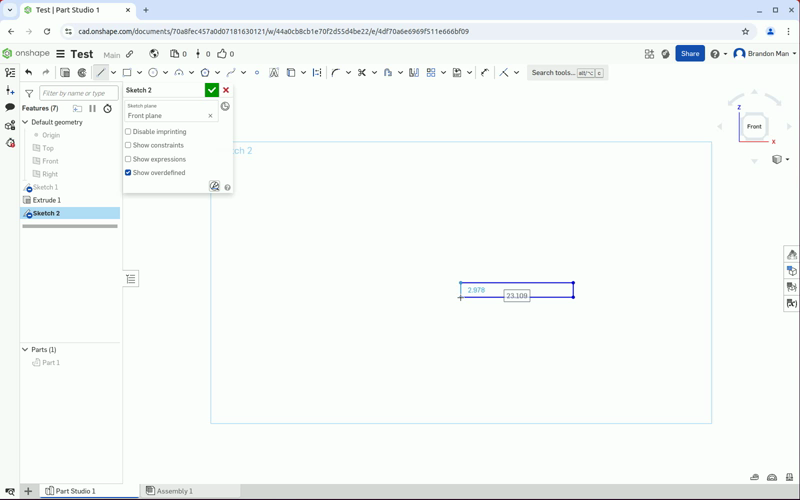
mouse_move(505, 286)
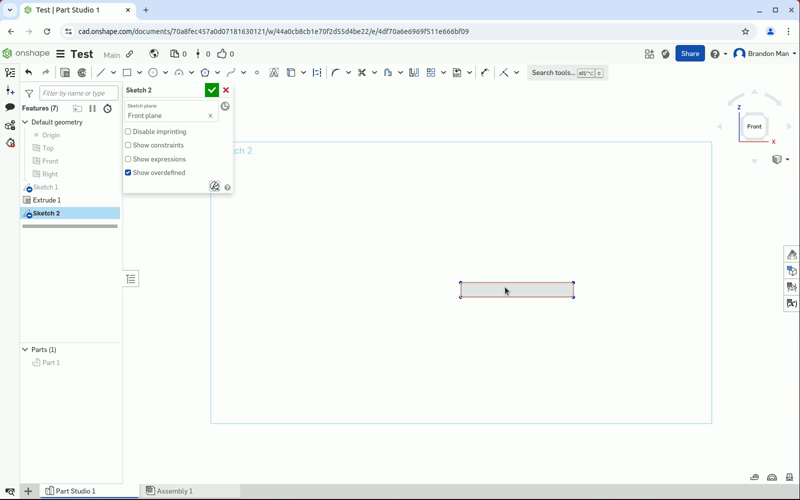
scroll(6)
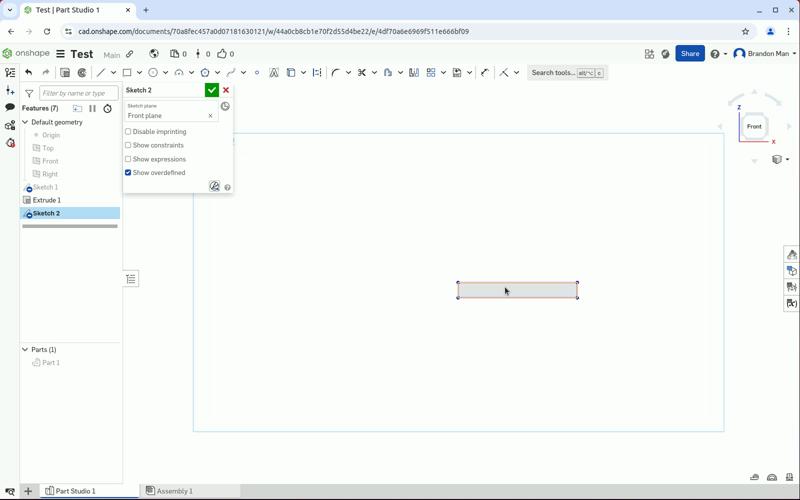
scroll(6)
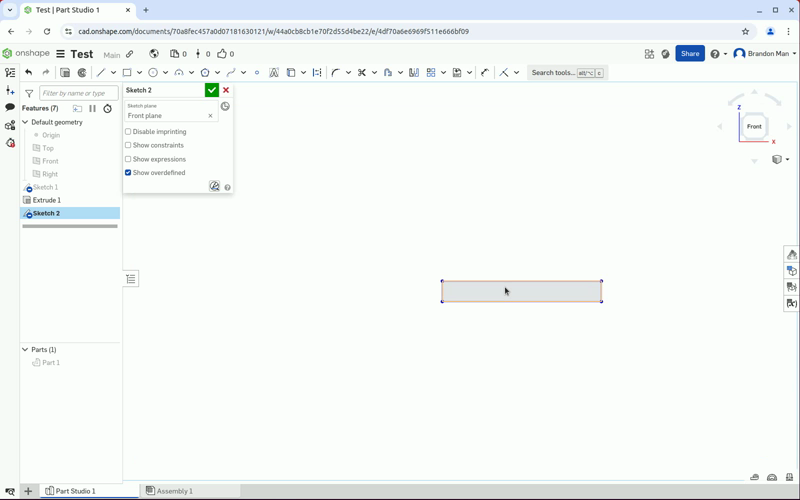
scroll(6)
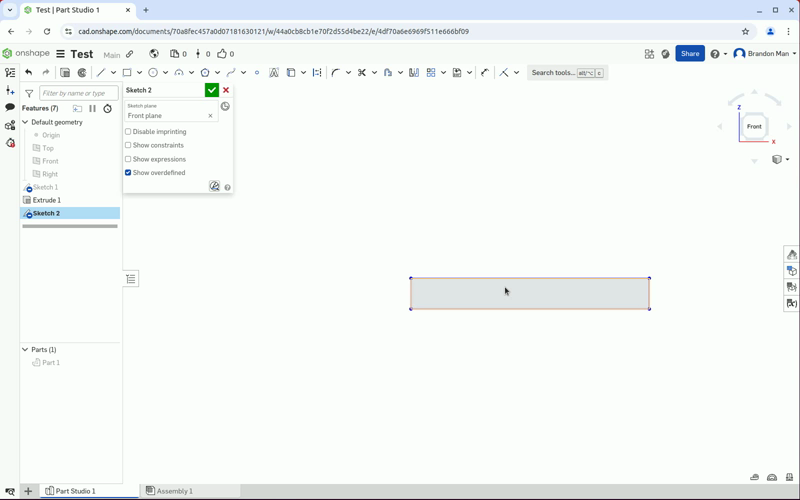
scroll(6)
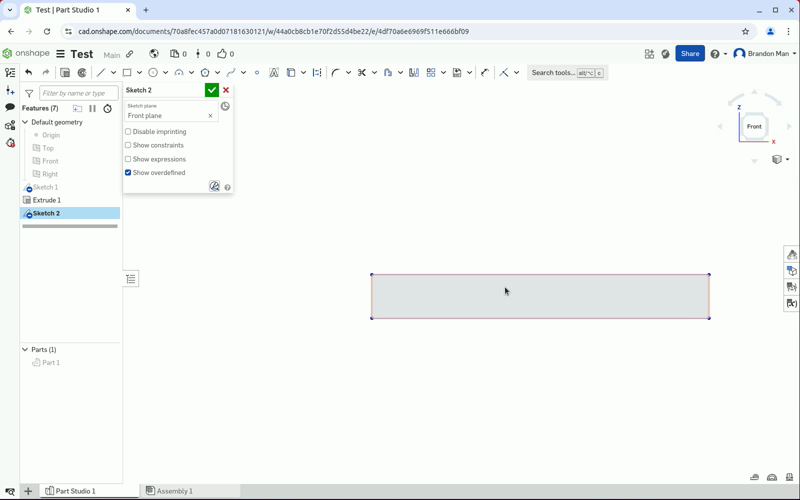
scroll(6)
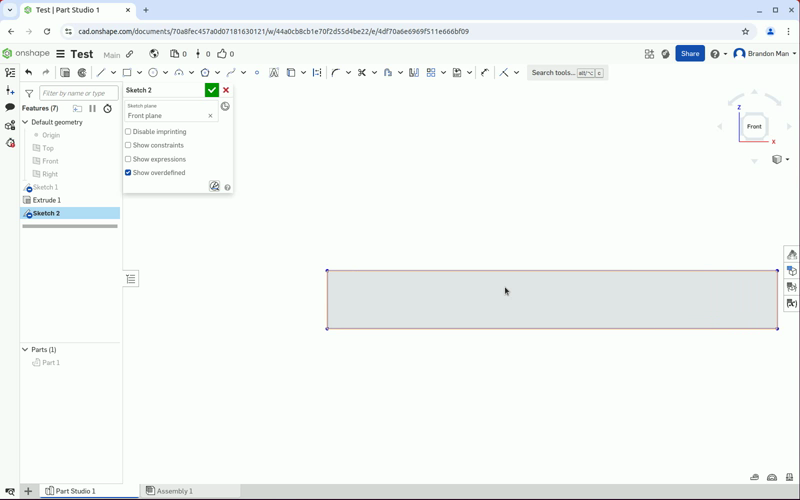
scroll(6)
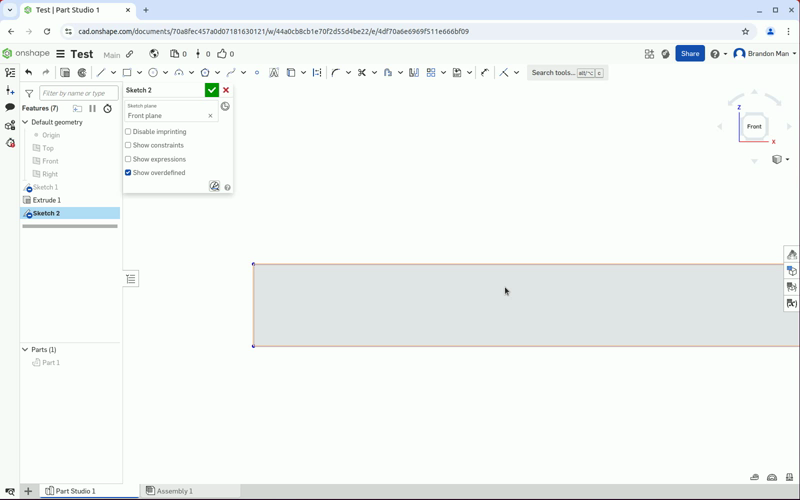
scroll(6)
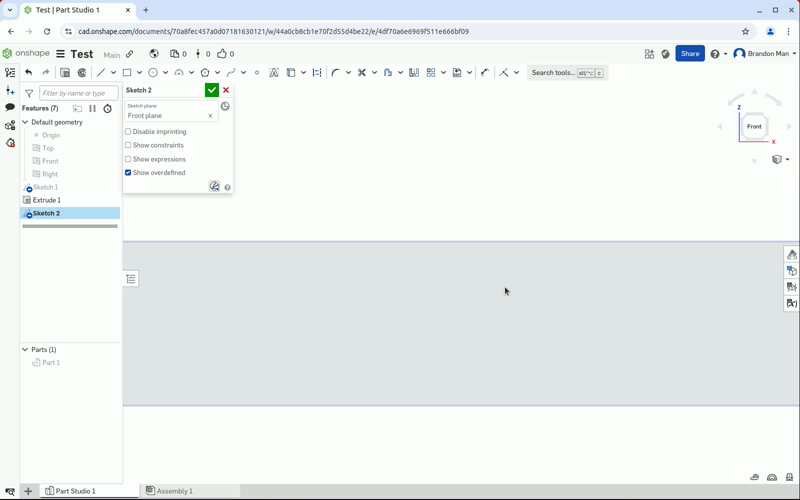
click(505, 286)
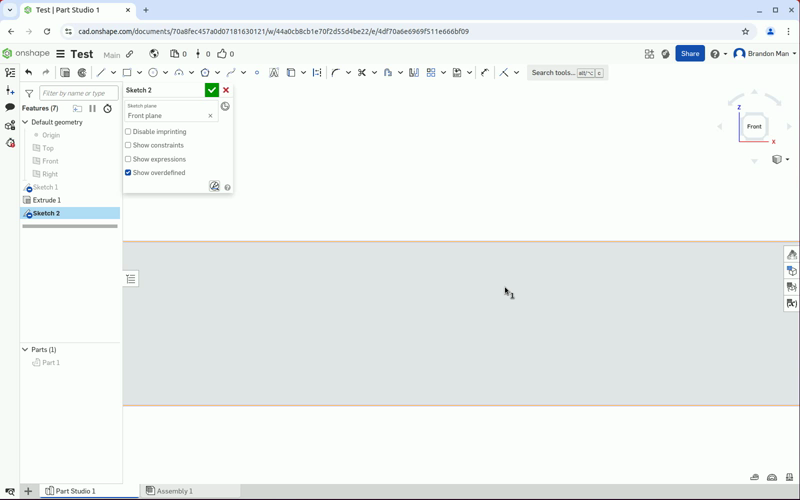
scroll(-6)
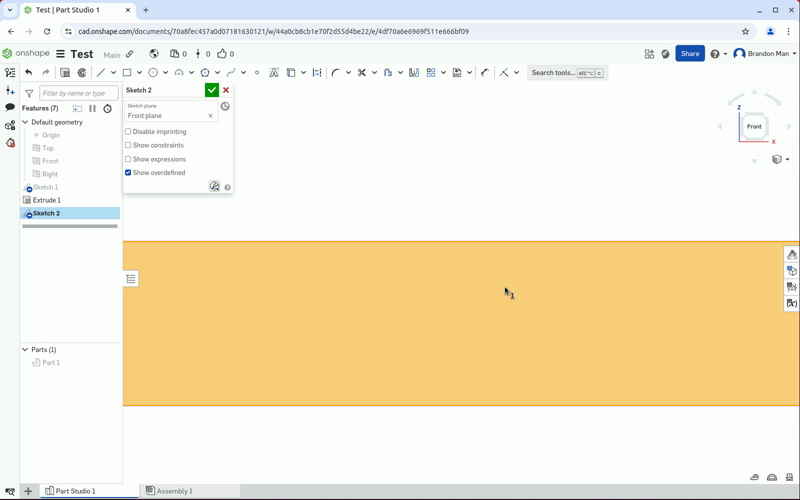
scroll(-6)
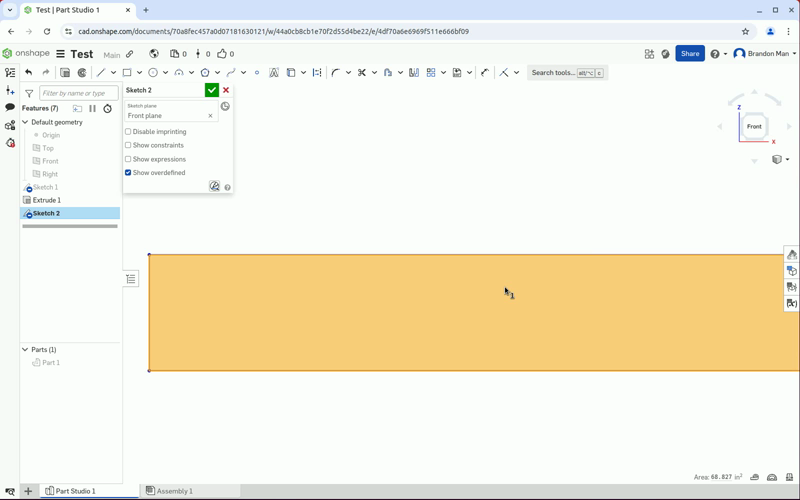
scroll(-6)
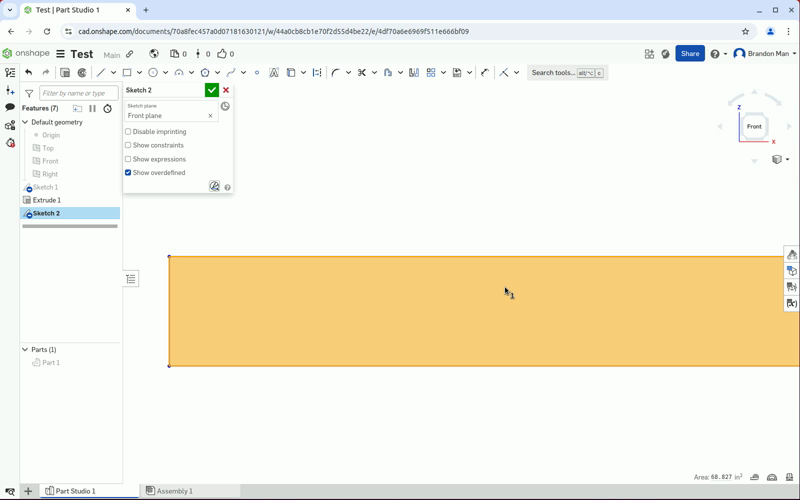
scroll(-6)
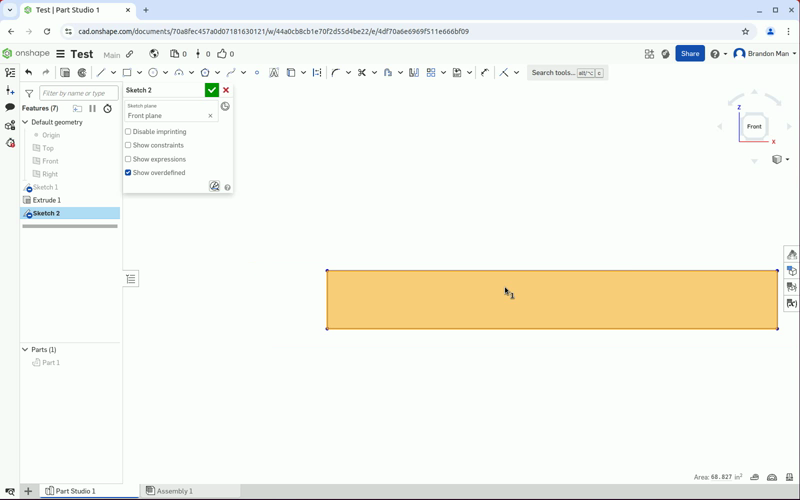
scroll(-6)
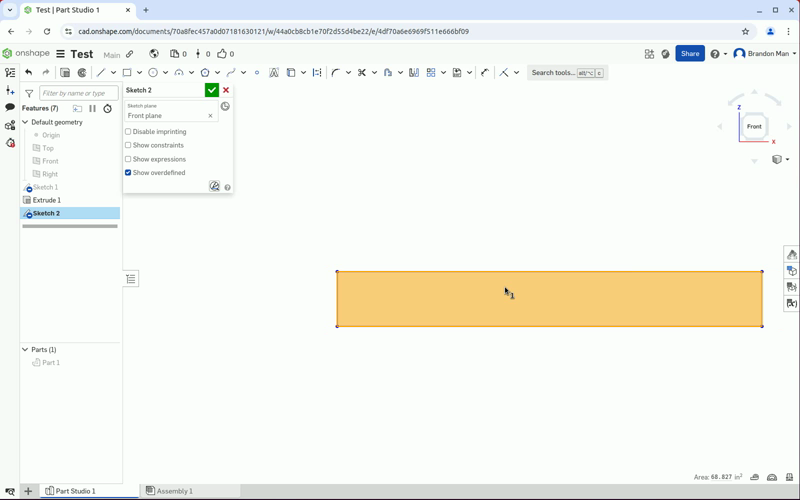
scroll(-6)
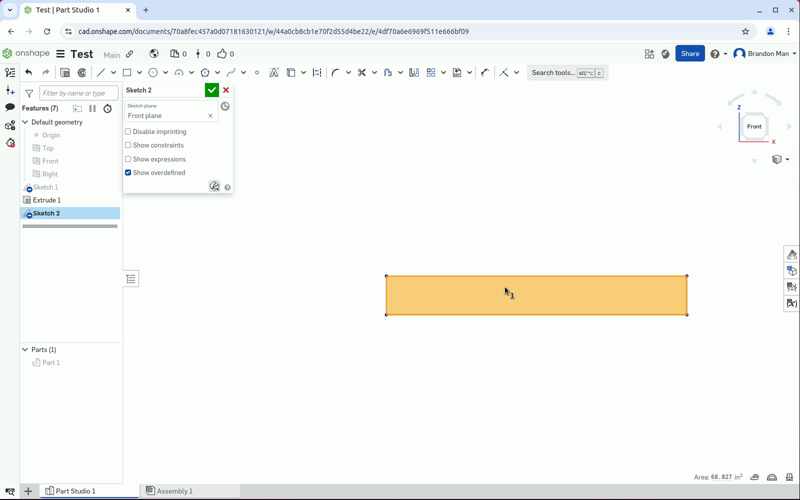
scroll(-6)
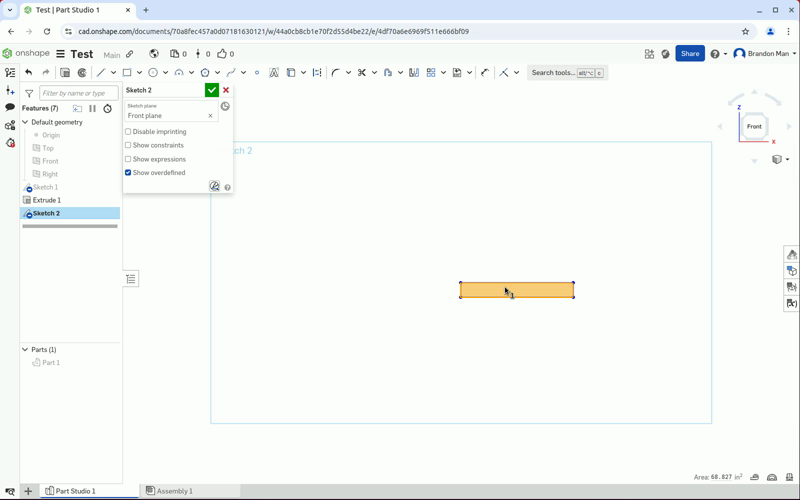
mouse_move(73, 352)
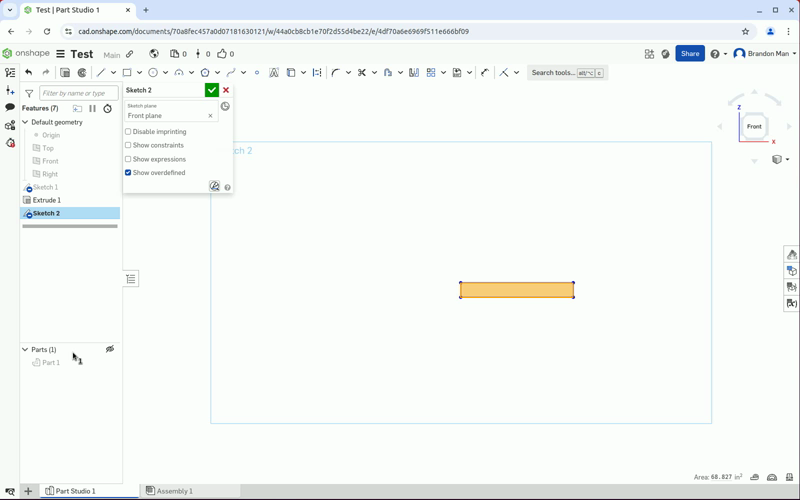
key(shift+y)
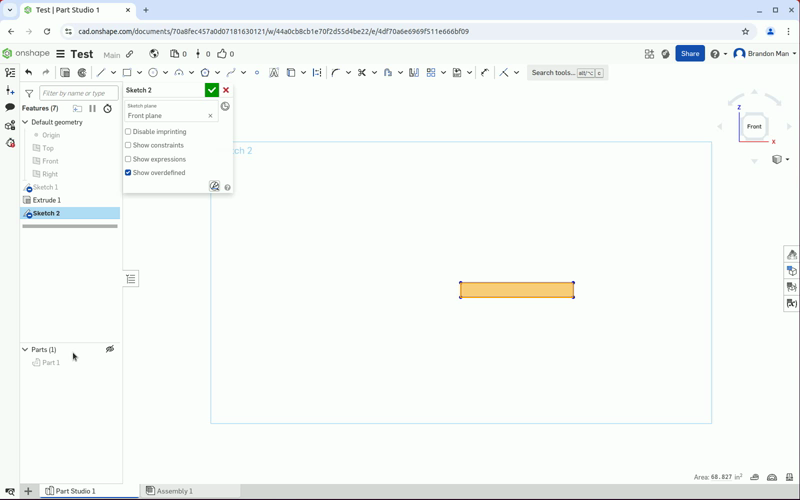
key(shift+e)
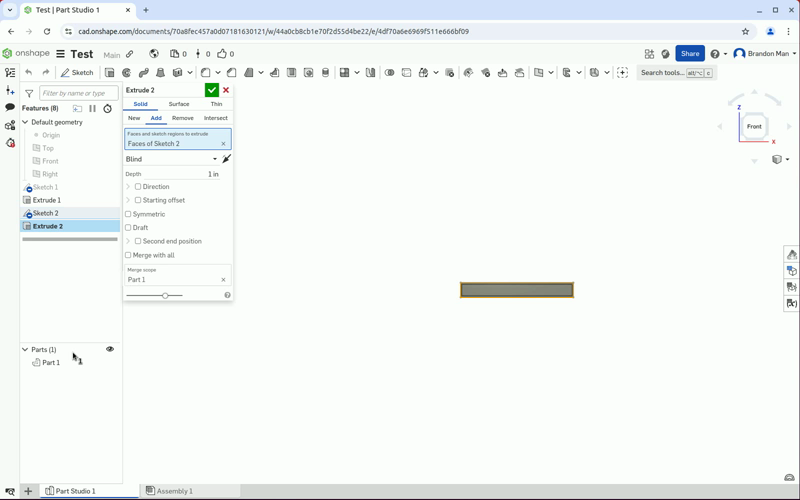
mouse_move(143, 106)
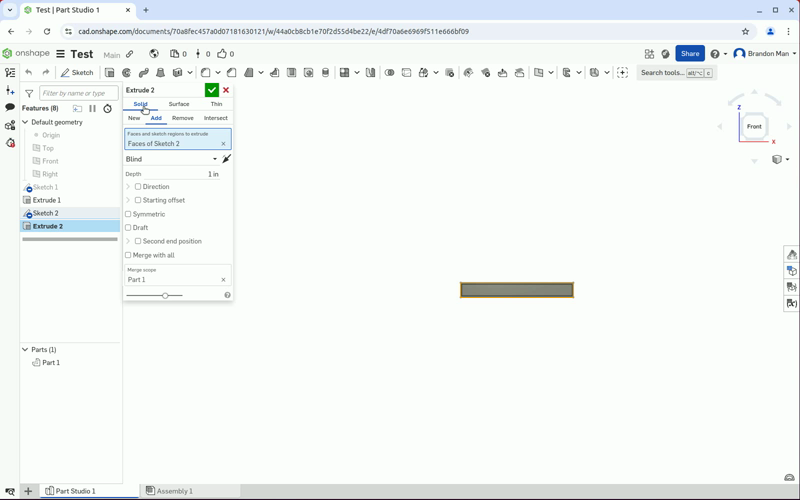
click(143, 106)
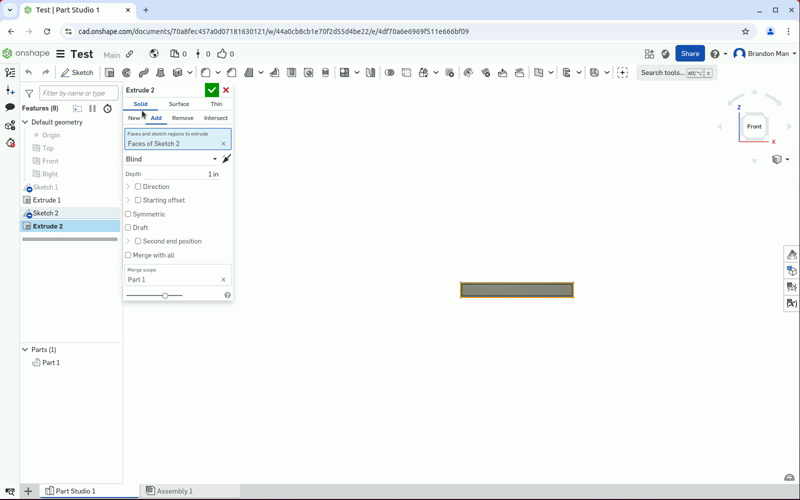
mouse_move(137, 120)
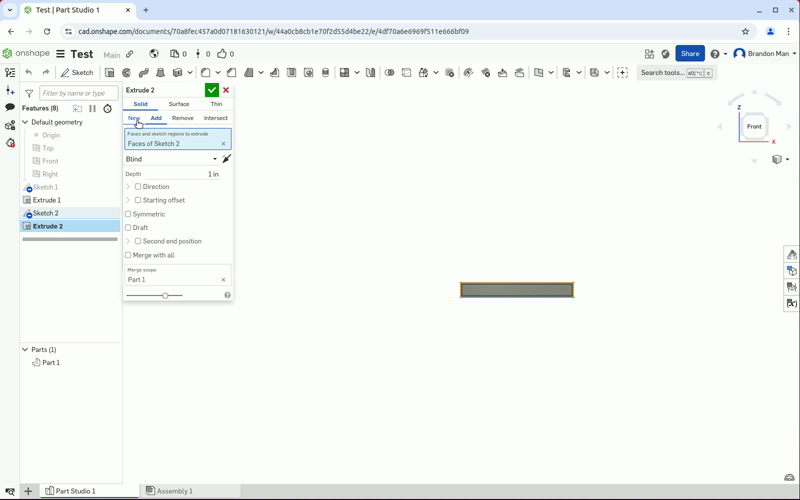
click(137, 120)
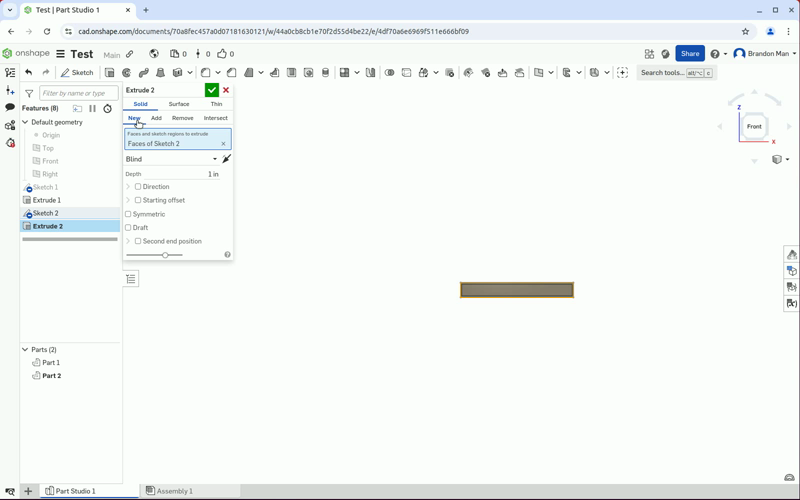
key(tab, 4)
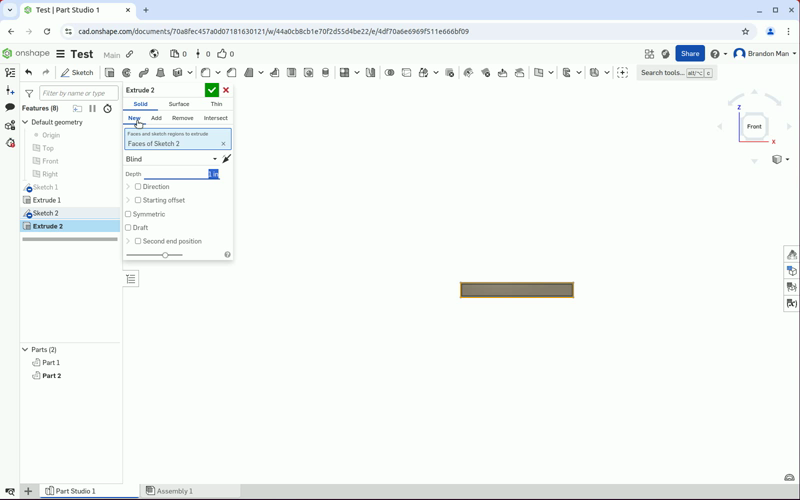
text(0.241)
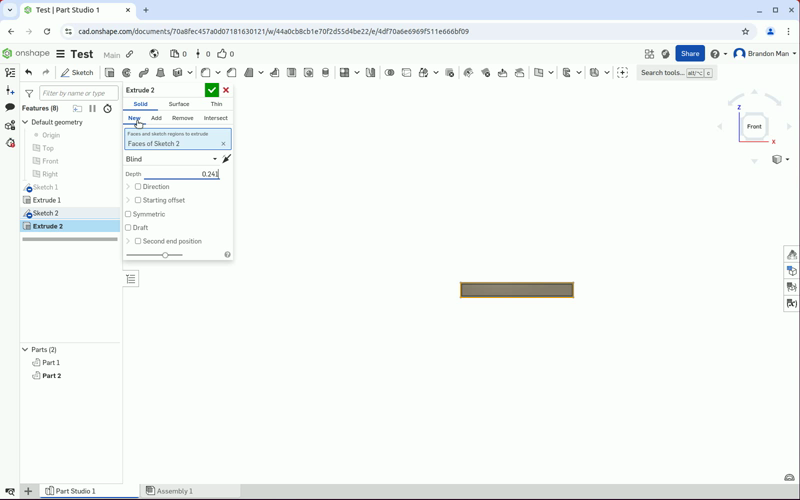
key(enter)
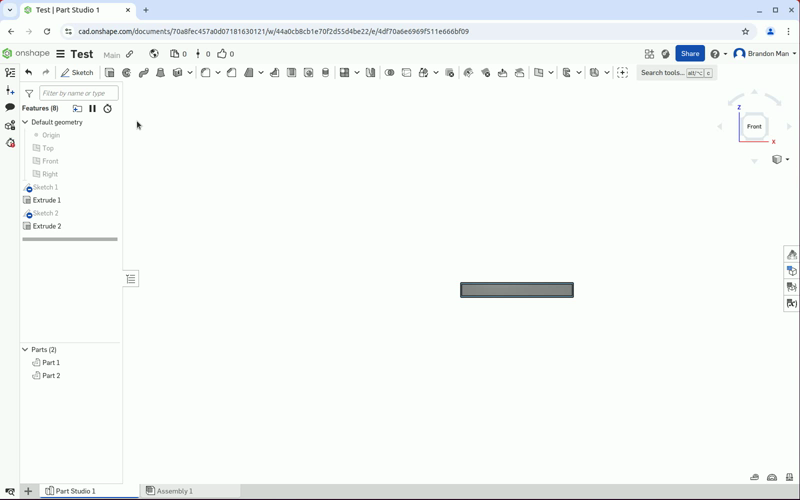
key(shift+h)
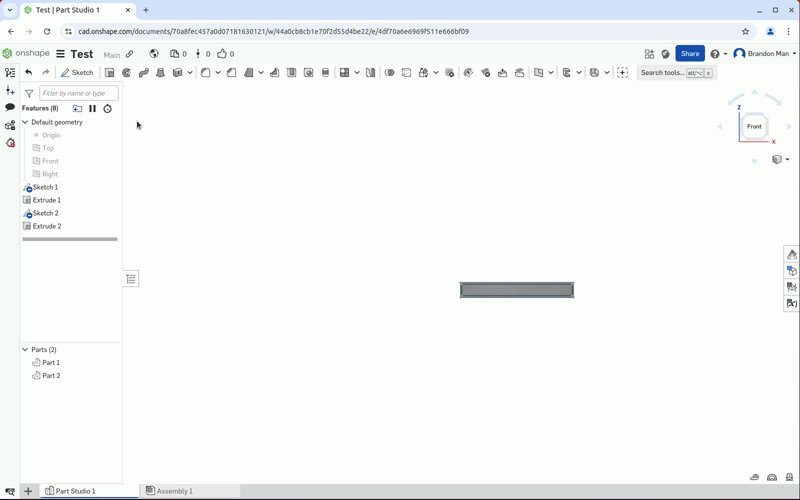
key(shift+h)
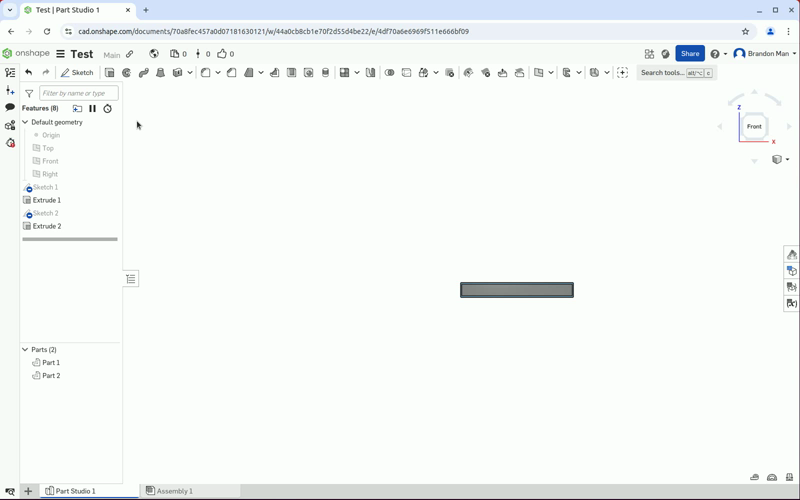
mouse_move(73, 189)
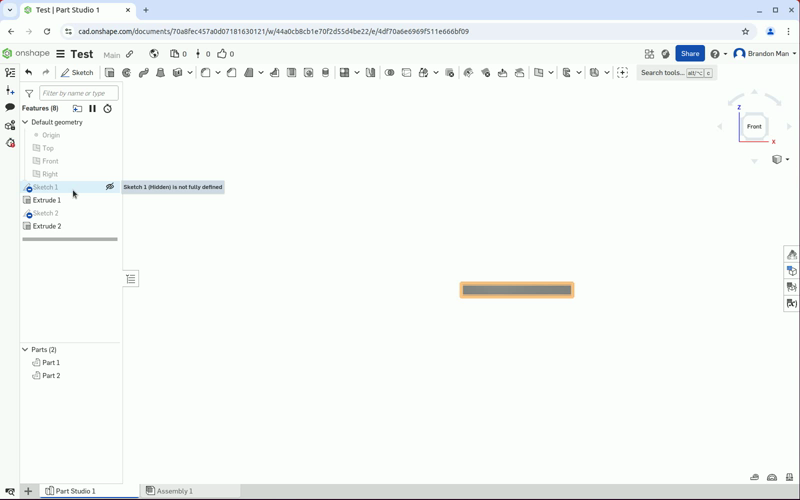
click(73, 189)
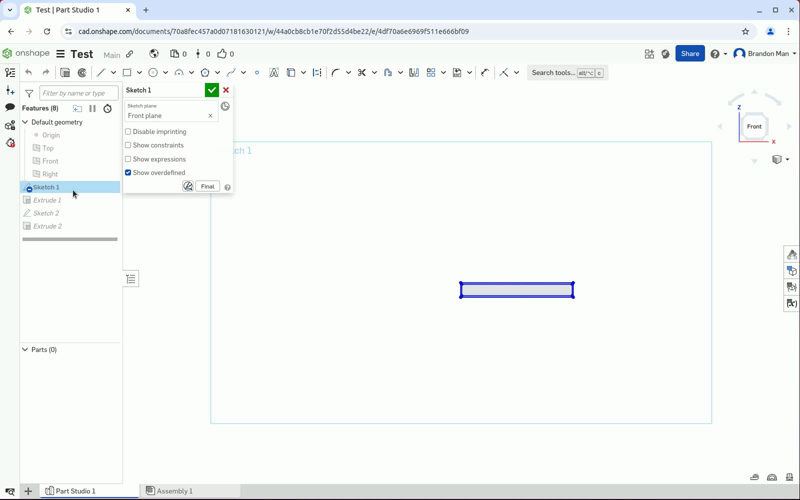
mouse_move(229, 92)
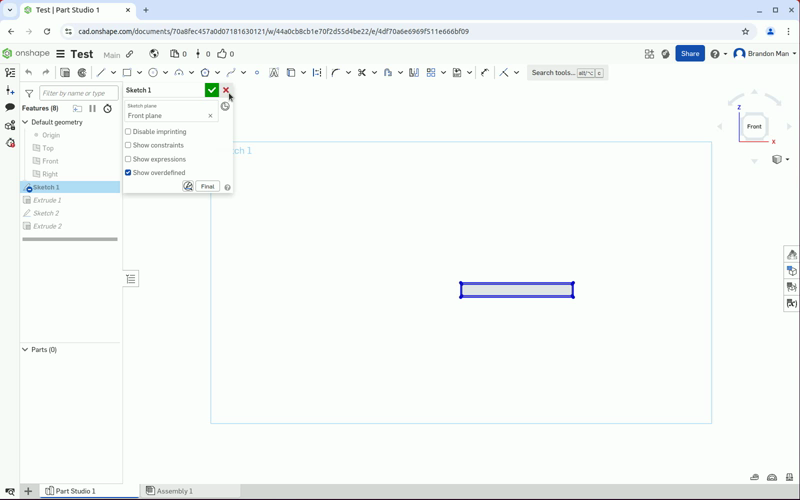
click(229, 92)
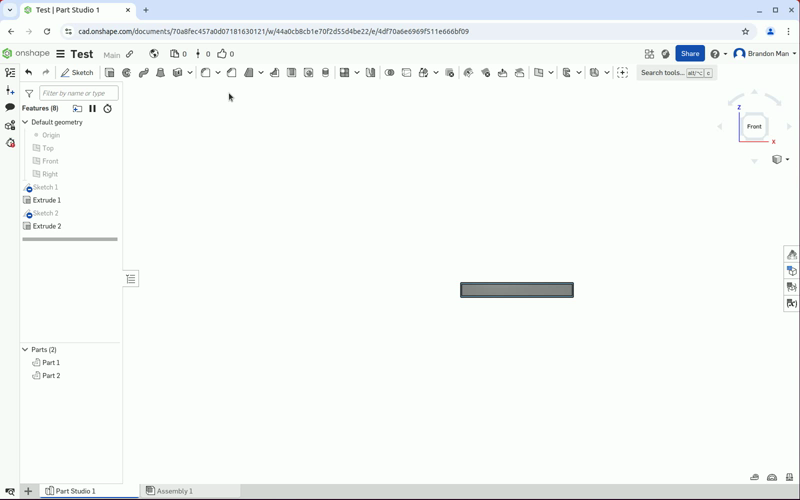
mouse_move(541, 75)
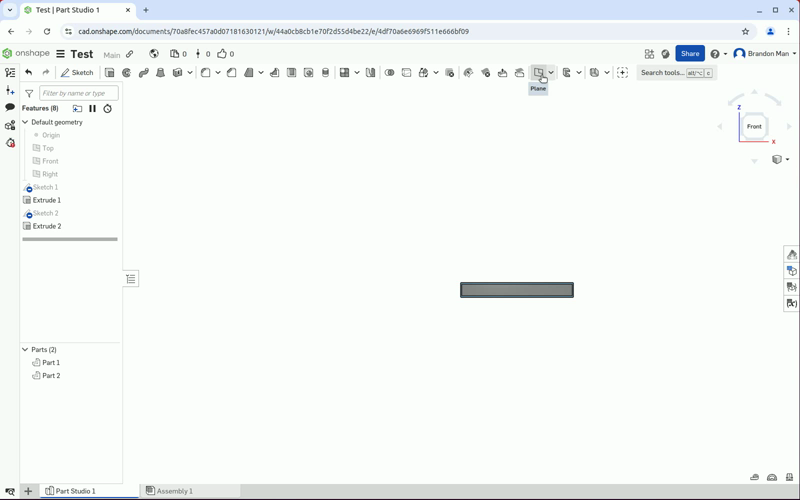
click(541, 75)
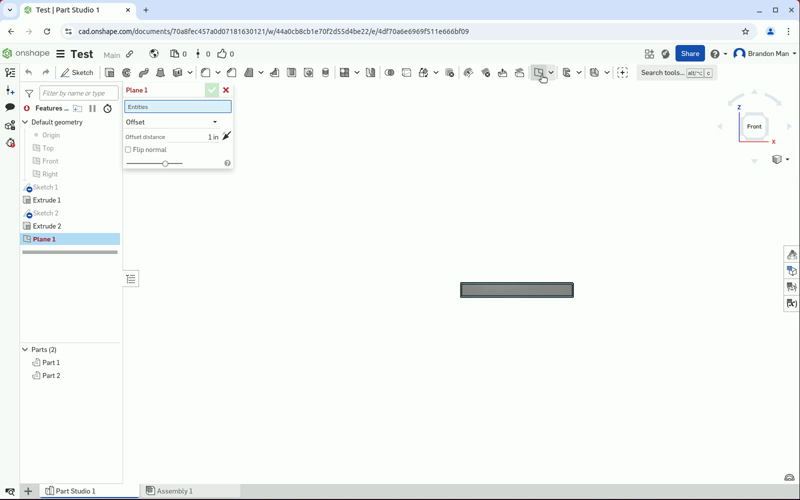
mouse_move(73, 163)
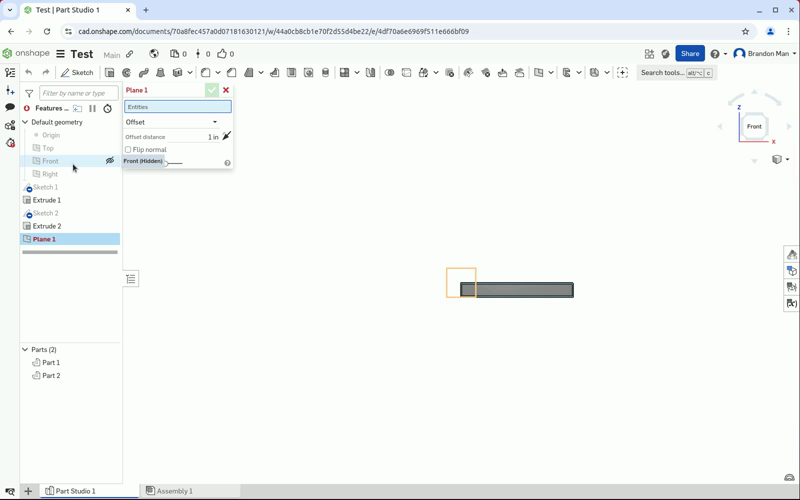
click(73, 163)
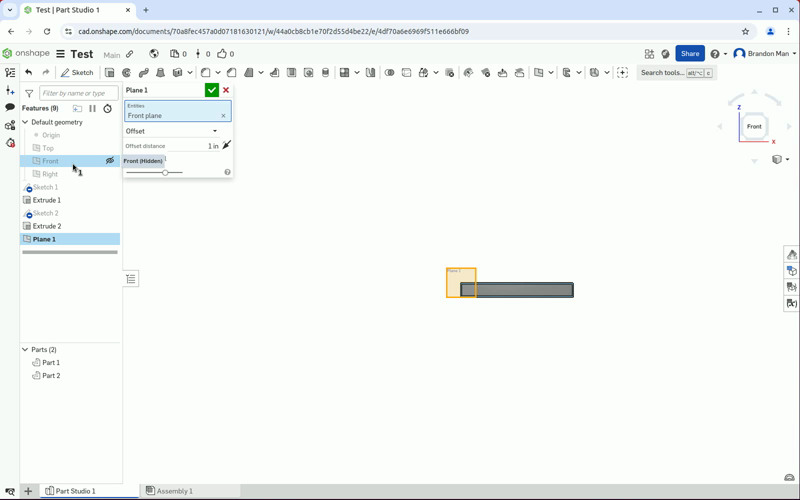
key(tab, 2)
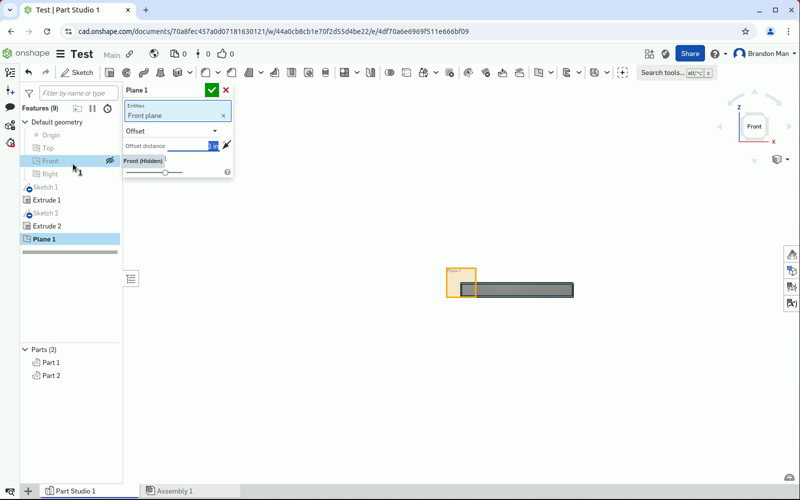
text(0.246)
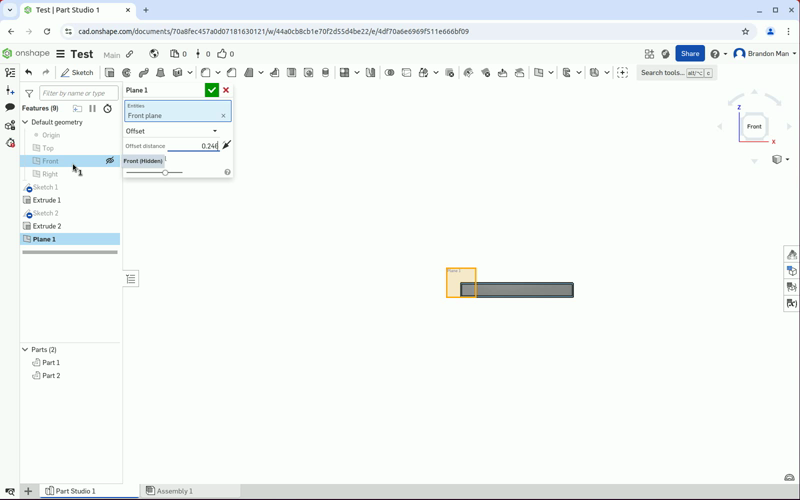
key(enter, 2)
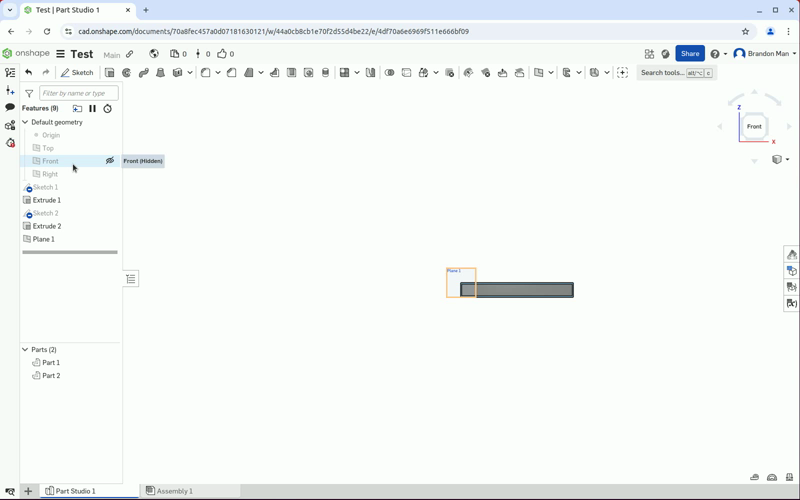
key(shift+s)
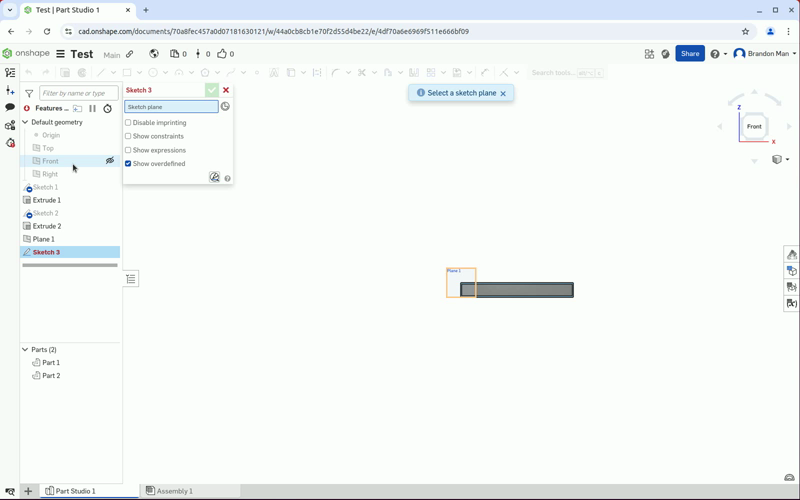
mouse_move(73, 241)
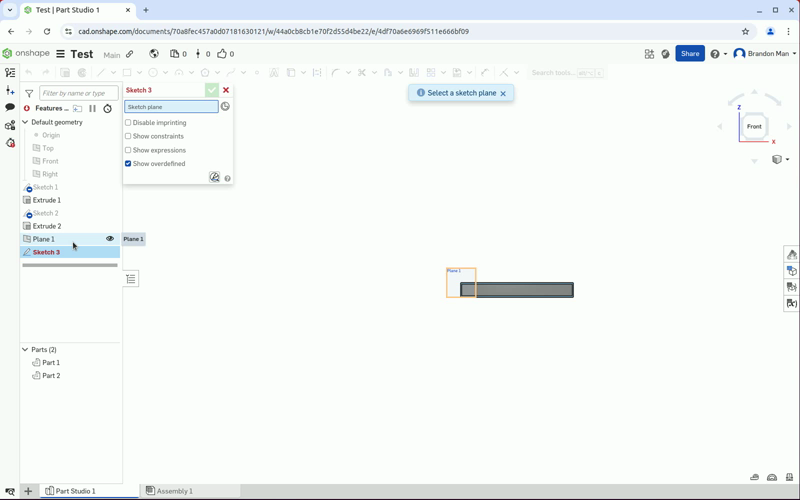
click(73, 241)
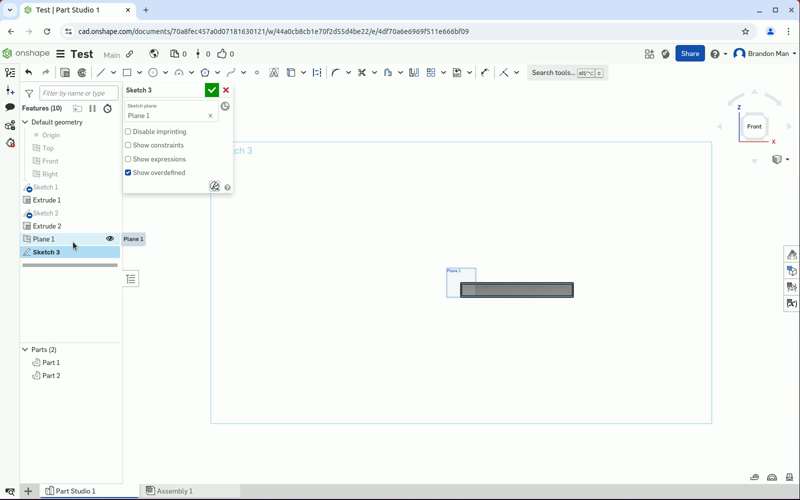
mouse_move(73, 352)
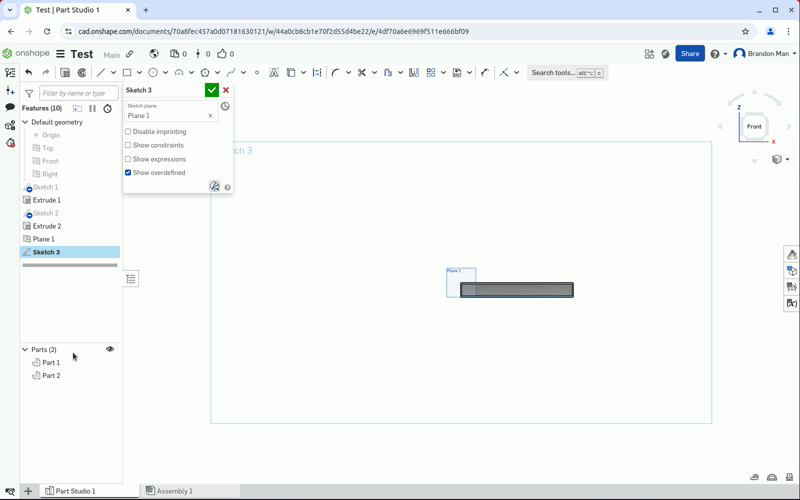
key(y)
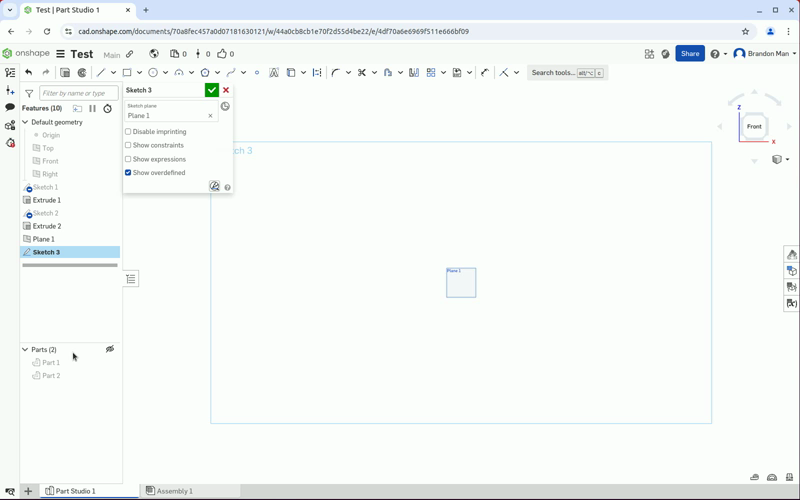
key(l)
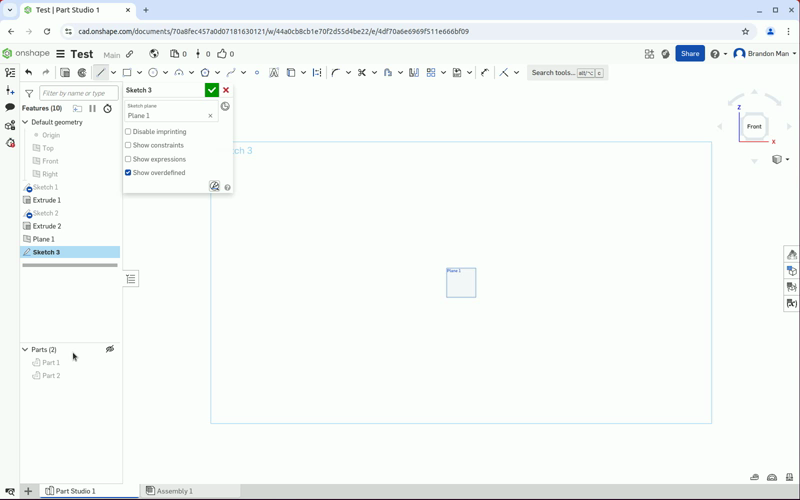
key_down(shift)
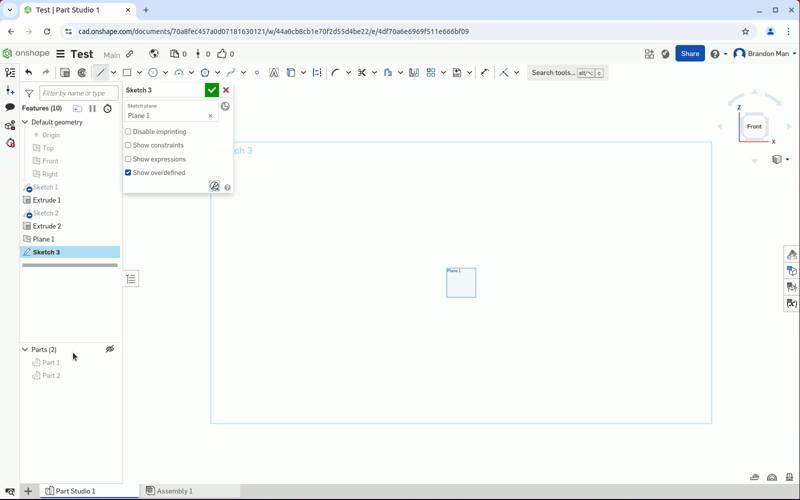
mouse_move(514, 295)
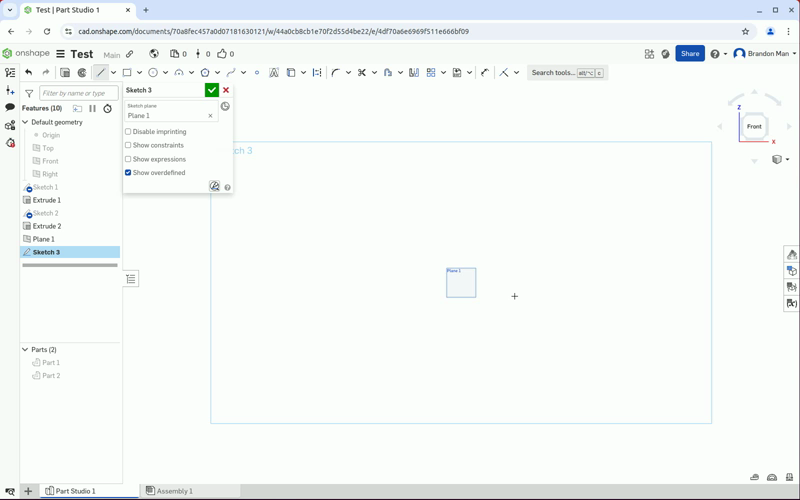
click(514, 295)
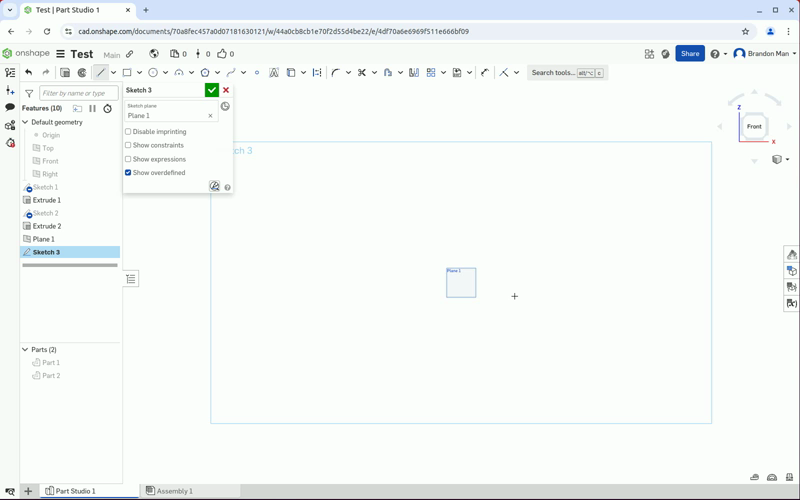
key_up(shift)
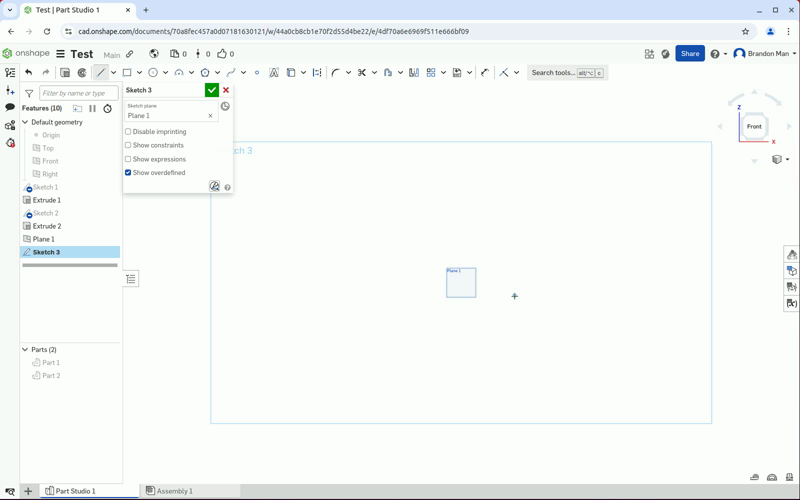
key_down(shift)
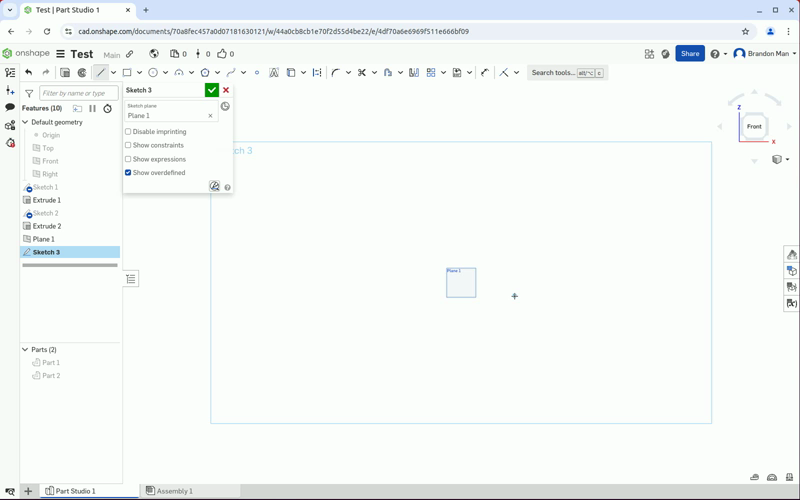
mouse_move(544, 295)
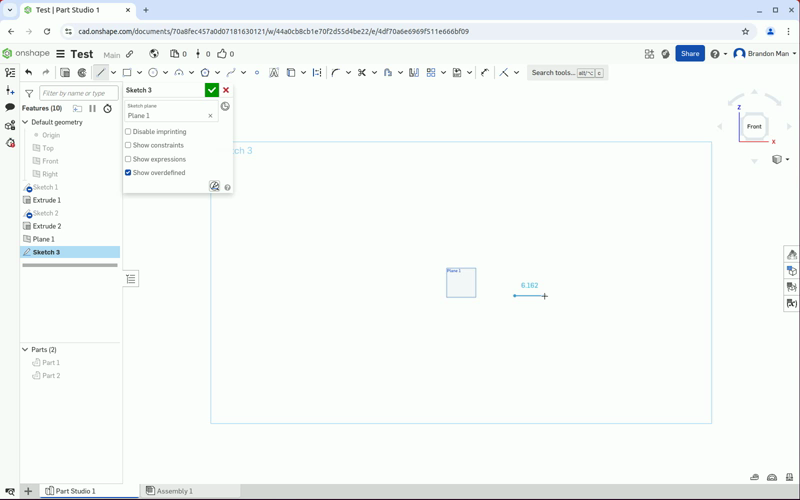
mouse_move(515, 295)
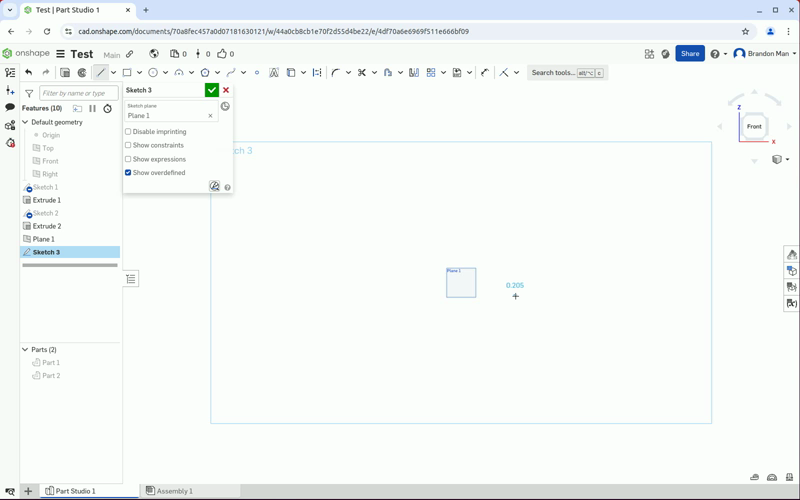
scroll(6)
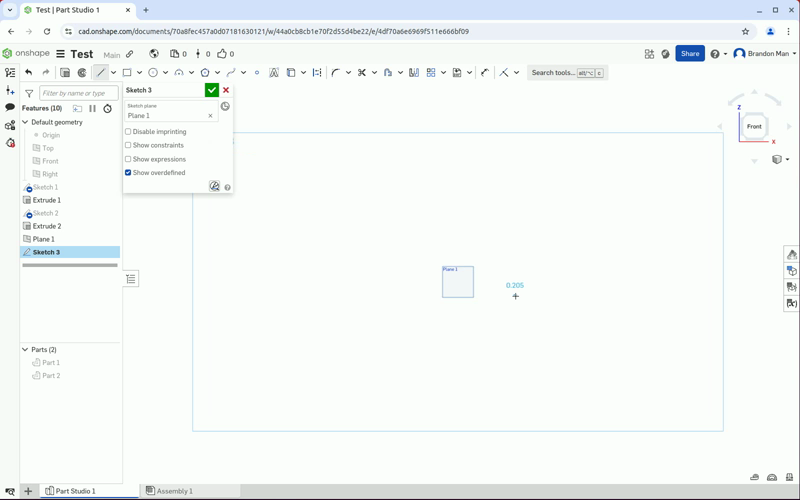
scroll(6)
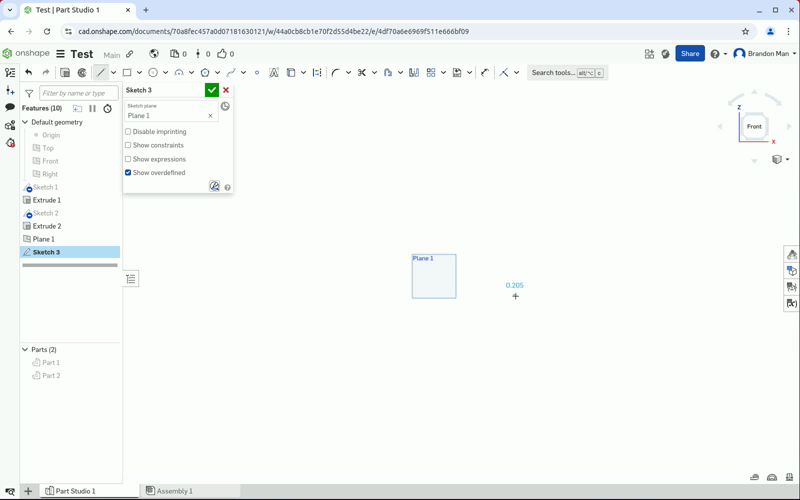
scroll(6)
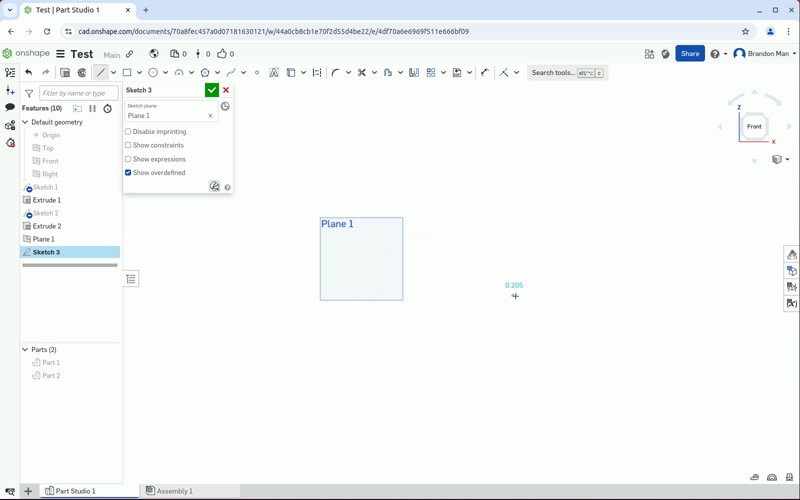
scroll(6)
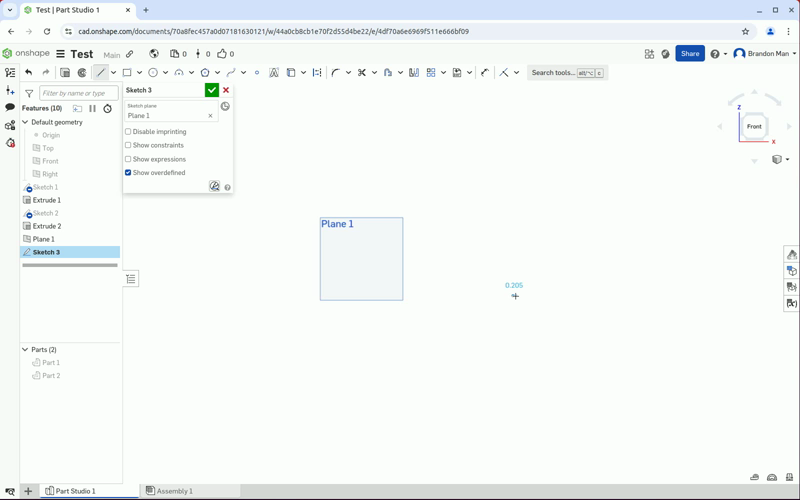
scroll(6)
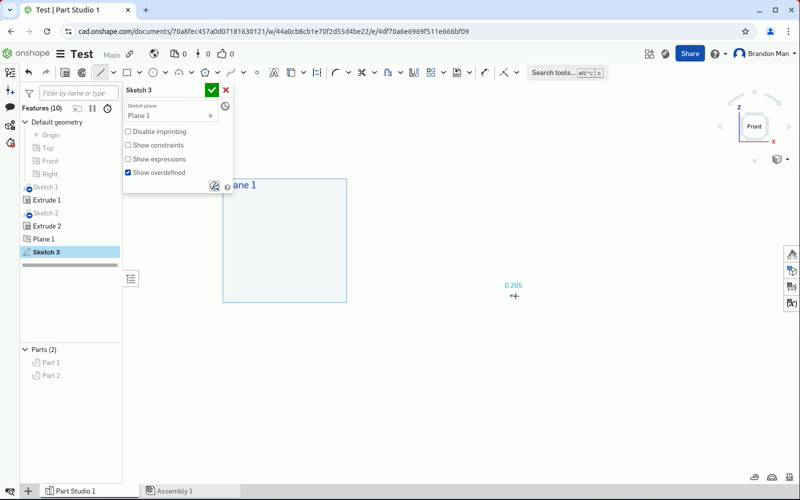
scroll(6)
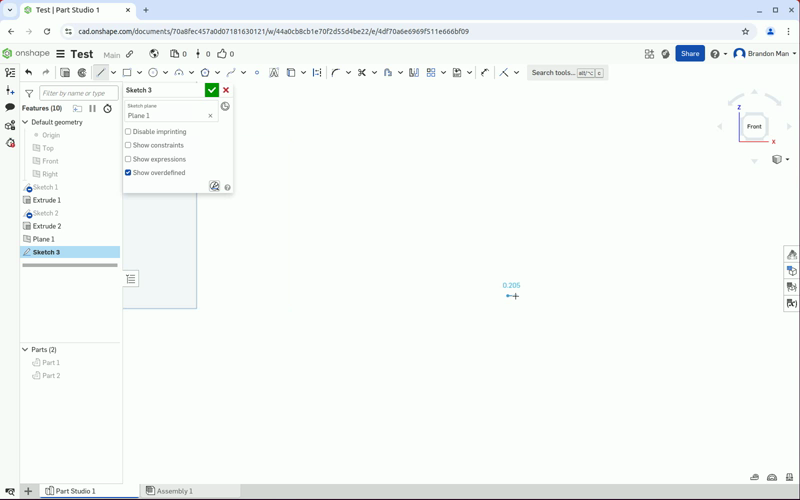
scroll(6)
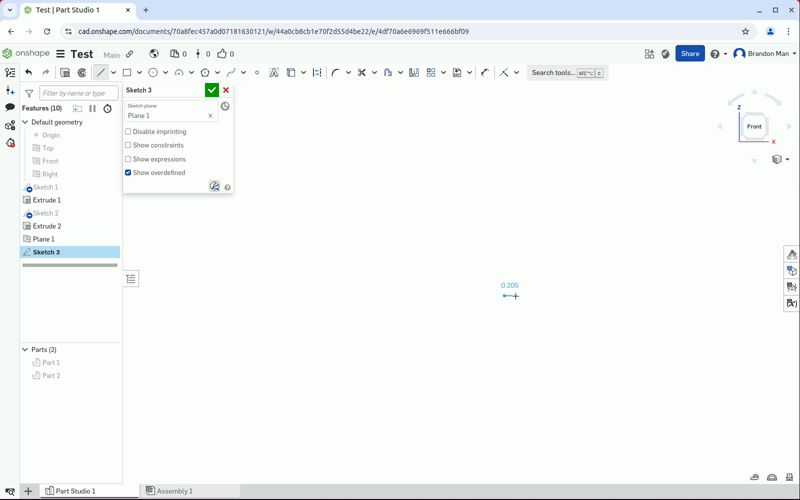
click(515, 295)
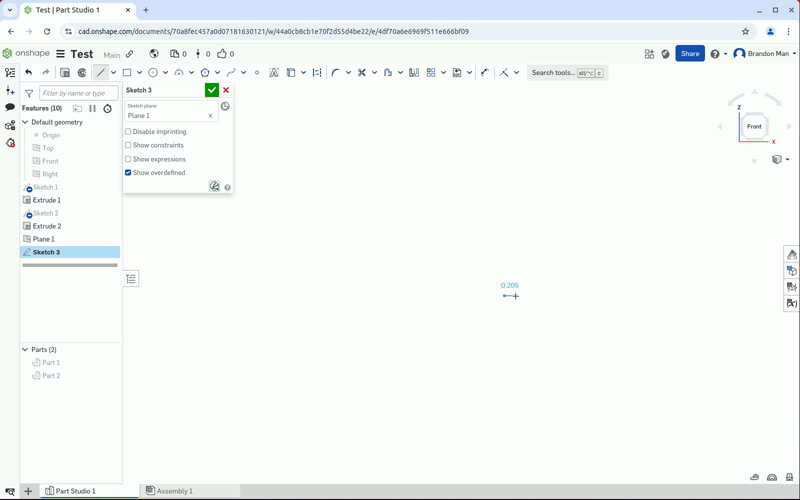
scroll(-6)
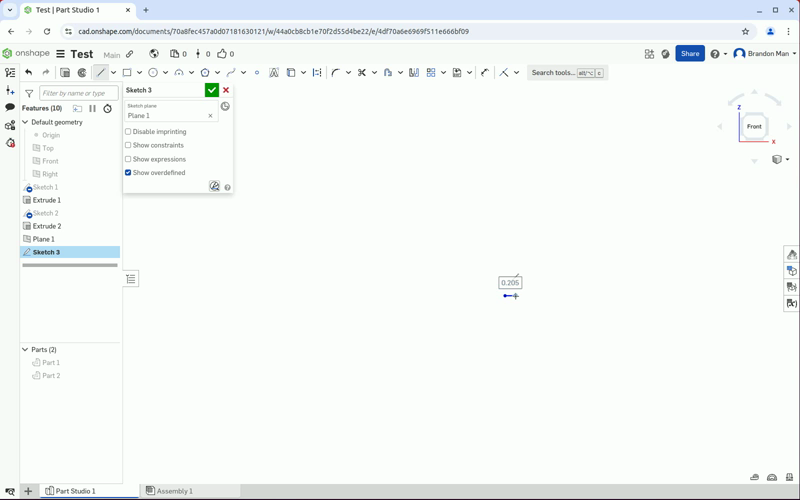
scroll(-6)
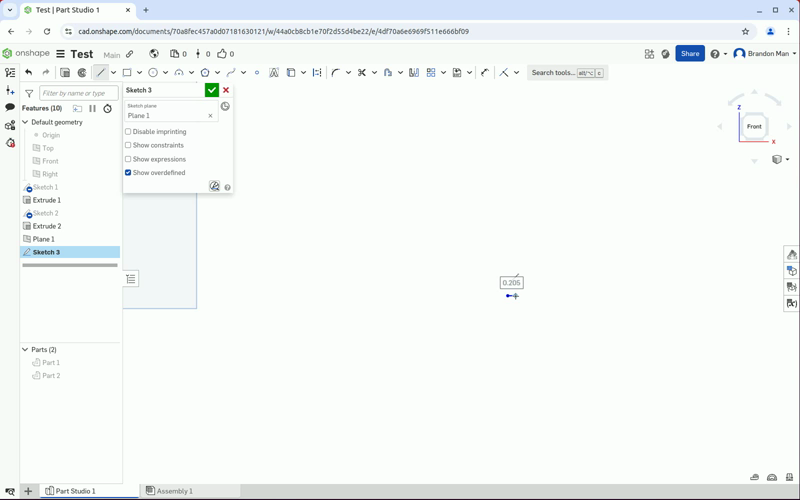
scroll(-6)
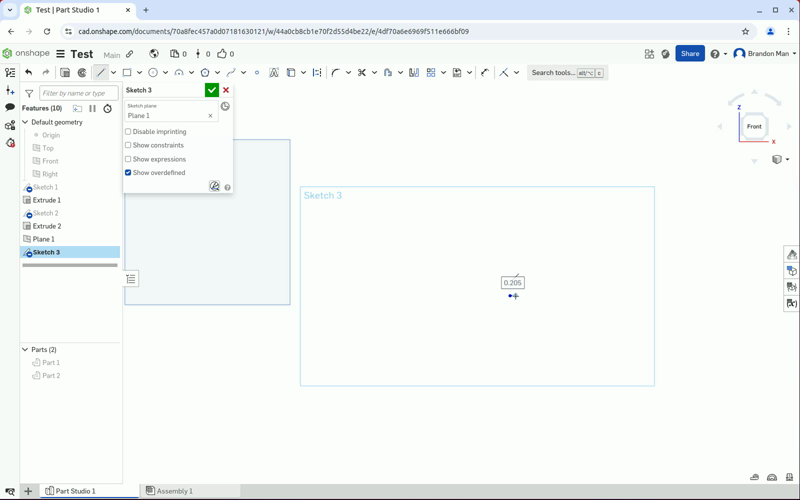
scroll(-6)
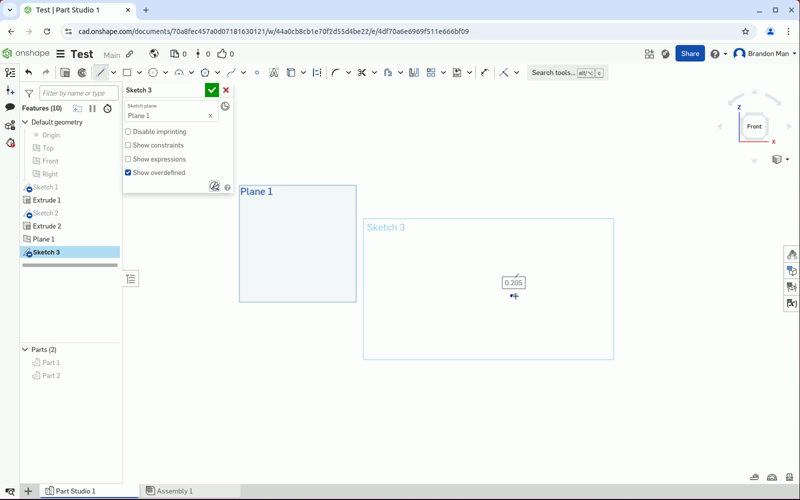
scroll(-6)
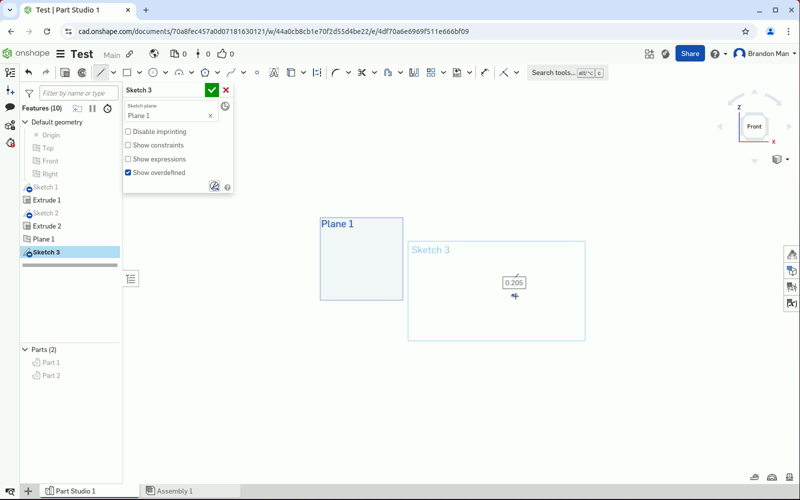
scroll(-6)
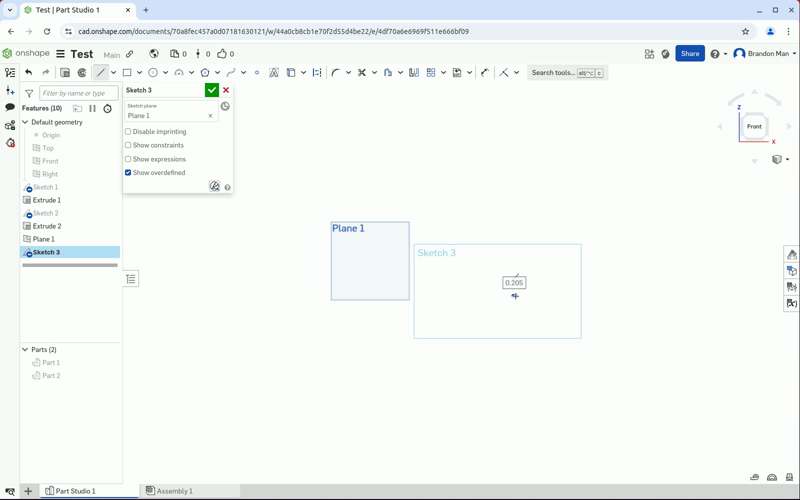
scroll(-6)
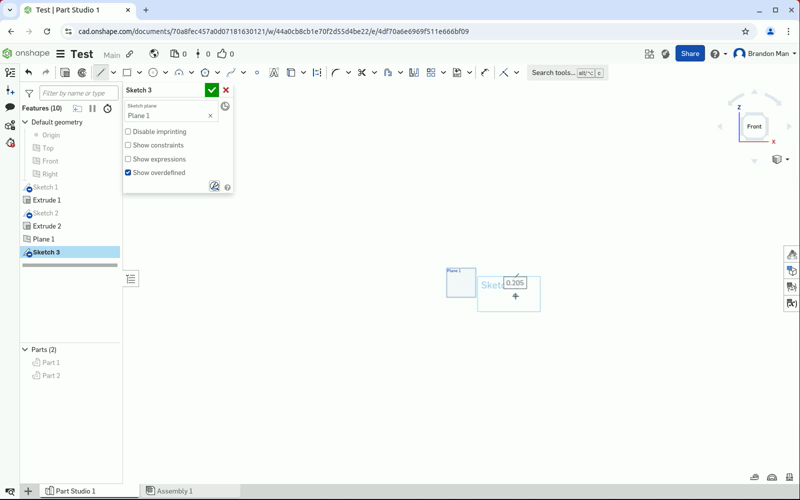
key_up(shift)
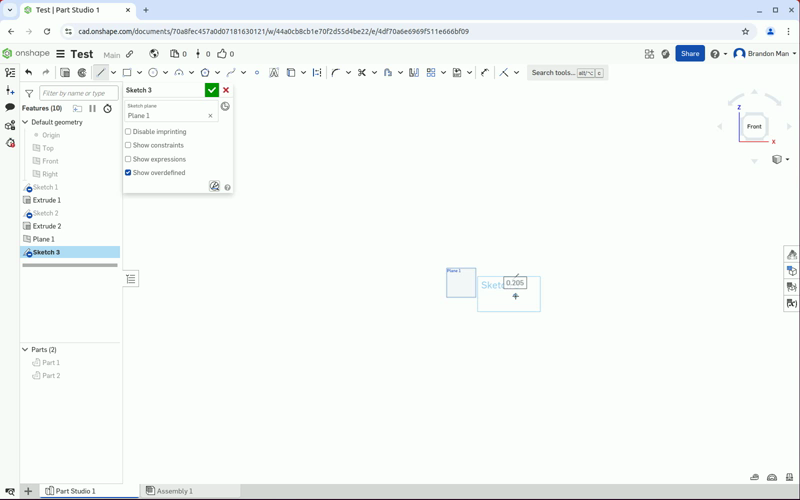
key_down(shift)
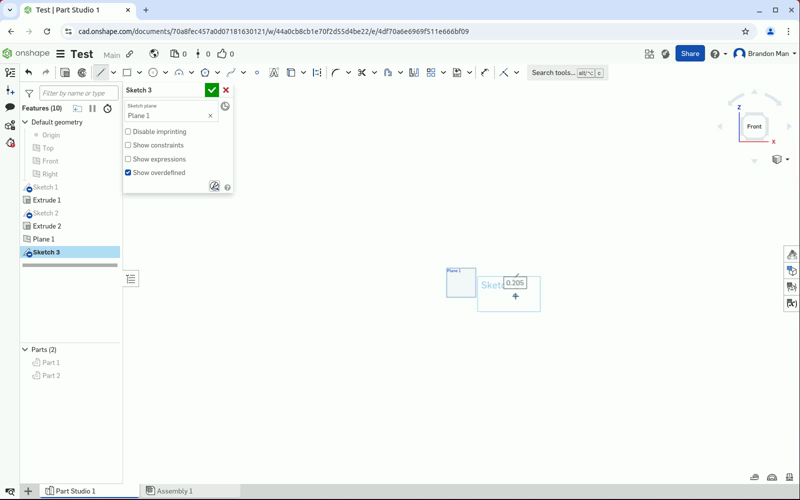
mouse_move(545, 295)
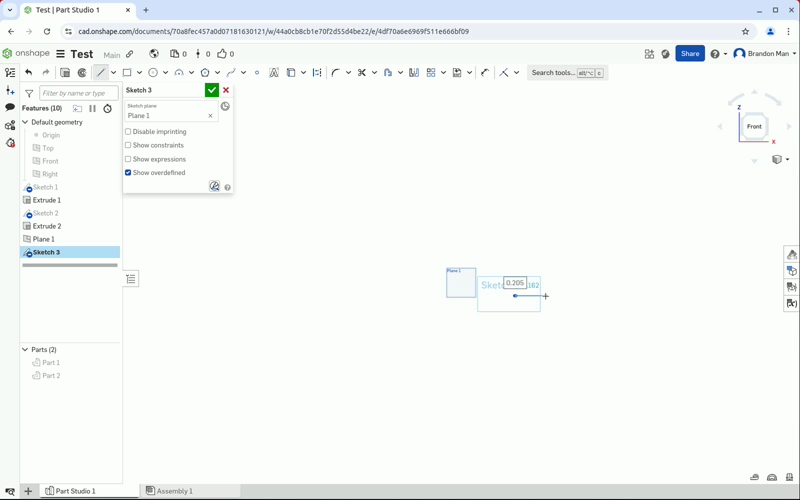
mouse_move(515, 282)
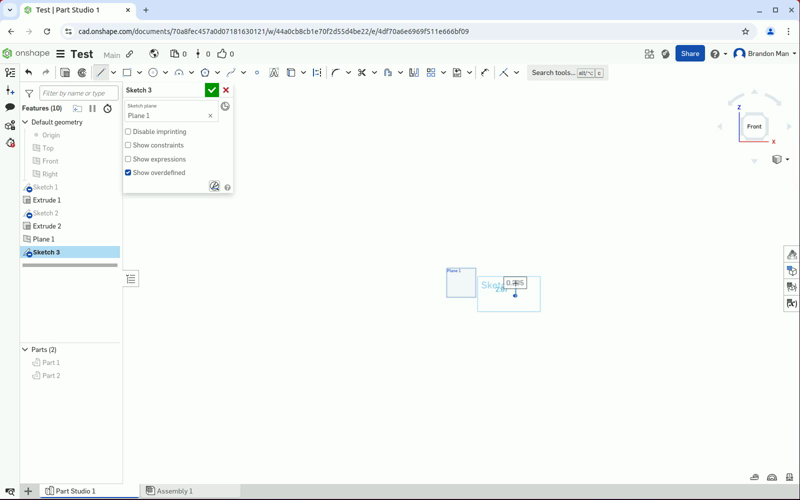
click(515, 282)
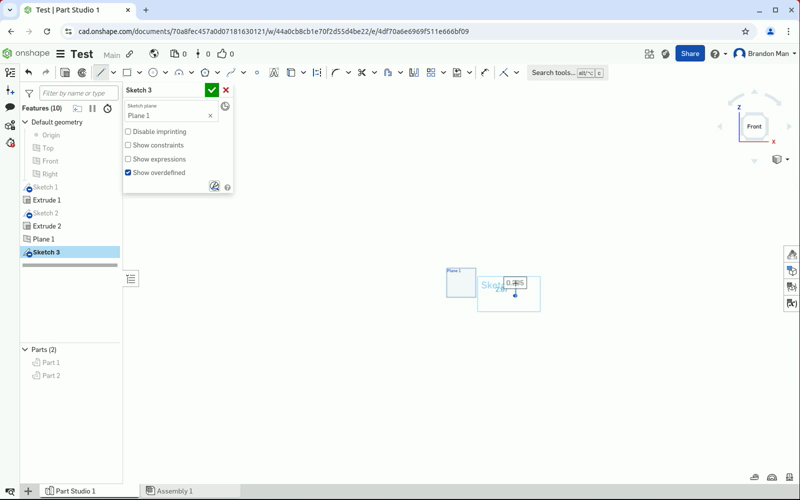
key_up(shift)
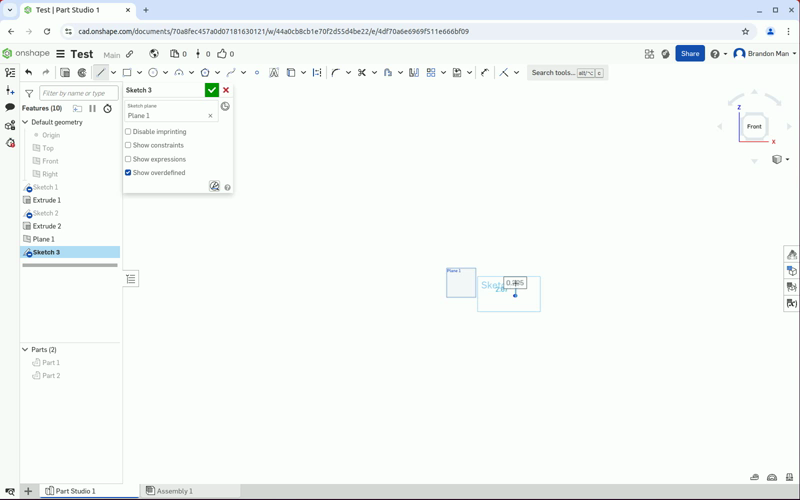
key_down(shift)
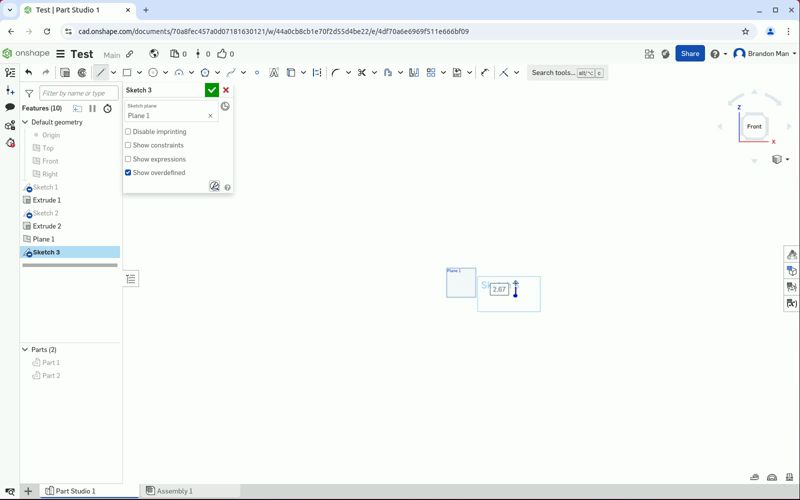
mouse_move(545, 282)
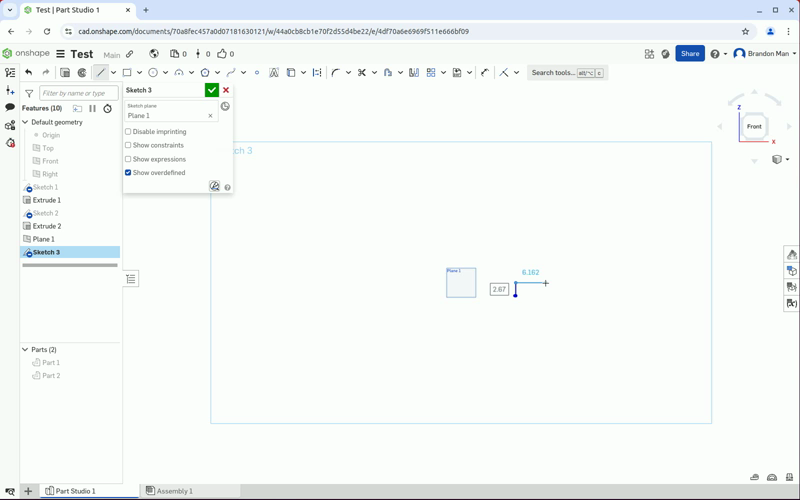
mouse_move(514, 282)
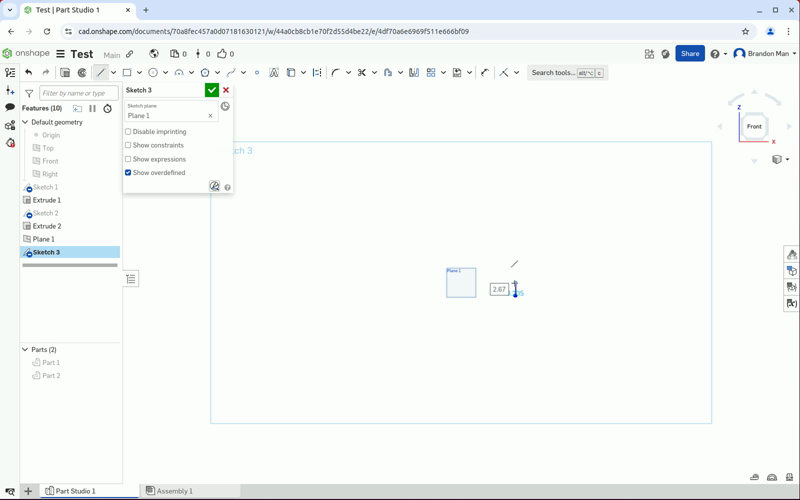
scroll(6)
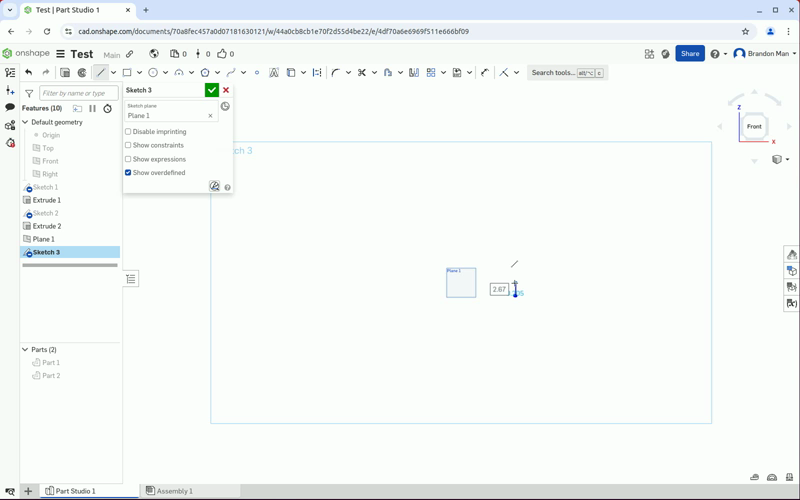
scroll(6)
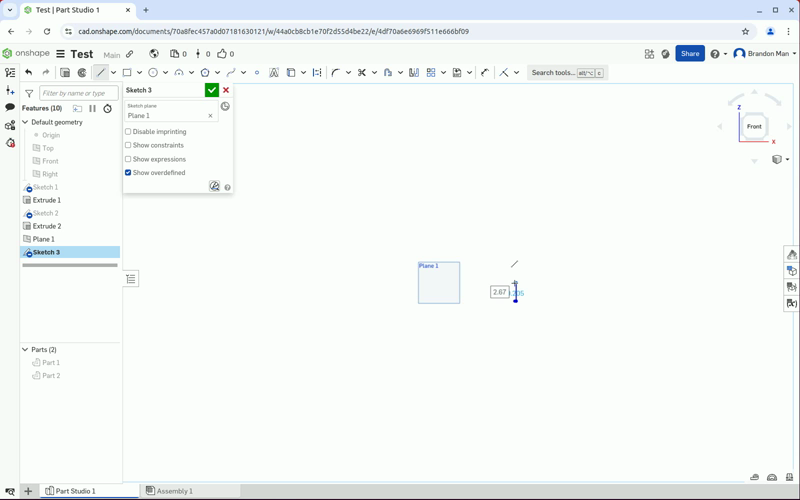
scroll(6)
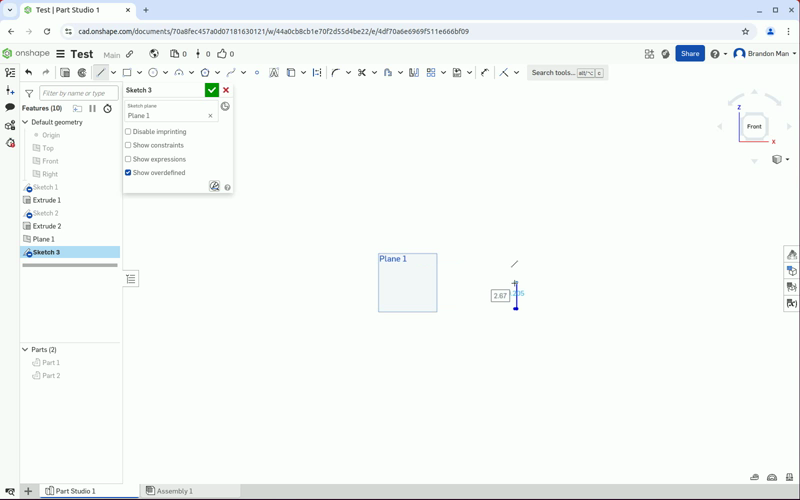
scroll(6)
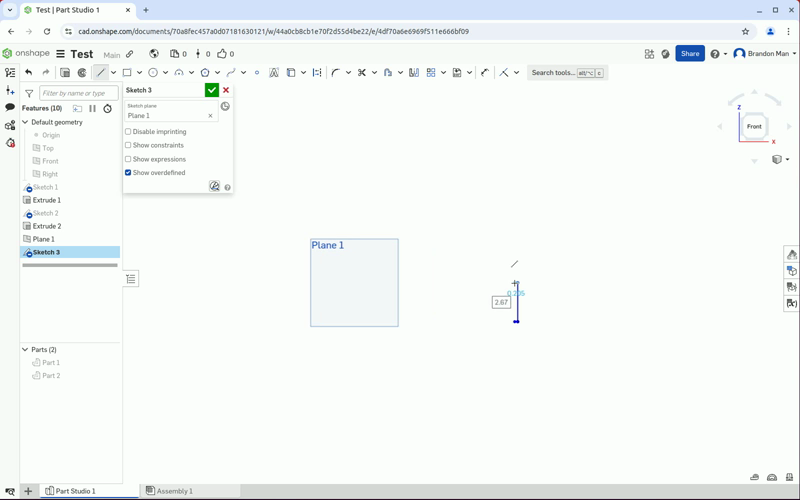
scroll(6)
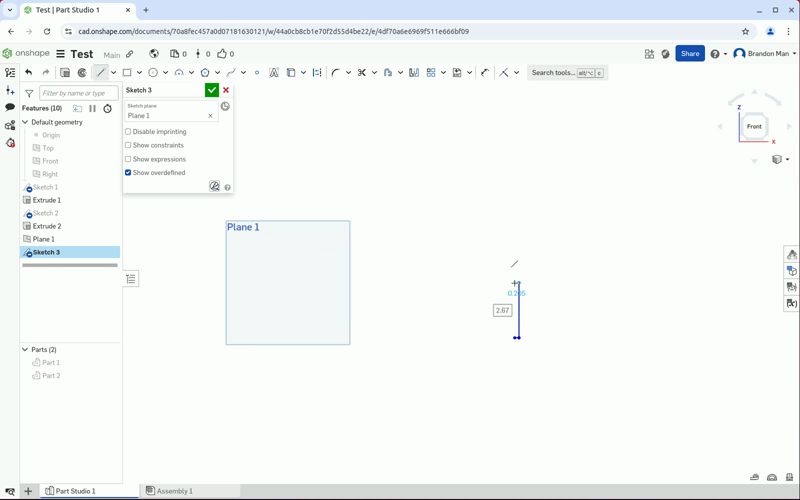
scroll(6)
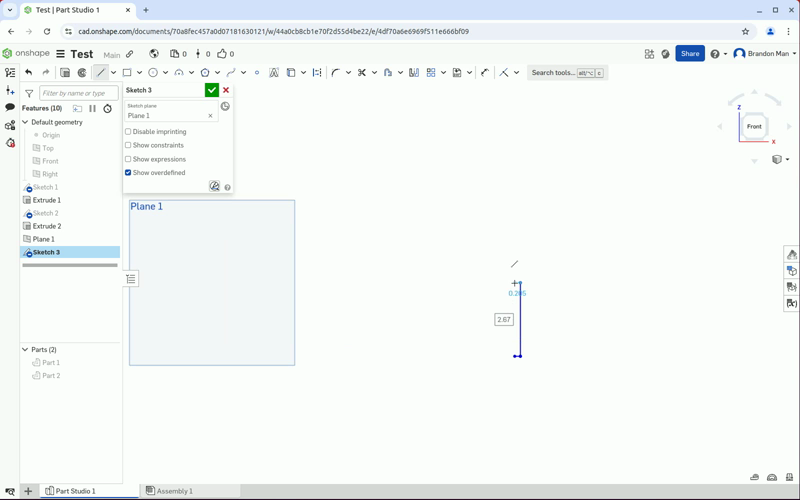
scroll(6)
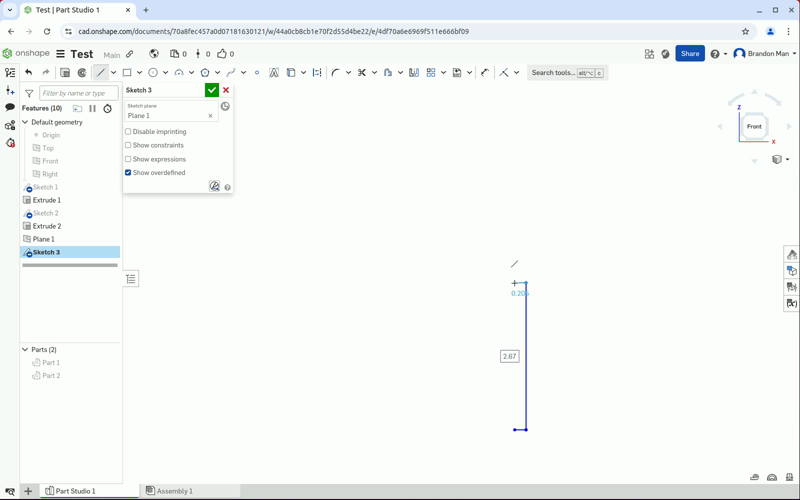
click(514, 282)
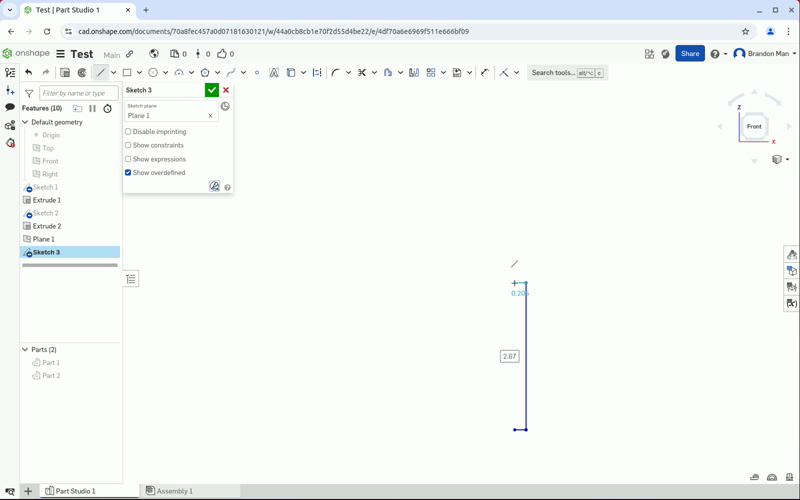
scroll(-6)
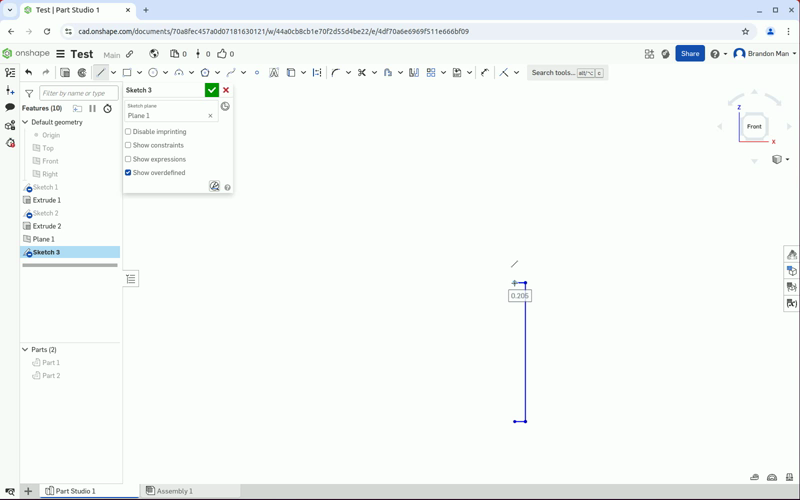
scroll(-6)
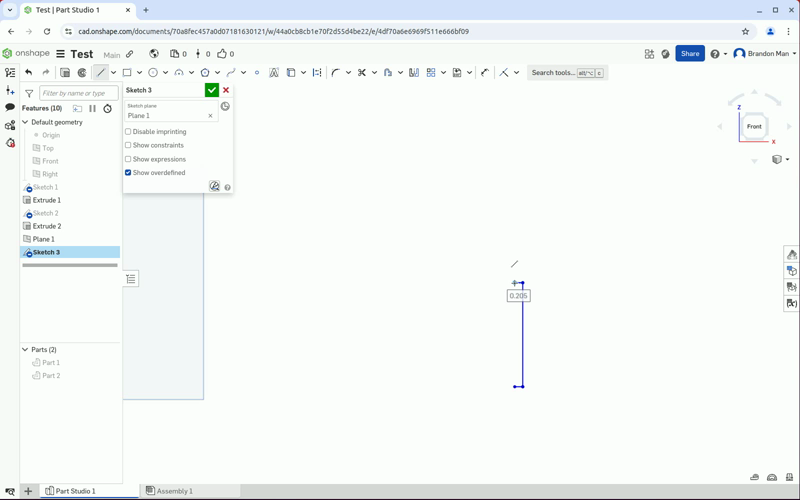
scroll(-6)
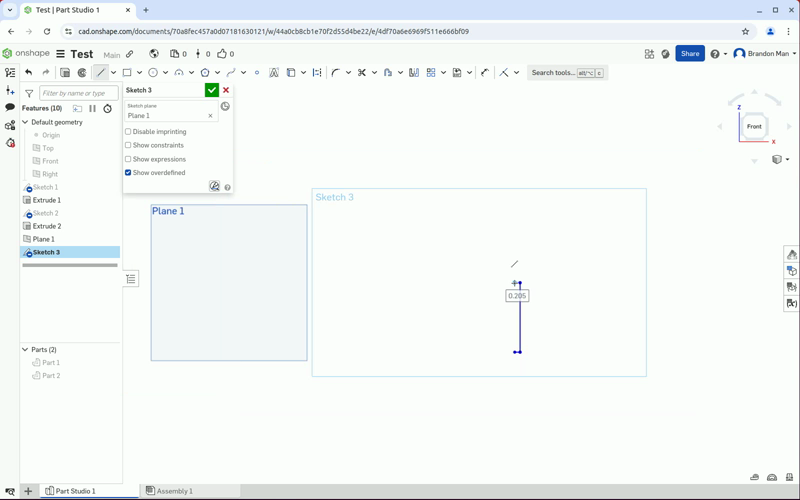
scroll(-6)
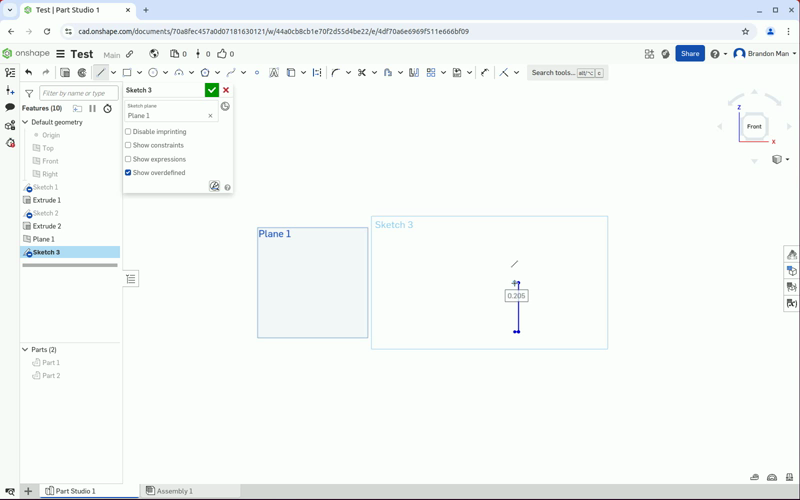
scroll(-6)
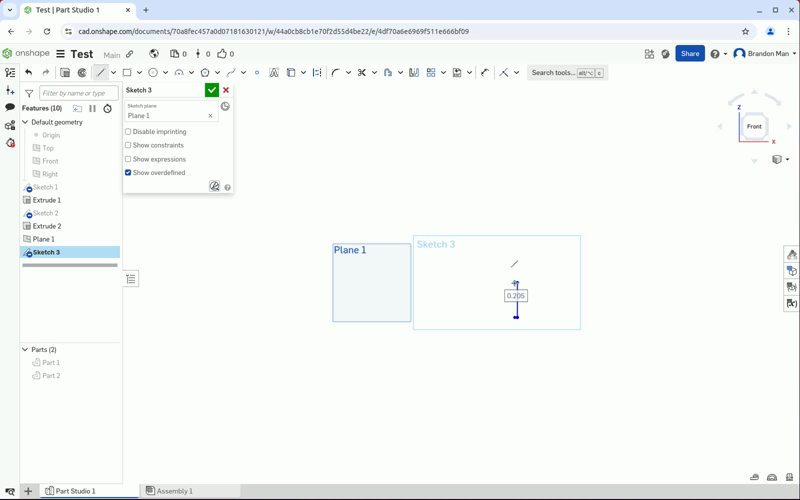
scroll(-6)
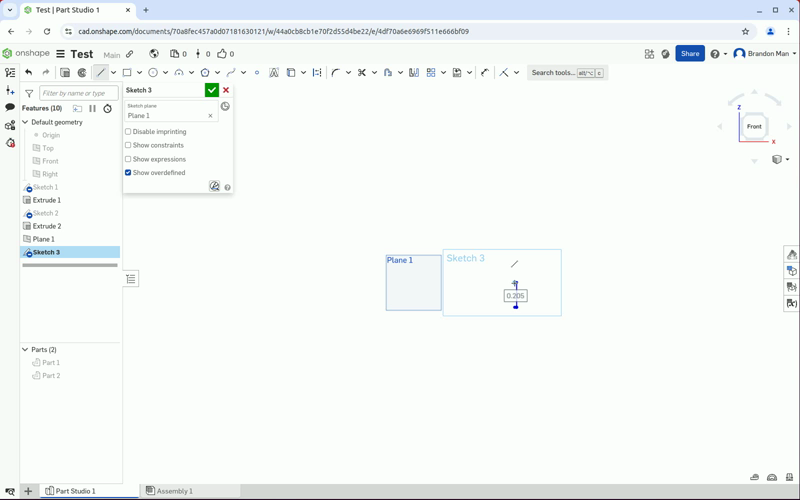
scroll(-6)
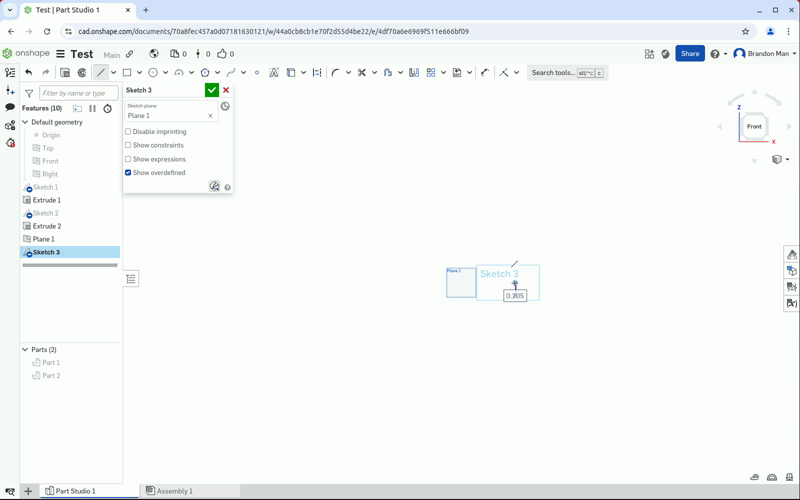
key_up(shift)
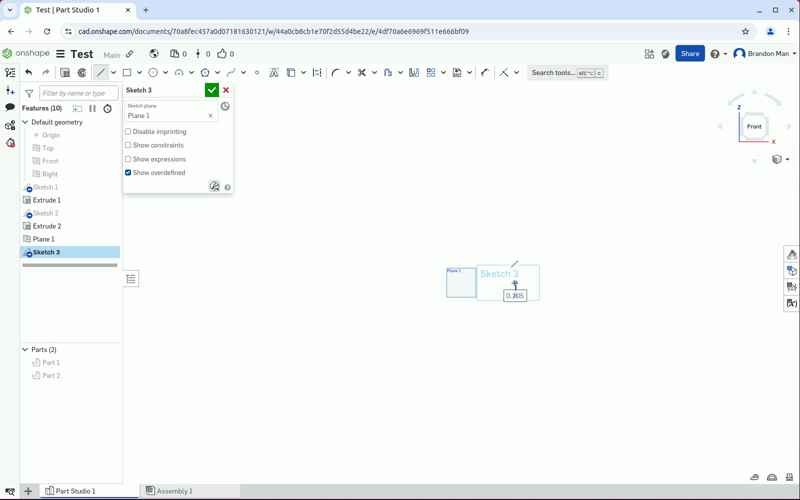
mouse_move(544, 282)
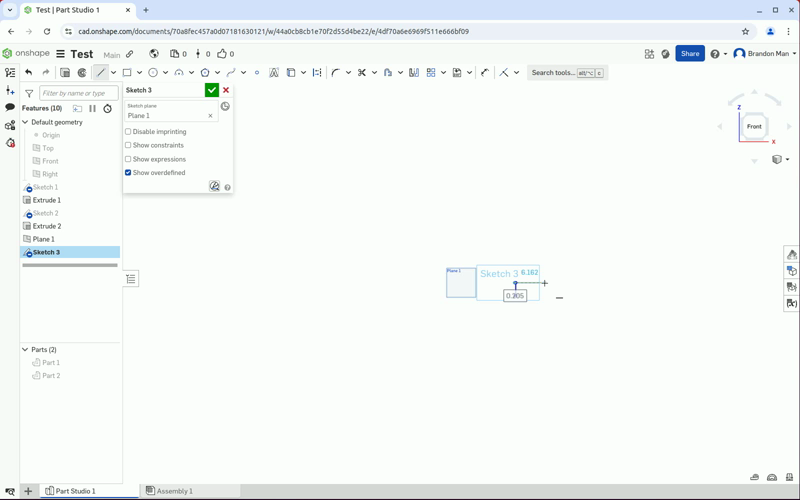
key_down(shift)
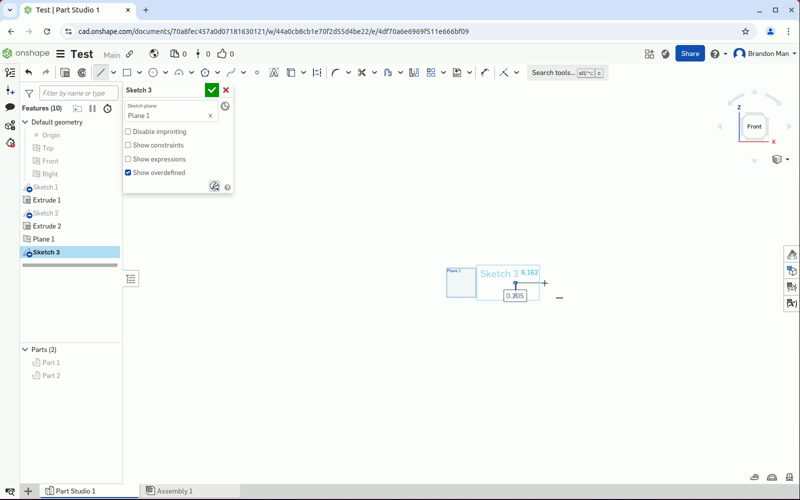
mouse_move(514, 295)
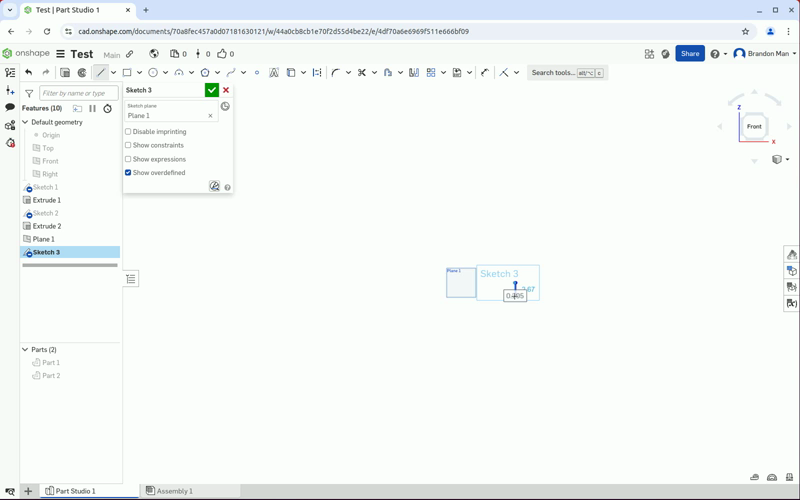
scroll(6)
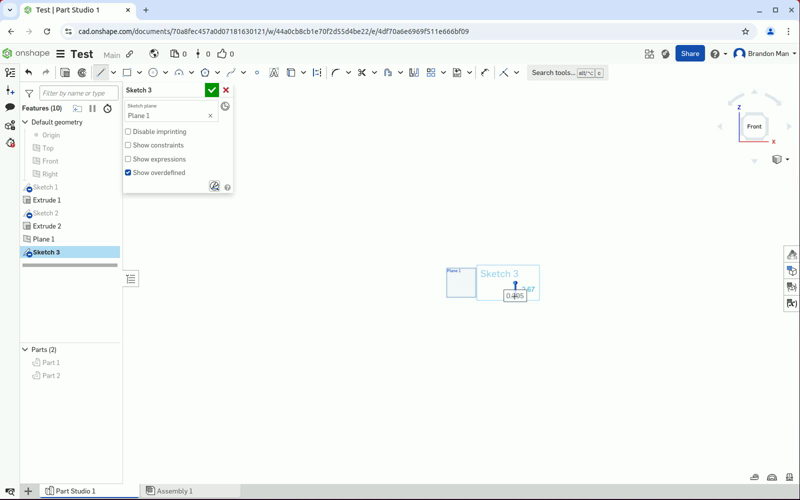
scroll(6)
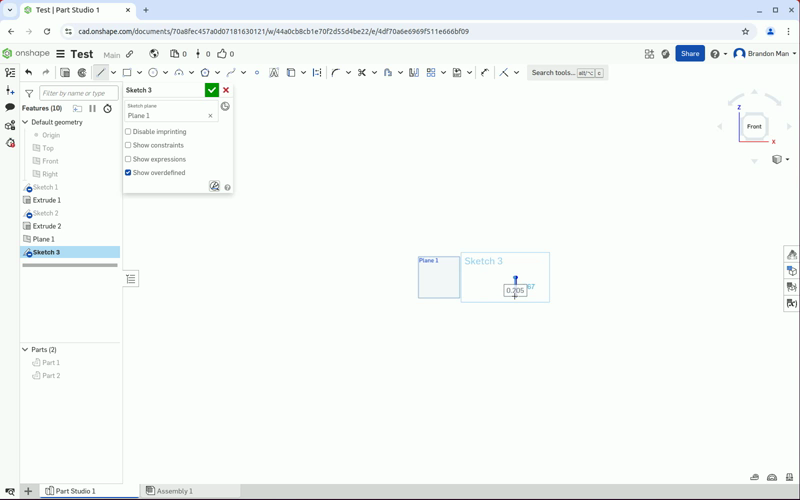
scroll(6)
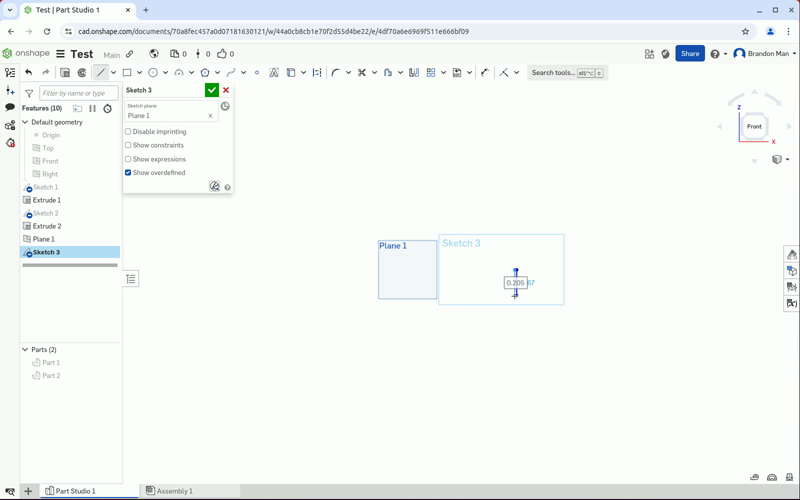
scroll(6)
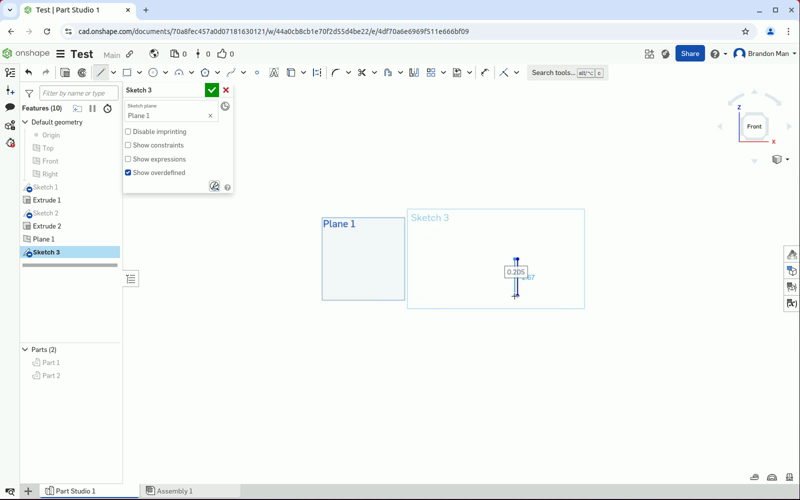
scroll(6)
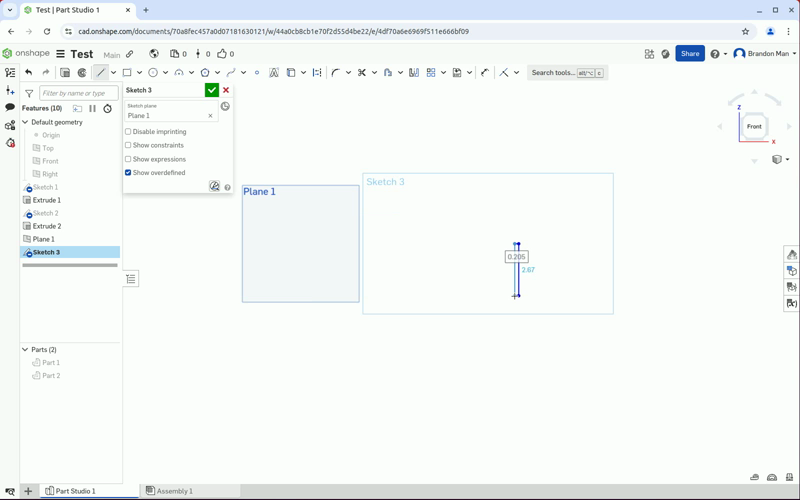
scroll(6)
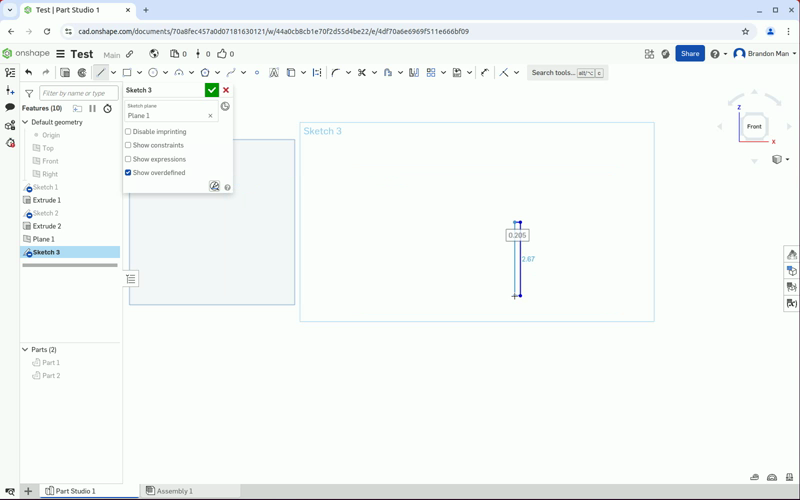
scroll(6)
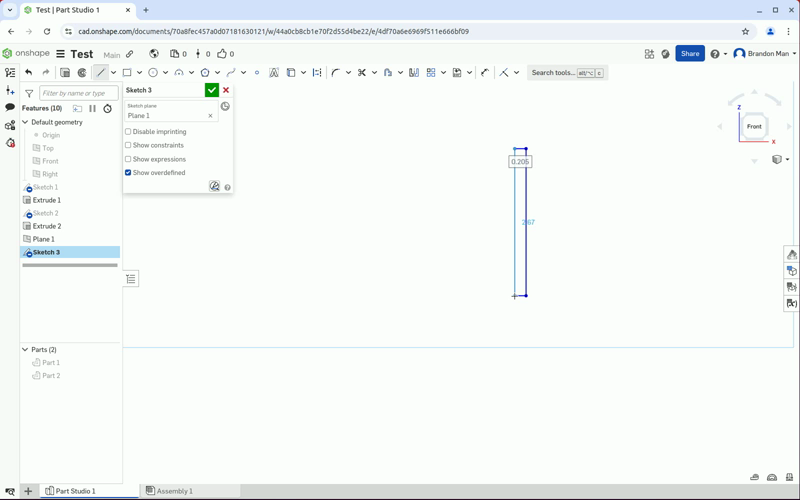
key_up(shift)
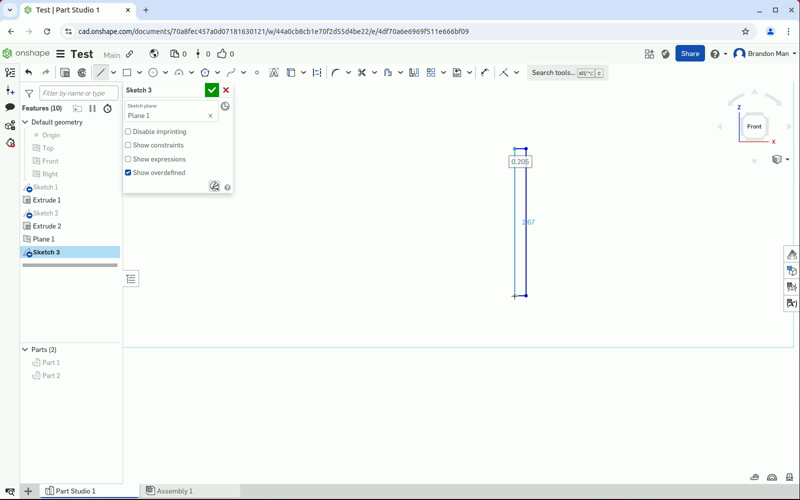
click(514, 295)
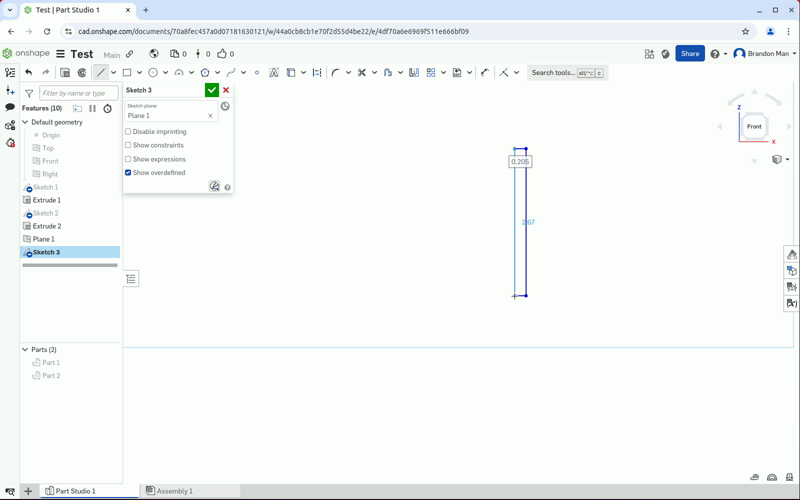
scroll(-6)
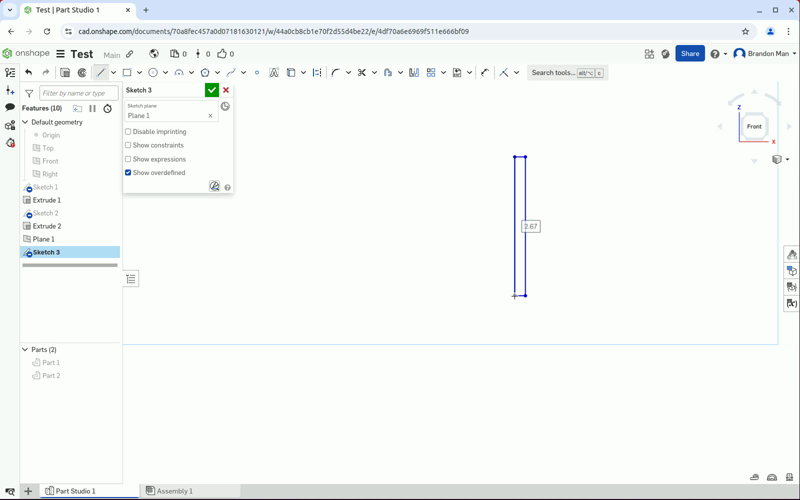
scroll(-6)
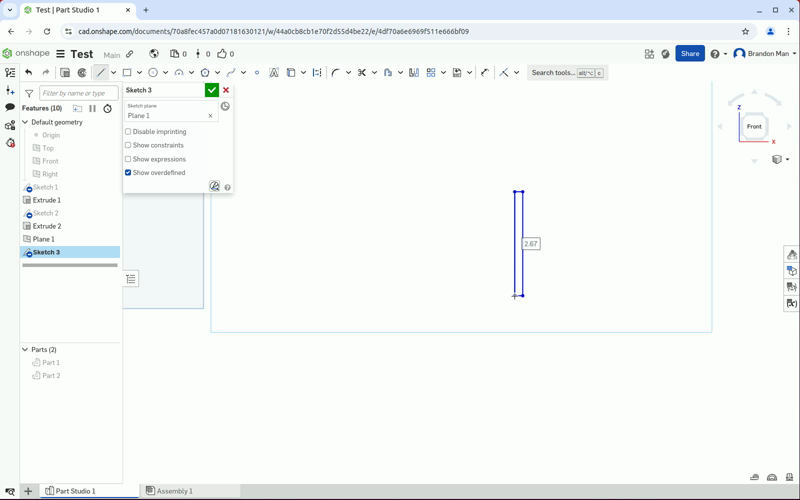
scroll(-6)
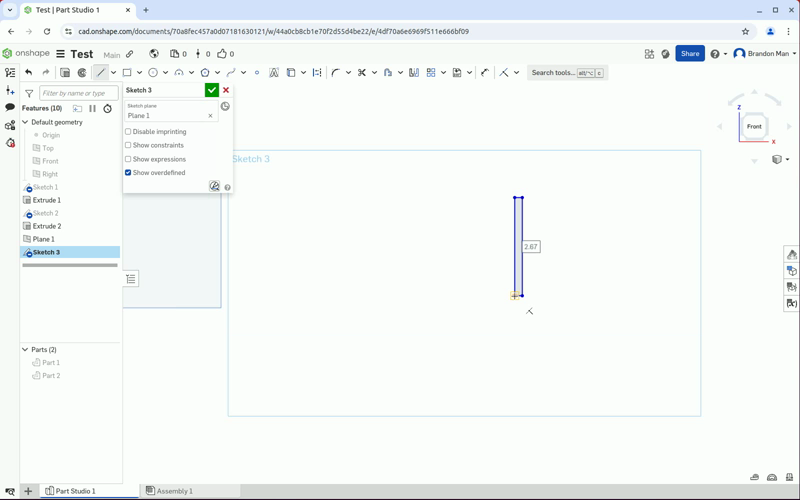
scroll(-6)
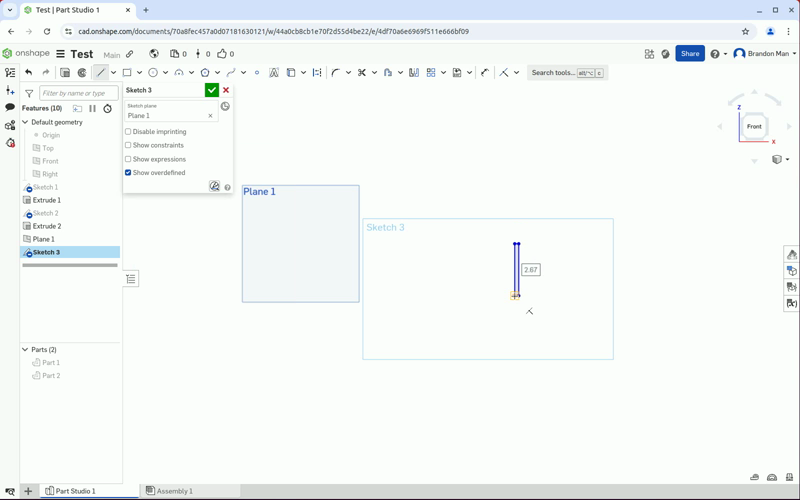
scroll(-6)
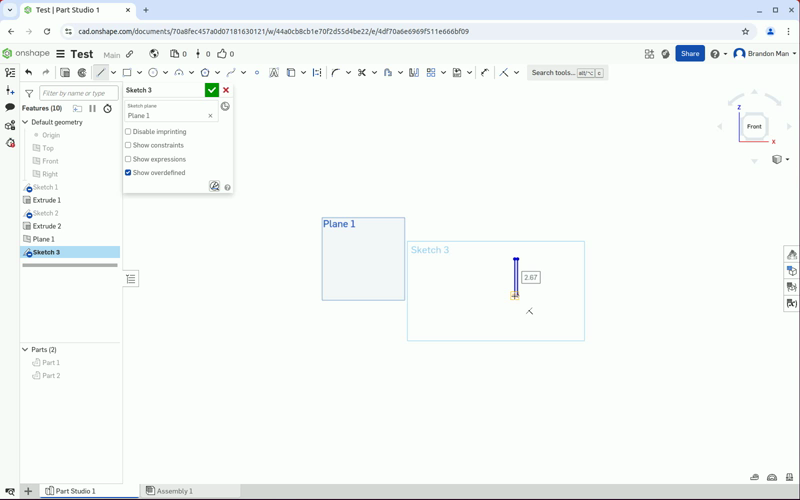
scroll(-6)
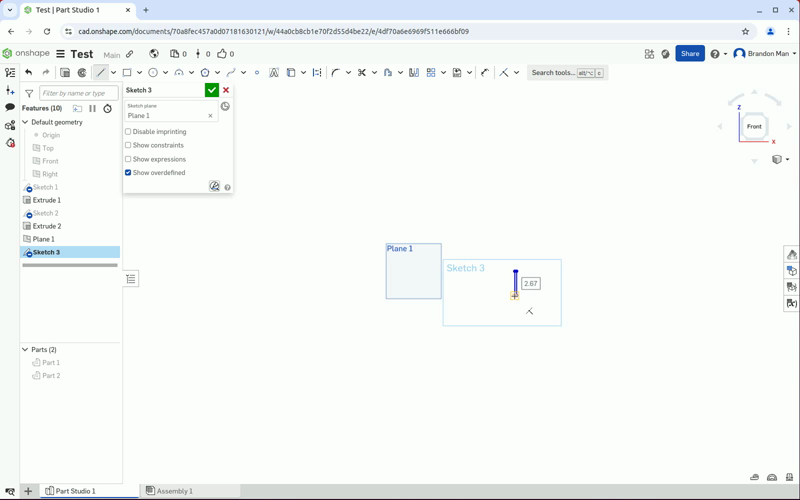
scroll(-6)
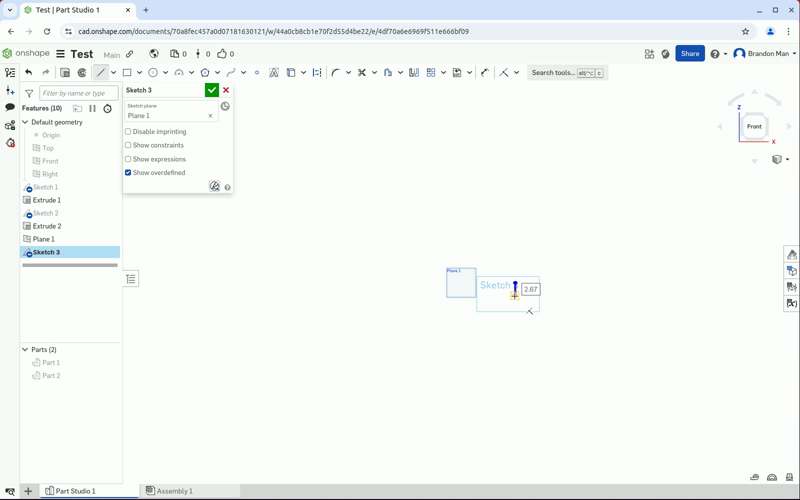
key(esc)
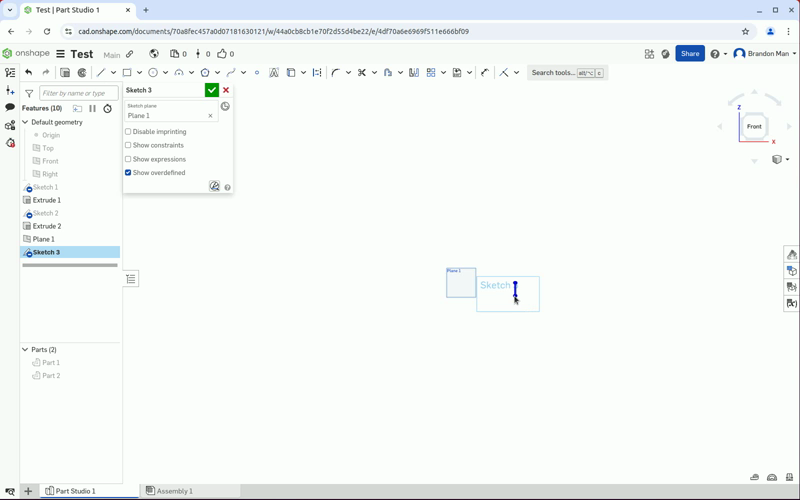
mouse_move(515, 284)
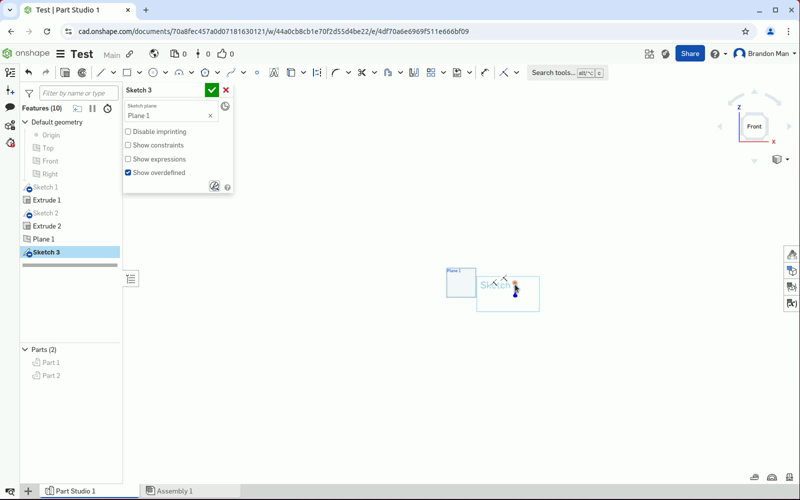
scroll(6)
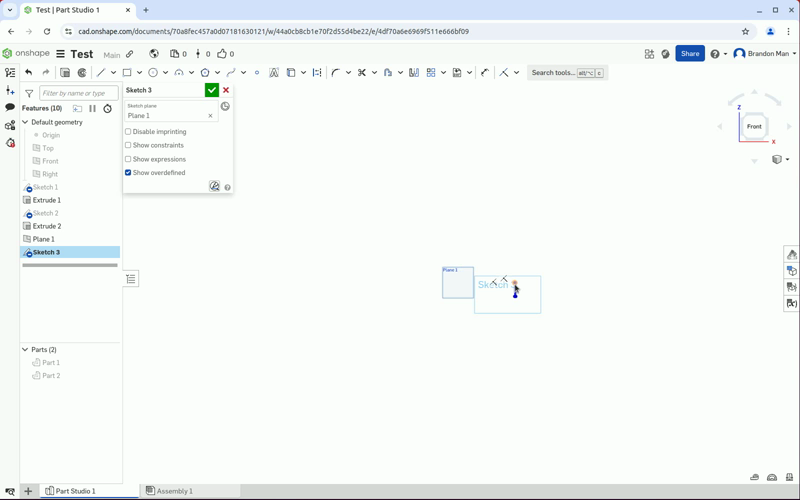
scroll(6)
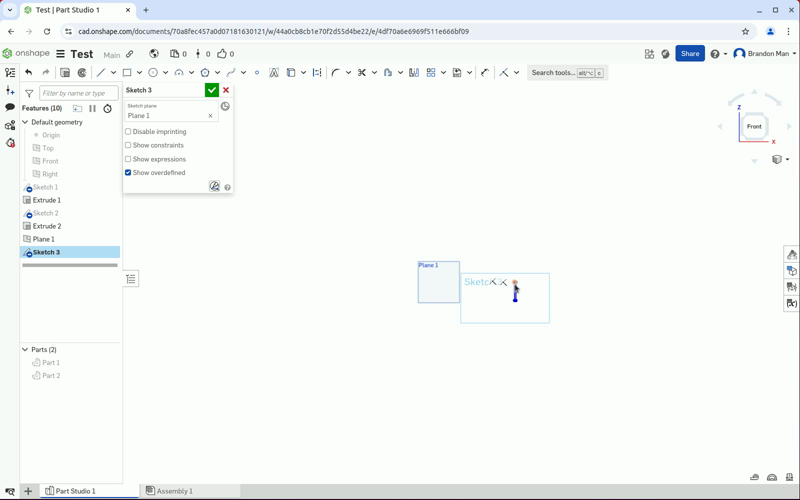
scroll(6)
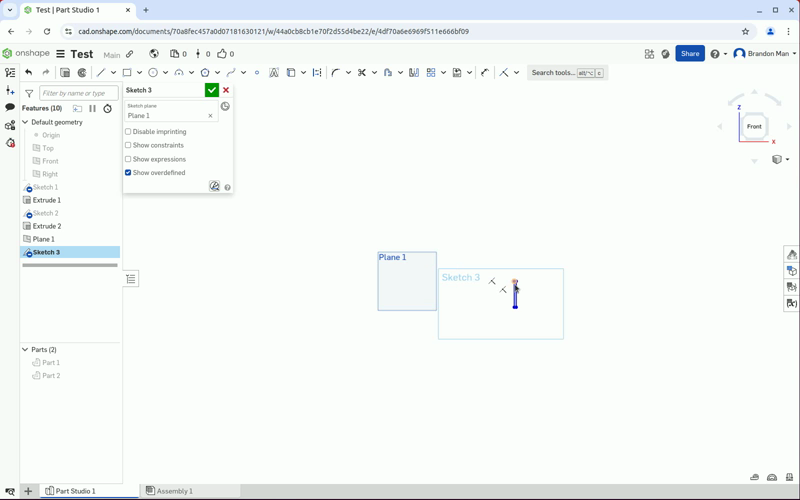
scroll(6)
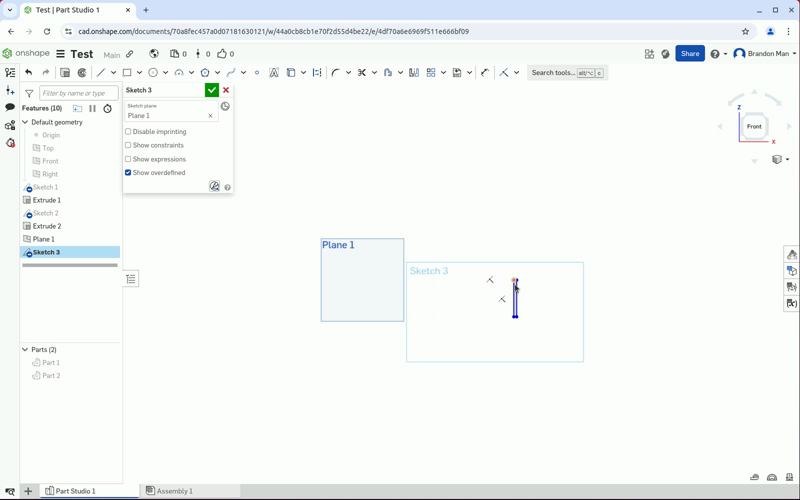
scroll(6)
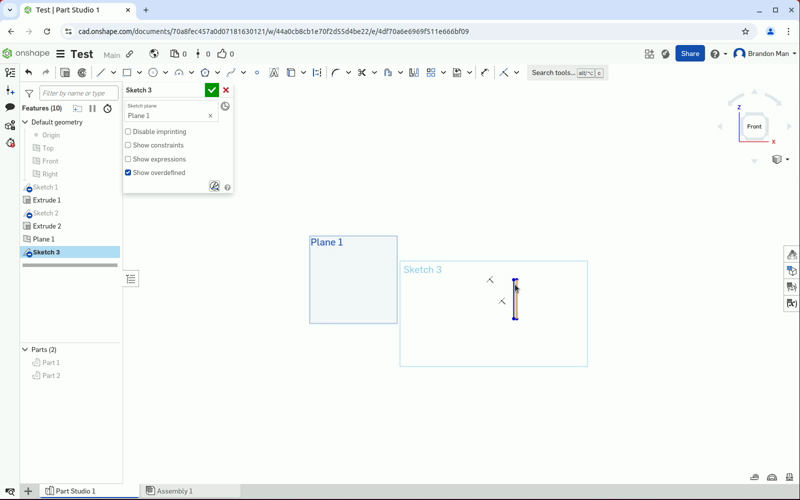
scroll(6)
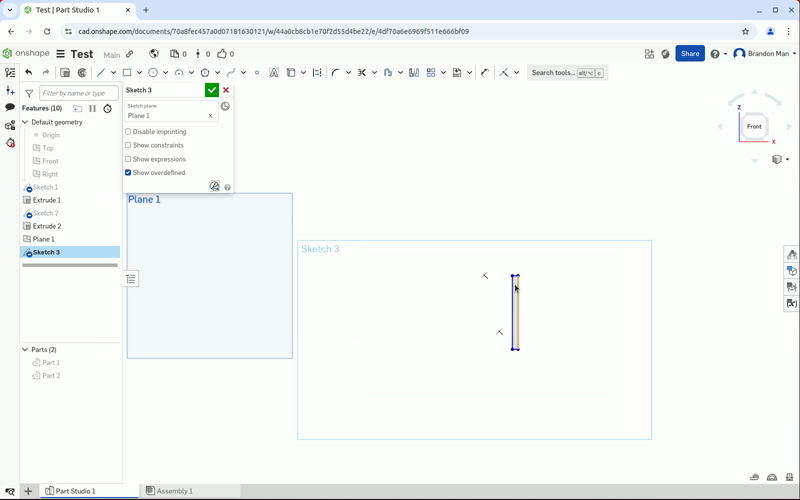
scroll(6)
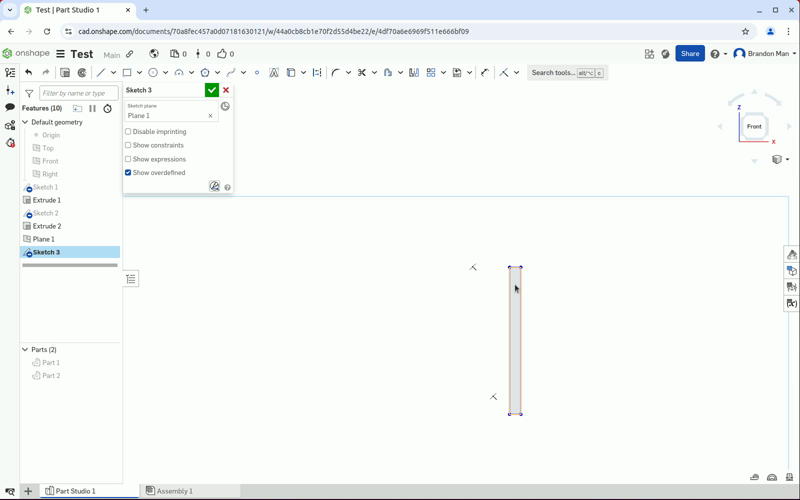
click(515, 284)
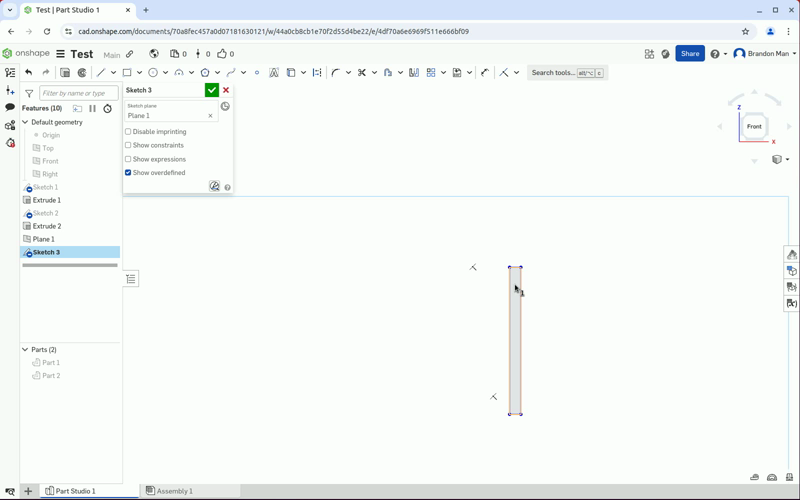
scroll(-6)
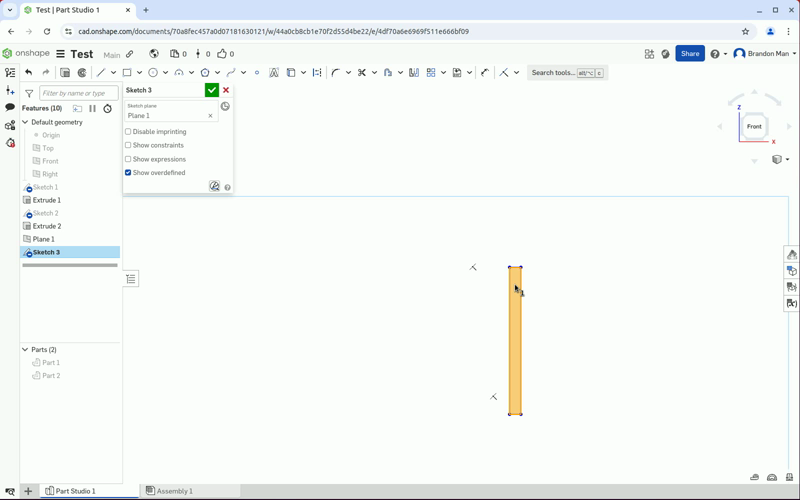
scroll(-6)
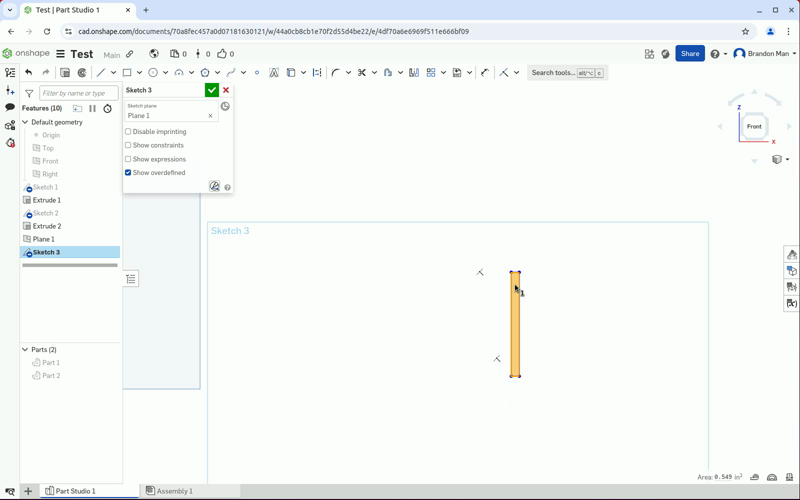
scroll(-6)
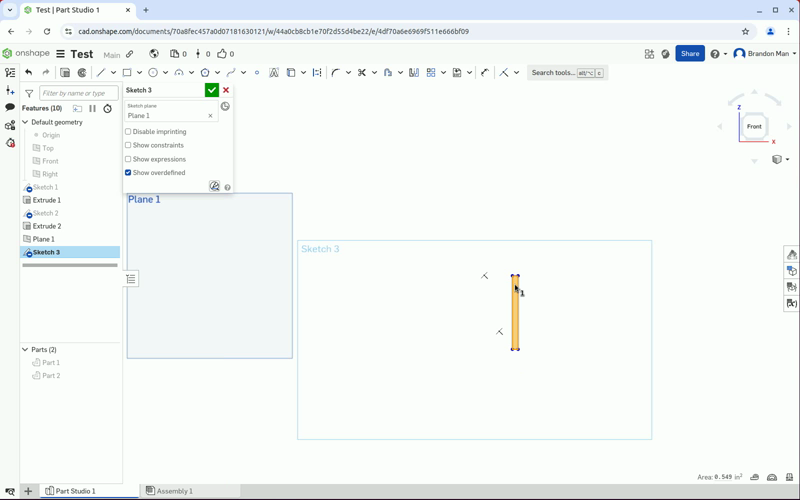
scroll(-6)
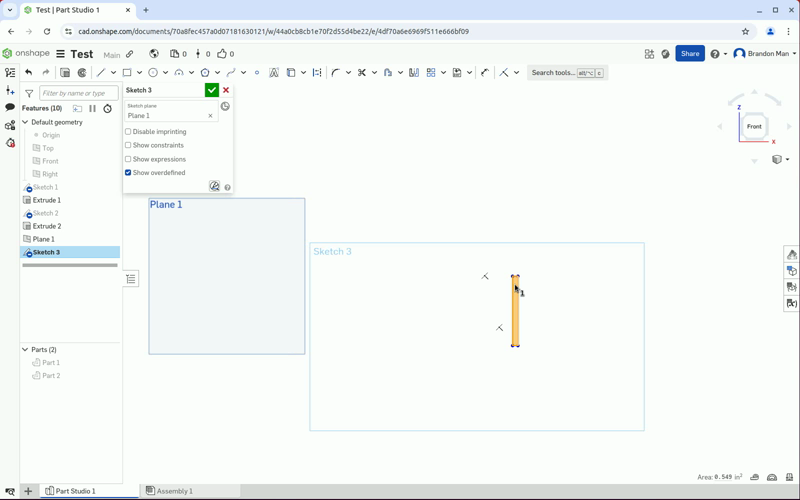
scroll(-6)
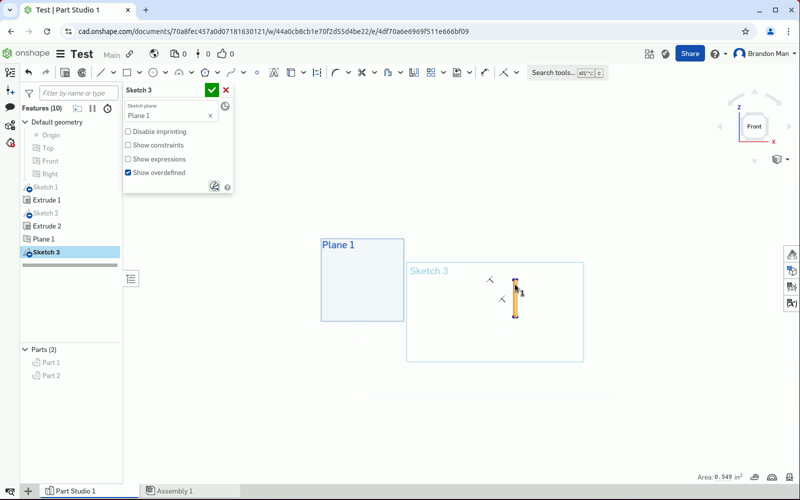
scroll(-6)
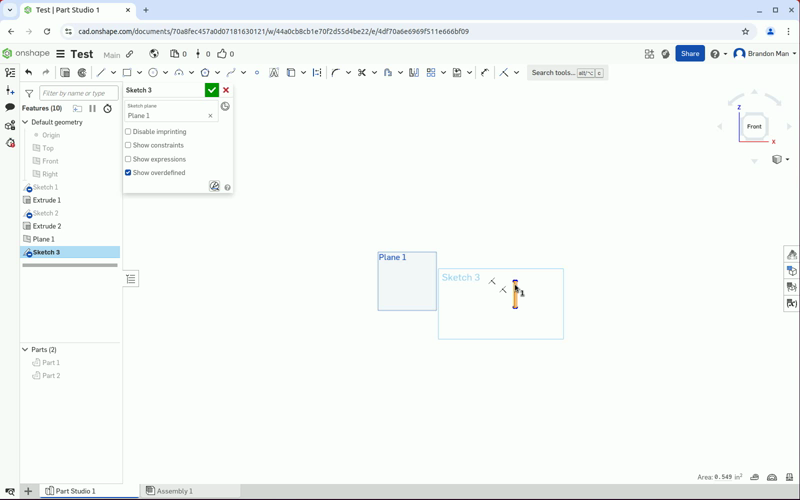
scroll(-6)
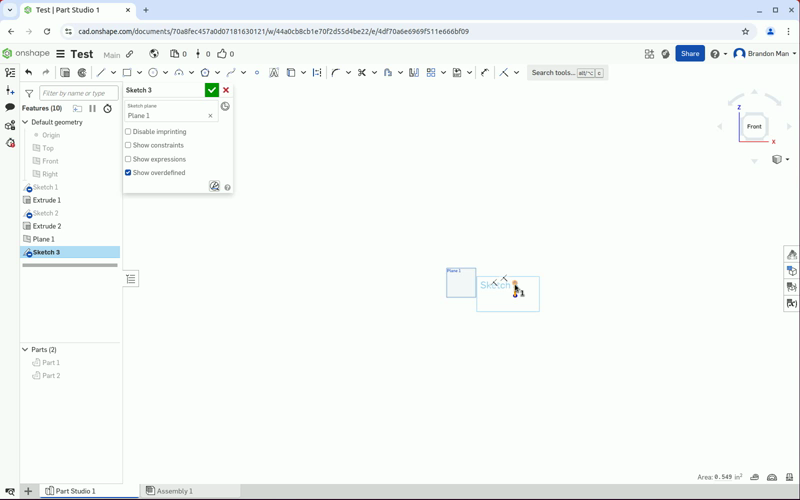
mouse_move(73, 352)
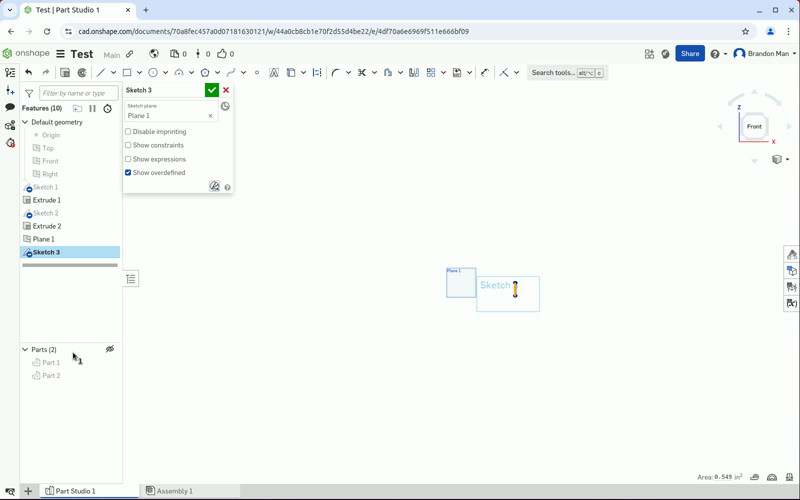
key(shift+y)
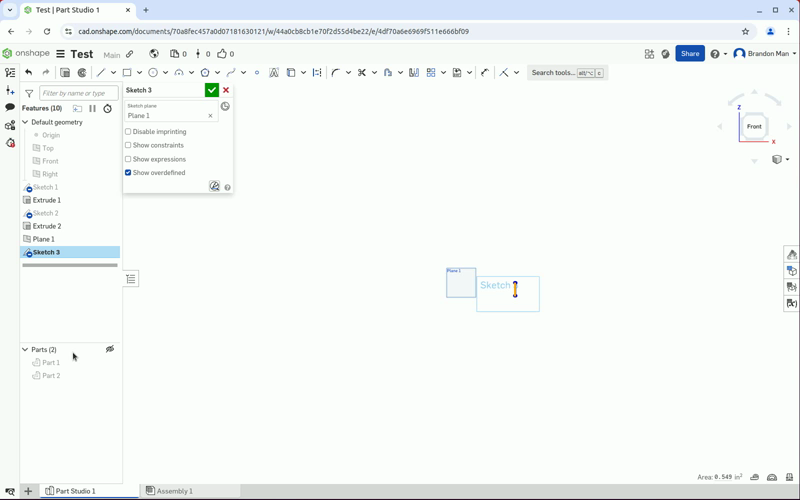
key(shift+e)
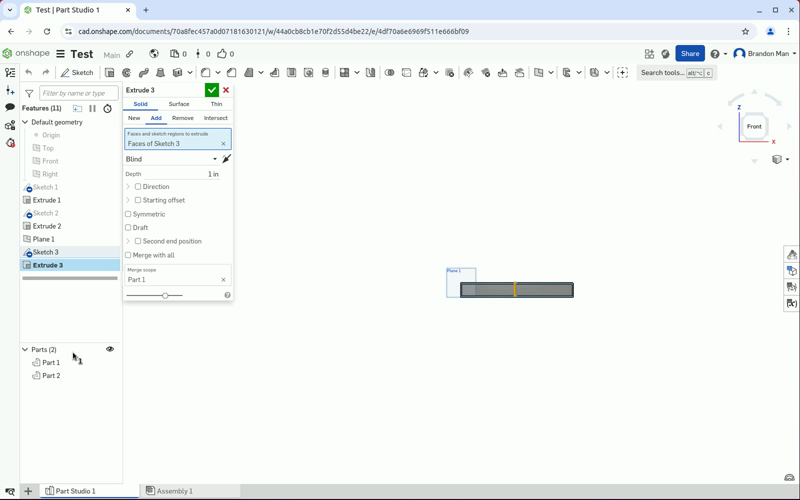
mouse_move(143, 106)
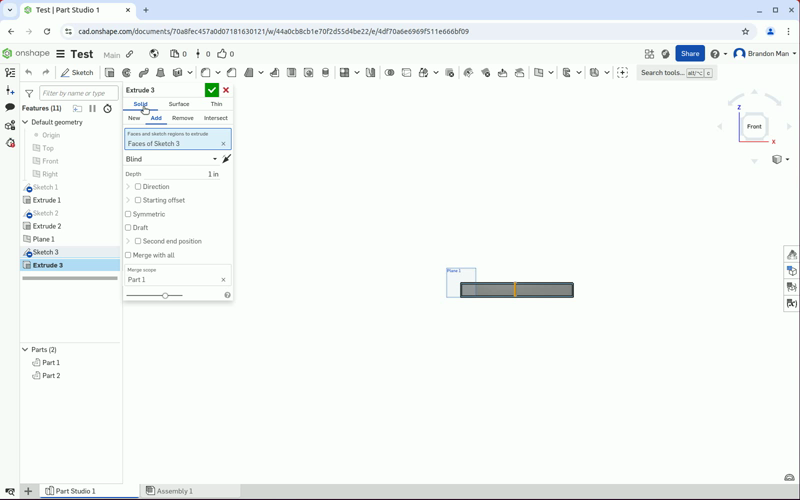
click(143, 106)
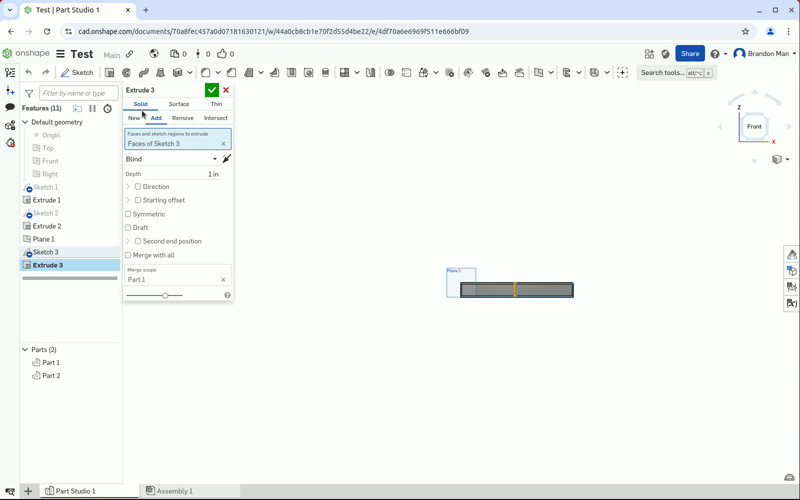
mouse_move(137, 120)
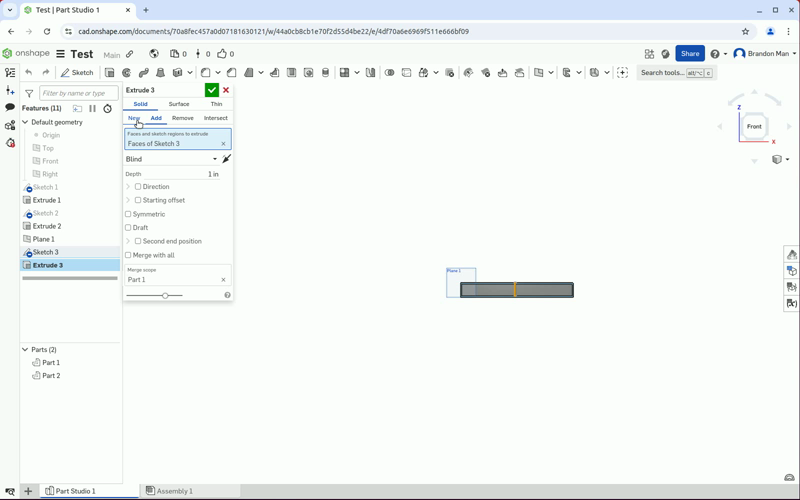
click(137, 120)
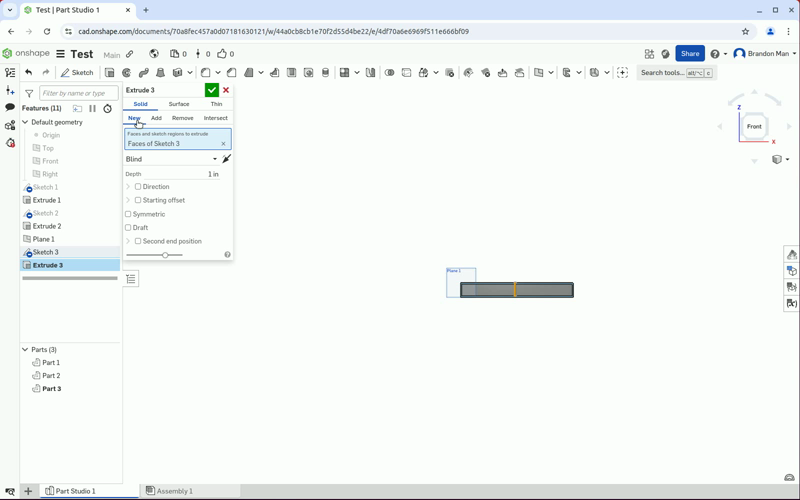
key(tab, 4)
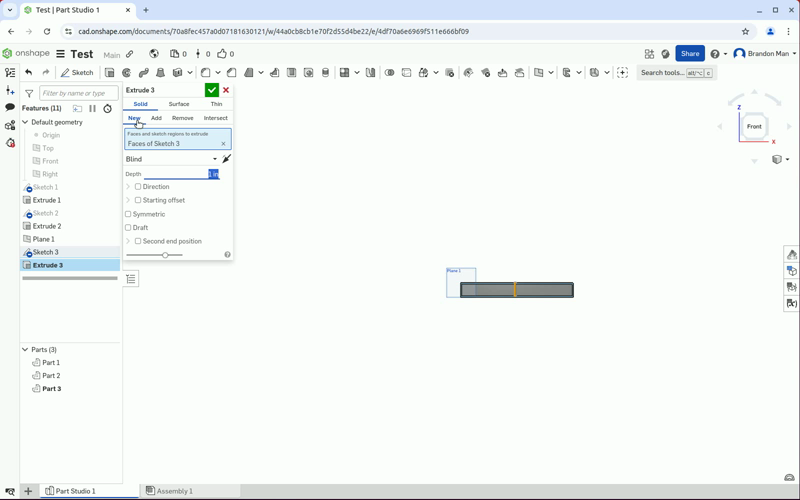
text(2.166)
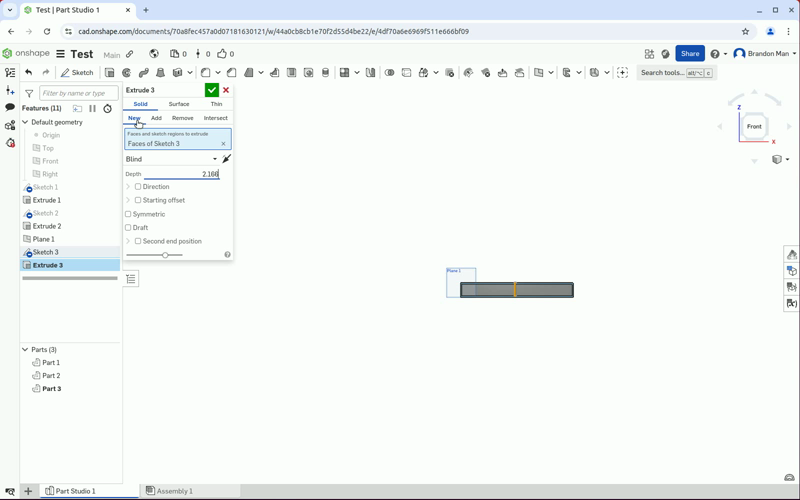
key(enter)
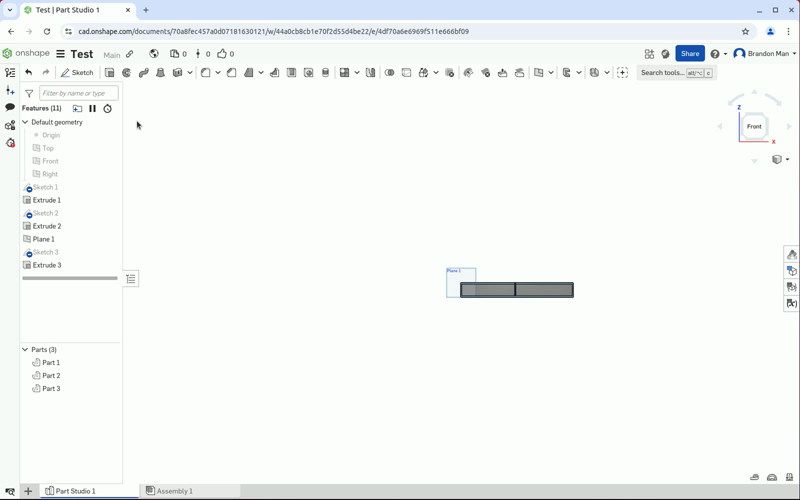
key(shift+h)
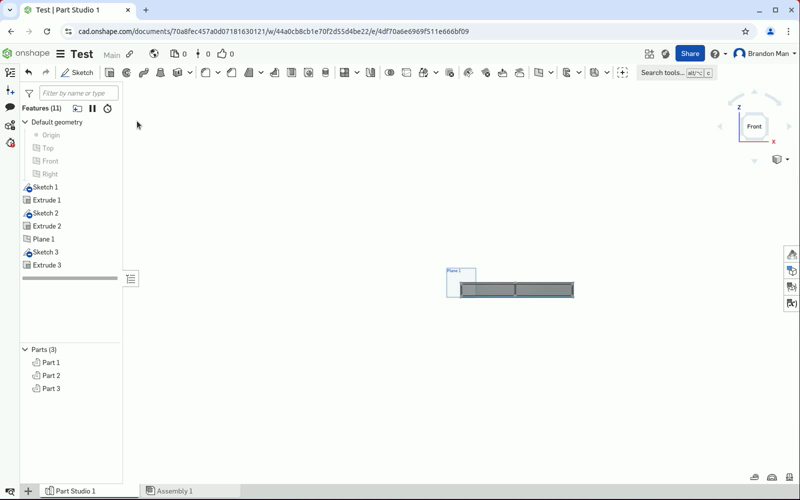
key(shift+h)
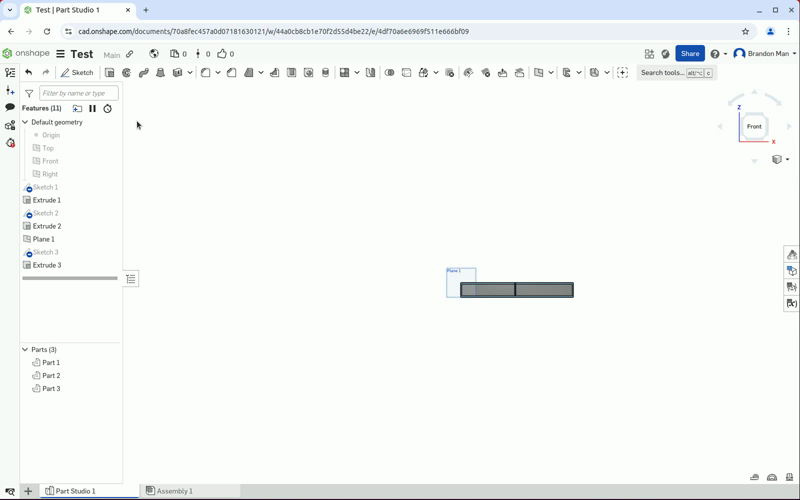
mouse_move(73, 189)
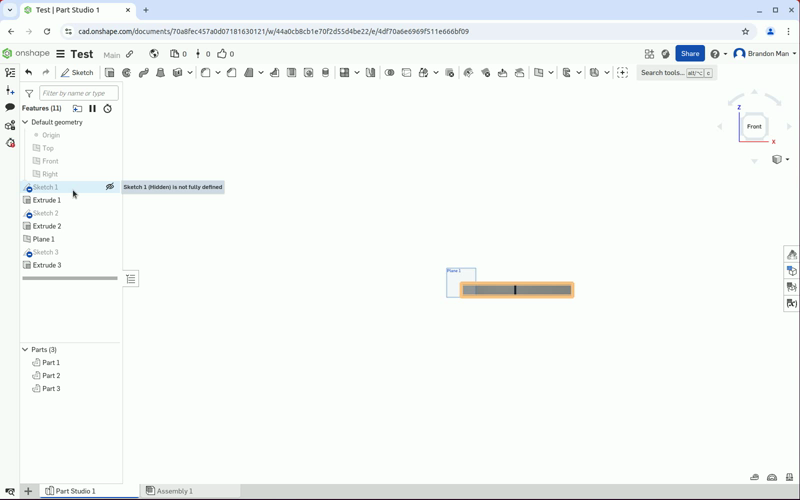
click(73, 189)
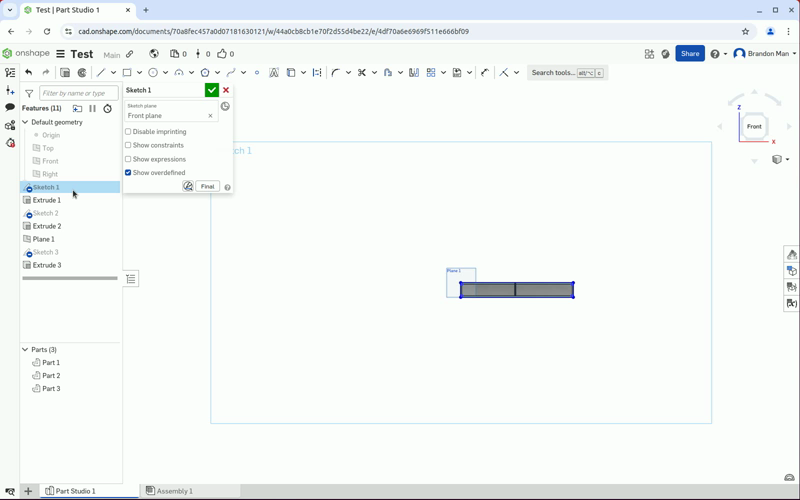
mouse_move(229, 92)
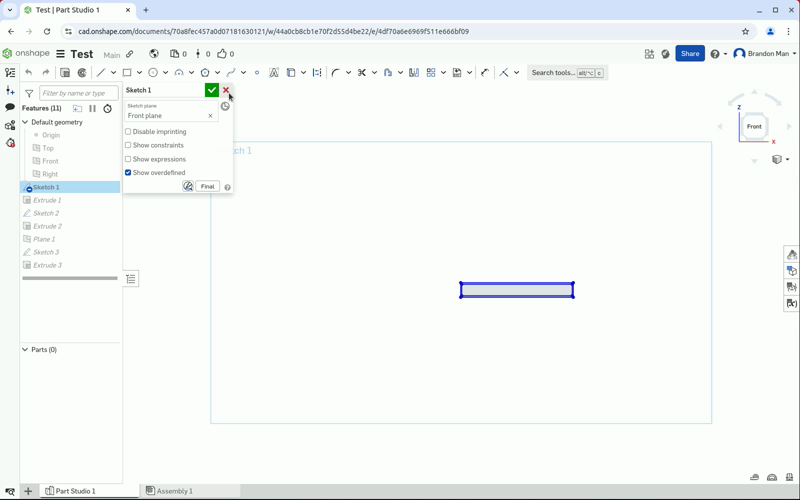
click(229, 92)
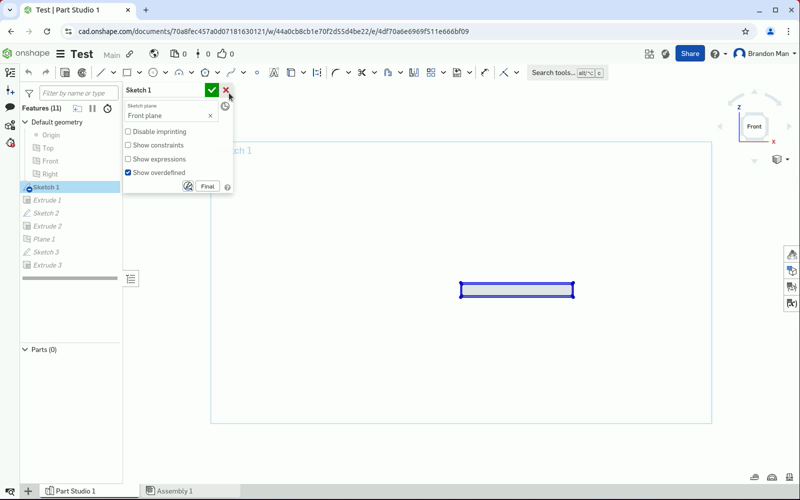
key(shift+s)
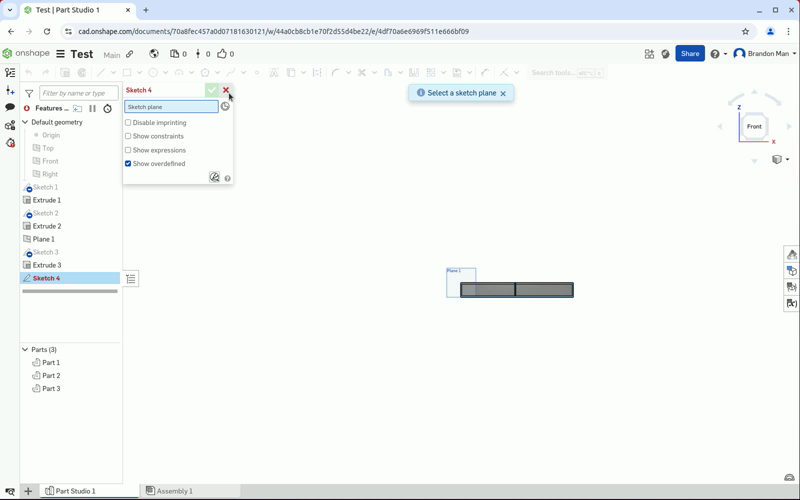
mouse_move(73, 241)
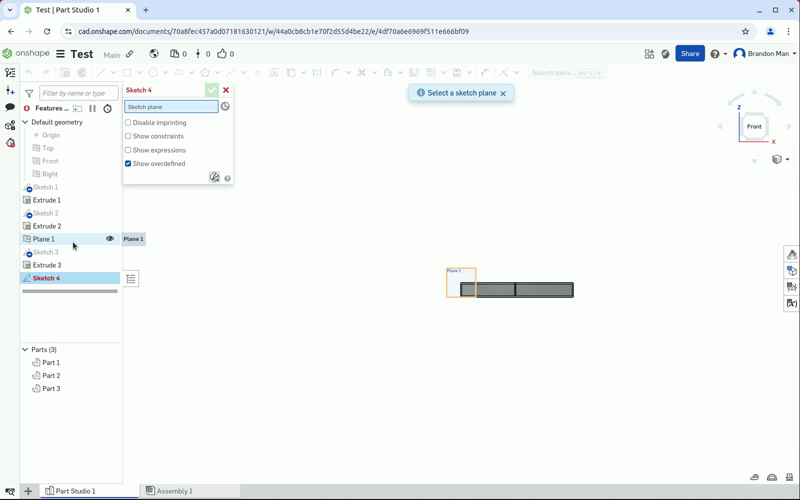
click(73, 241)
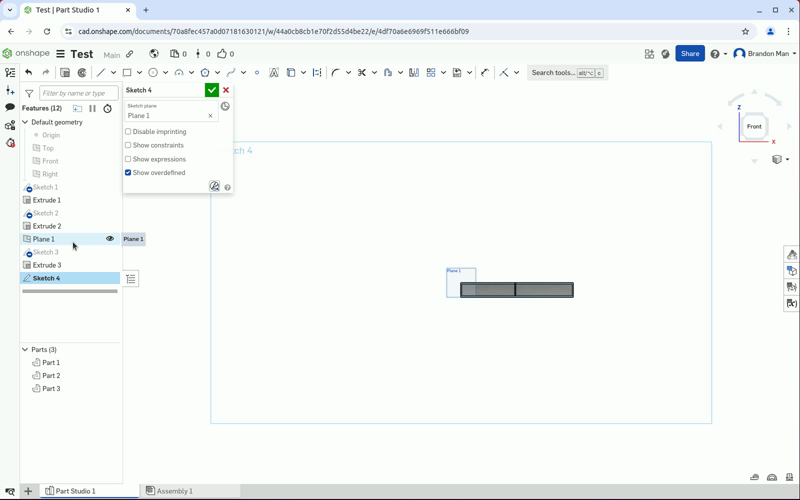
mouse_move(73, 352)
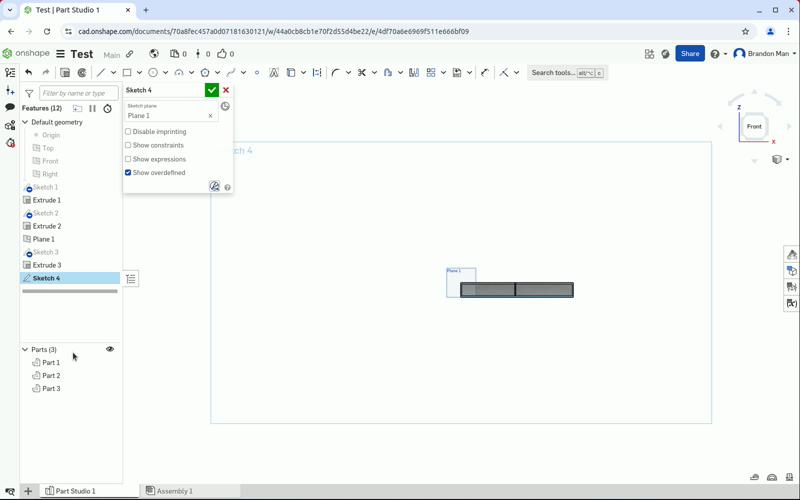
key(y)
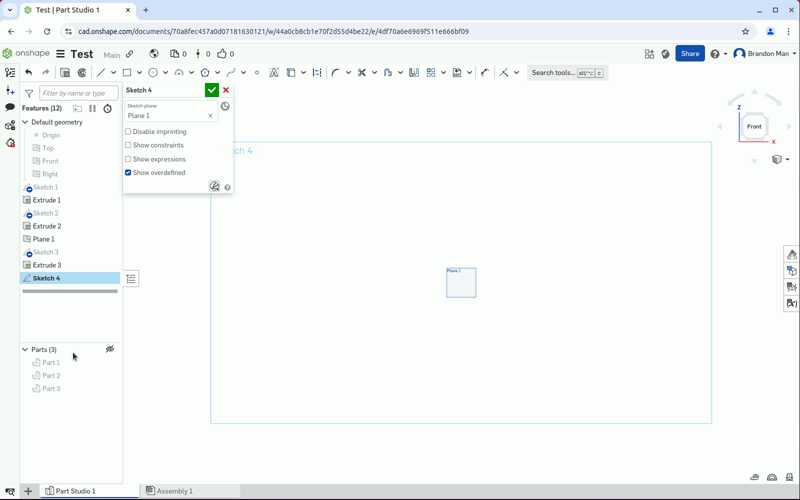
key(l)
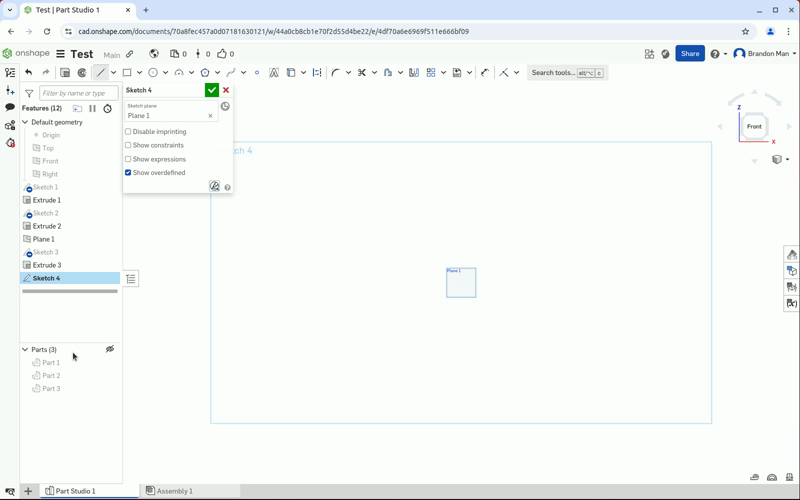
key_down(shift)
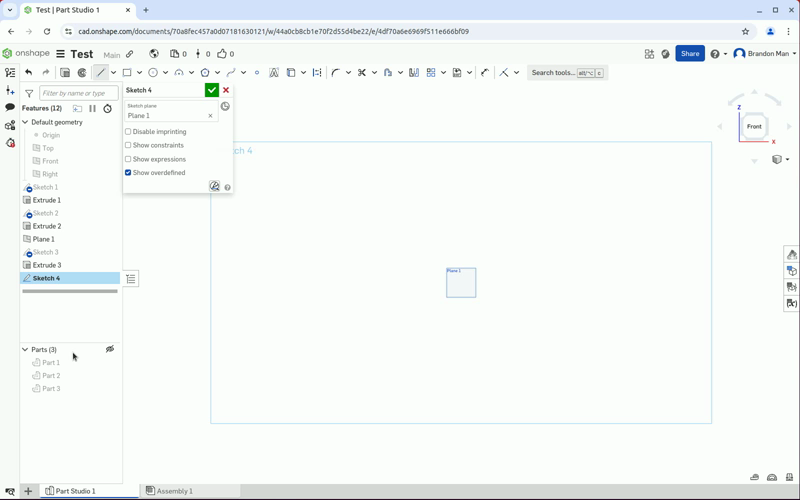
mouse_move(542, 295)
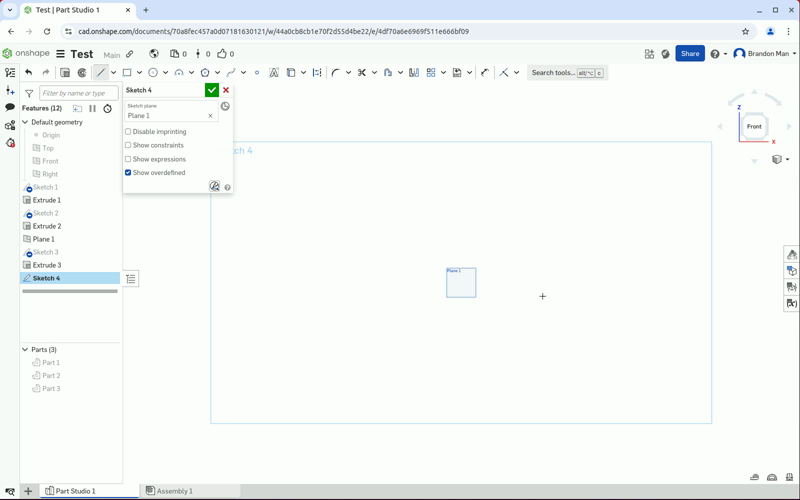
click(542, 295)
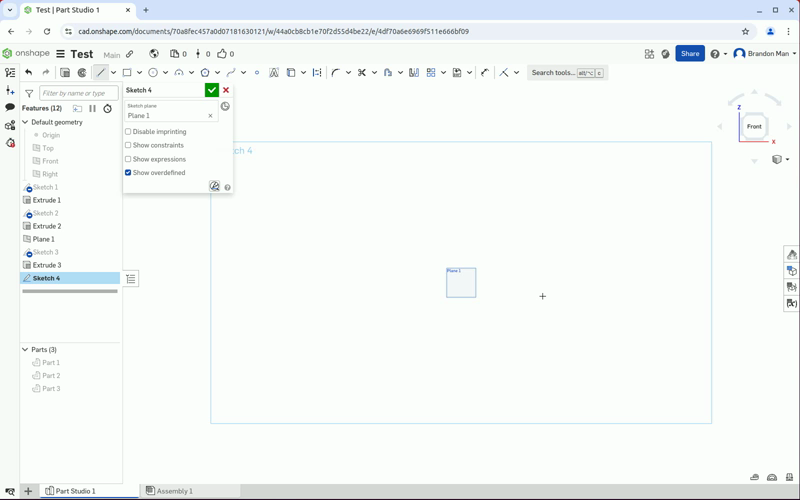
key_up(shift)
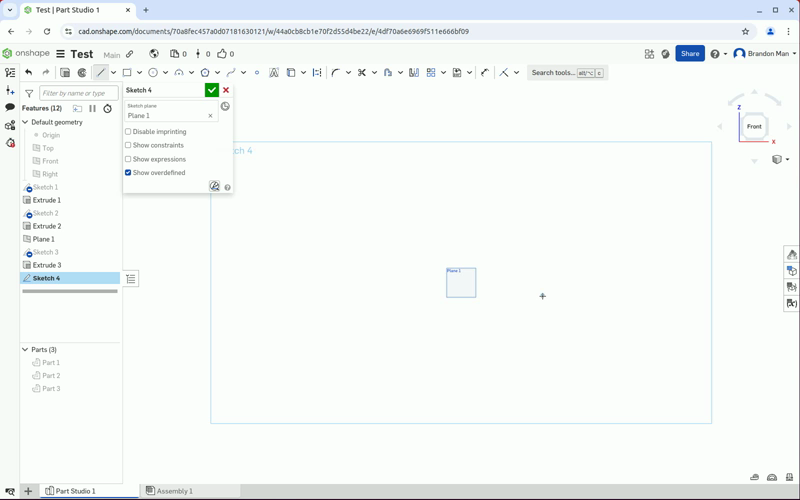
key_down(shift)
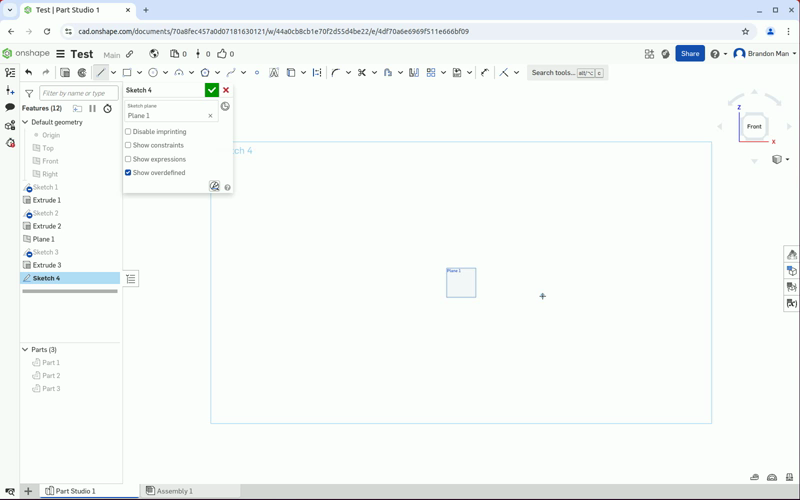
mouse_move(572, 295)
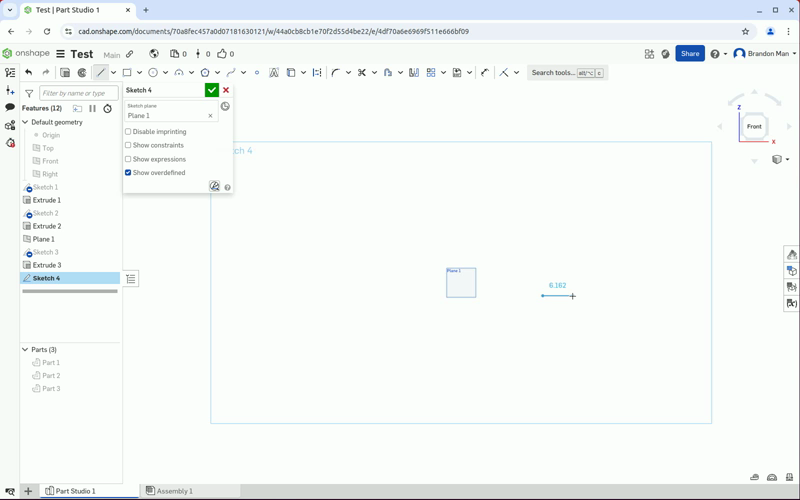
mouse_move(543, 295)
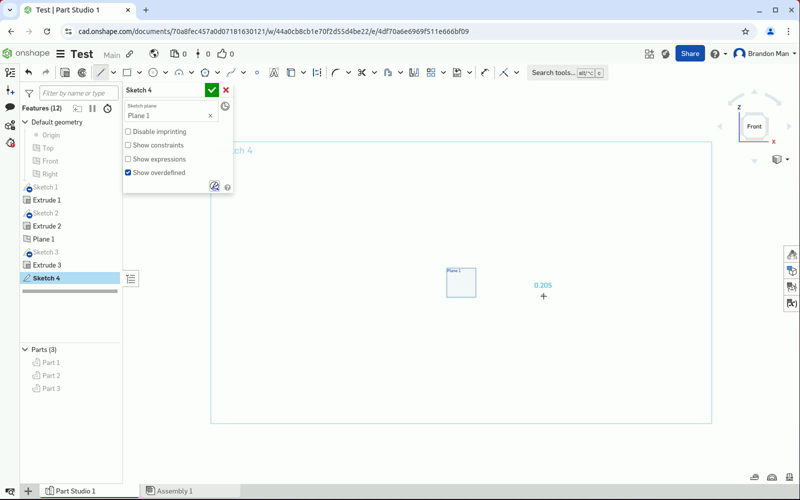
scroll(6)
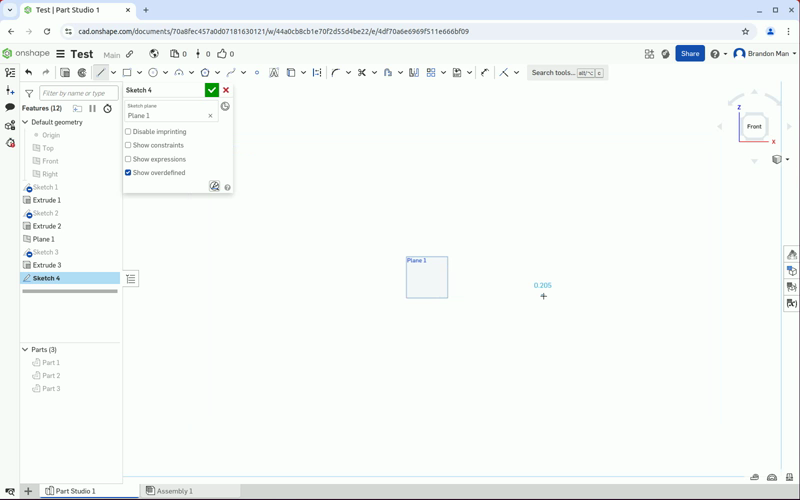
scroll(6)
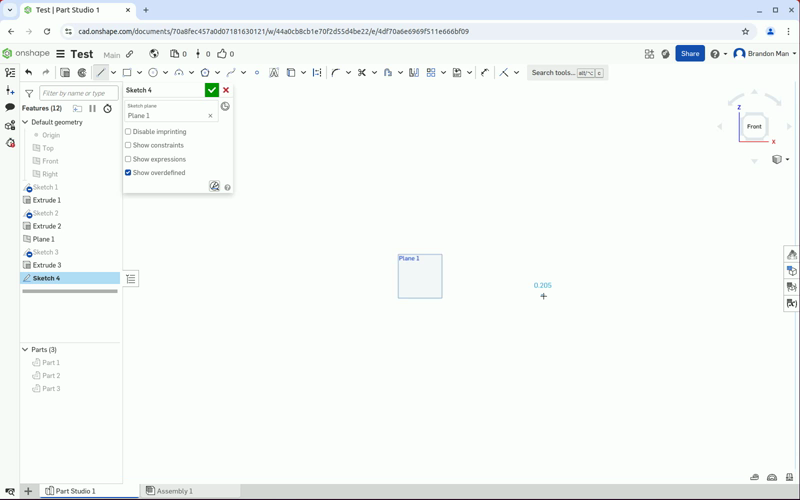
scroll(6)
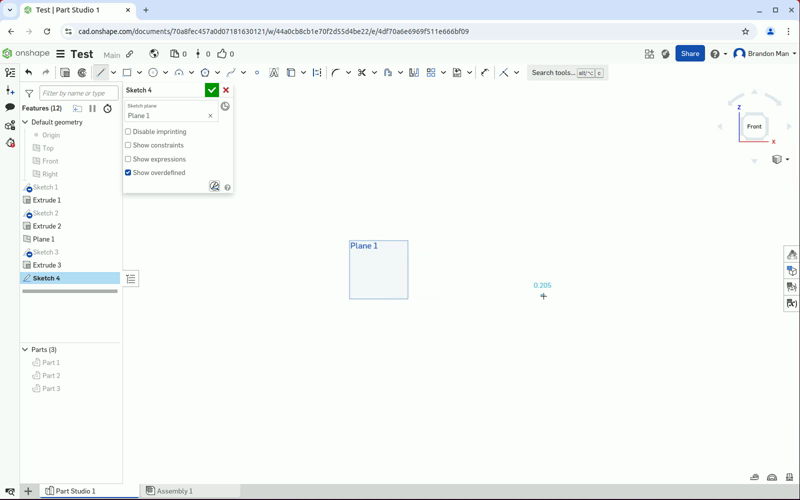
scroll(6)
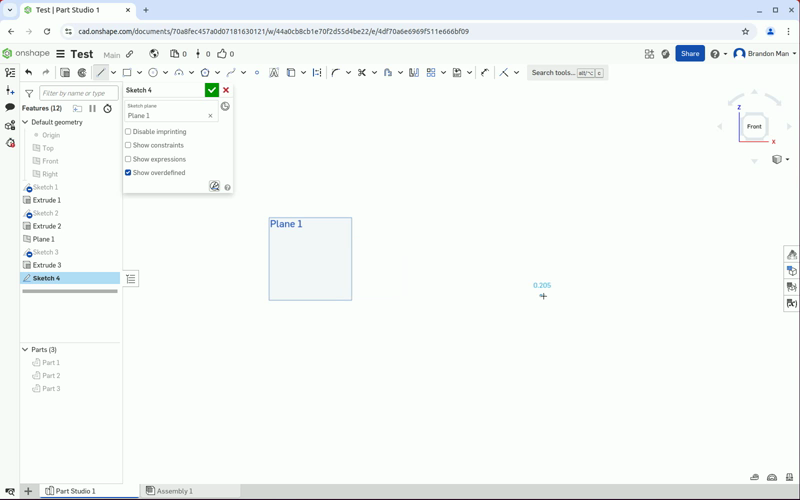
scroll(6)
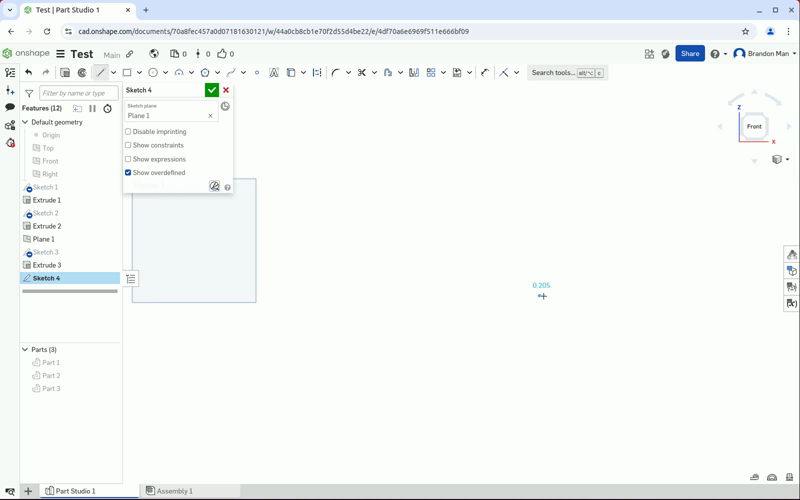
scroll(6)
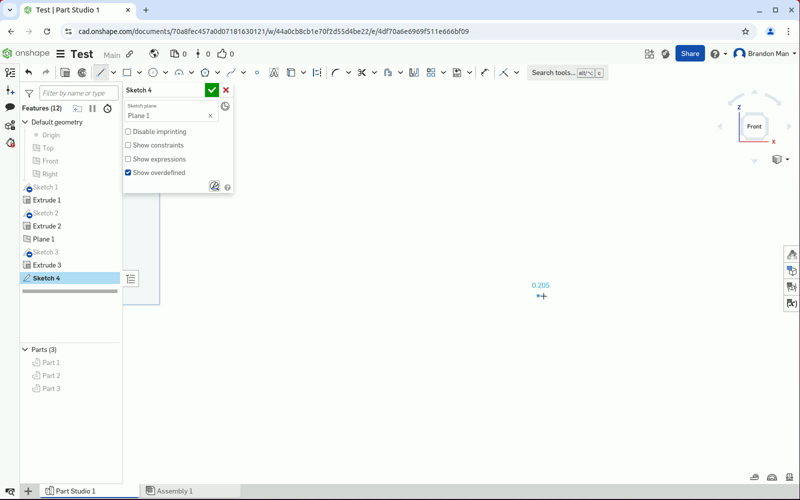
scroll(6)
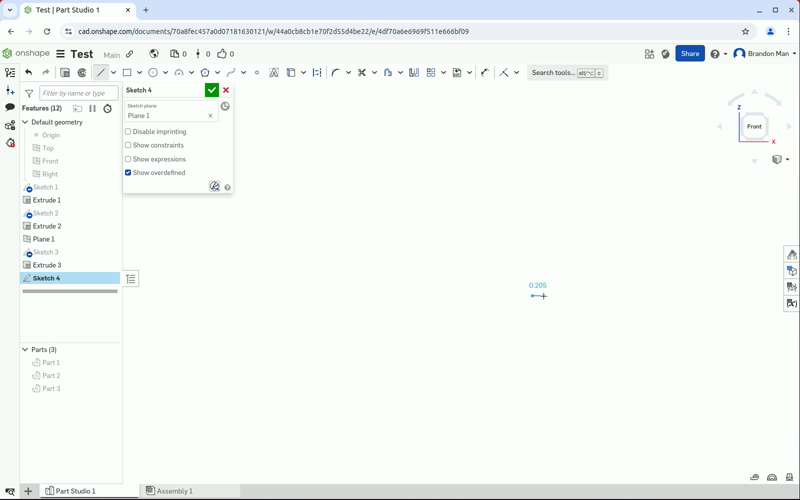
click(543, 295)
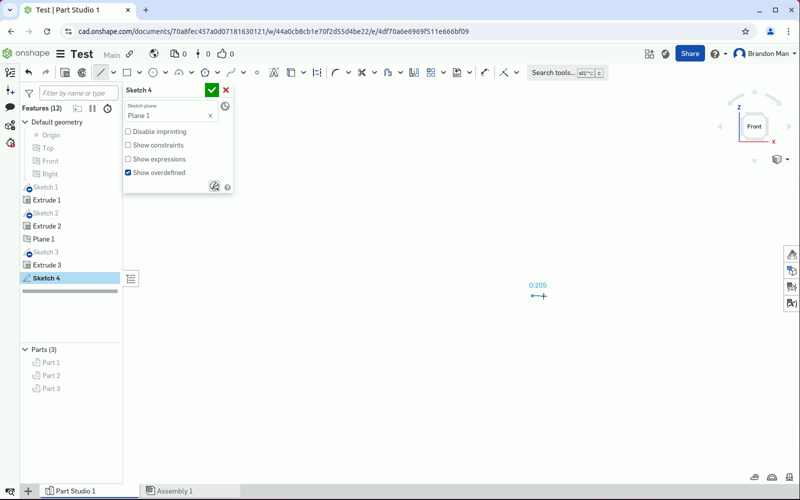
scroll(-6)
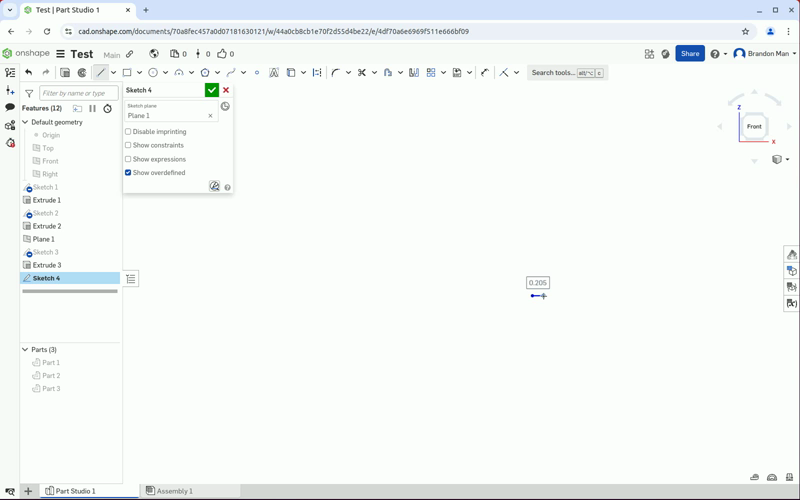
scroll(-6)
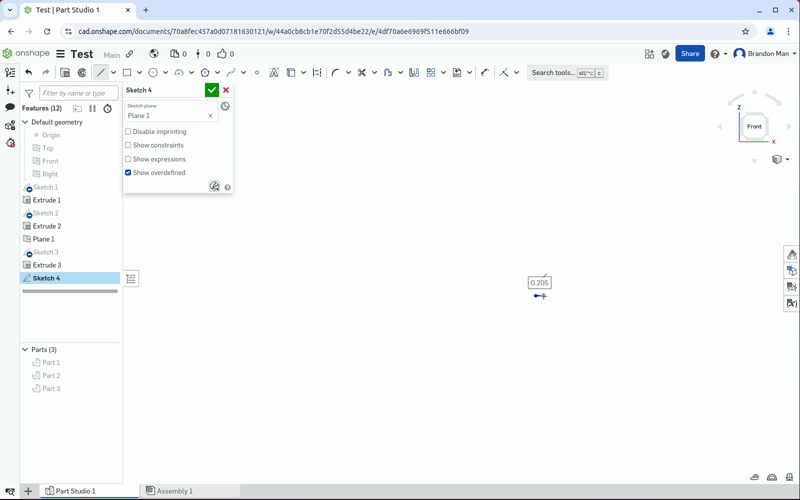
scroll(-6)
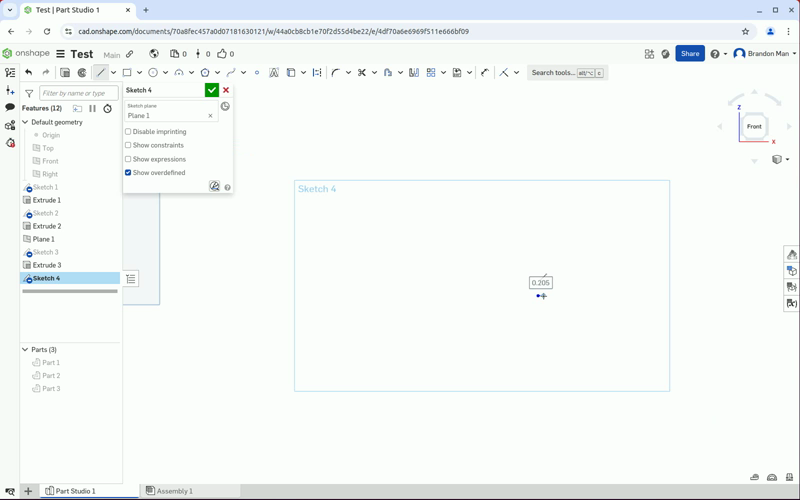
scroll(-6)
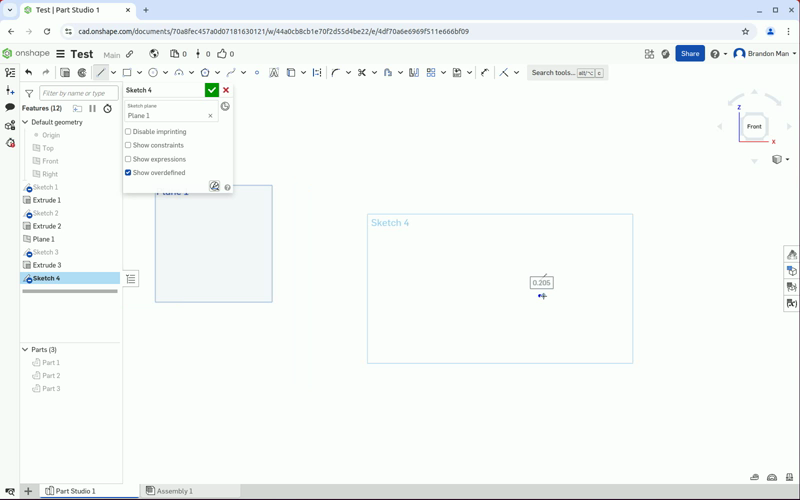
scroll(-6)
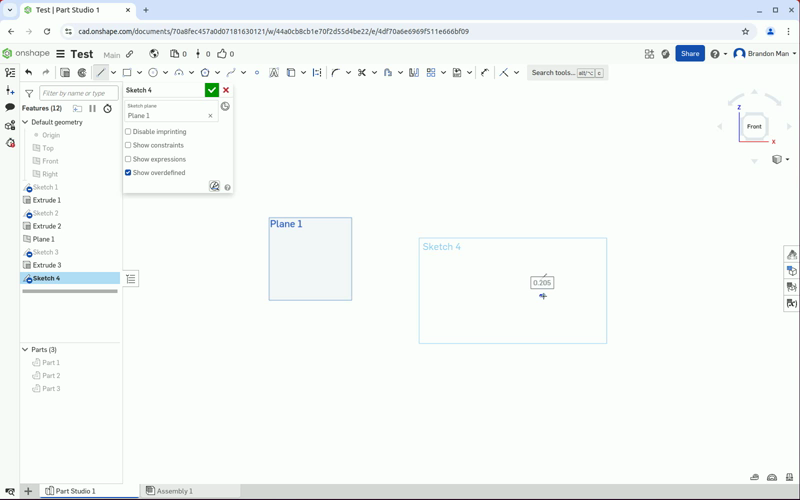
scroll(-6)
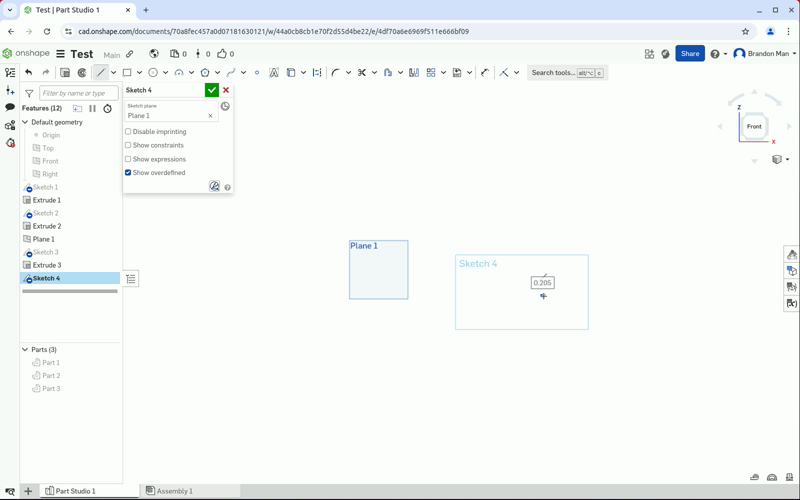
scroll(-6)
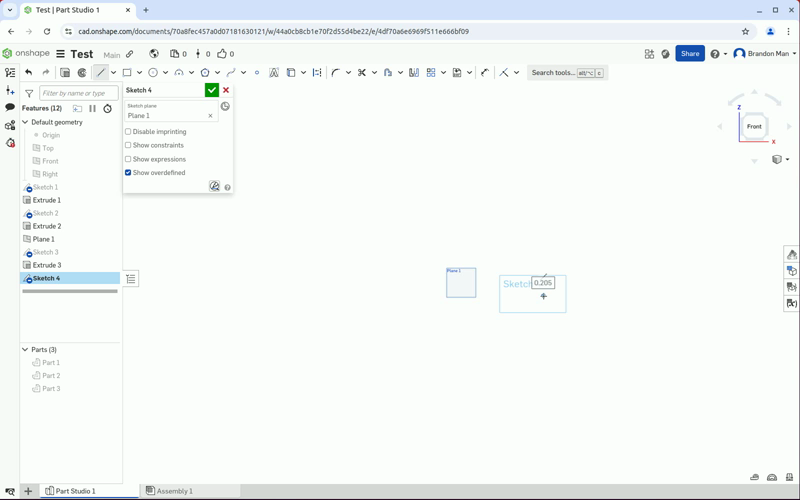
key_up(shift)
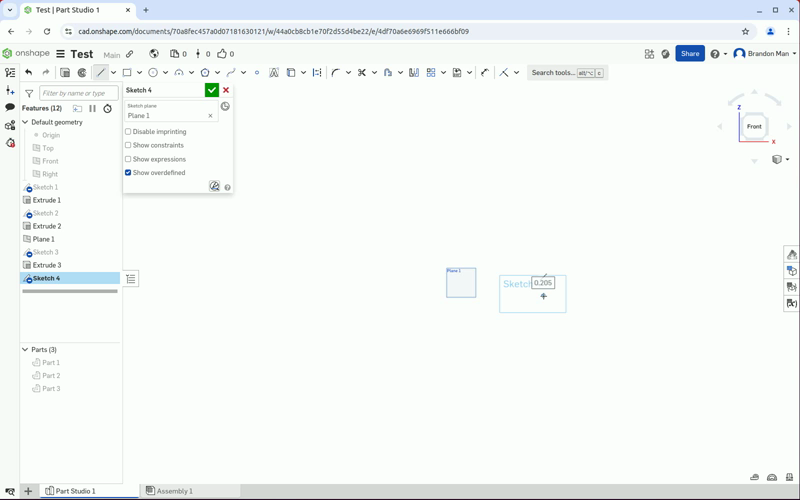
key_down(shift)
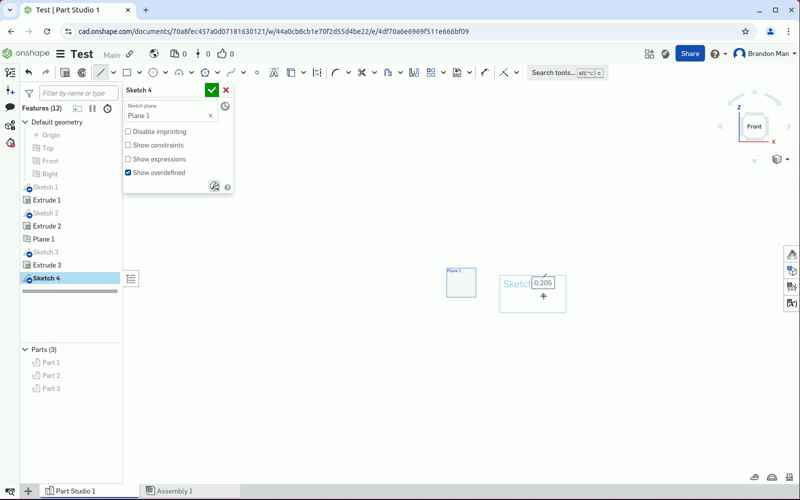
mouse_move(573, 295)
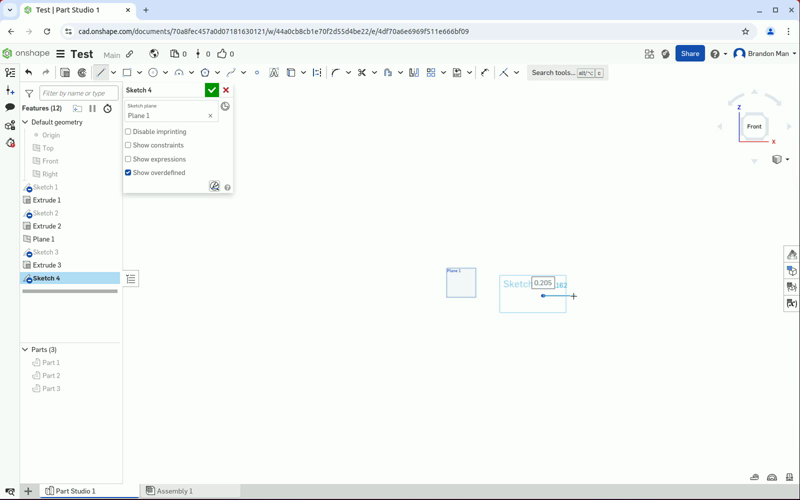
mouse_move(543, 282)
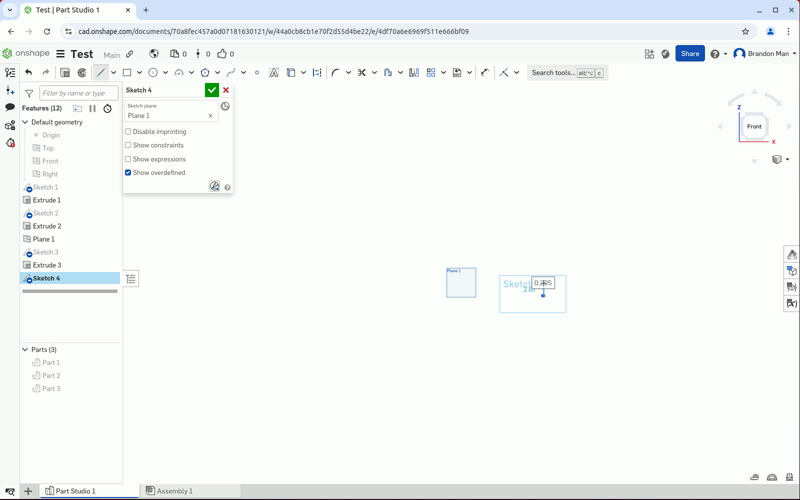
click(543, 282)
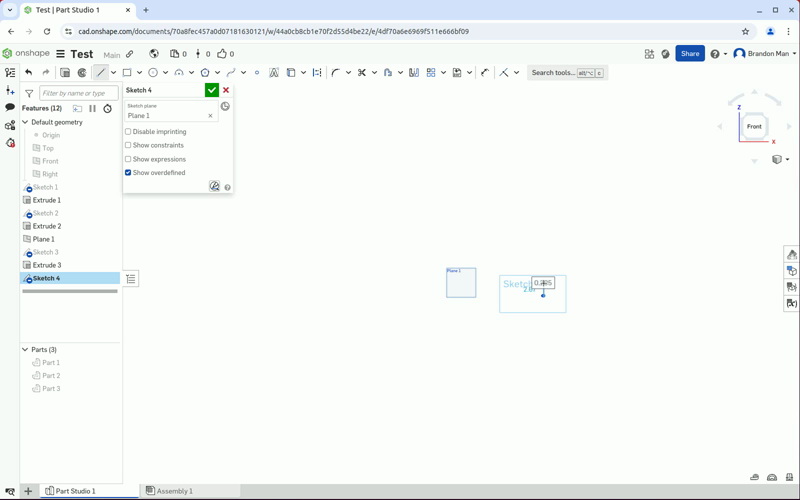
key_up(shift)
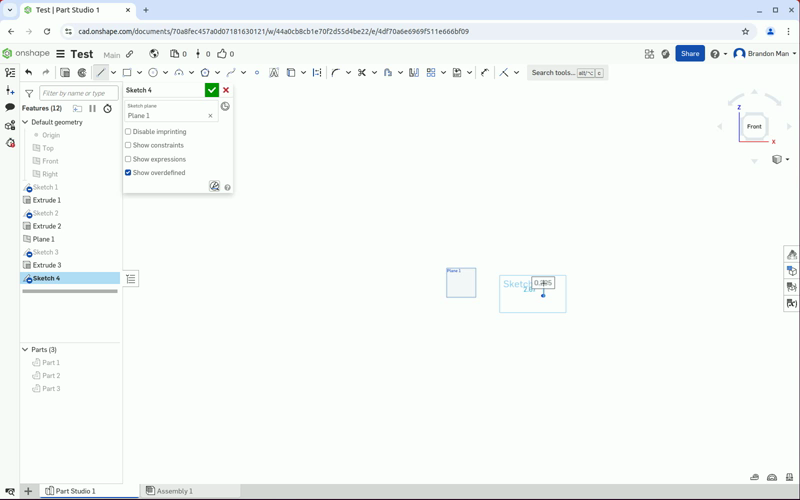
key_down(shift)
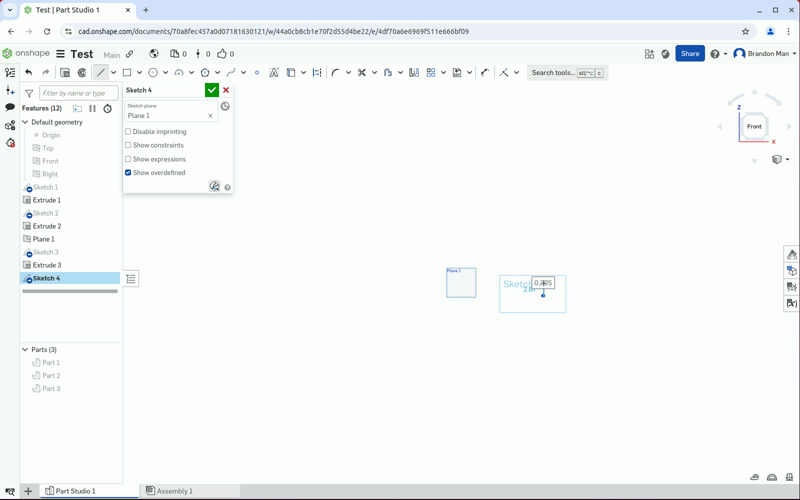
mouse_move(573, 282)
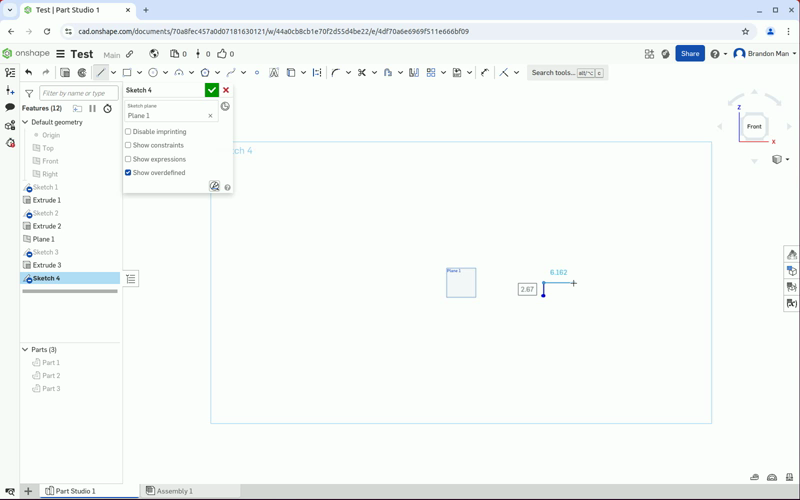
mouse_move(542, 282)
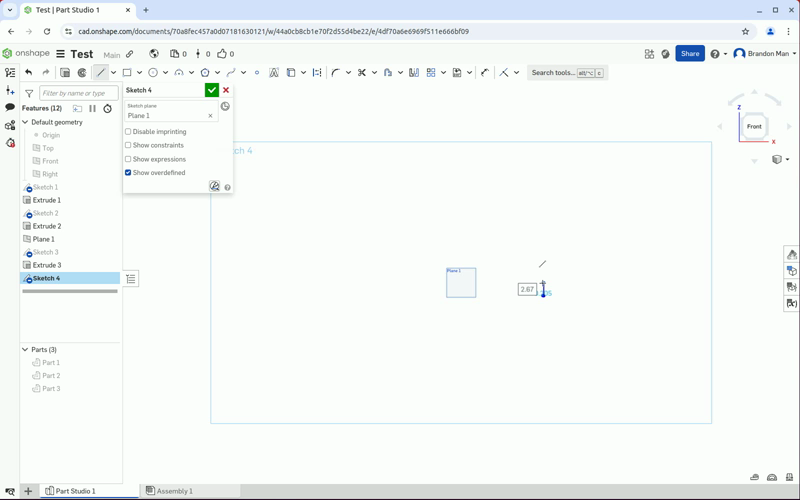
scroll(6)
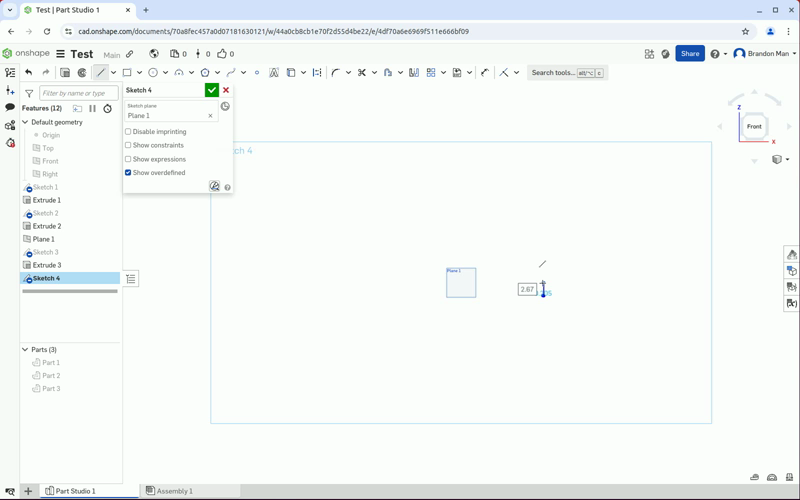
scroll(6)
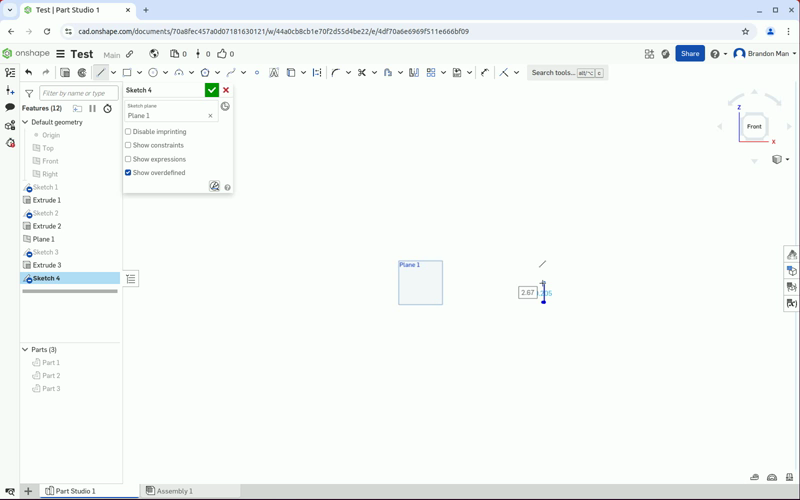
scroll(6)
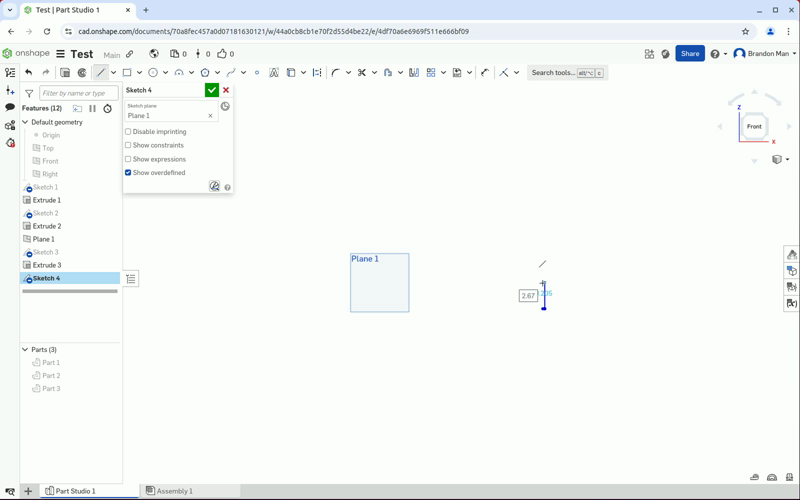
scroll(6)
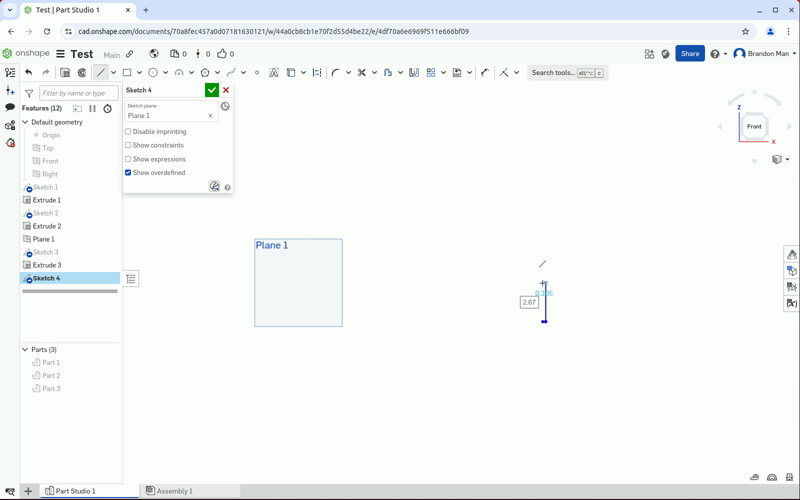
scroll(6)
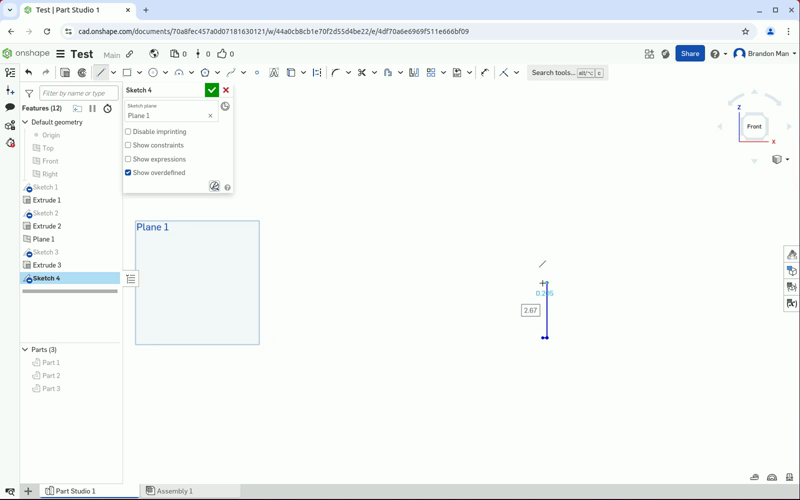
scroll(6)
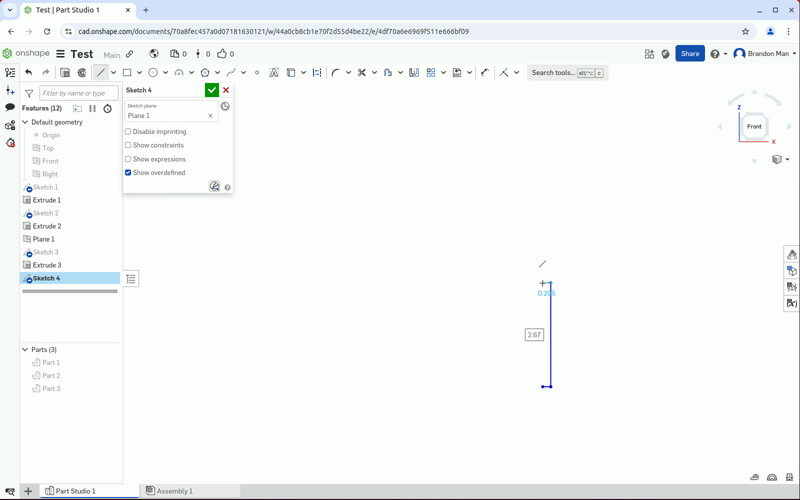
scroll(6)
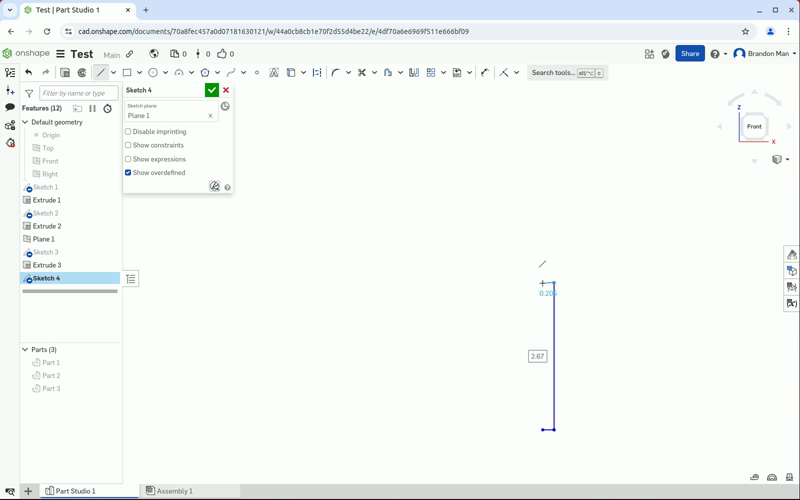
click(542, 282)
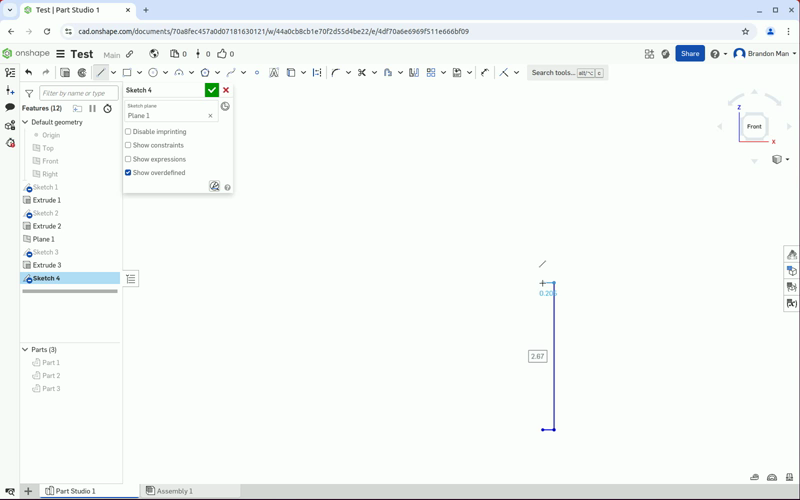
scroll(-6)
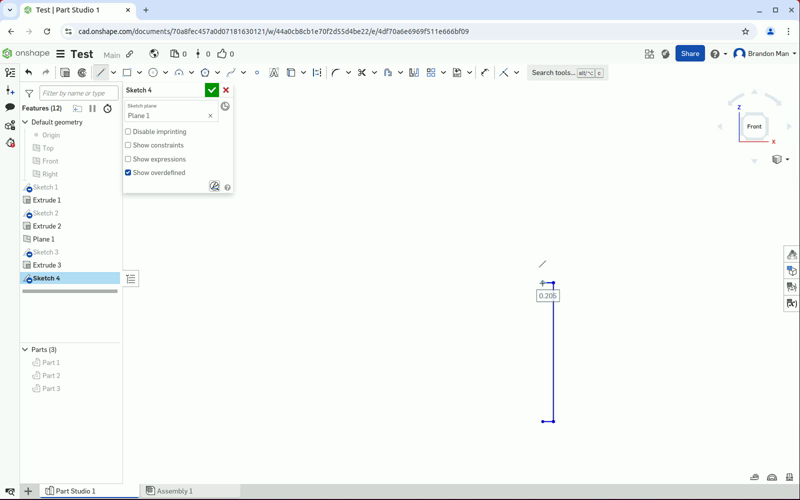
scroll(-6)
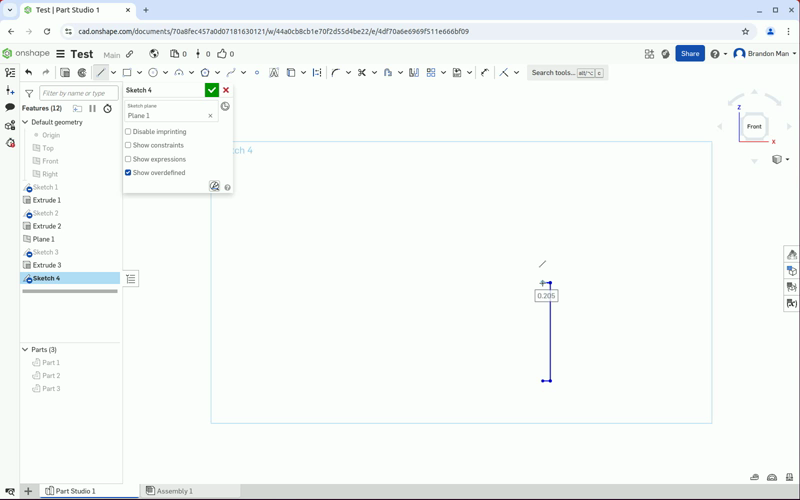
scroll(-6)
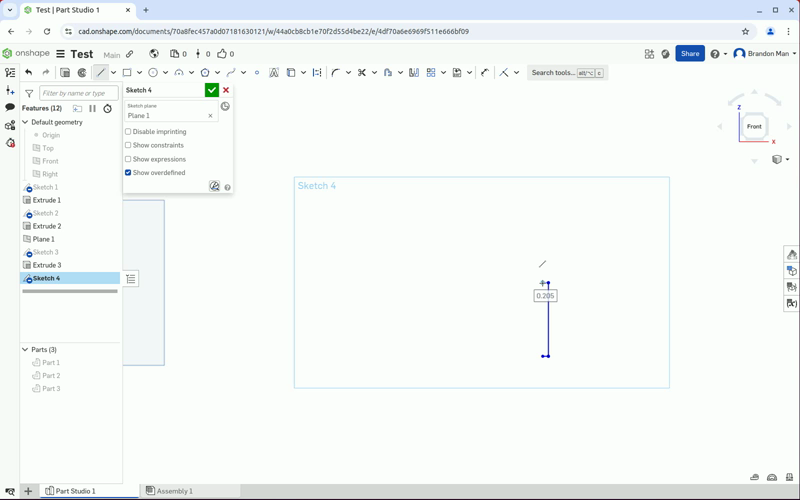
scroll(-6)
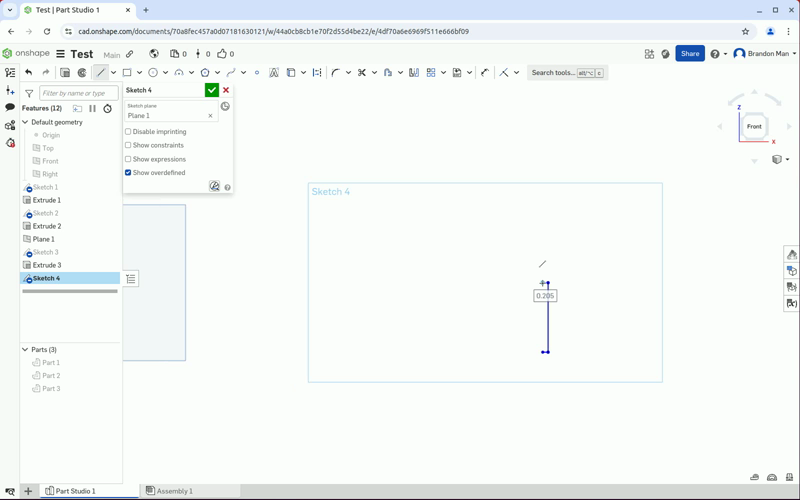
scroll(-6)
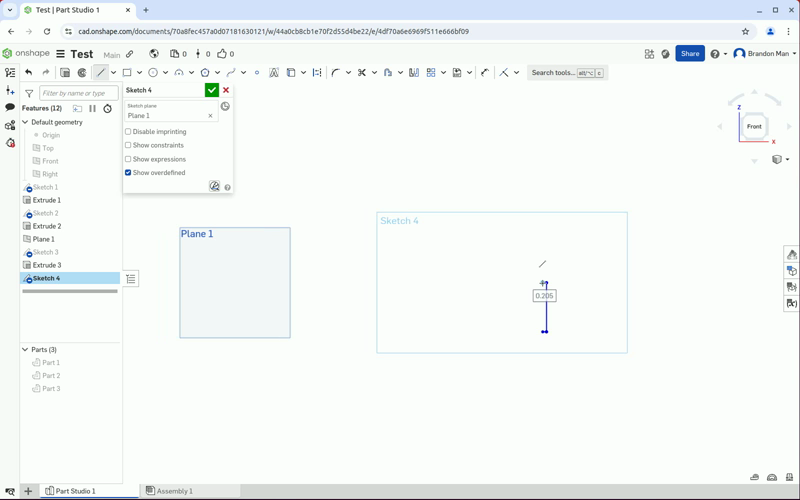
scroll(-6)
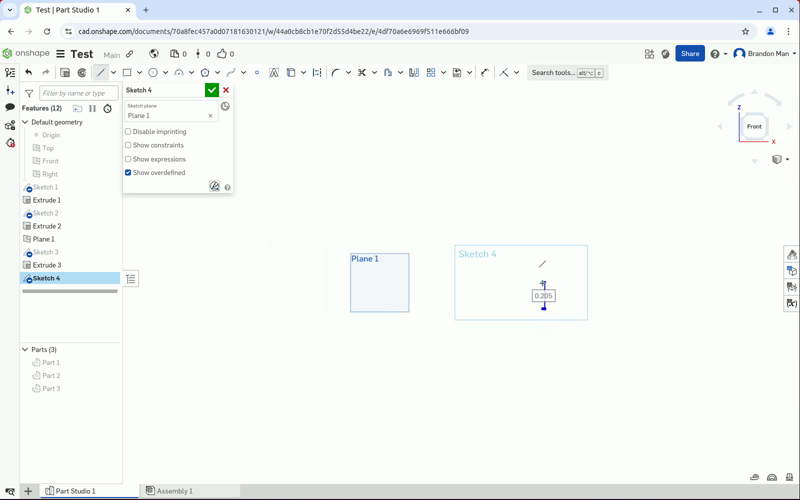
scroll(-6)
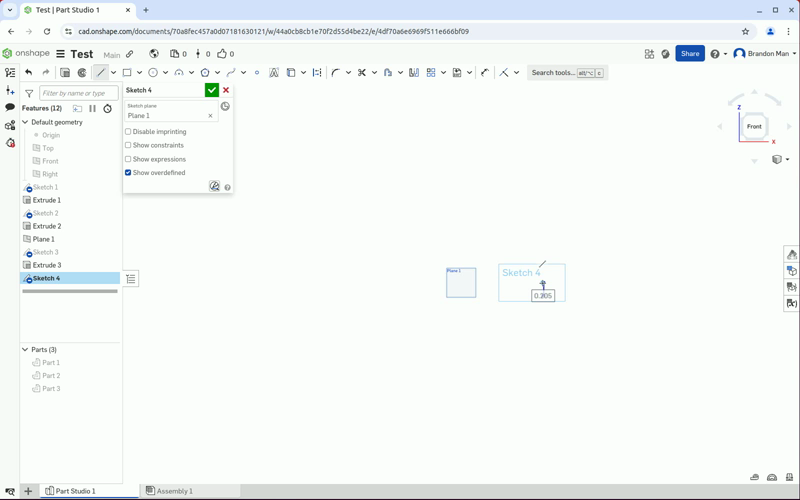
key_up(shift)
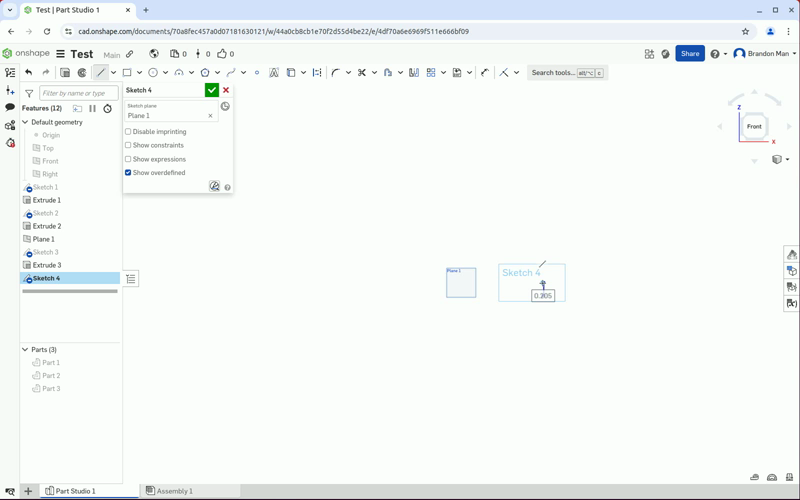
mouse_move(572, 282)
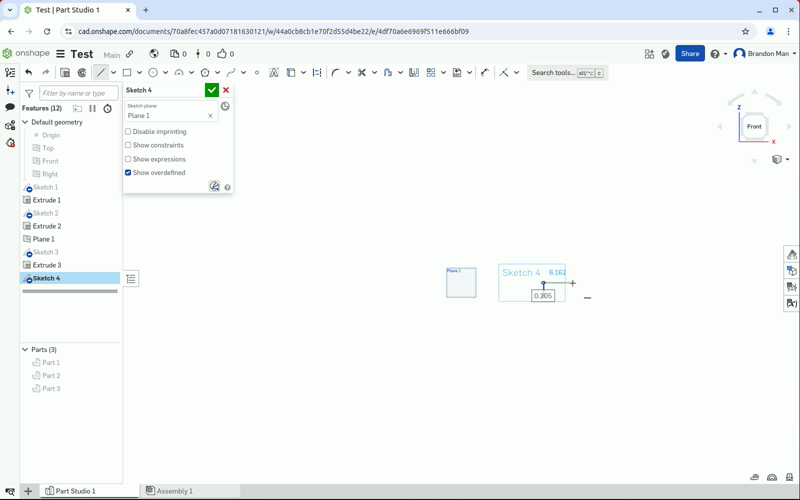
key_down(shift)
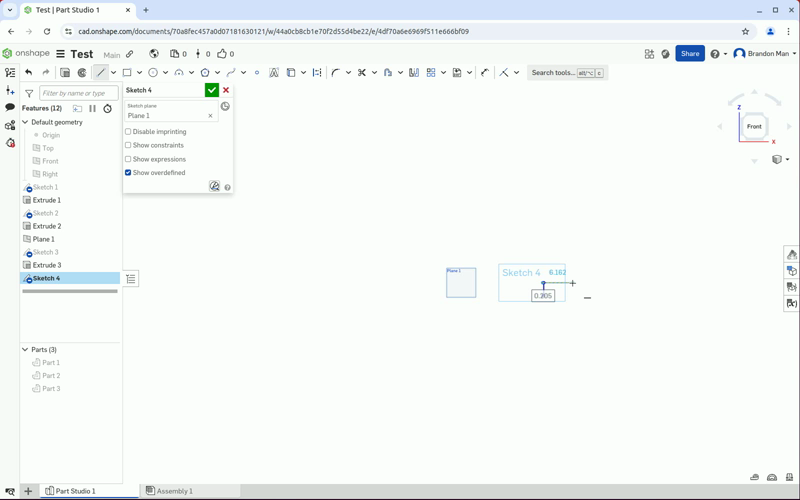
mouse_move(542, 295)
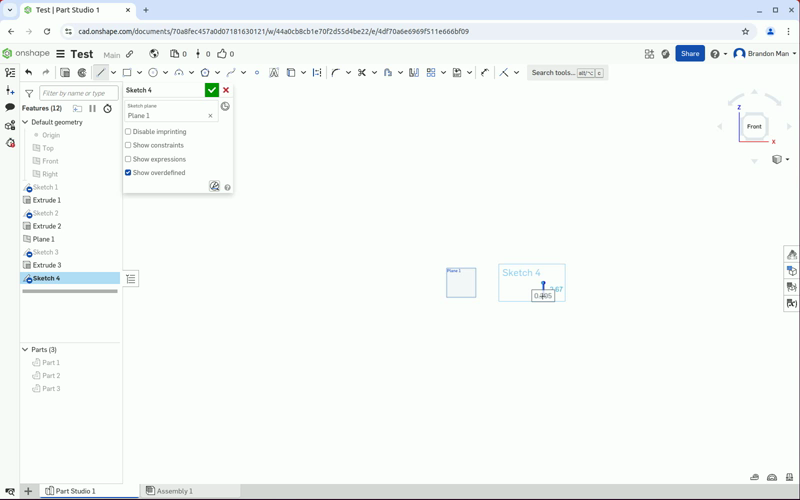
scroll(6)
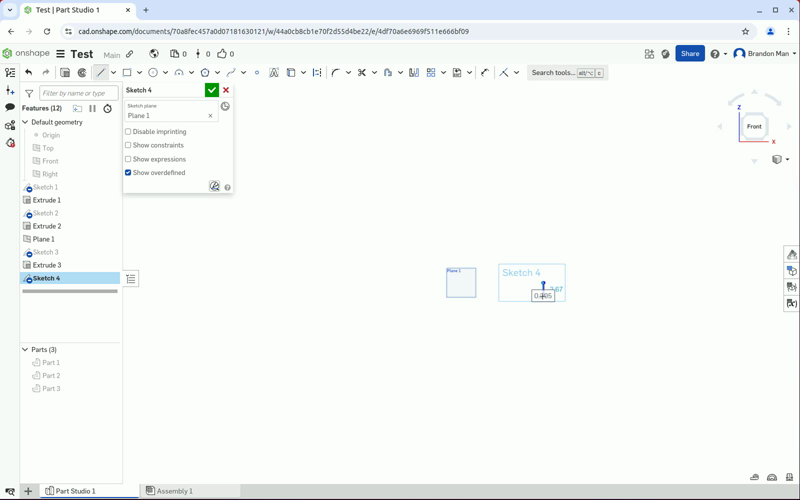
scroll(6)
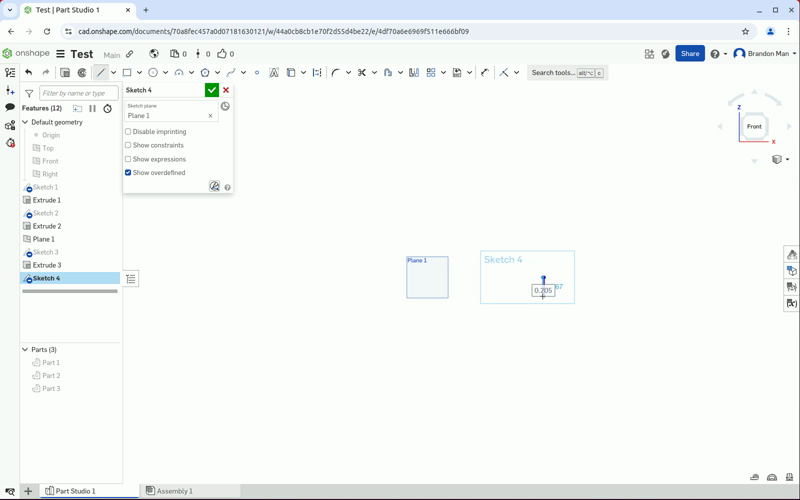
scroll(6)
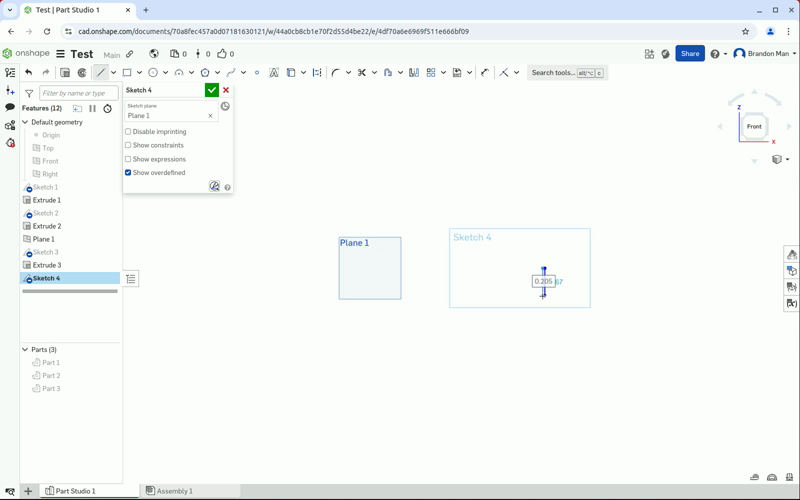
scroll(6)
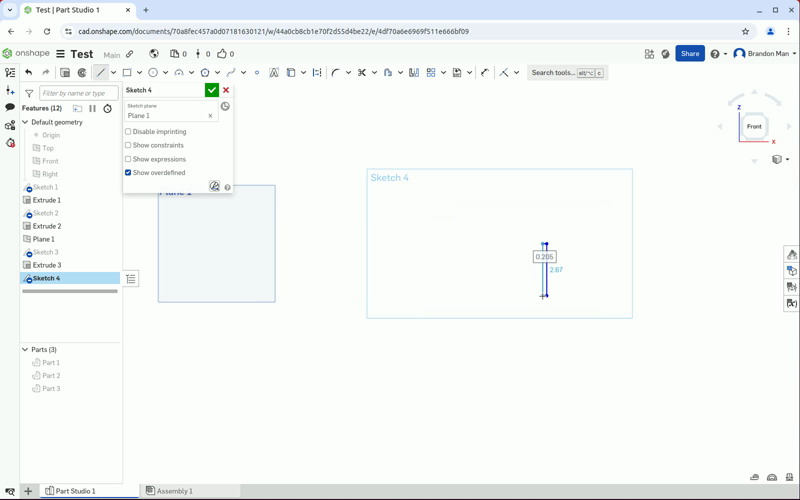
scroll(6)
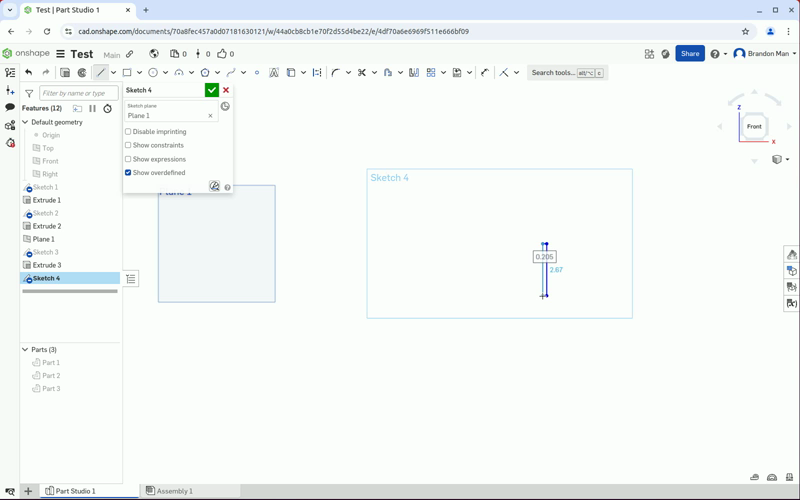
scroll(6)
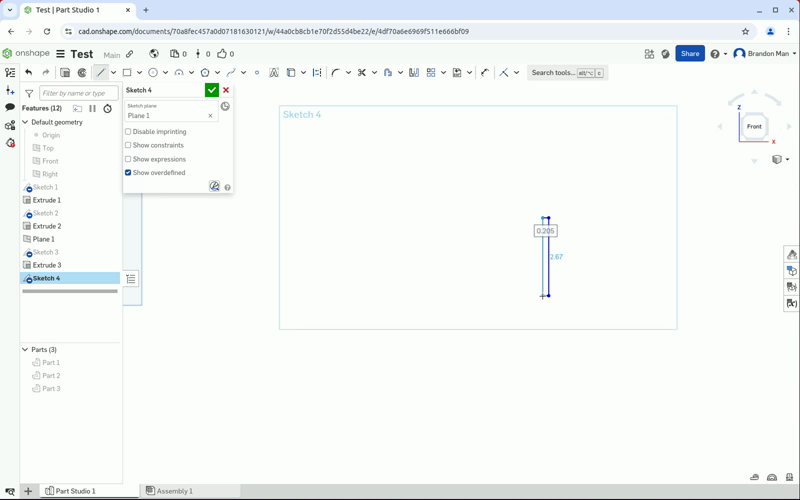
scroll(6)
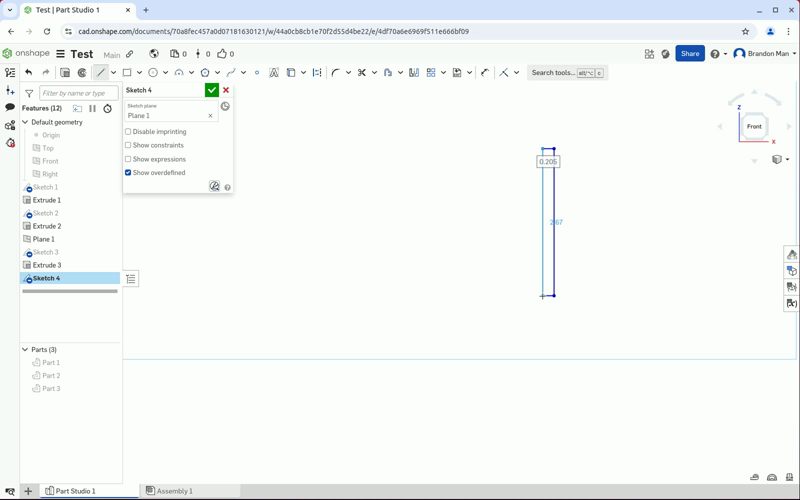
key_up(shift)
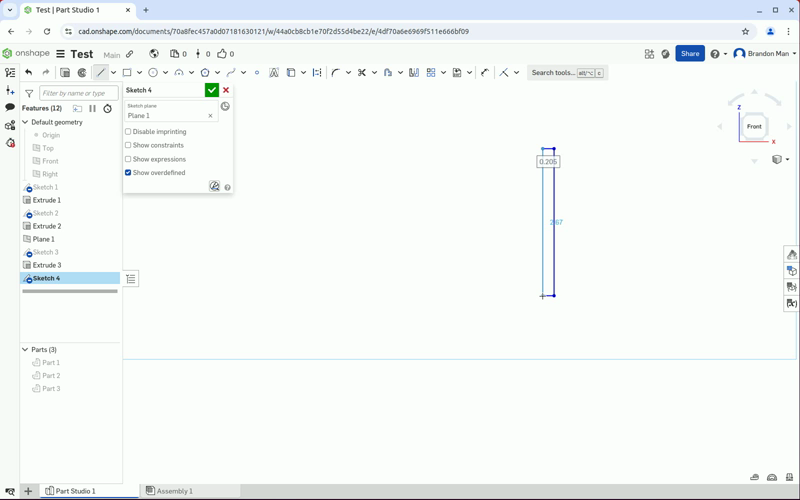
click(542, 295)
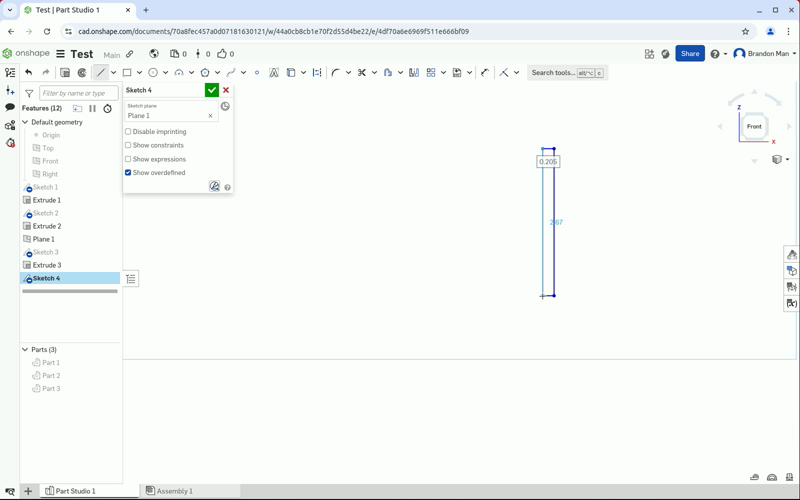
scroll(-6)
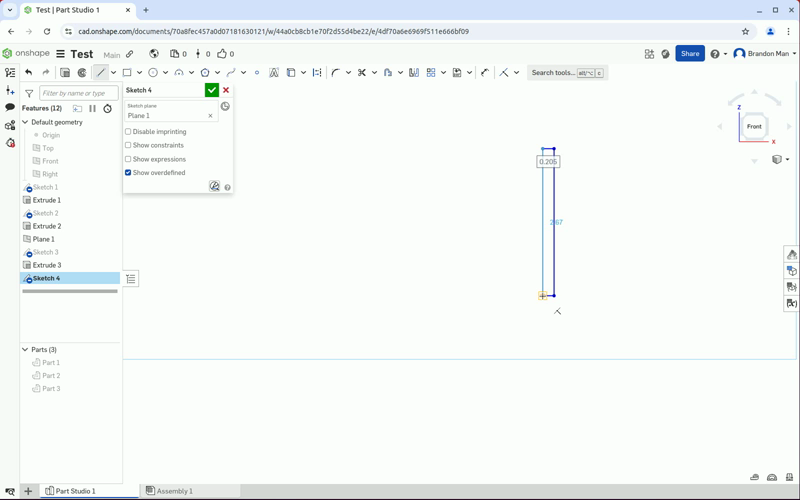
scroll(-6)
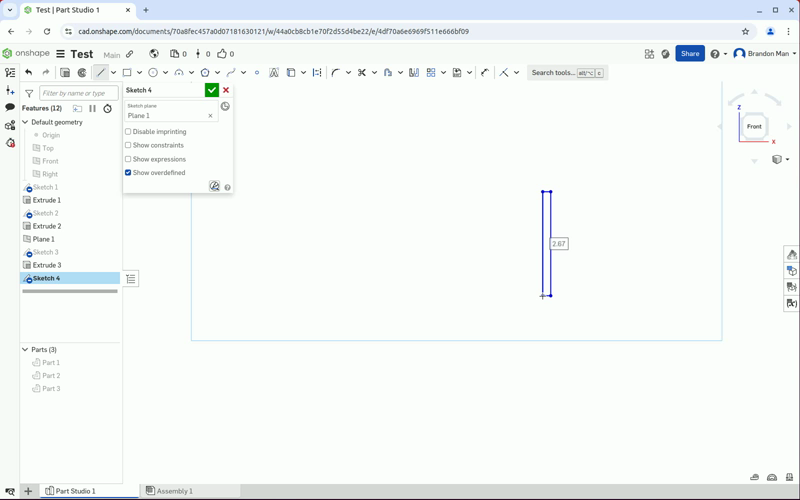
scroll(-6)
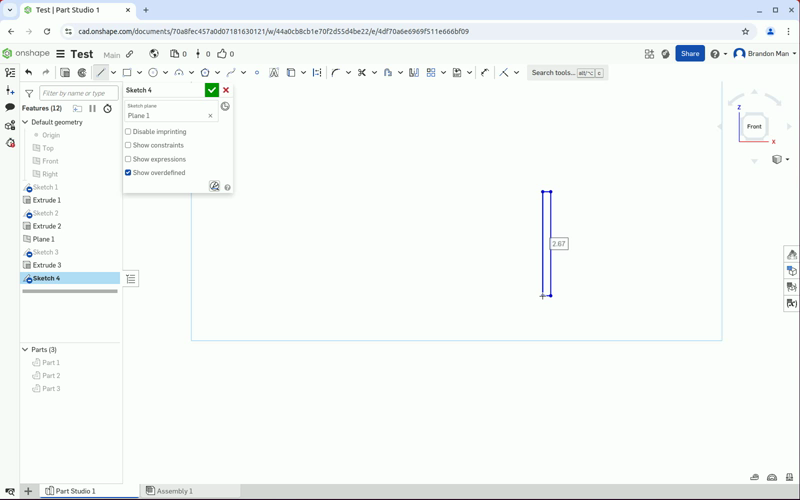
scroll(-6)
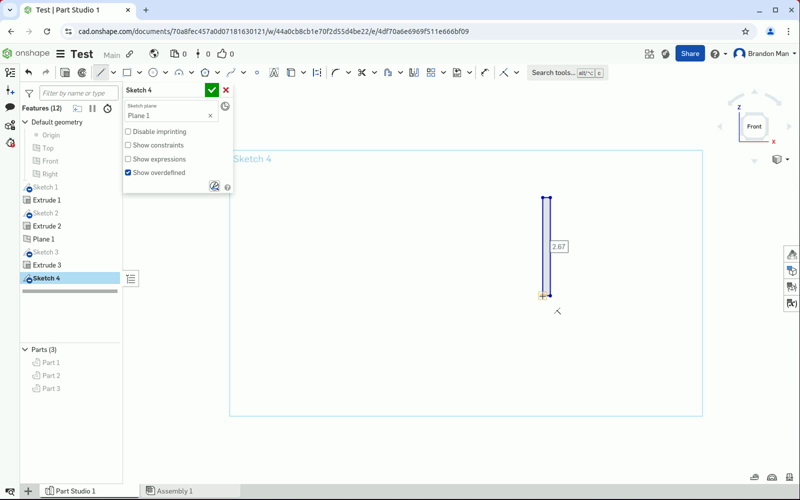
scroll(-6)
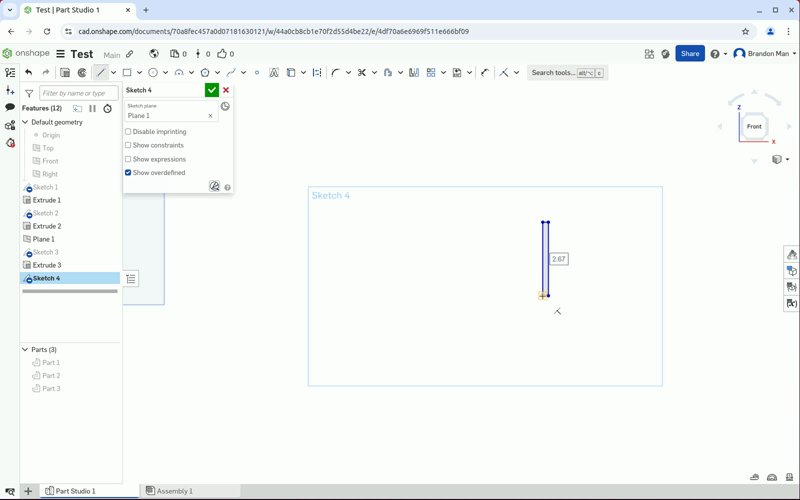
scroll(-6)
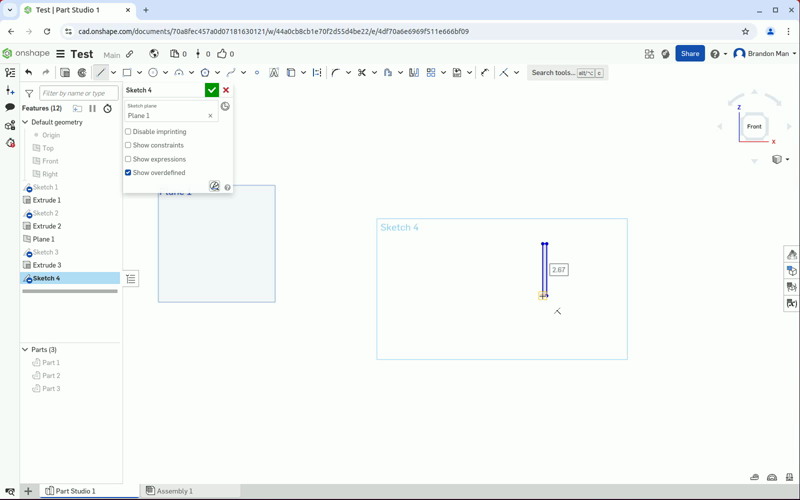
scroll(-6)
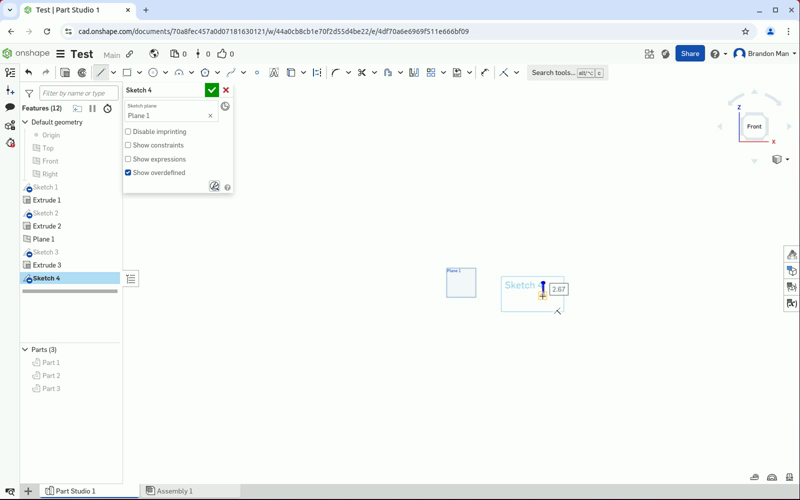
key(esc)
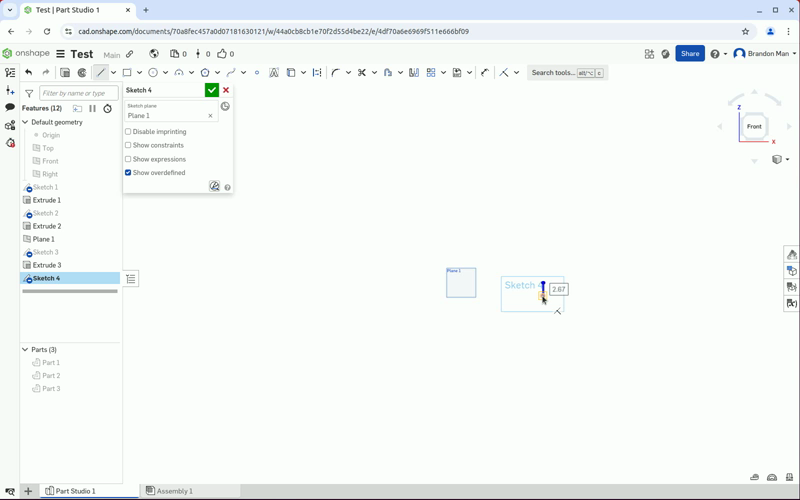
mouse_move(543, 294)
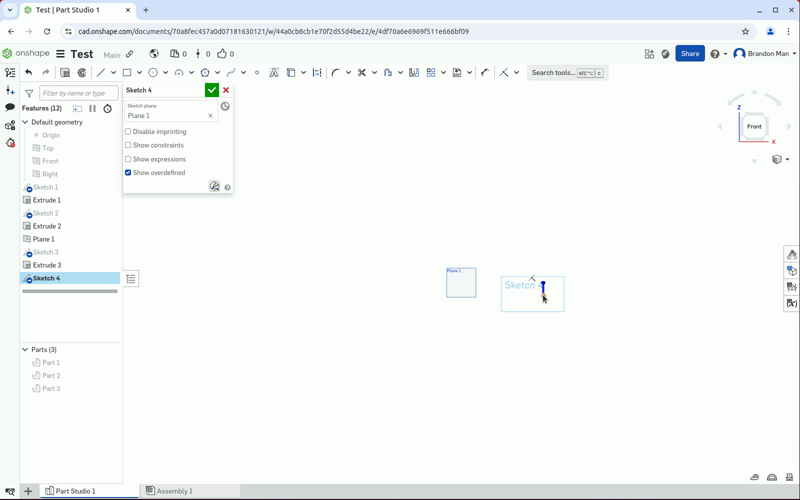
scroll(6)
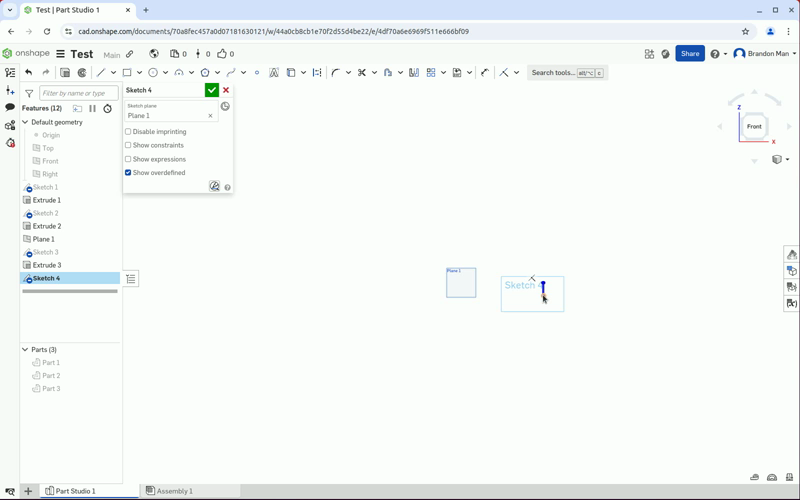
scroll(6)
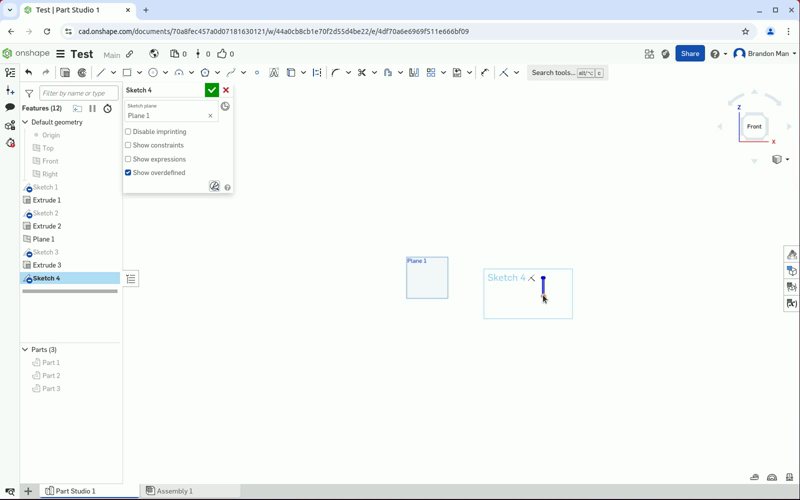
scroll(6)
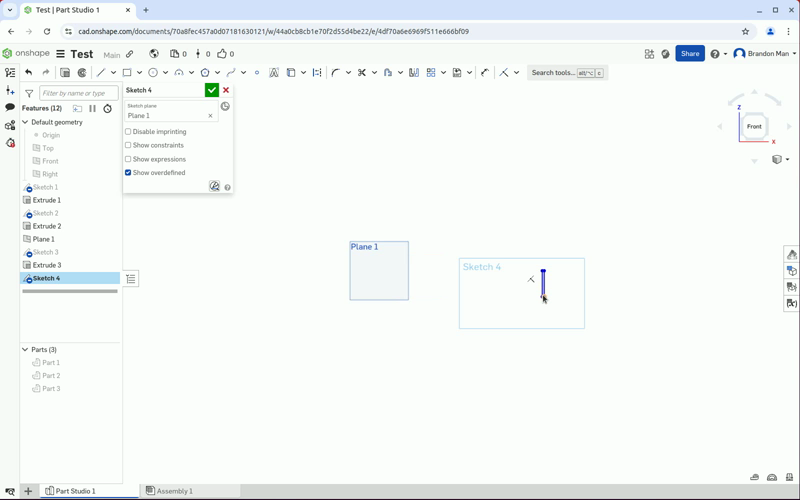
scroll(6)
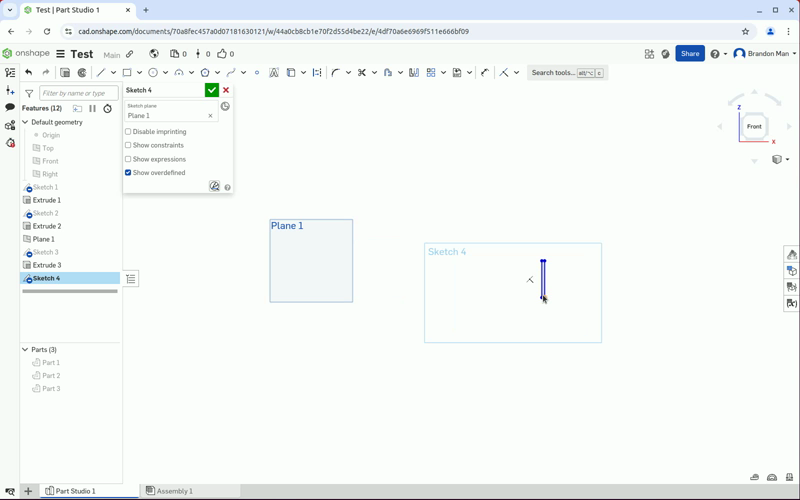
scroll(6)
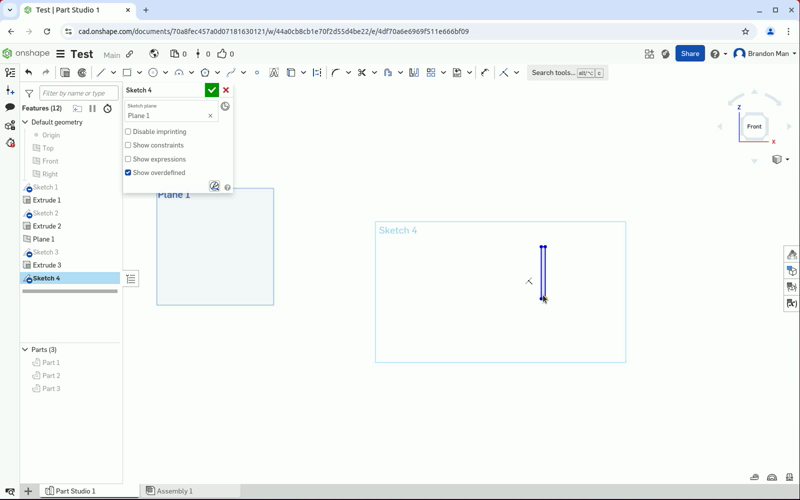
scroll(6)
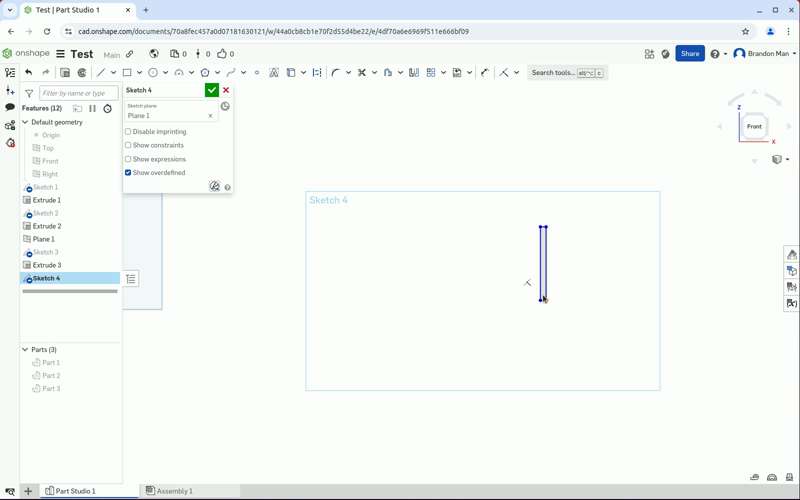
scroll(6)
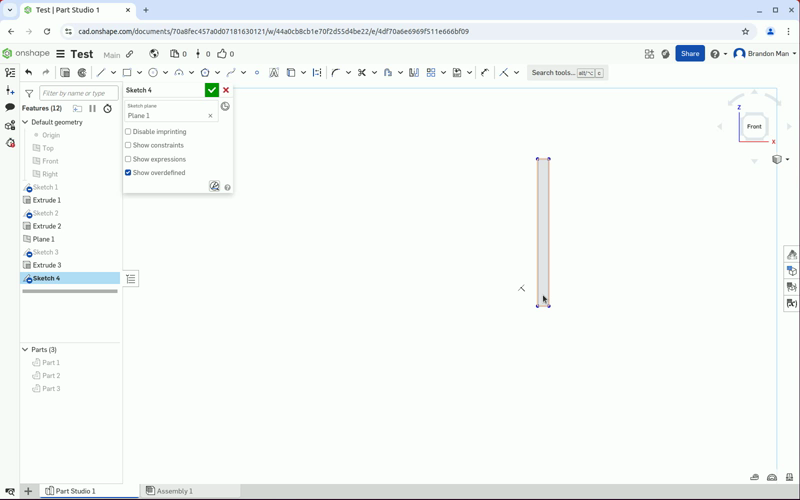
click(543, 294)
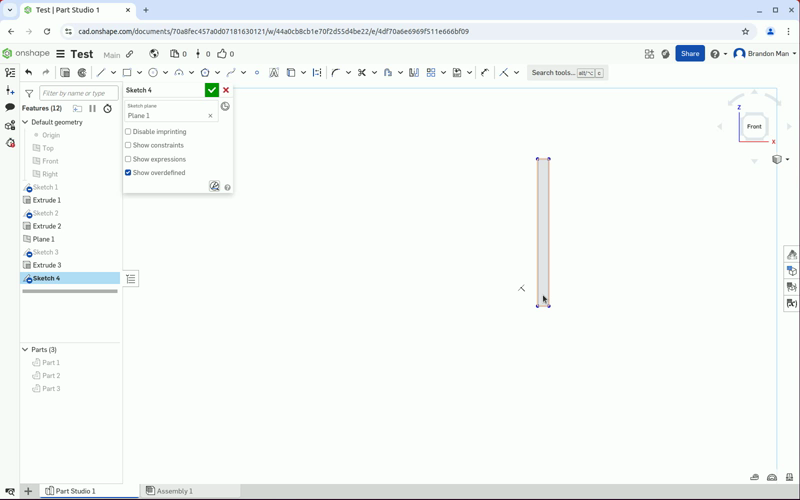
scroll(-6)
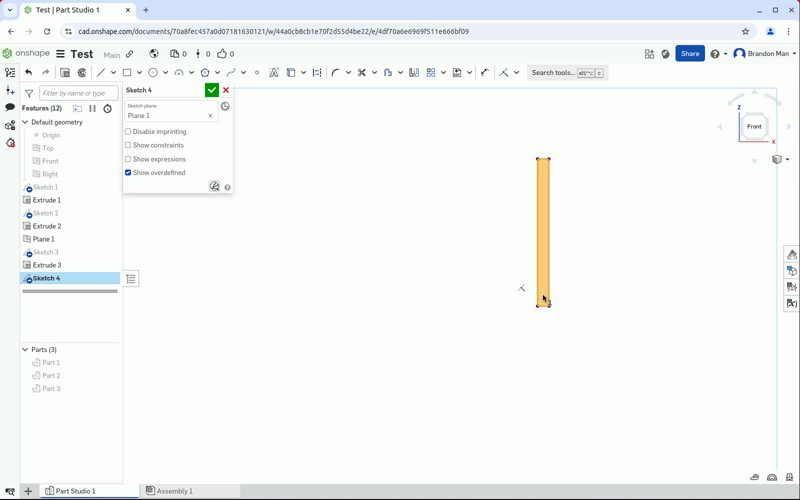
scroll(-6)
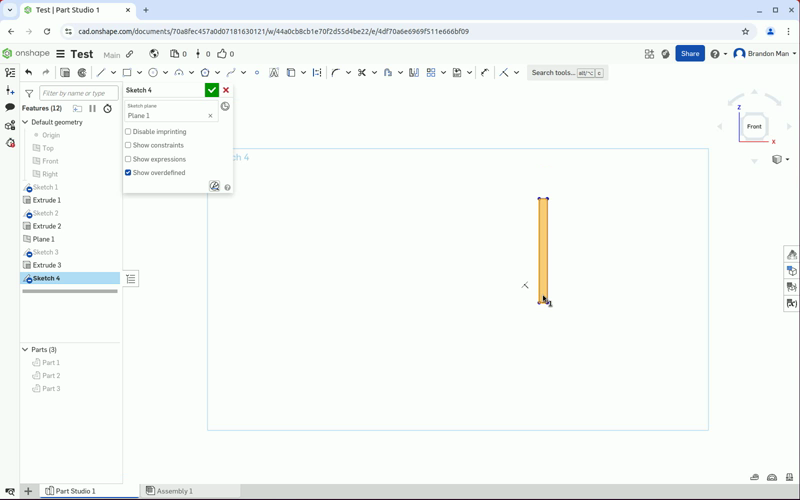
scroll(-6)
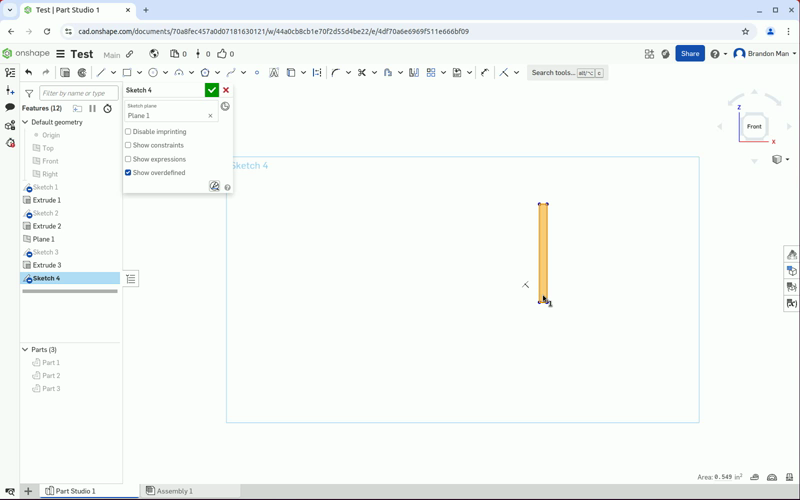
scroll(-6)
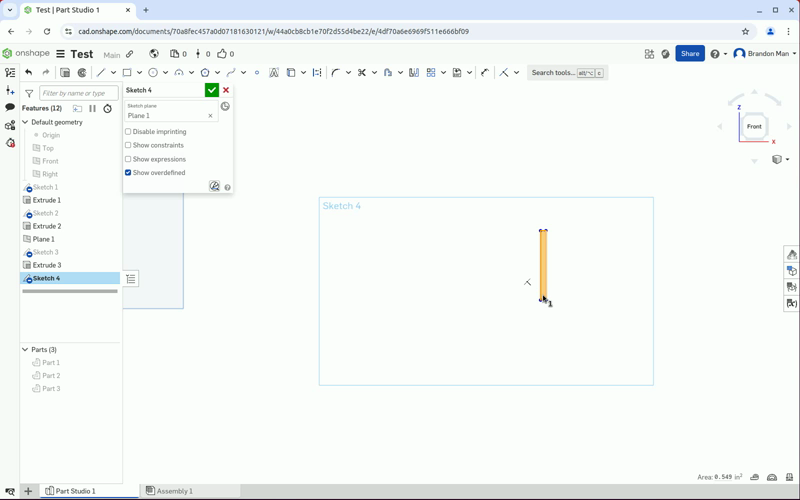
scroll(-6)
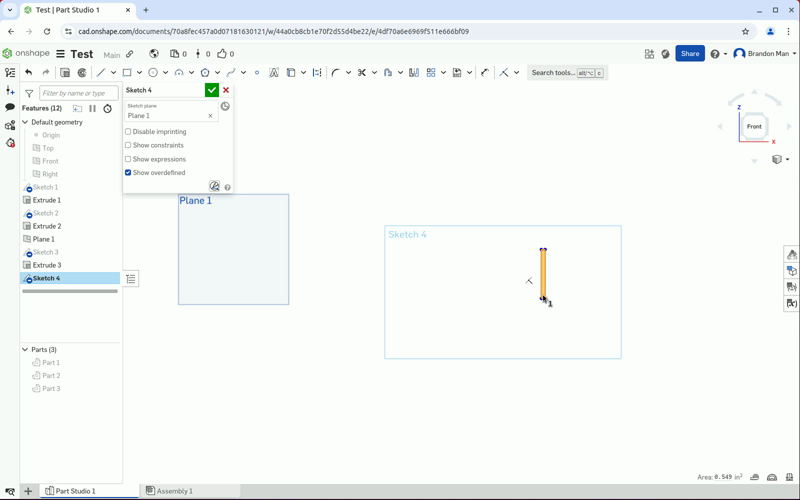
scroll(-6)
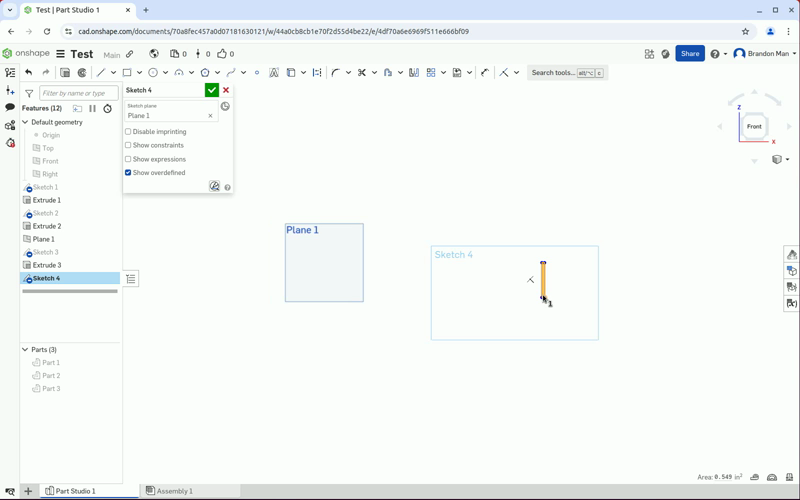
scroll(-6)
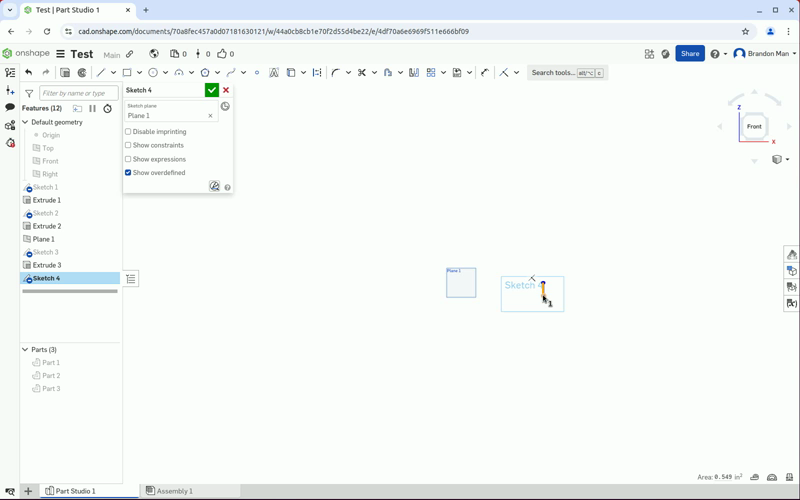
mouse_move(73, 352)
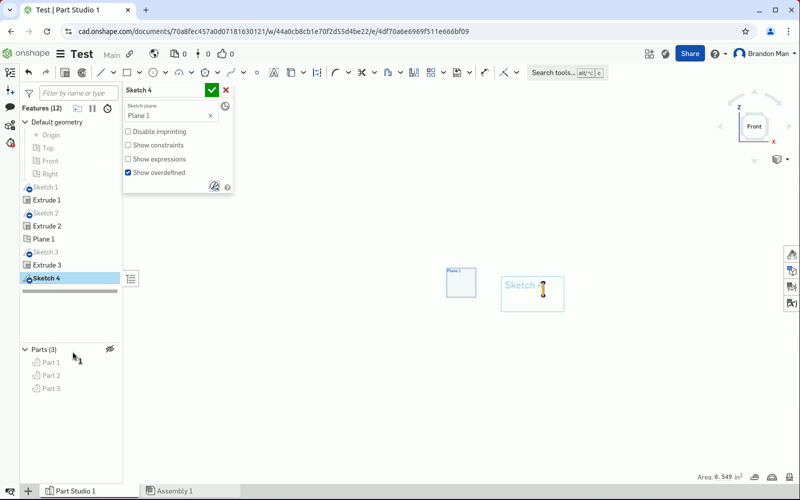
key(shift+y)
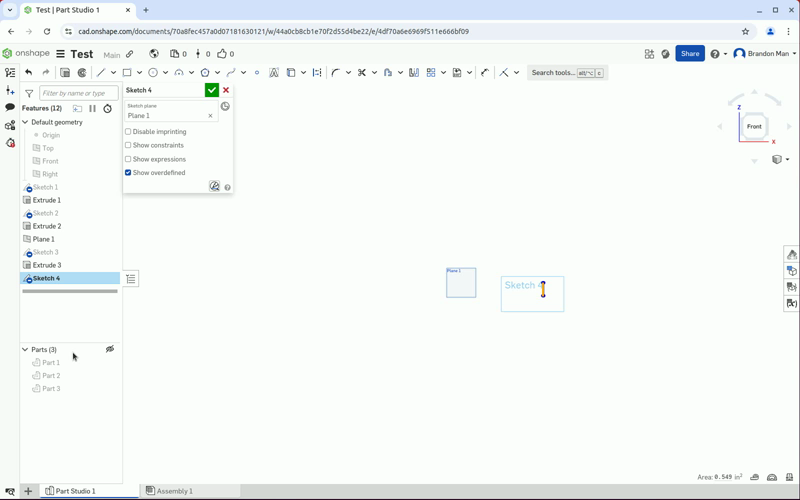
key(shift+e)
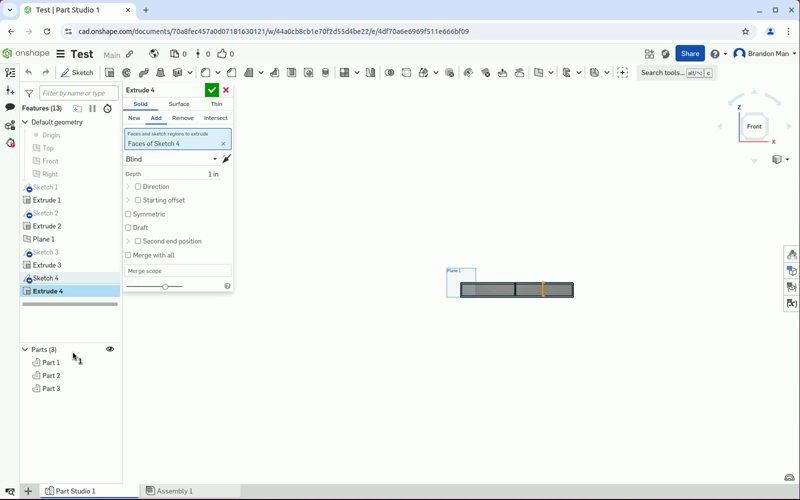
mouse_move(143, 106)
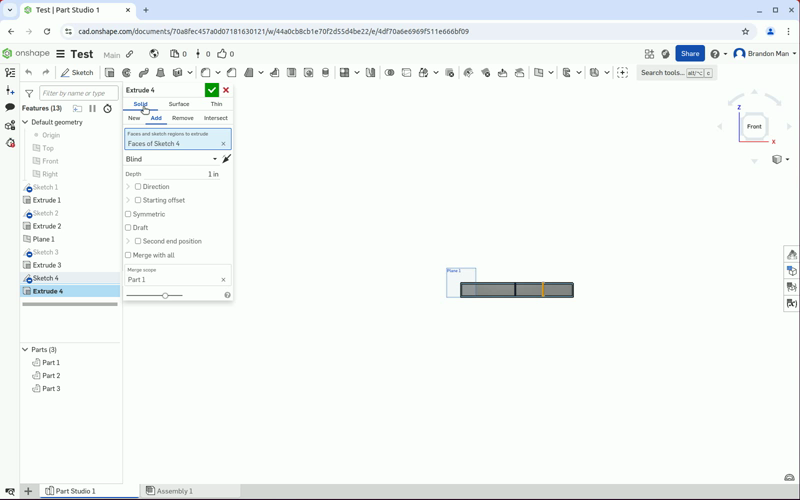
click(143, 106)
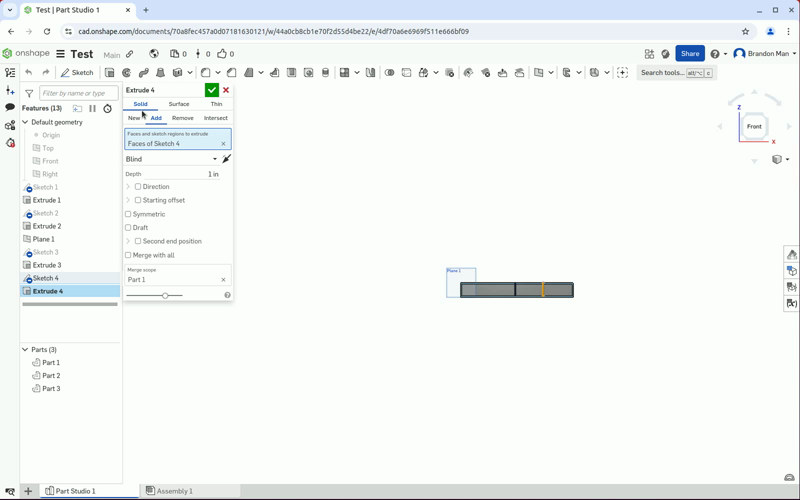
mouse_move(137, 120)
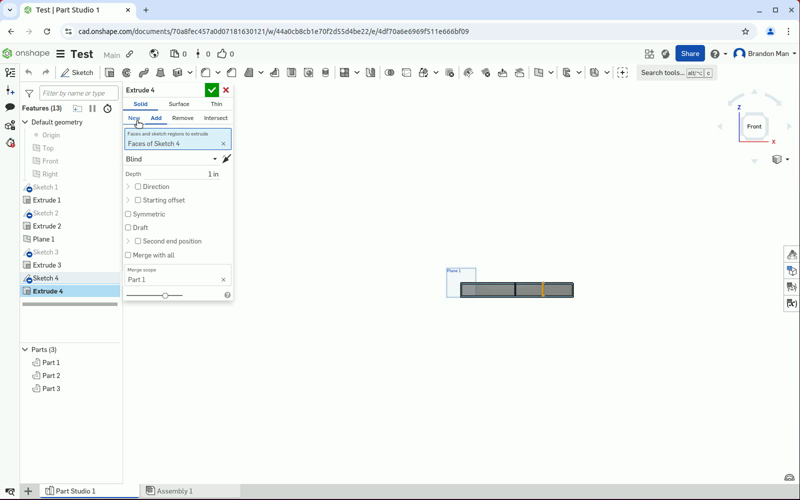
click(137, 120)
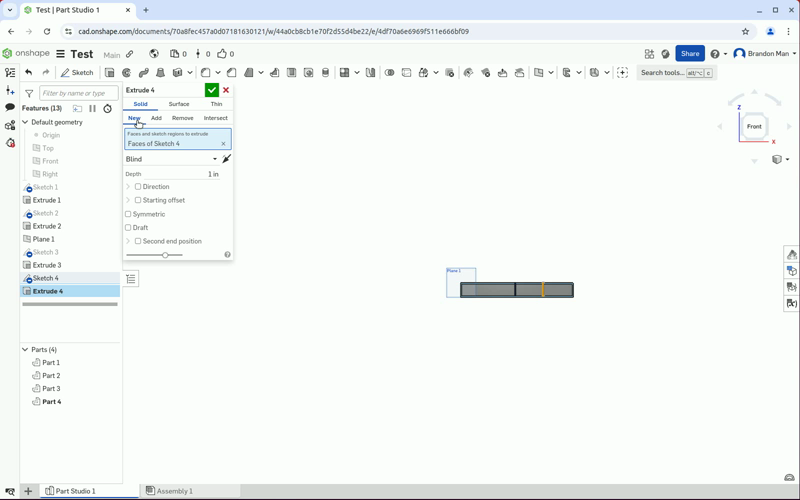
key(tab, 4)
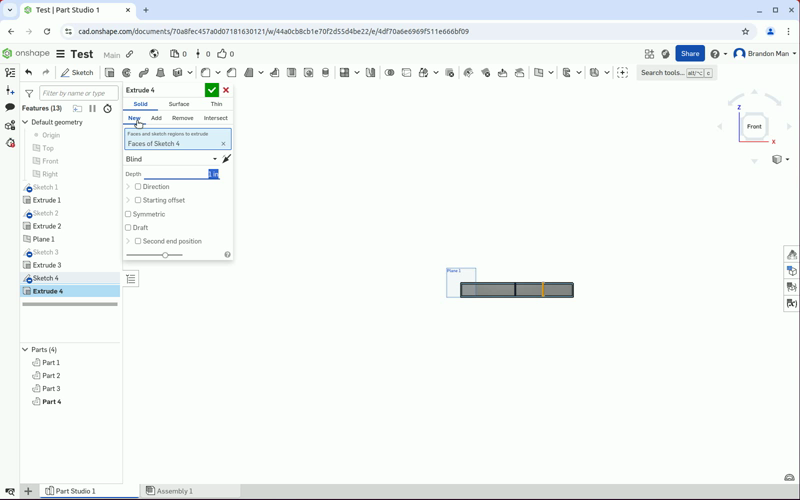
text(2.166)
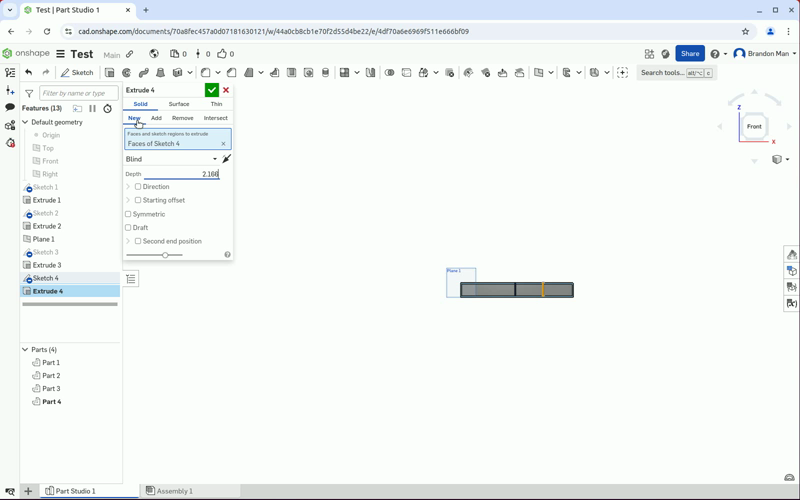
key(enter)
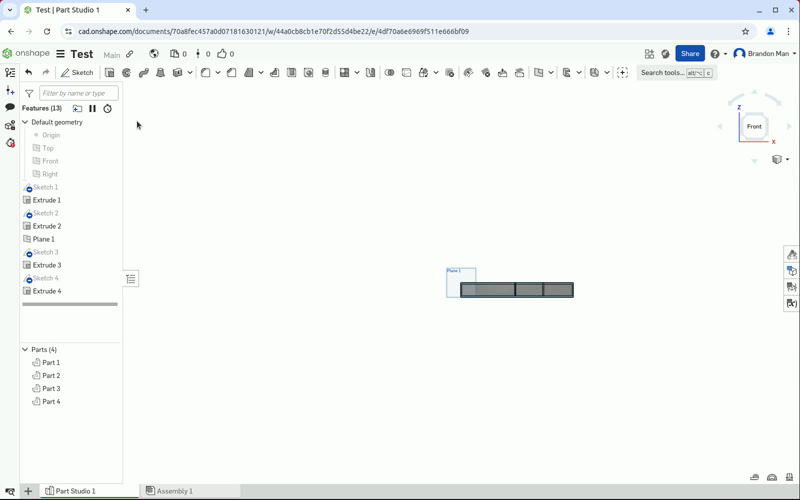
key(shift+h)
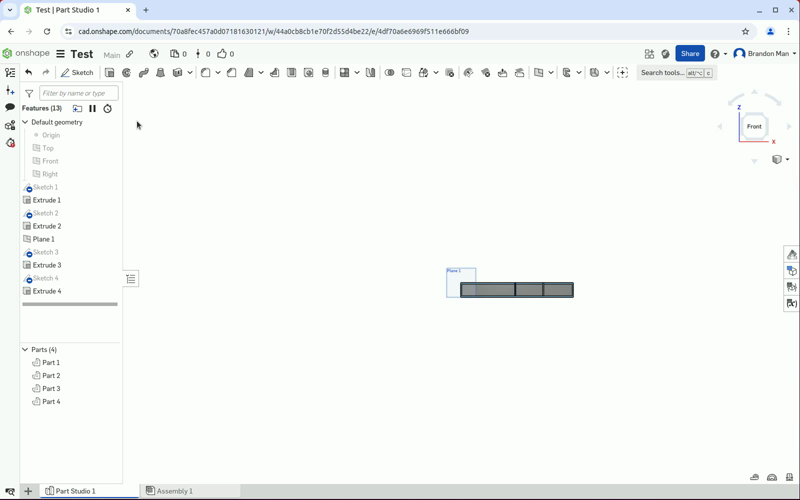
key(shift+h)
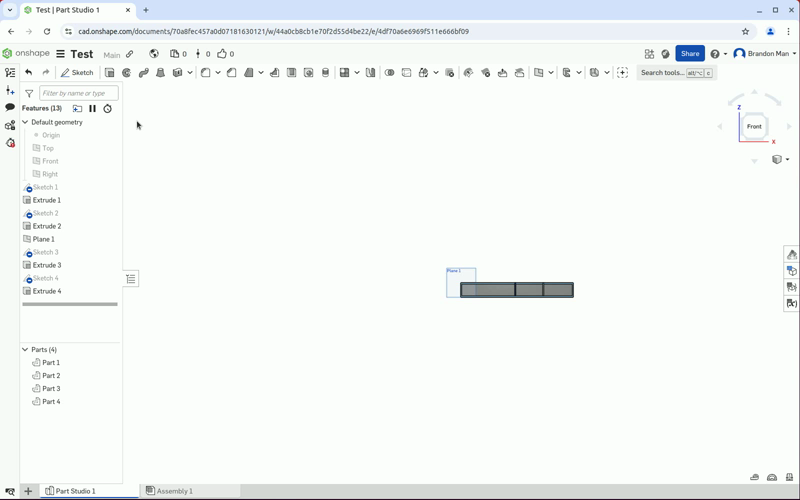
mouse_move(73, 189)
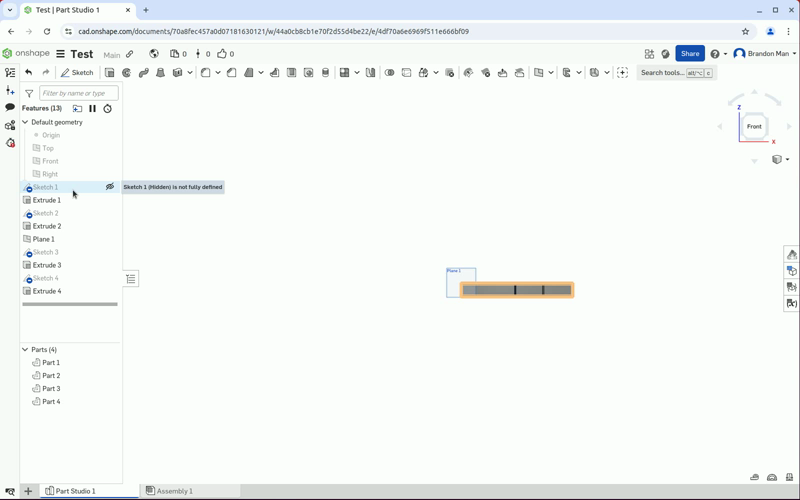
click(73, 189)
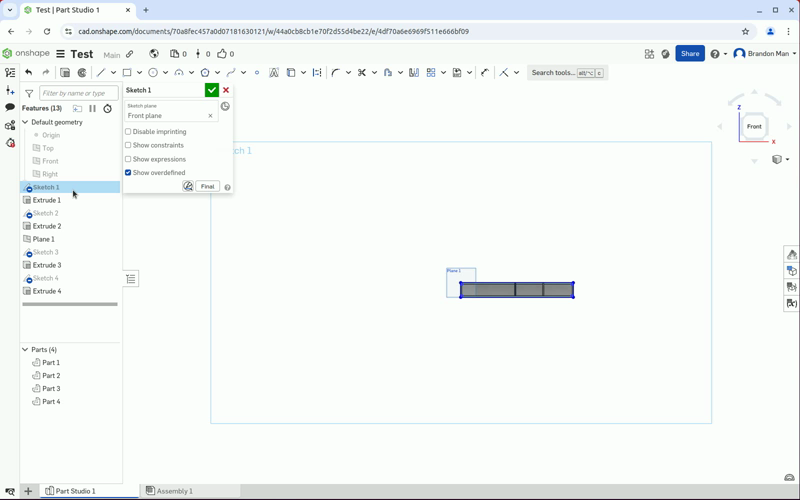
mouse_move(229, 92)
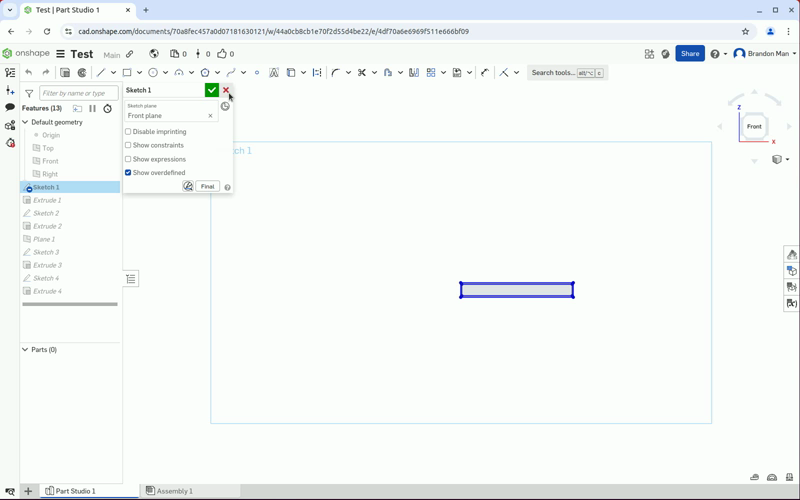
click(229, 92)
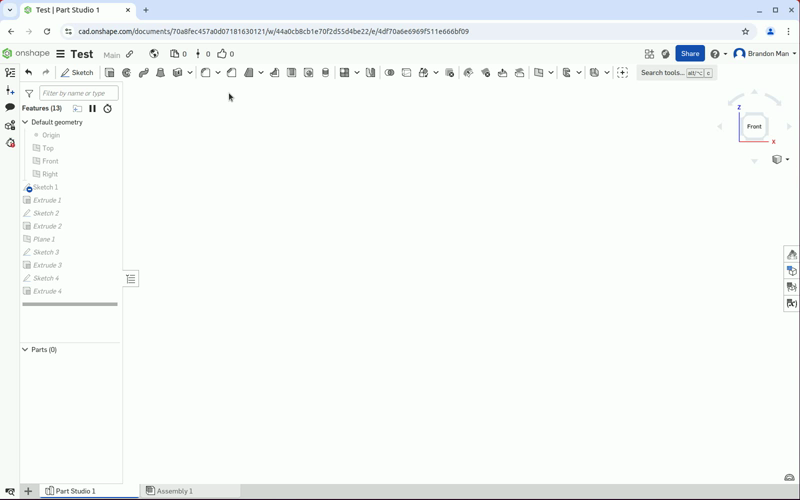
key(shift+s)
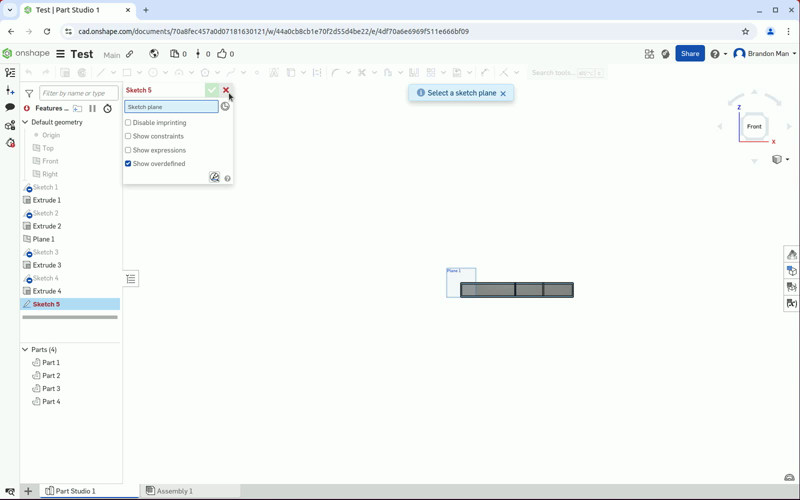
mouse_move(73, 241)
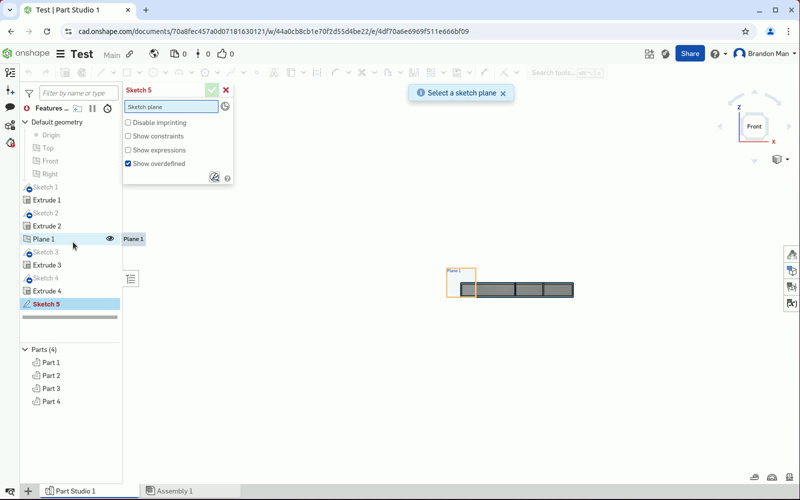
click(73, 241)
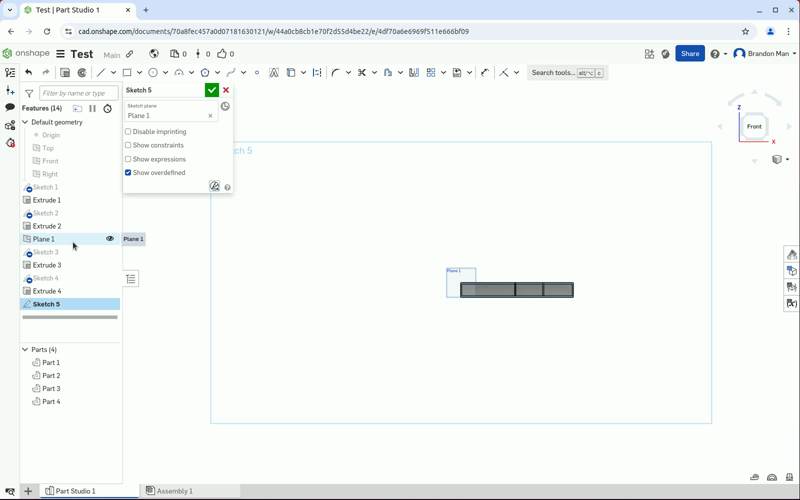
mouse_move(73, 352)
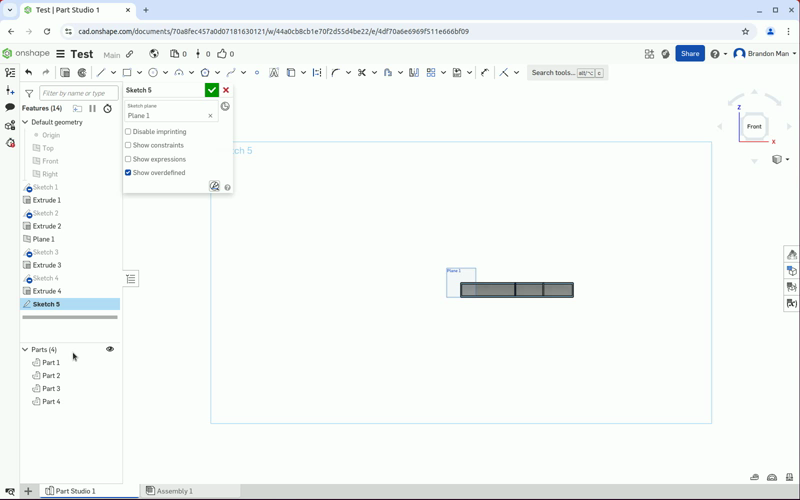
key(y)
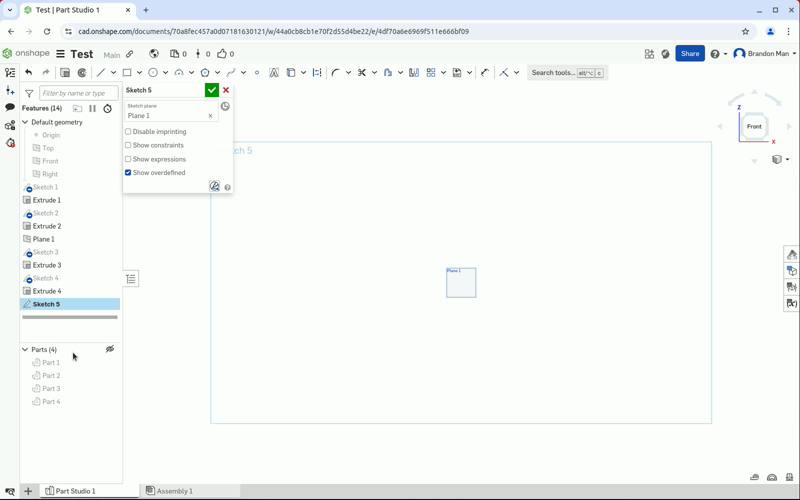
key(l)
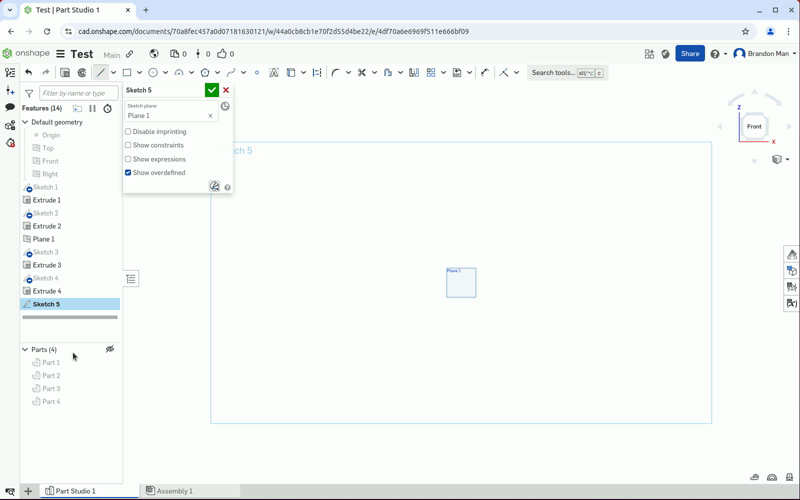
key_down(shift)
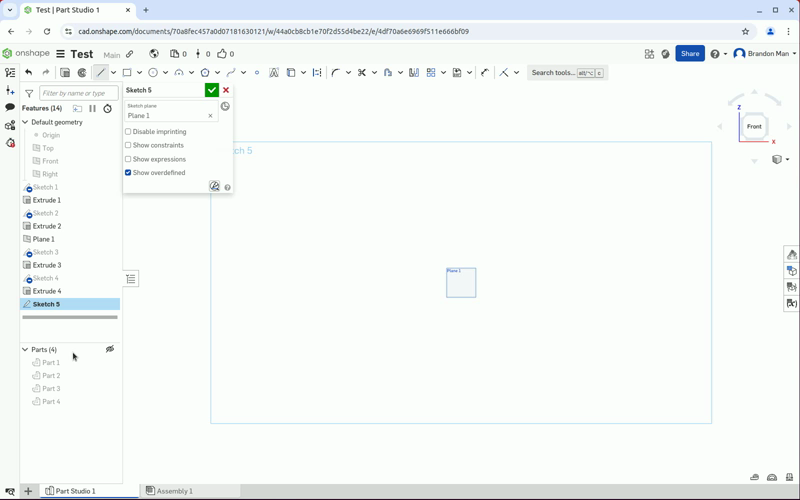
mouse_move(486, 295)
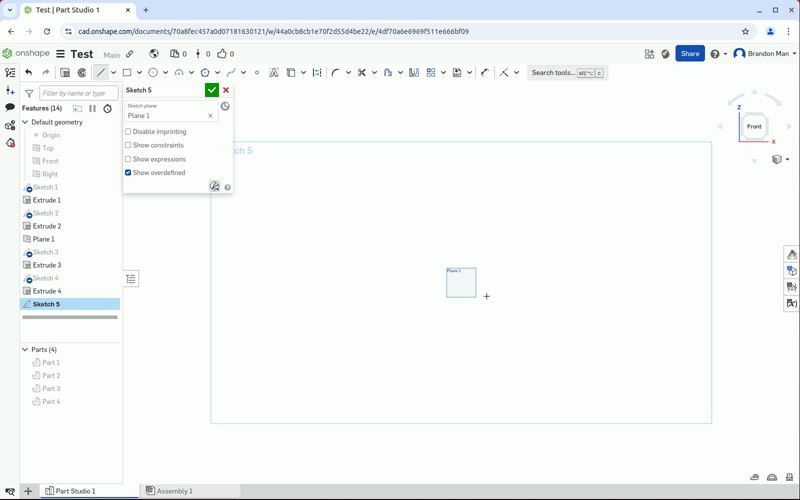
click(486, 295)
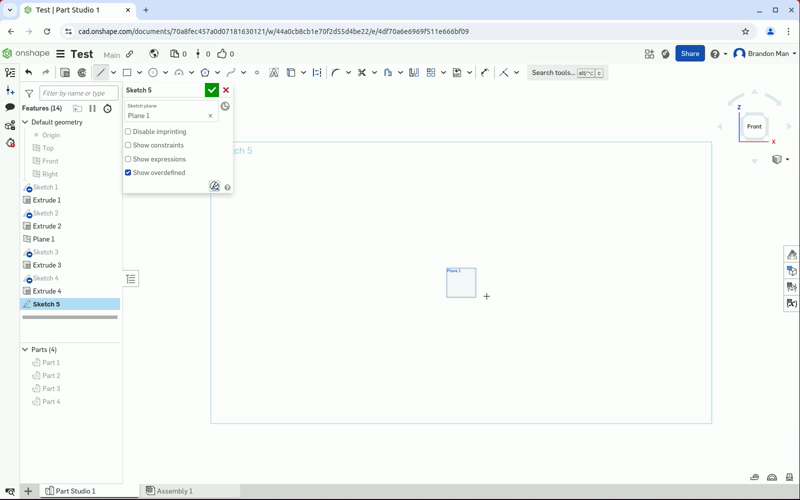
key_up(shift)
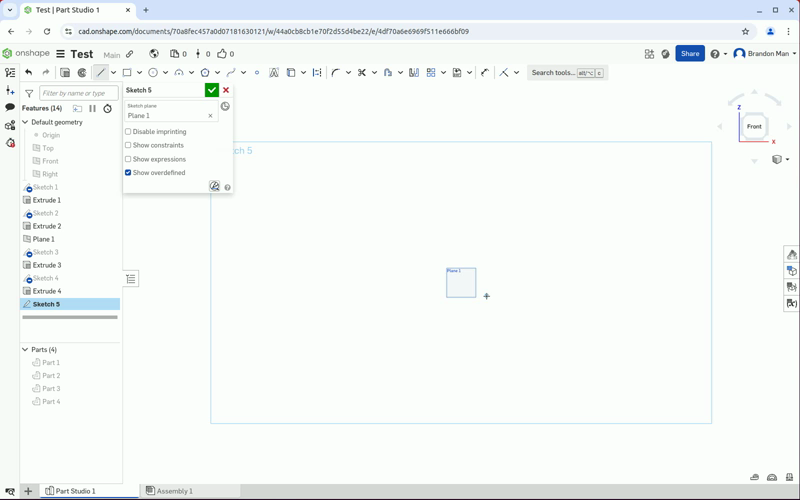
key_down(shift)
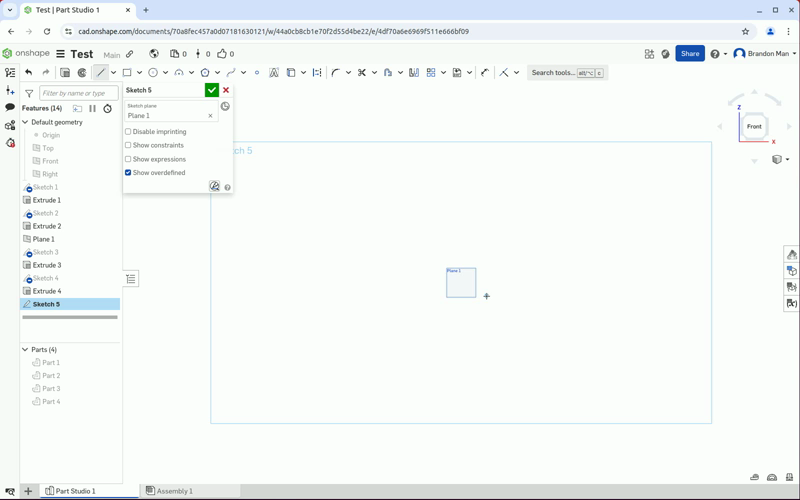
mouse_move(516, 295)
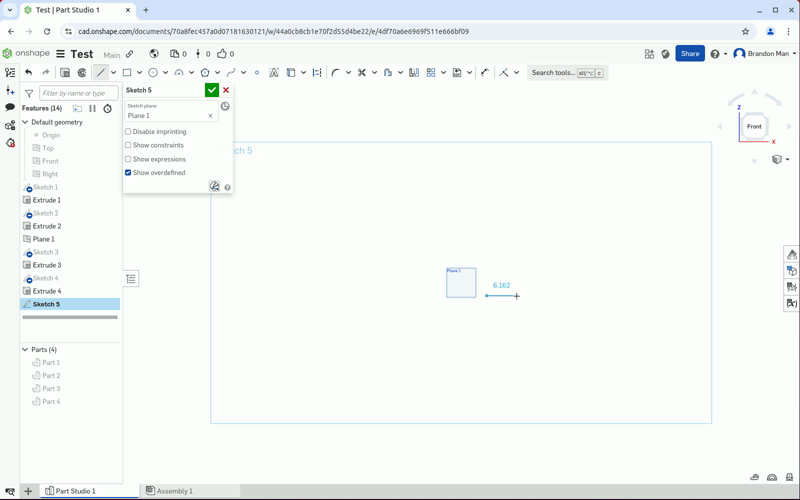
mouse_move(487, 295)
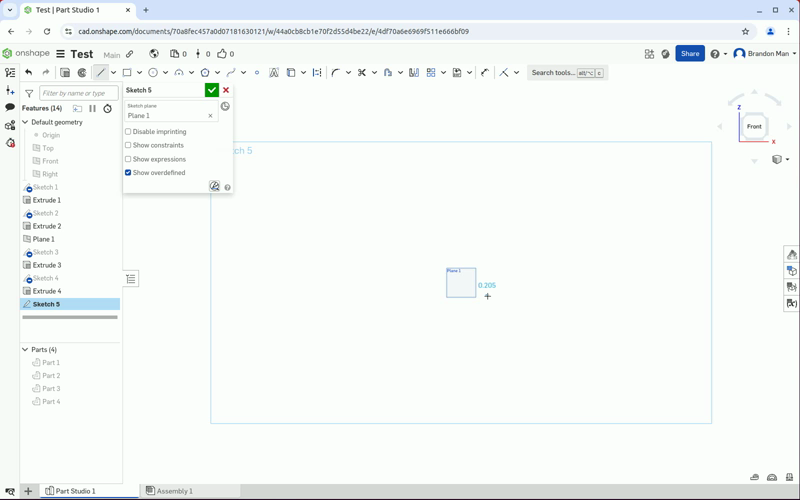
scroll(6)
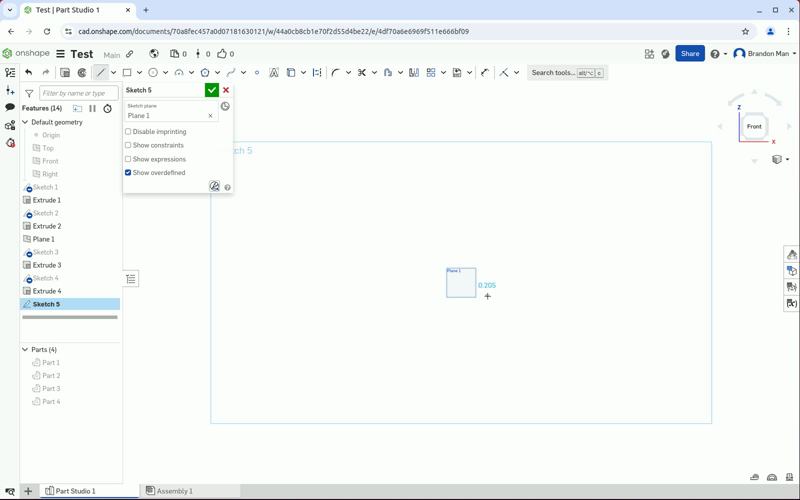
scroll(6)
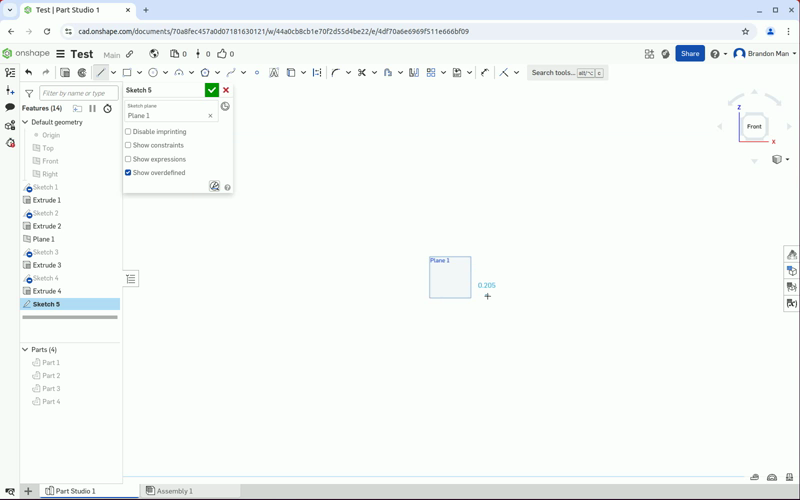
scroll(6)
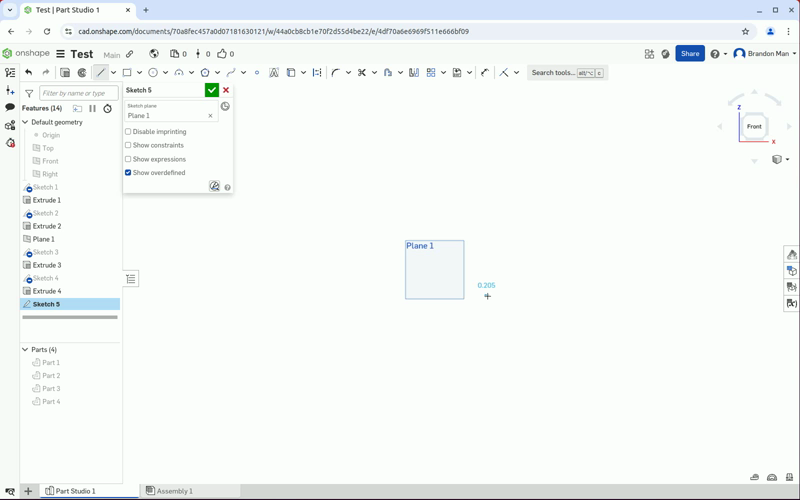
scroll(6)
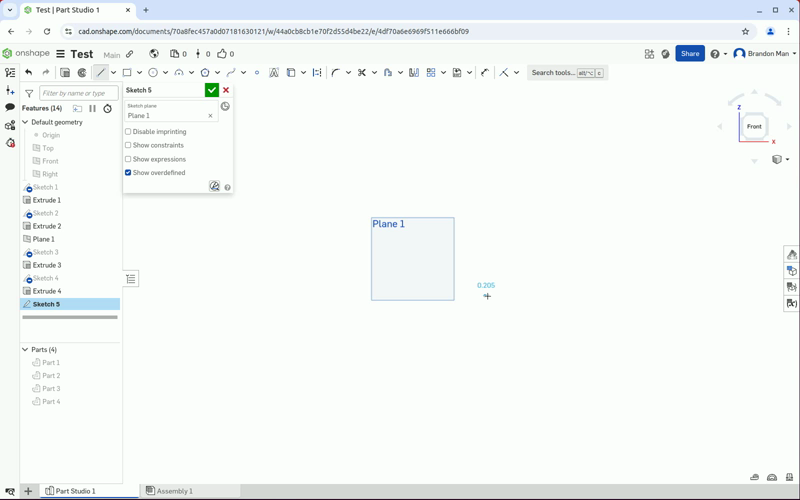
scroll(6)
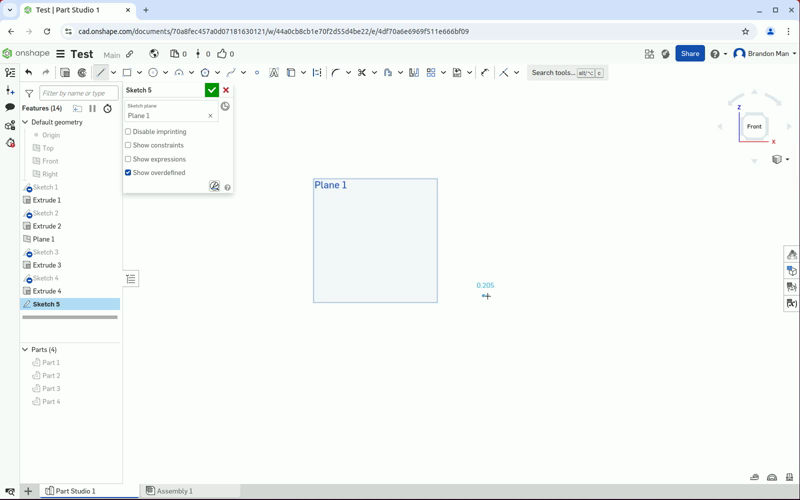
scroll(6)
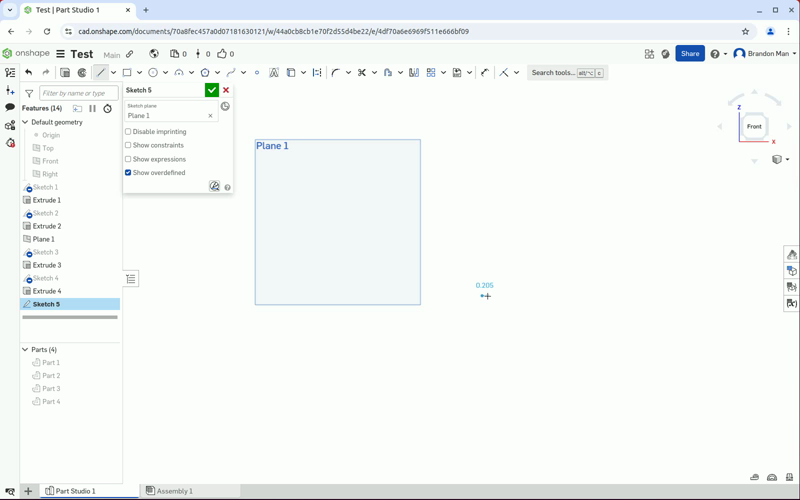
scroll(6)
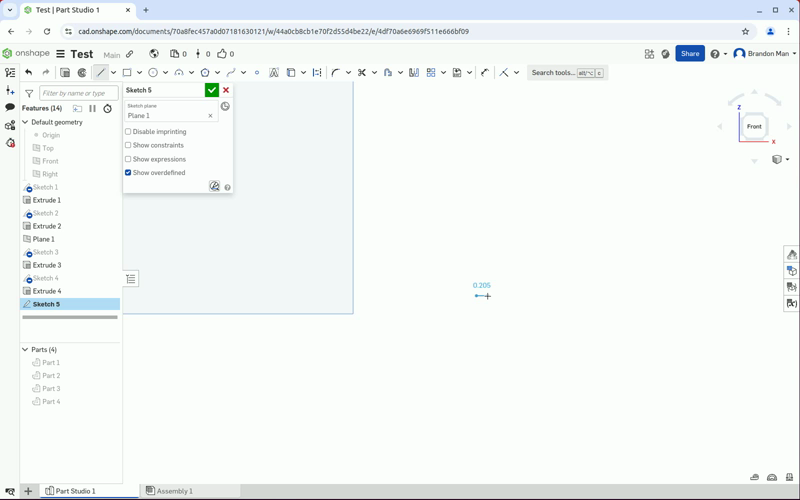
click(487, 295)
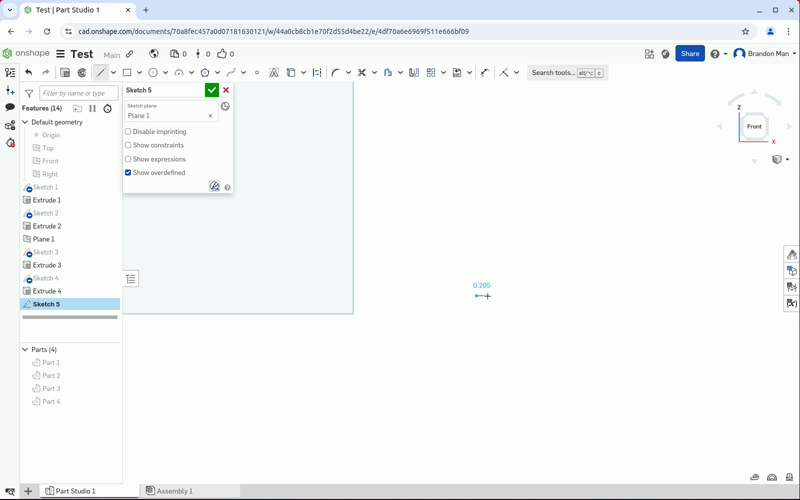
scroll(-6)
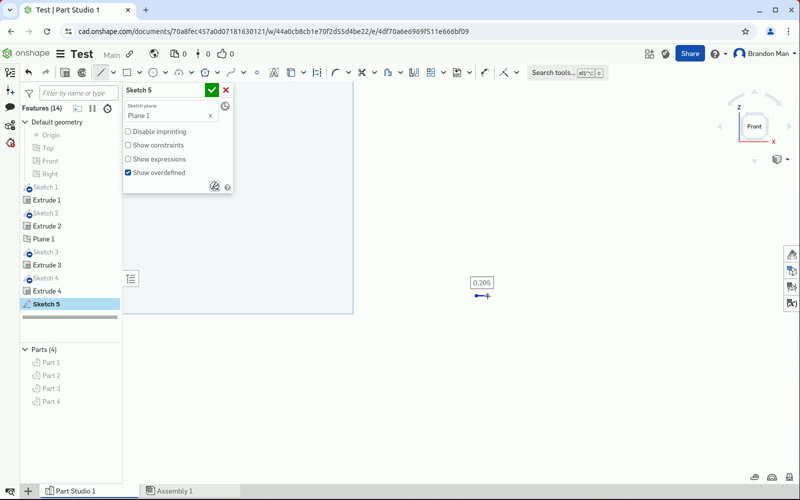
scroll(-6)
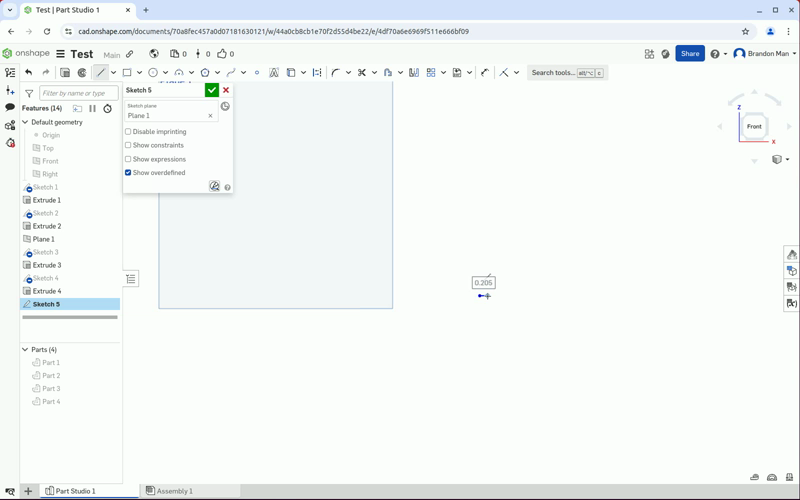
scroll(-6)
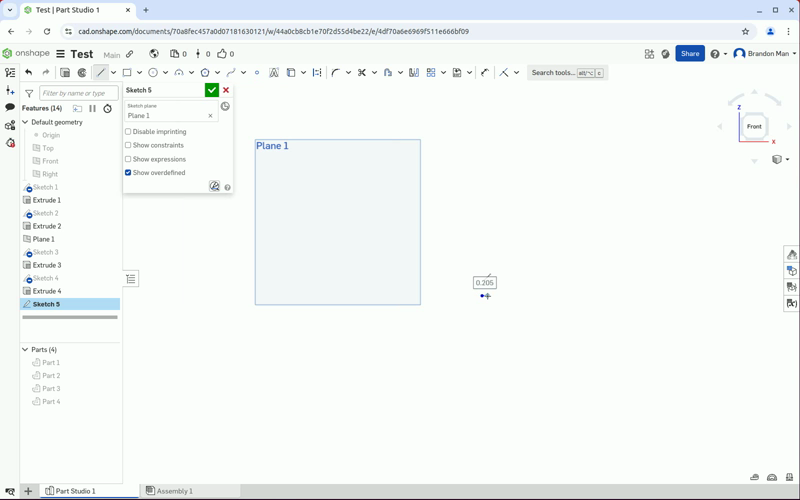
scroll(-6)
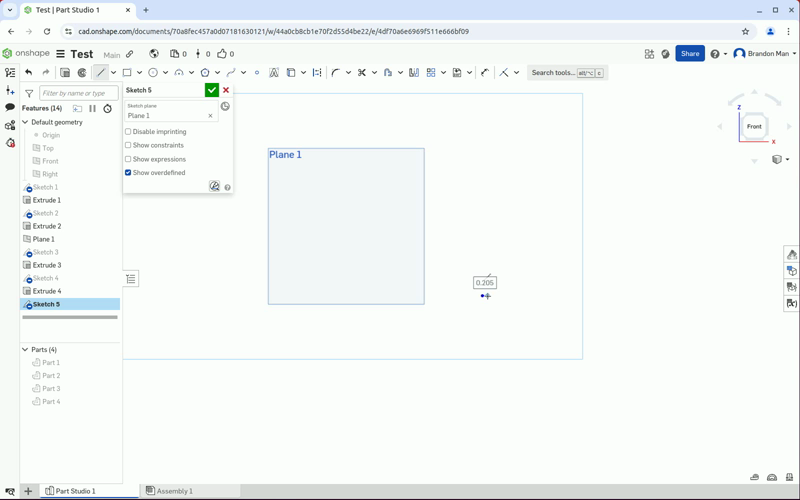
scroll(-6)
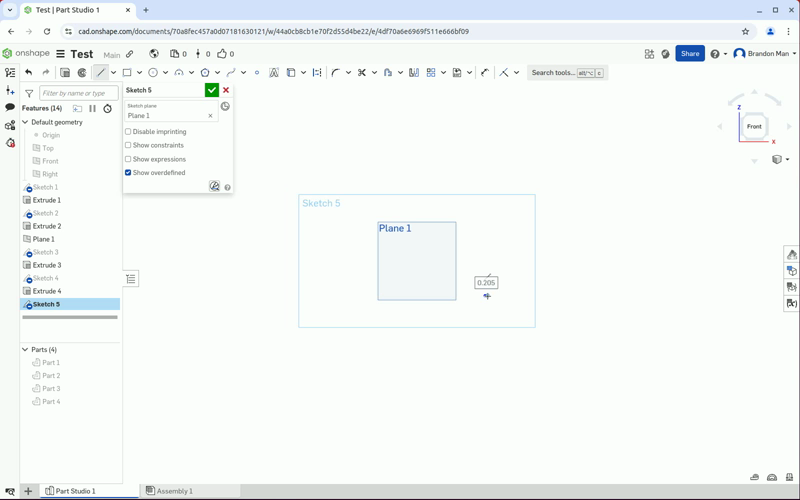
scroll(-6)
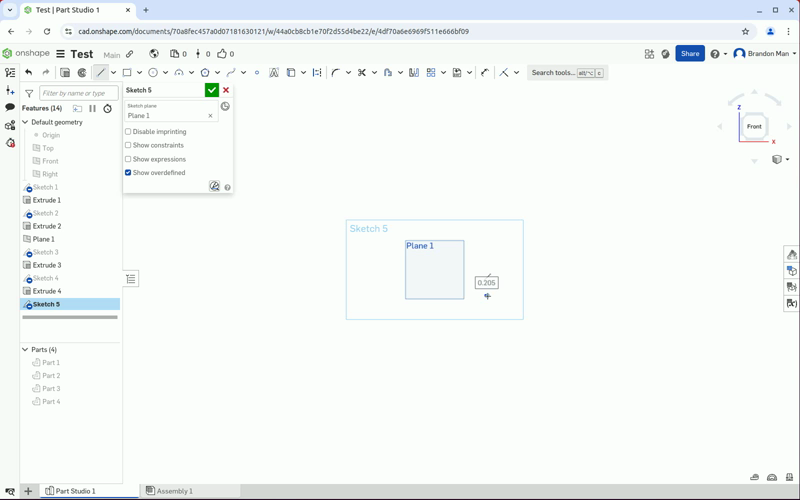
scroll(-6)
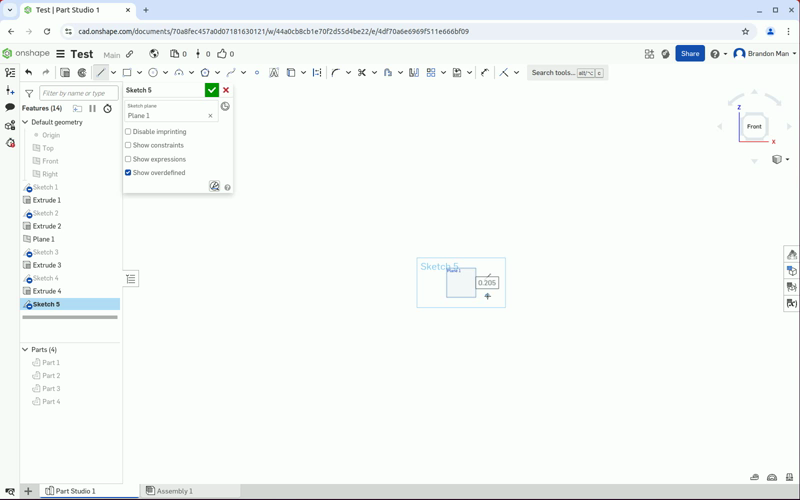
key_up(shift)
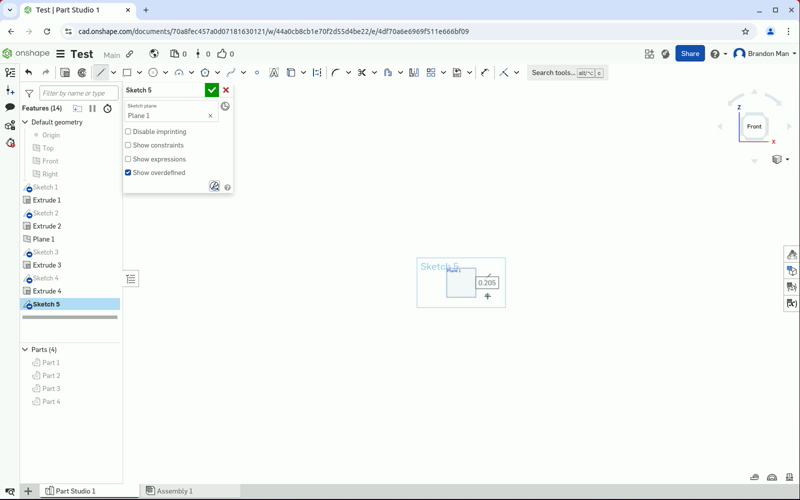
key_down(shift)
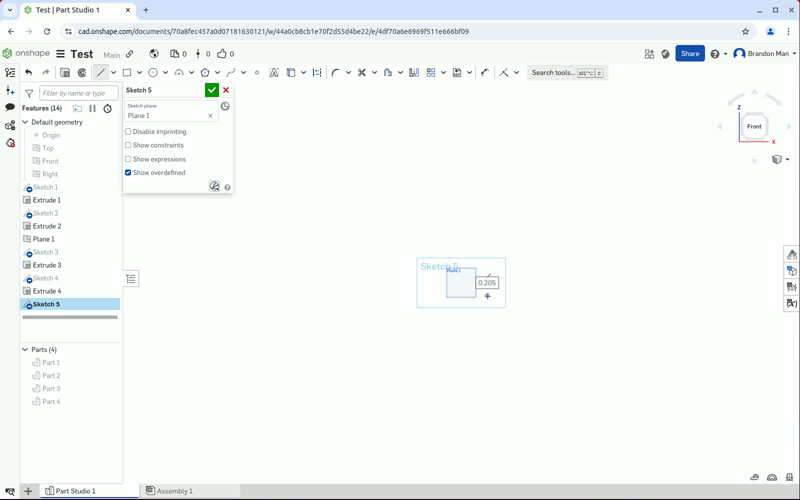
mouse_move(517, 295)
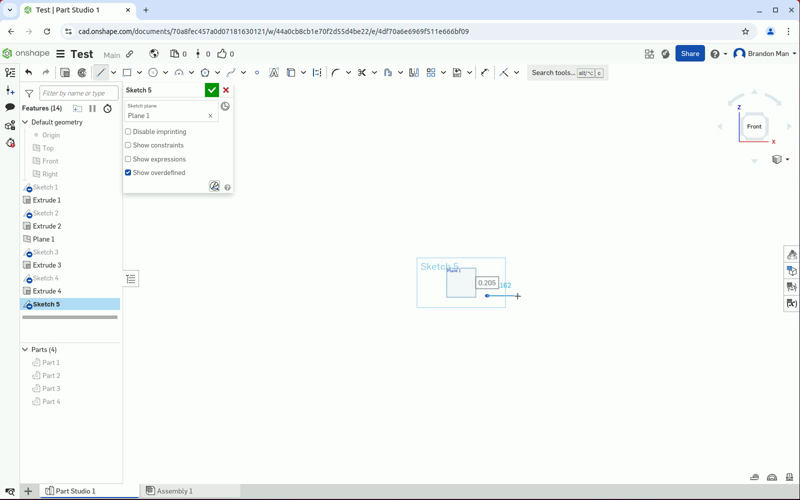
mouse_move(487, 282)
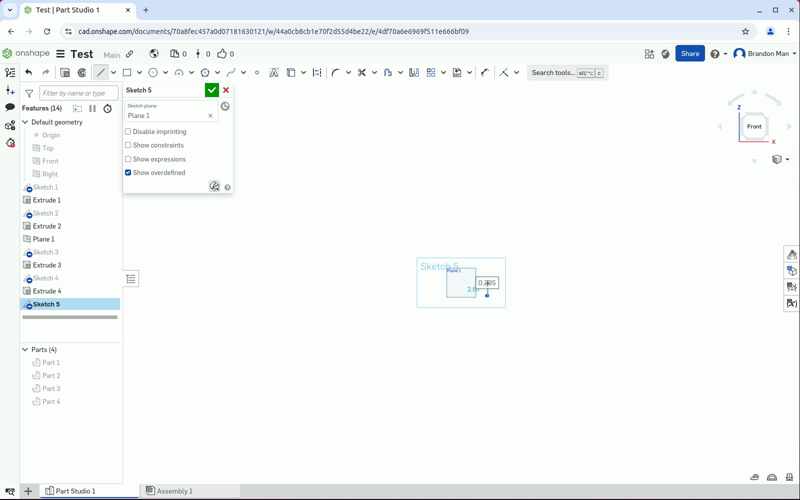
click(487, 282)
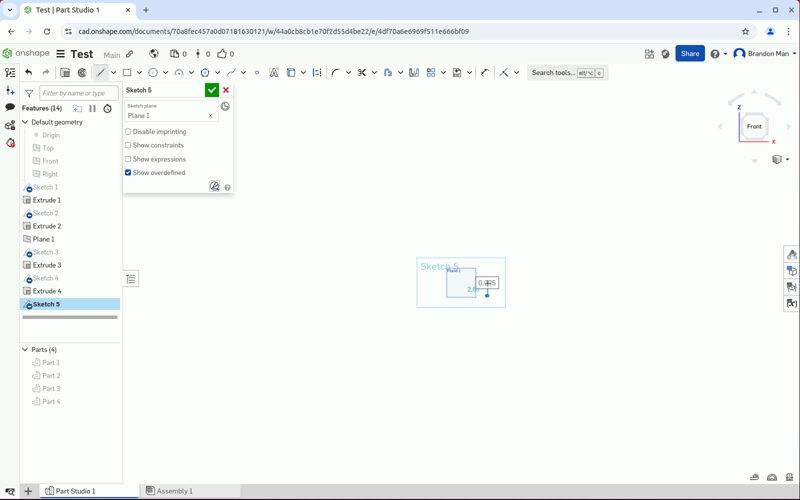
key_up(shift)
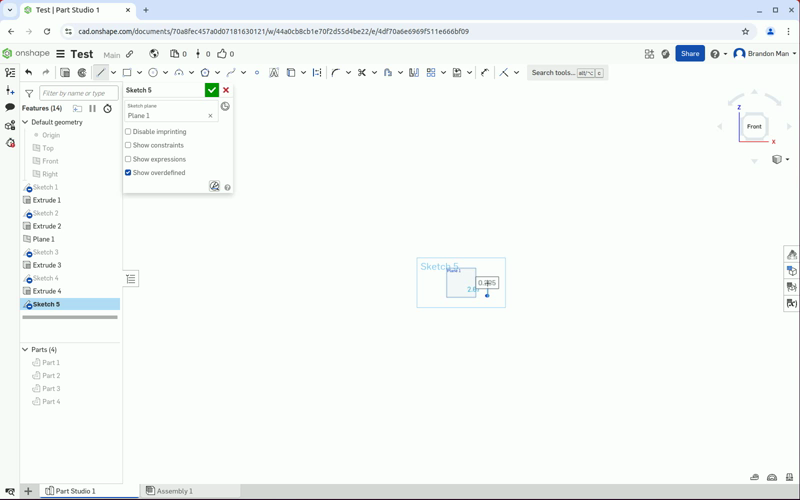
key_down(shift)
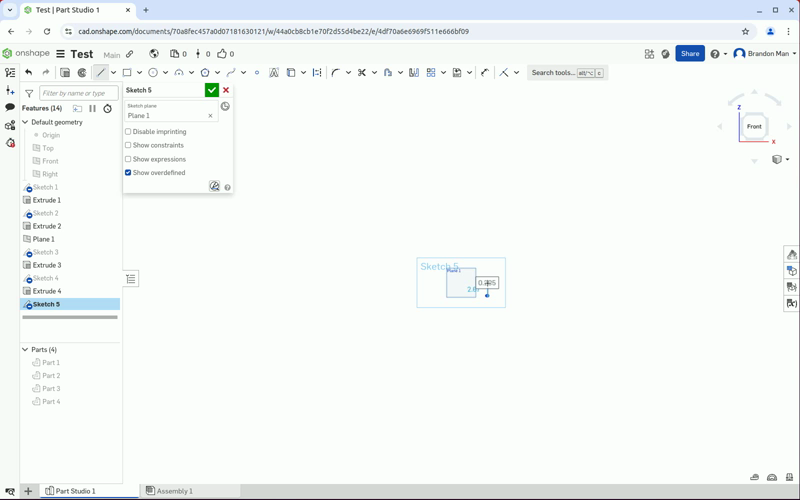
mouse_move(517, 282)
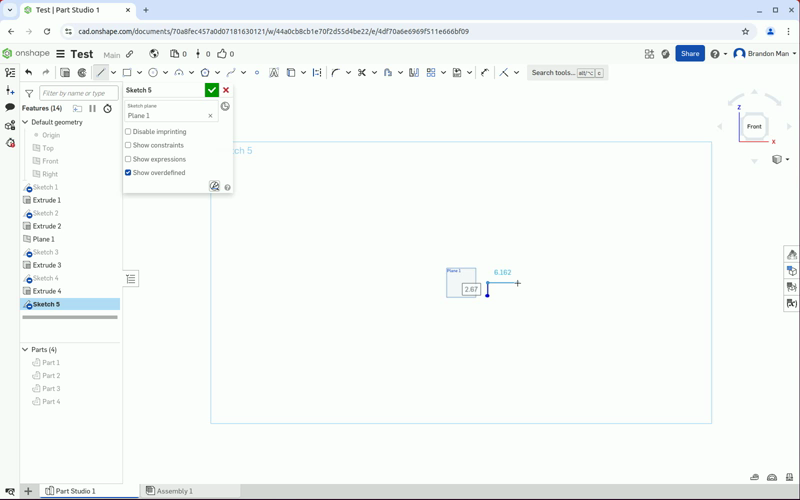
mouse_move(486, 282)
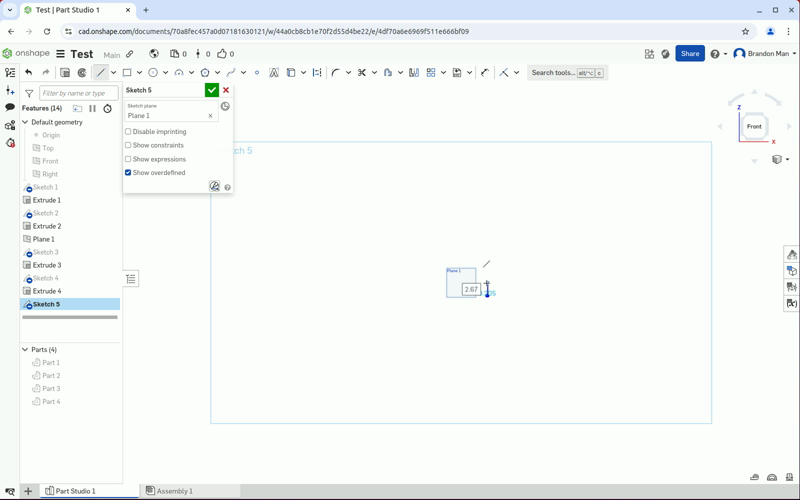
scroll(6)
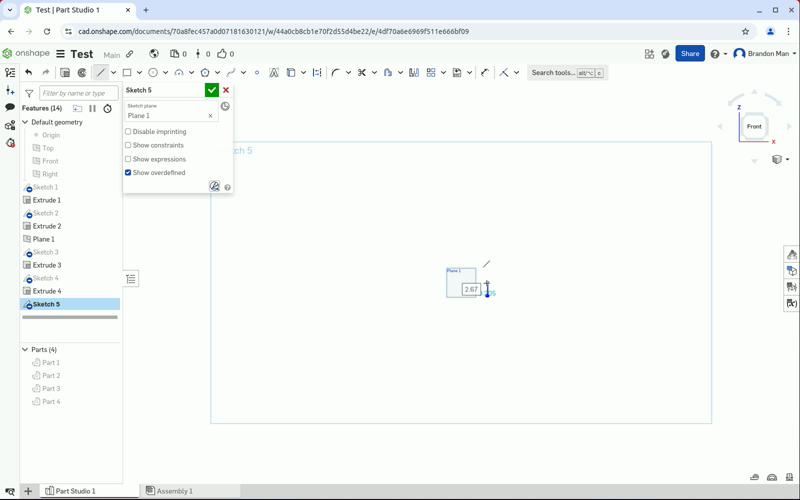
scroll(6)
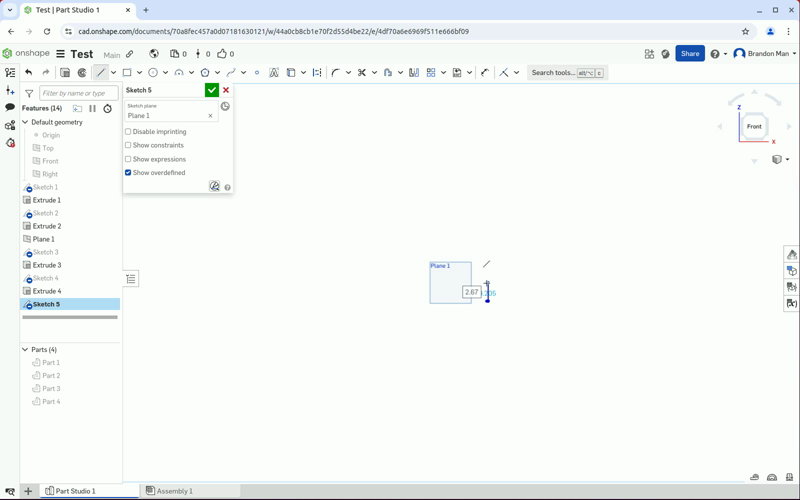
scroll(6)
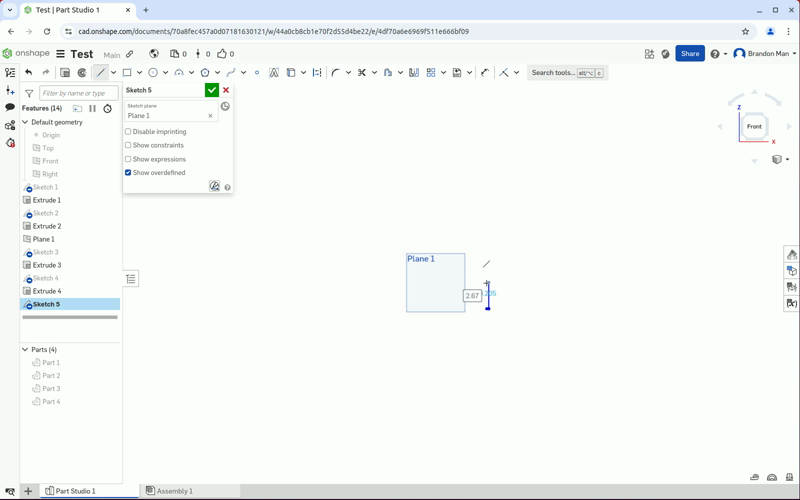
scroll(6)
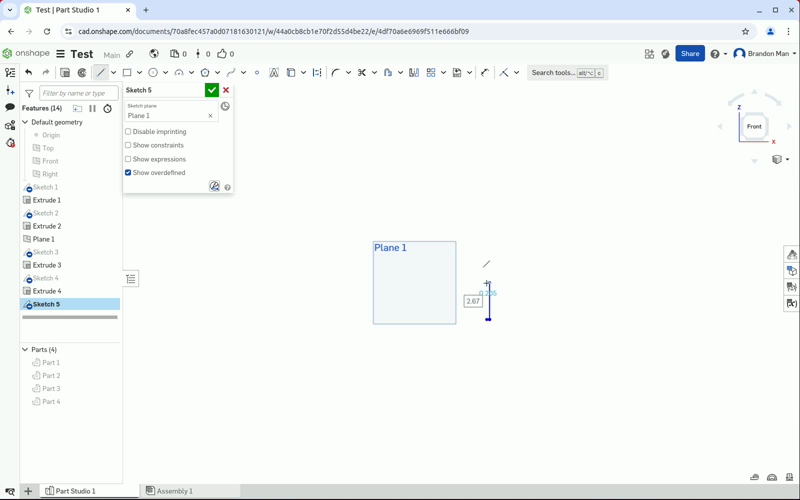
scroll(6)
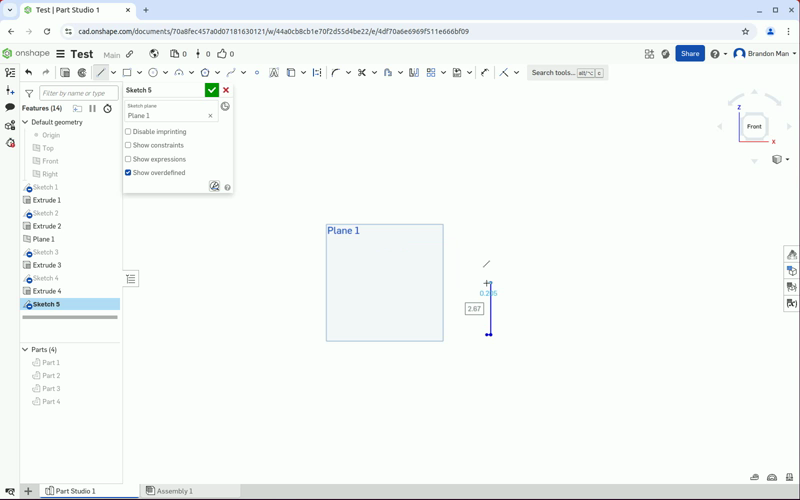
scroll(6)
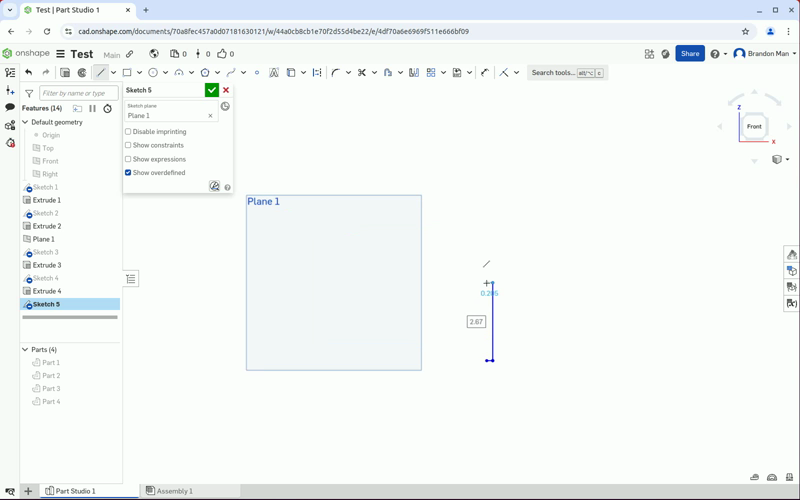
scroll(6)
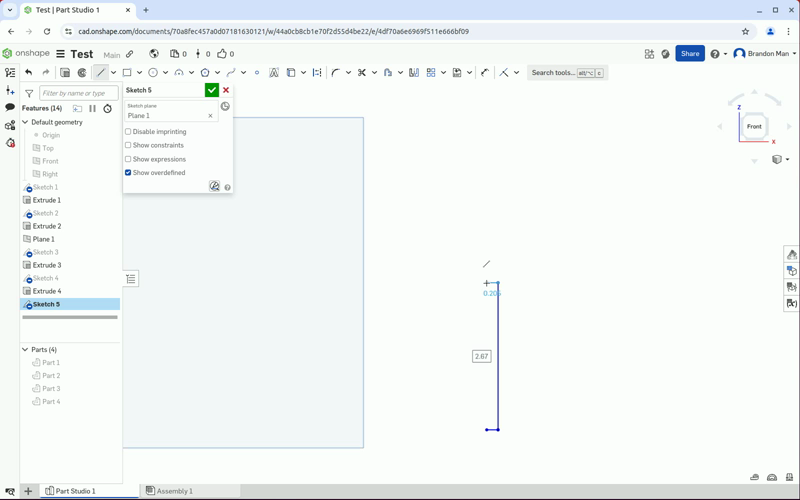
click(486, 282)
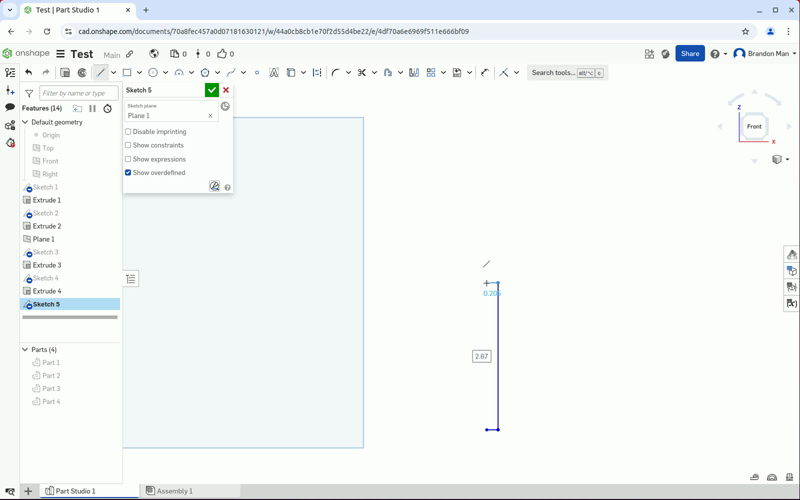
scroll(-6)
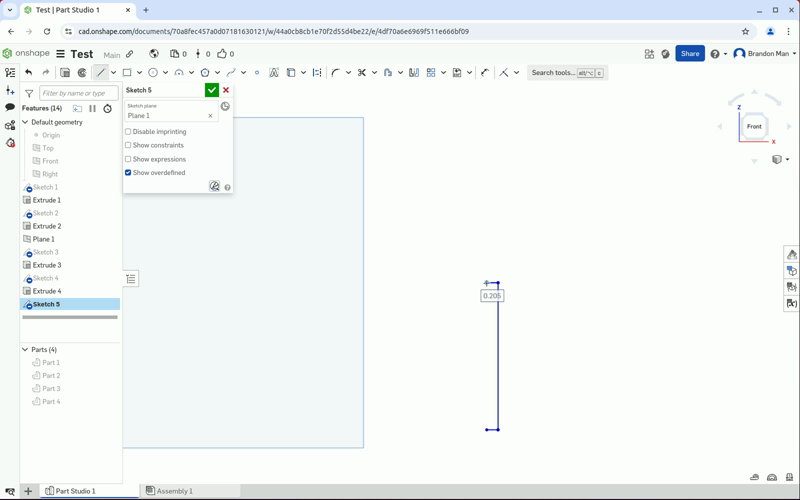
scroll(-6)
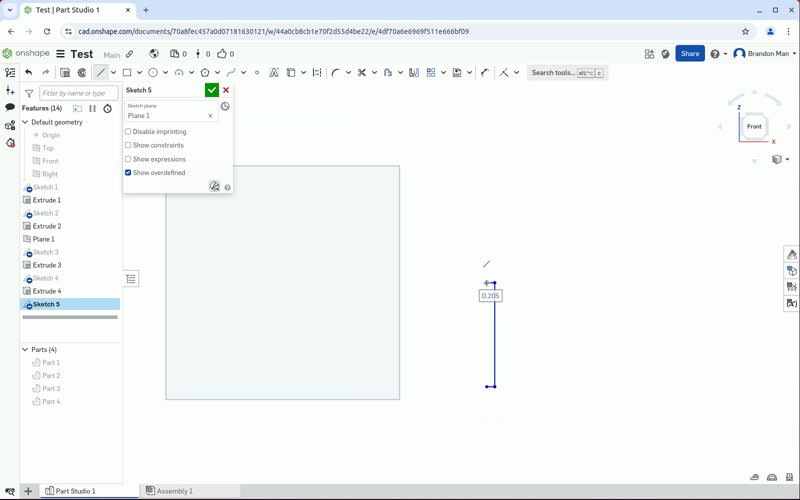
scroll(-6)
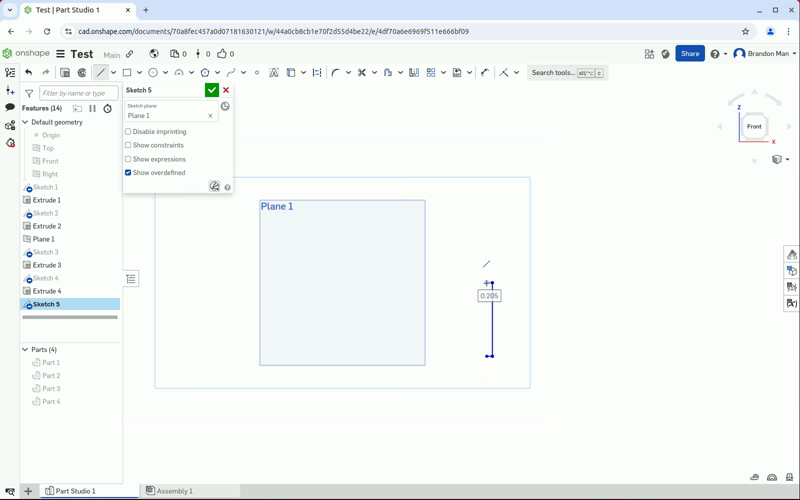
scroll(-6)
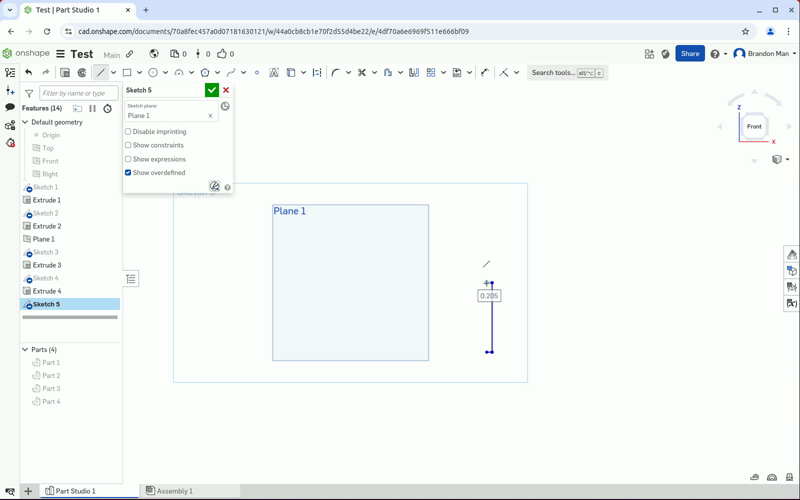
scroll(-6)
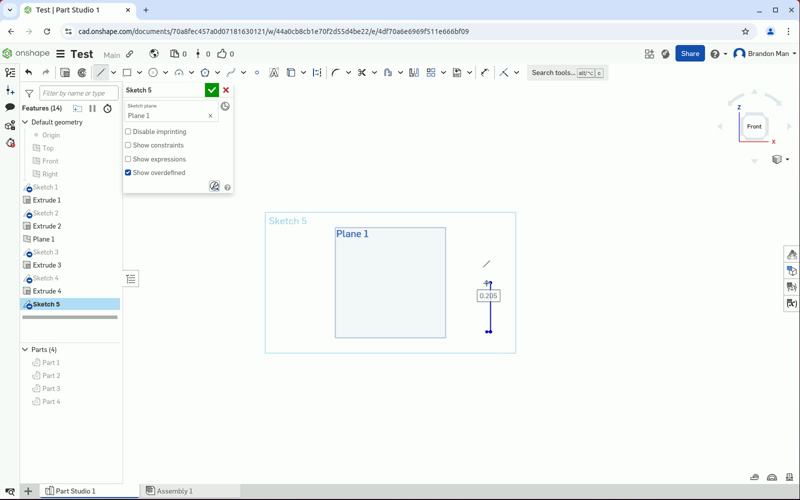
scroll(-6)
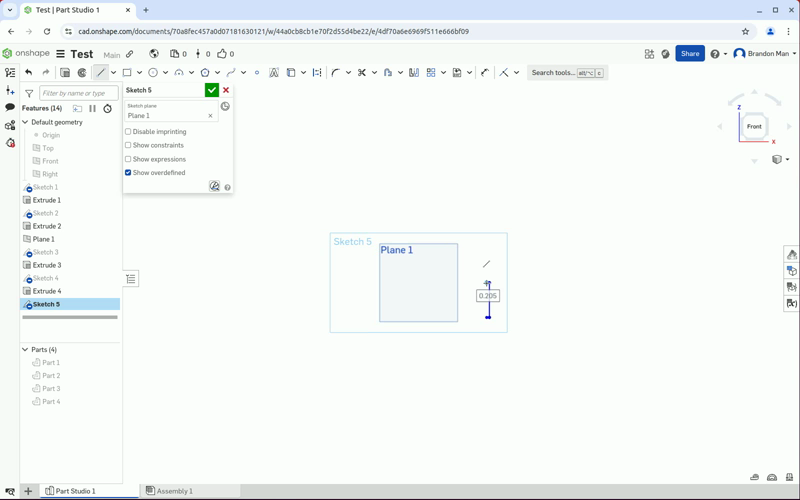
scroll(-6)
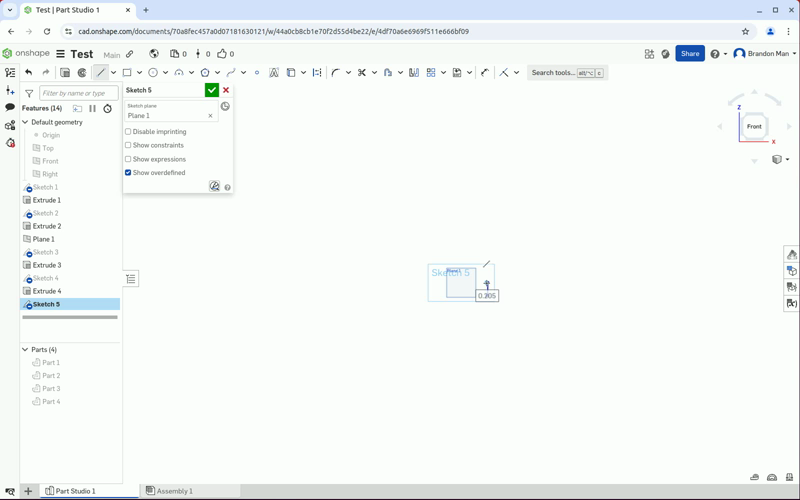
key_up(shift)
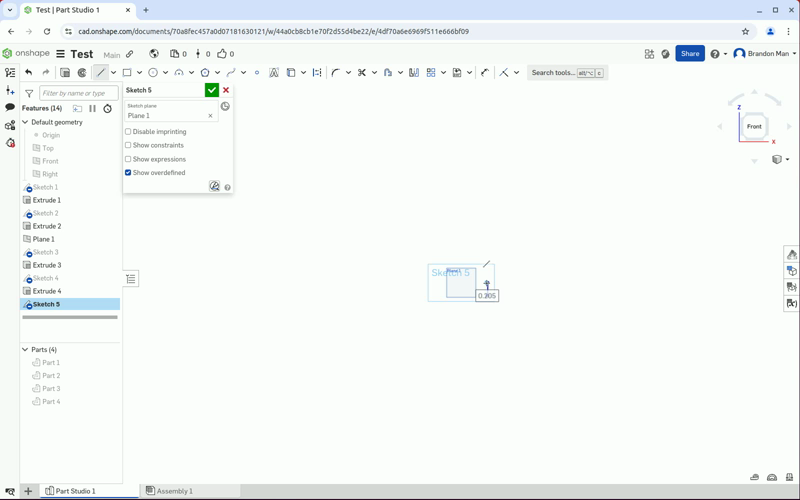
mouse_move(516, 282)
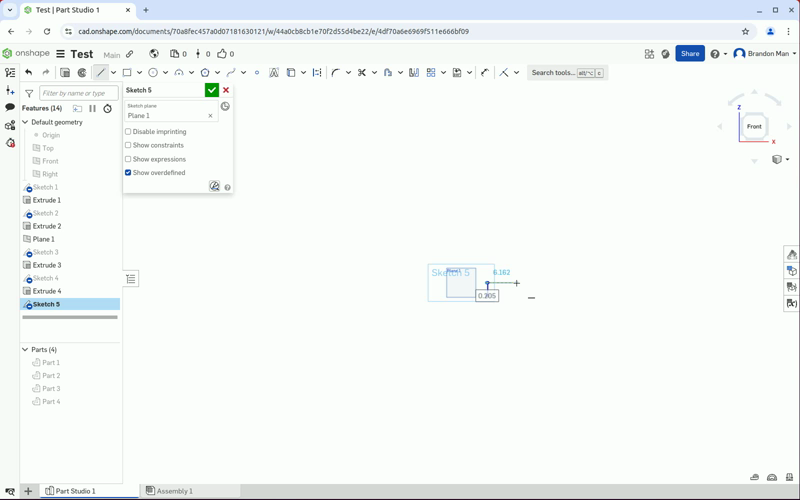
key_down(shift)
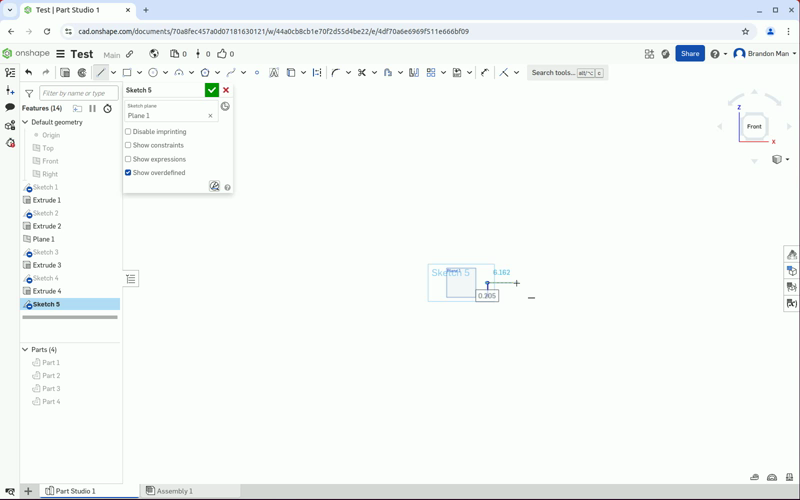
mouse_move(486, 295)
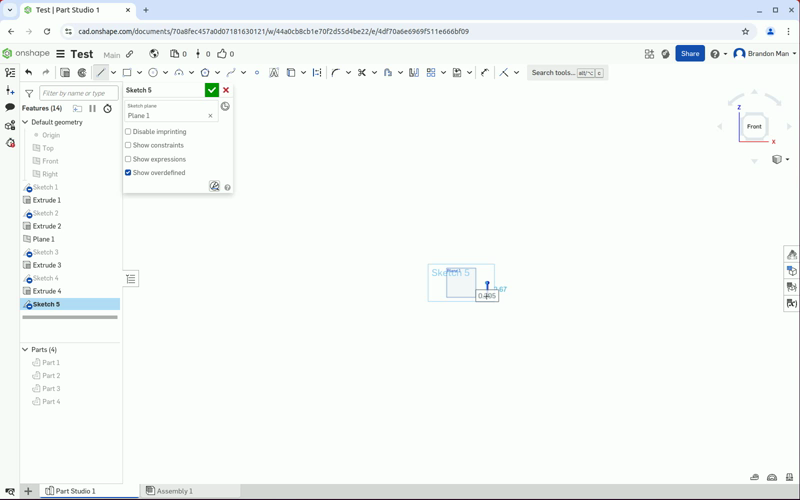
scroll(6)
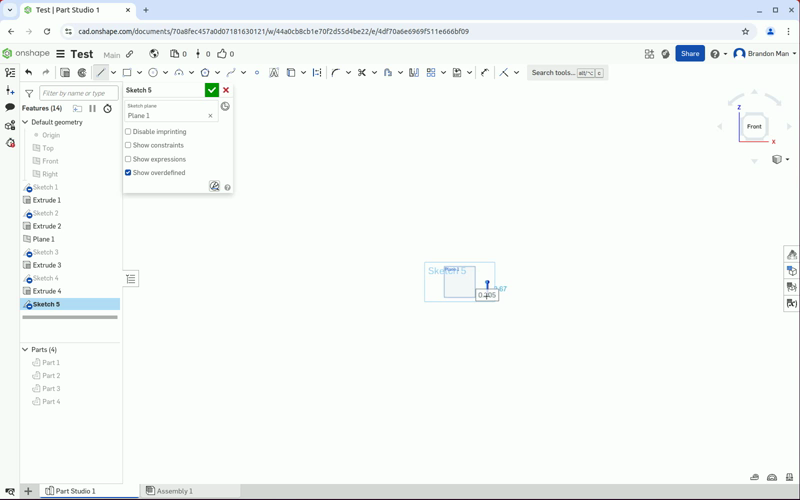
scroll(6)
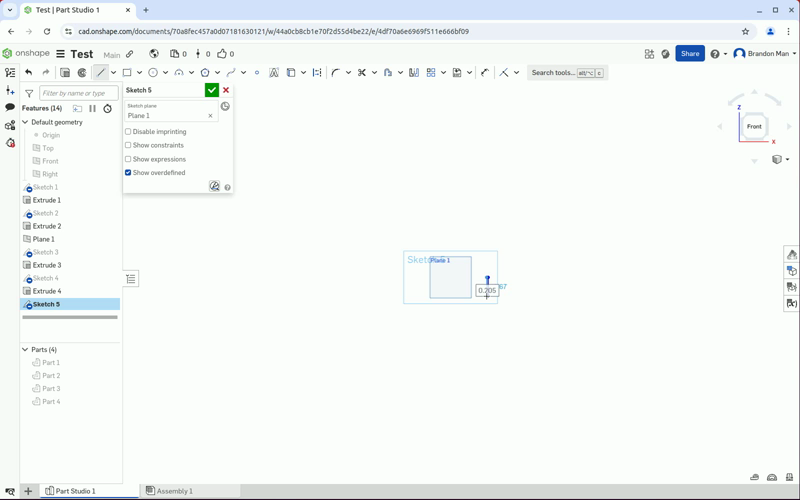
scroll(6)
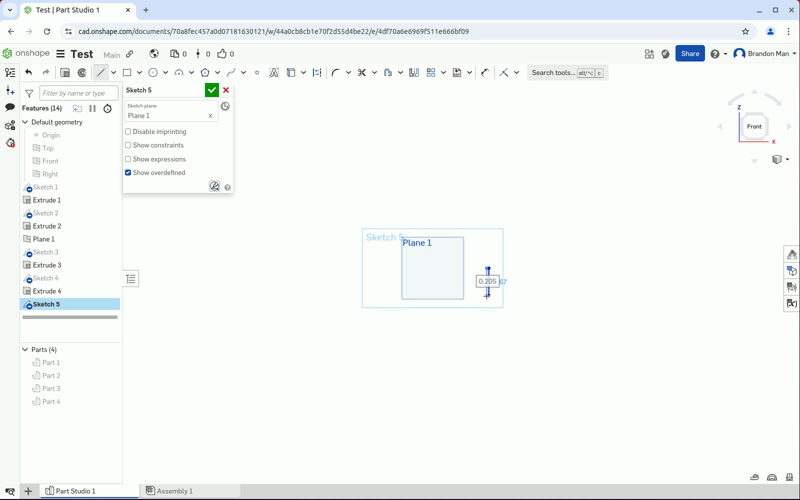
scroll(6)
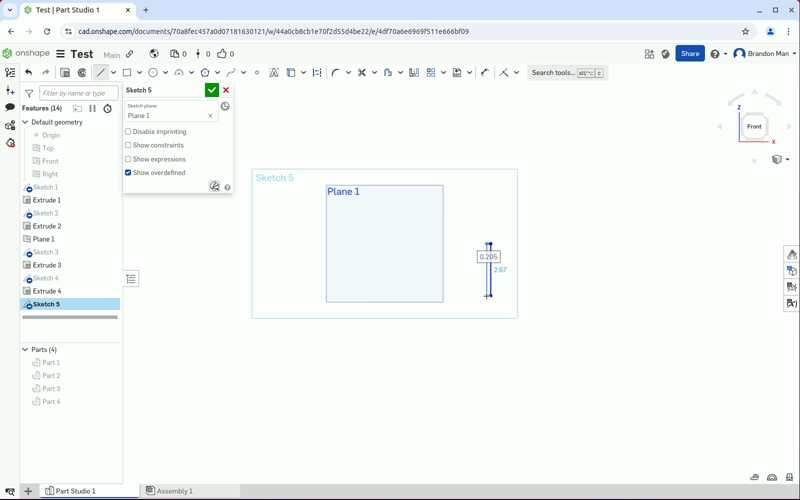
scroll(6)
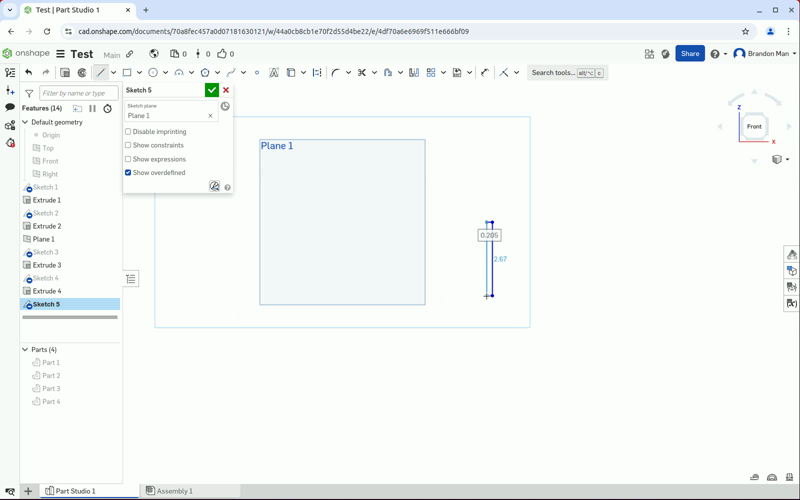
scroll(6)
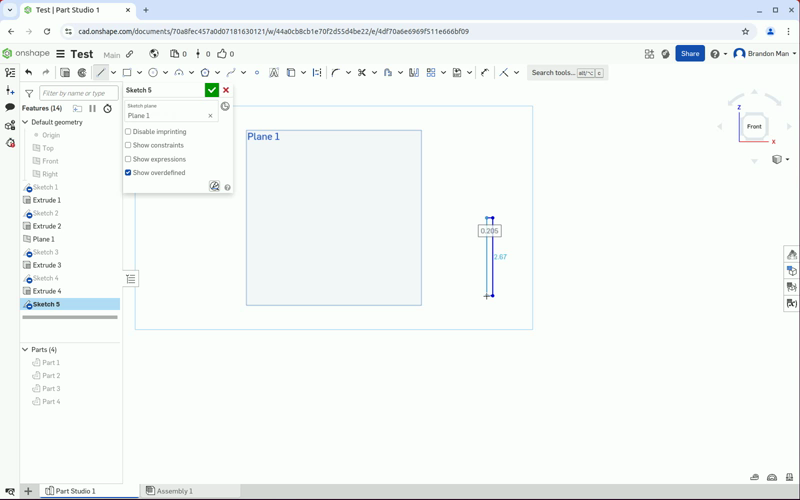
scroll(6)
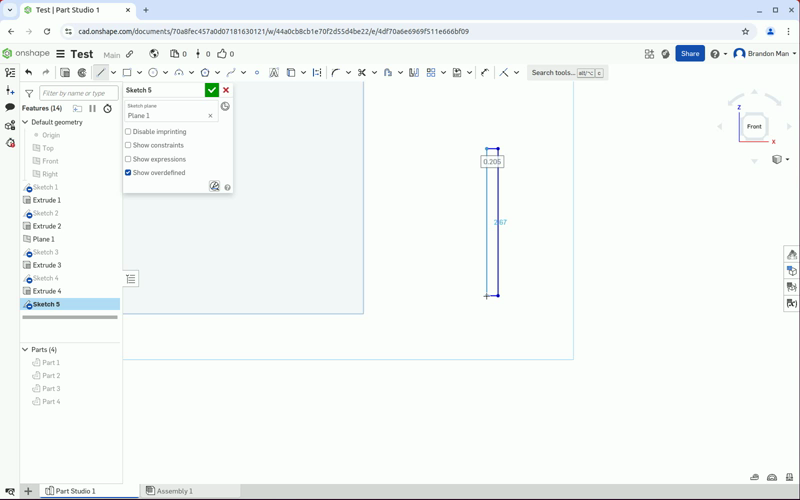
key_up(shift)
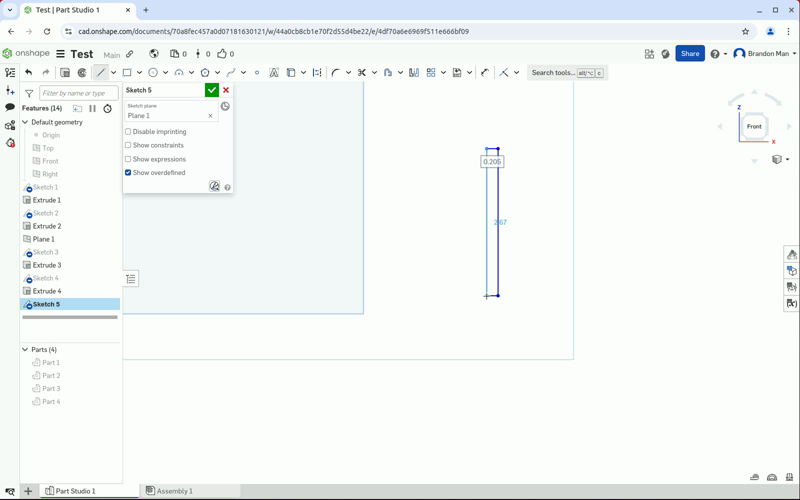
click(486, 295)
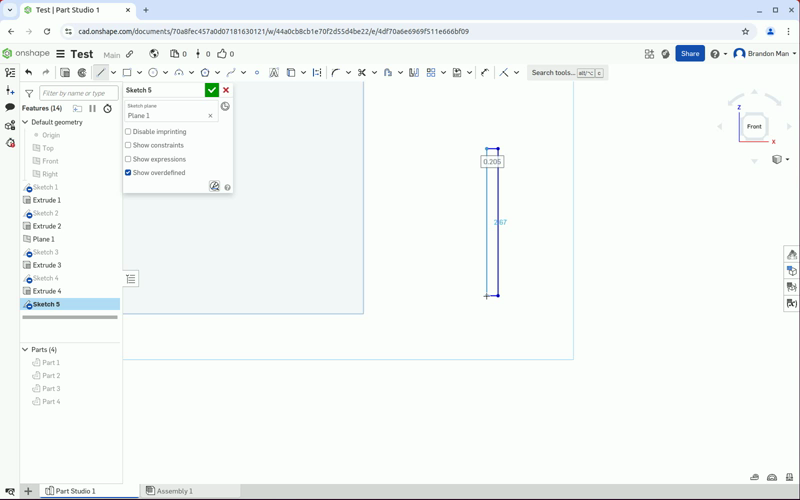
scroll(-6)
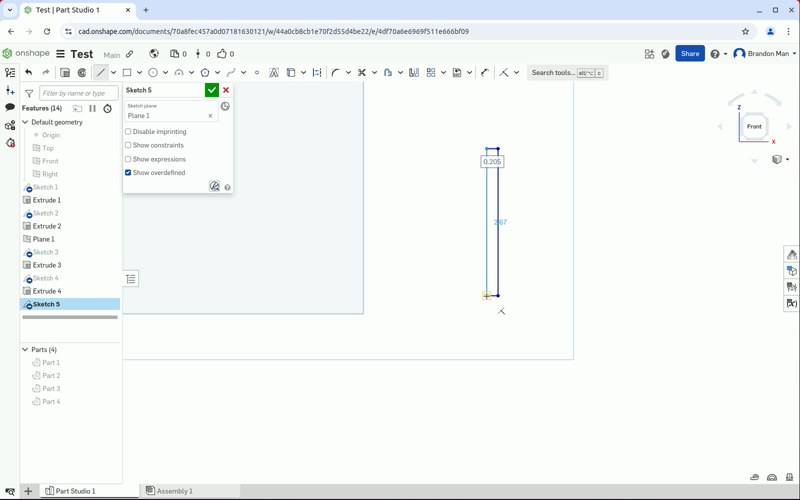
scroll(-6)
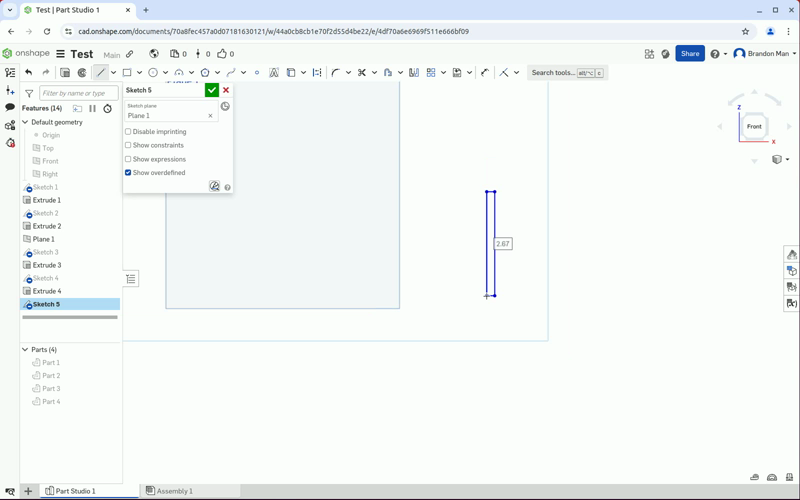
scroll(-6)
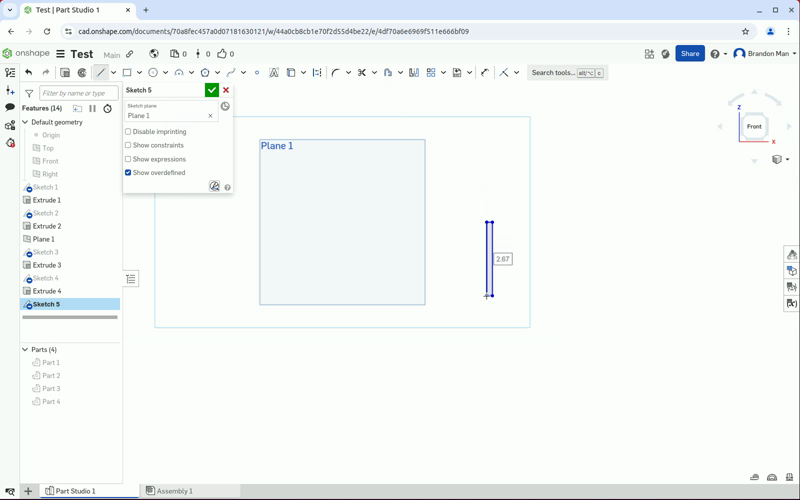
scroll(-6)
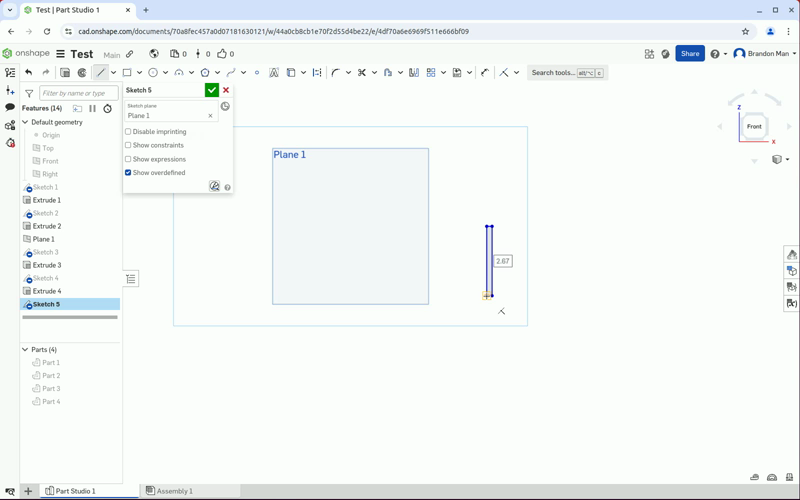
scroll(-6)
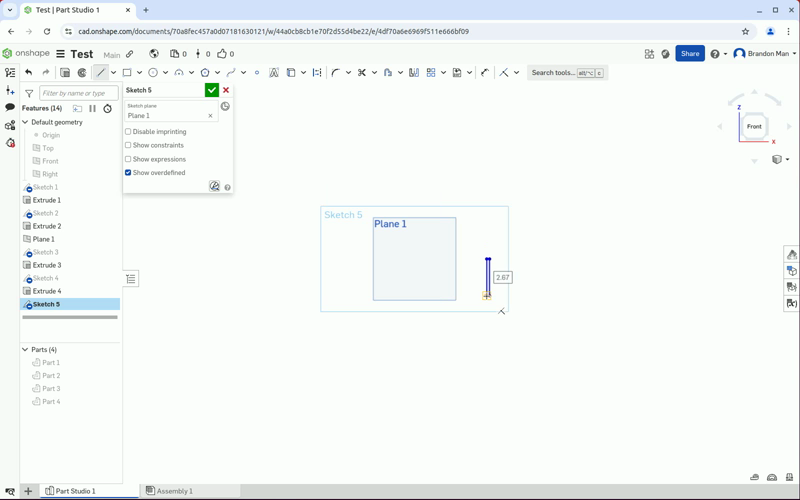
scroll(-6)
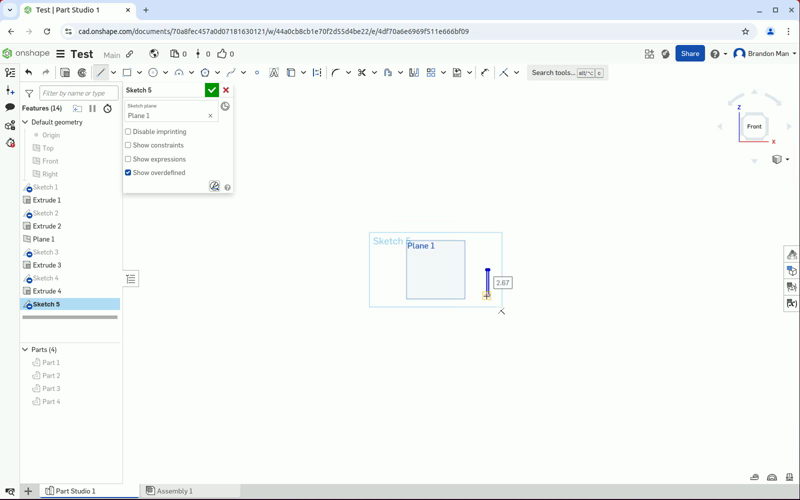
scroll(-6)
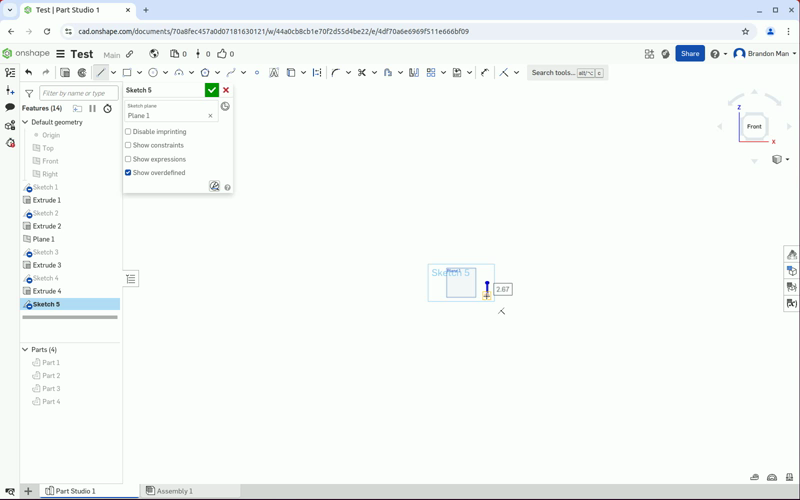
key(esc)
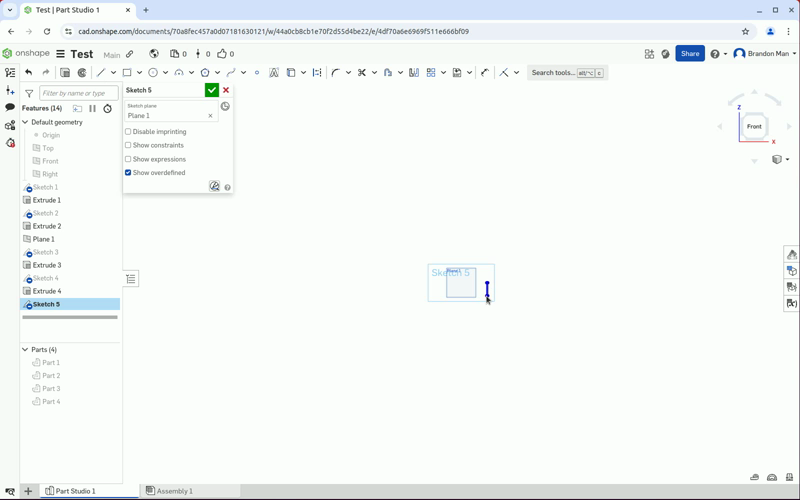
mouse_move(486, 288)
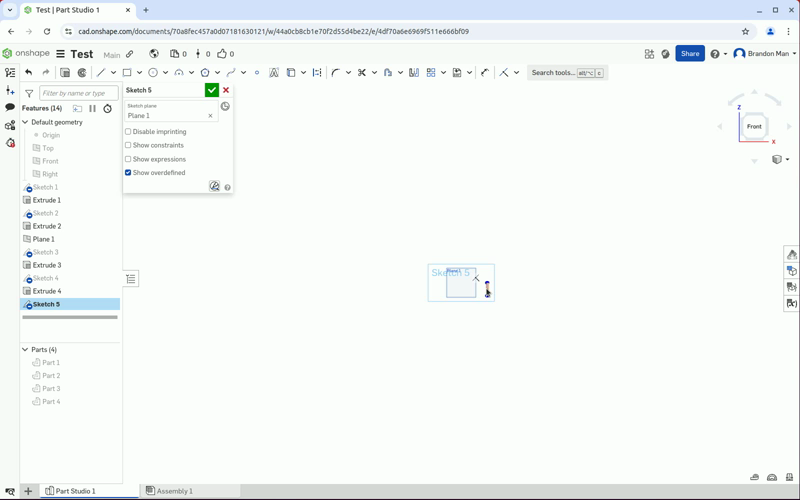
scroll(6)
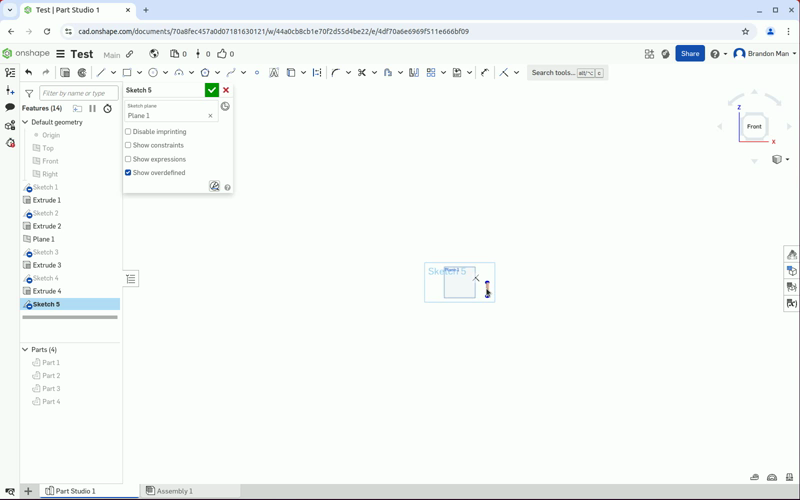
scroll(6)
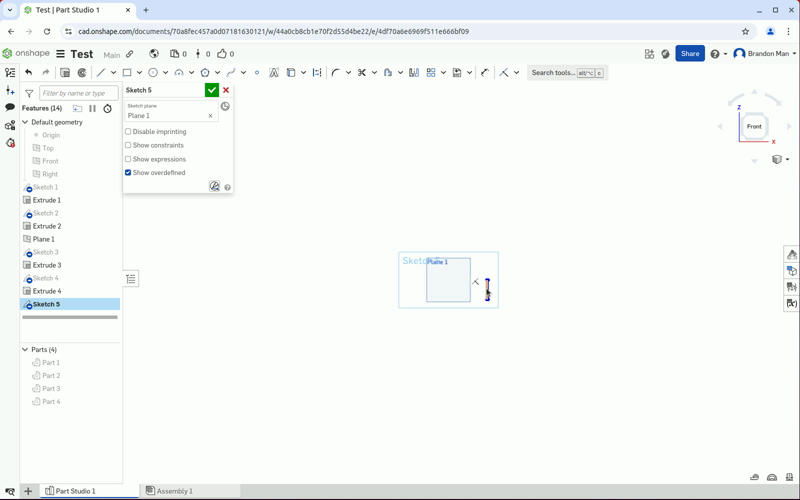
scroll(6)
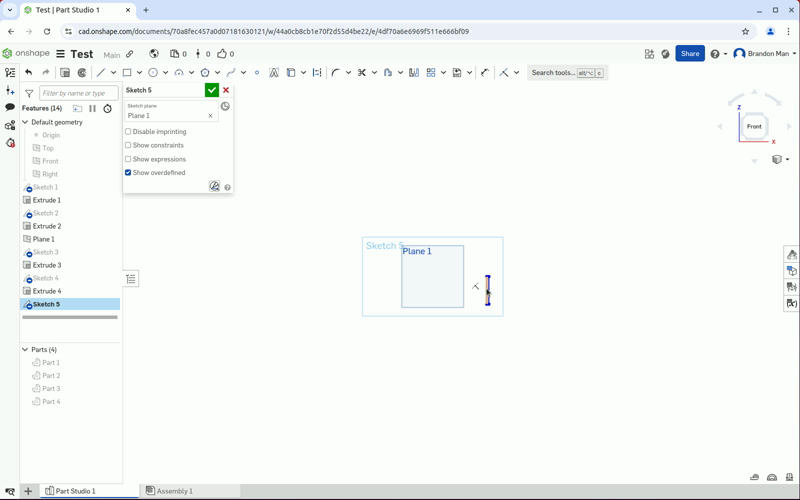
scroll(6)
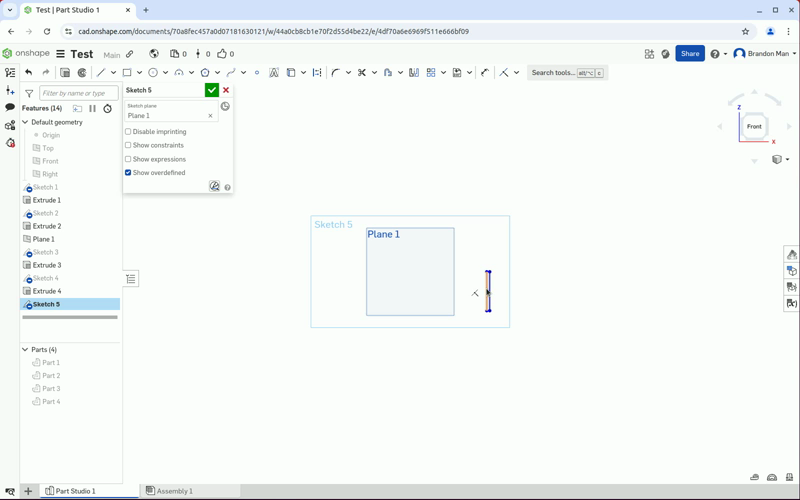
scroll(6)
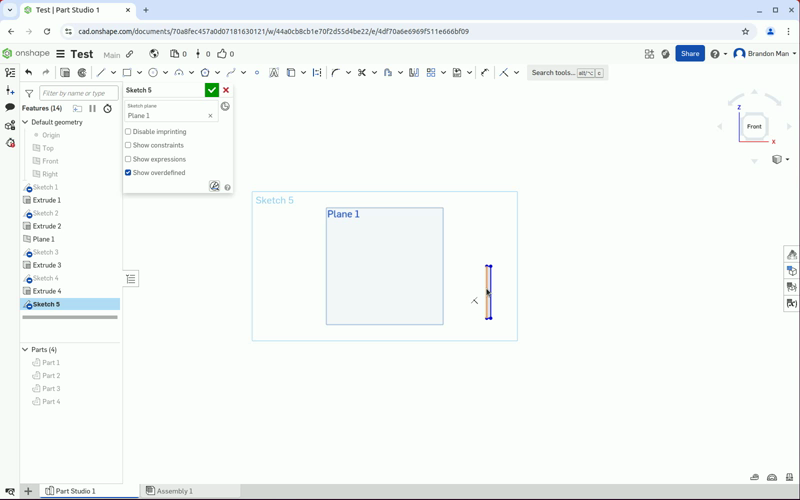
scroll(6)
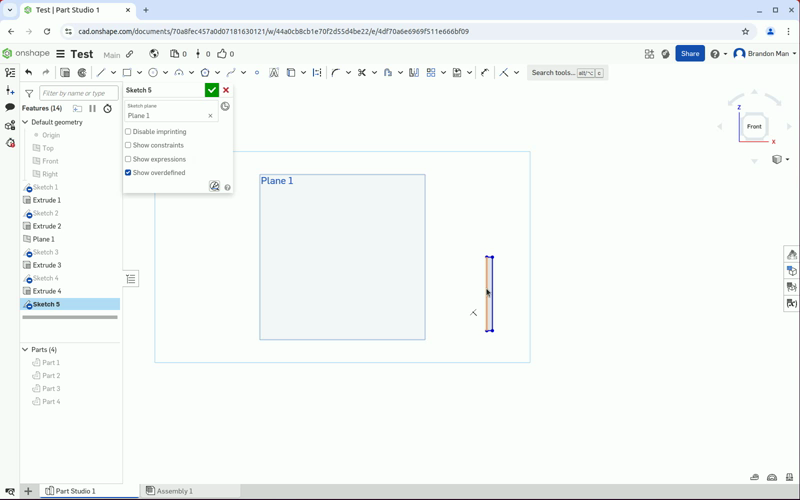
scroll(6)
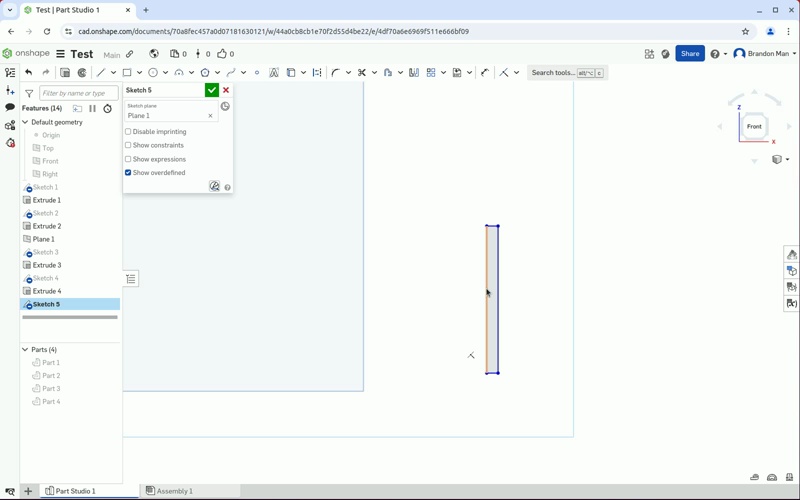
click(486, 288)
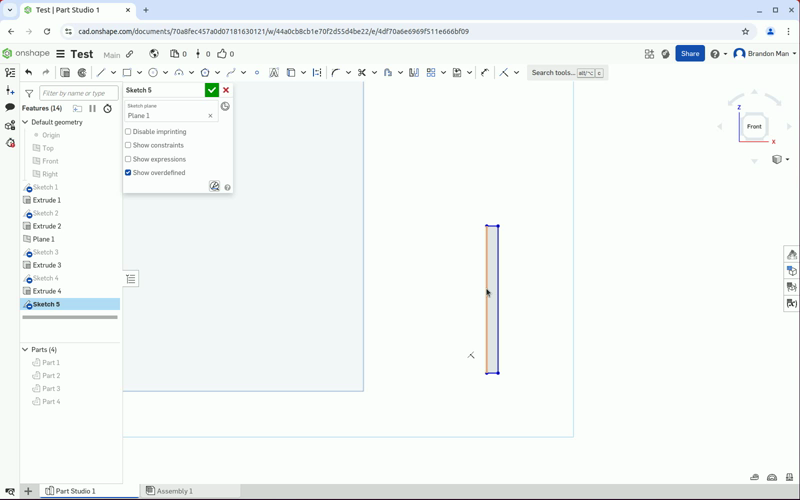
scroll(-6)
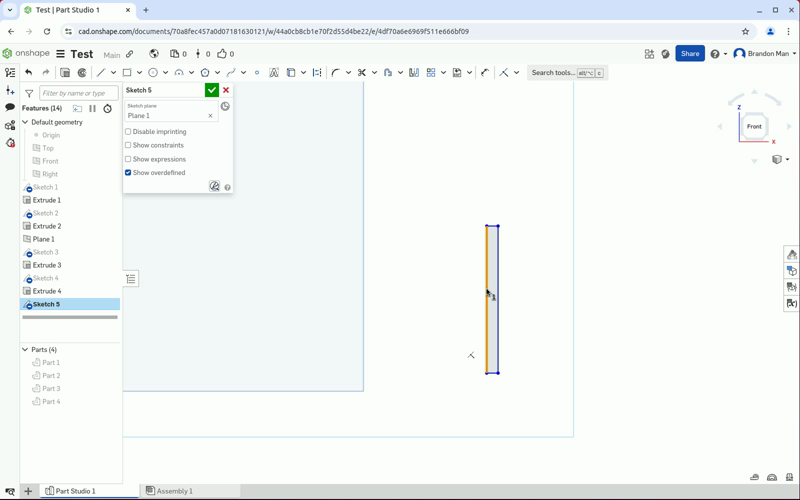
scroll(-6)
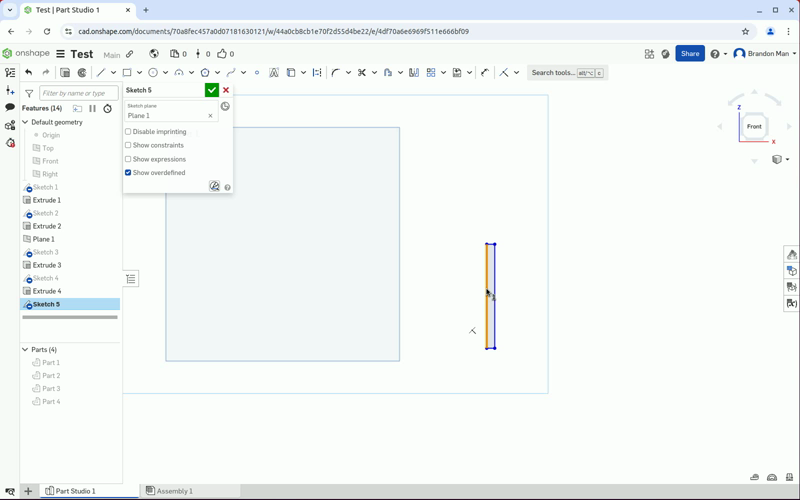
scroll(-6)
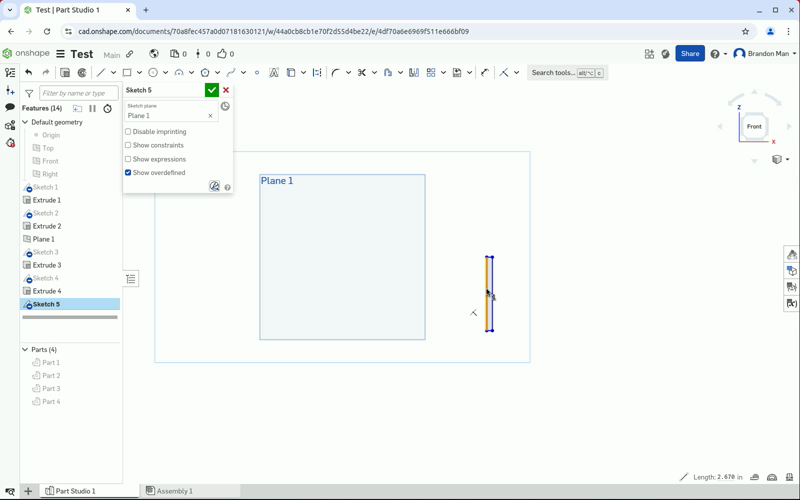
scroll(-6)
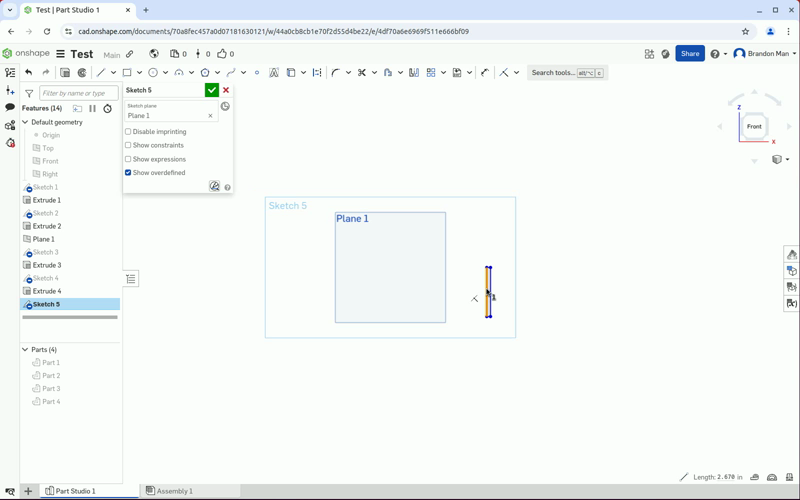
scroll(-6)
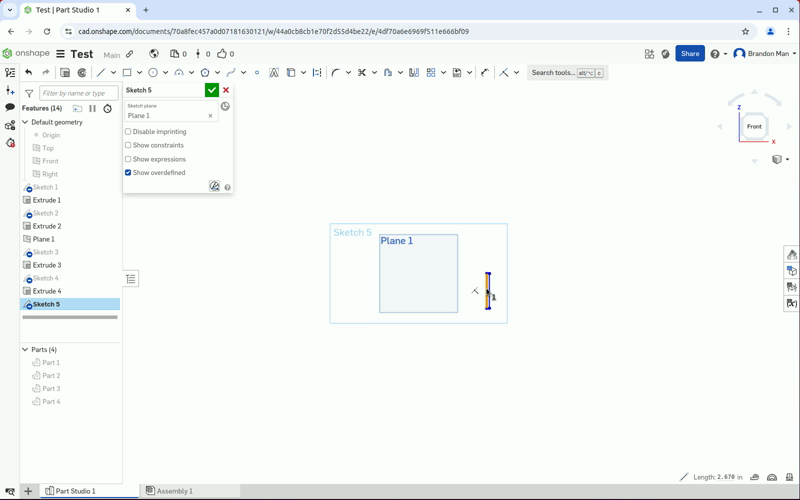
scroll(-6)
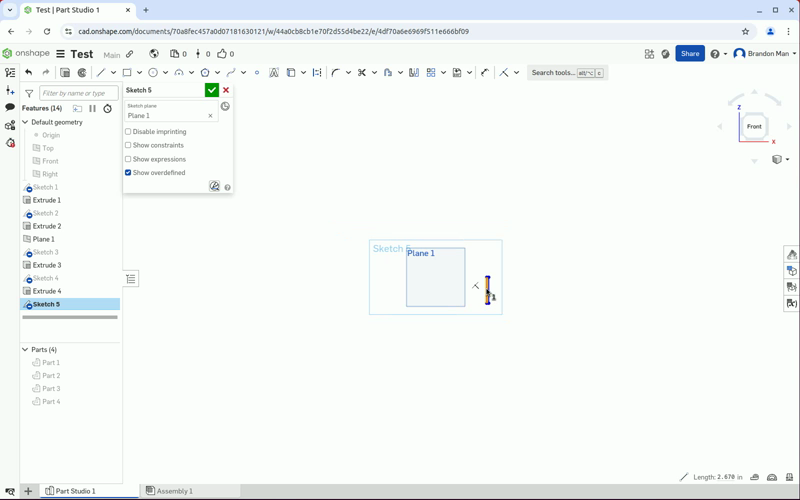
scroll(-6)
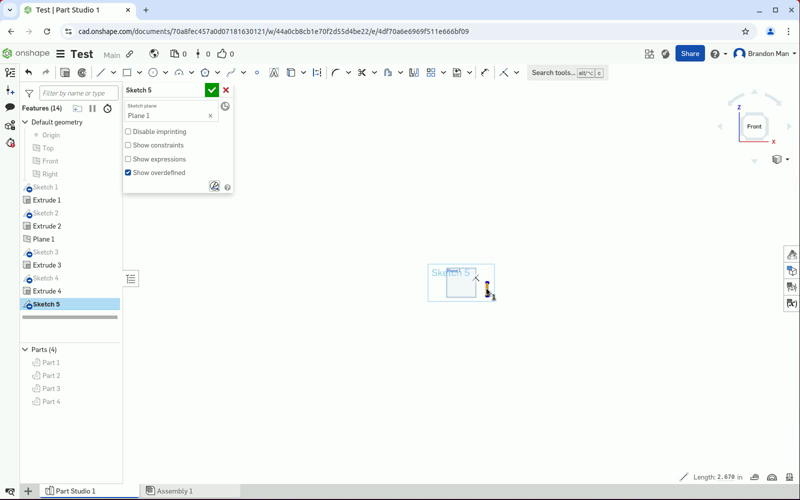
mouse_move(73, 352)
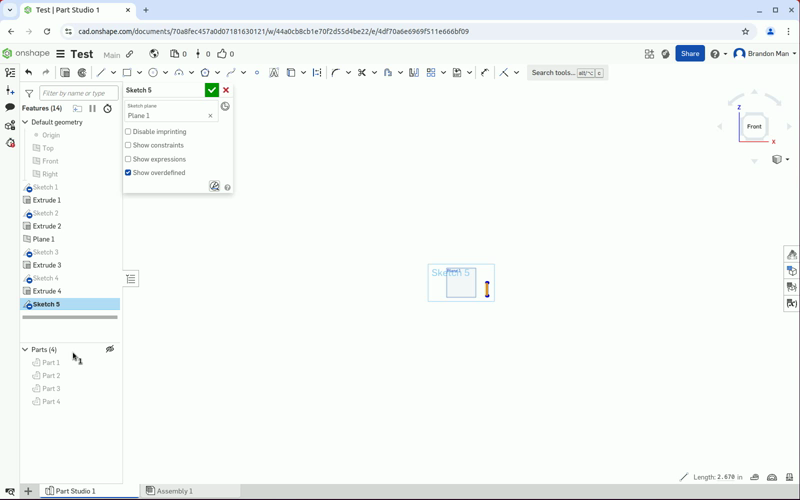
key(shift+y)
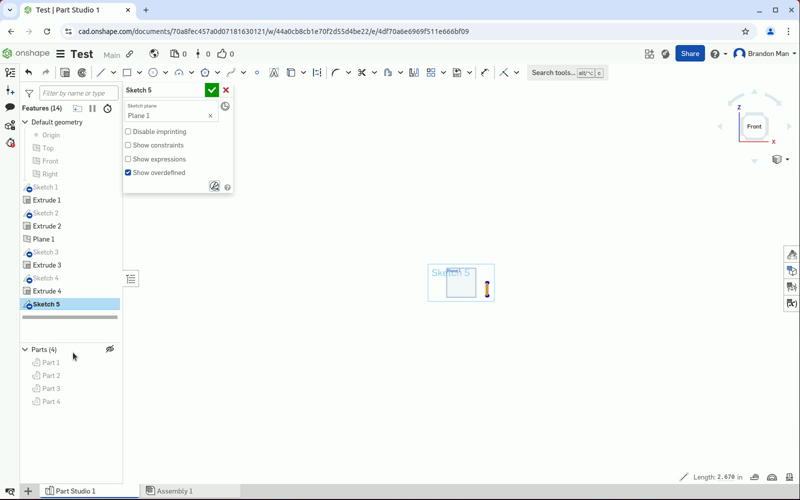
key(shift+e)
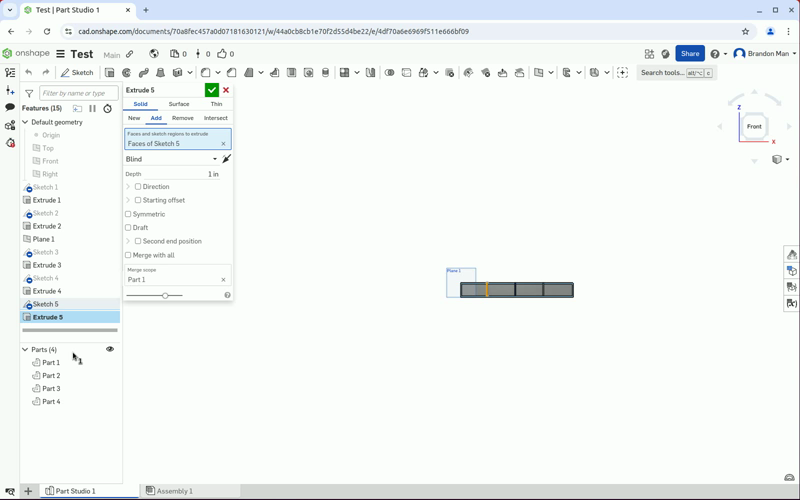
mouse_move(143, 106)
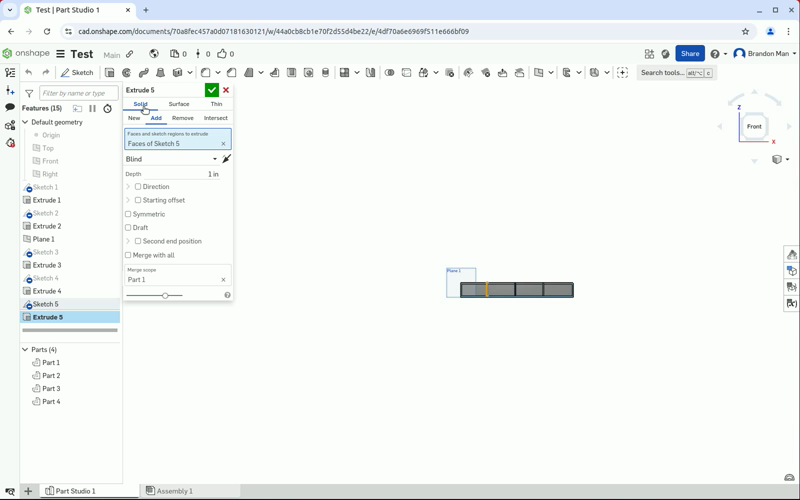
click(143, 106)
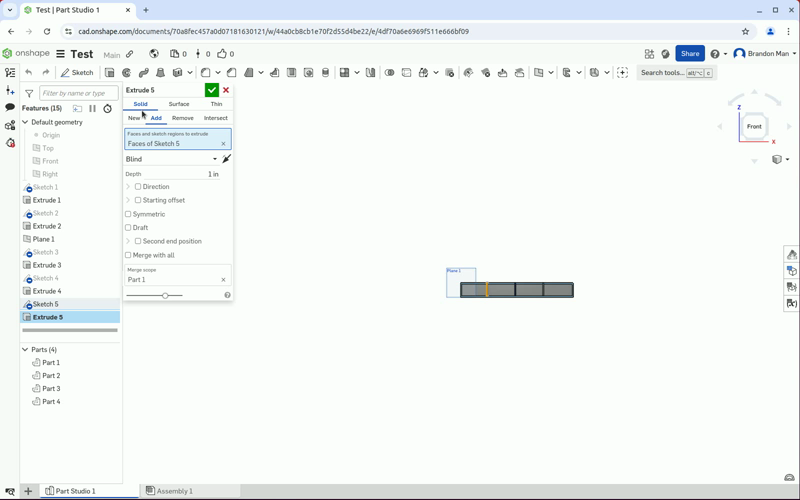
mouse_move(137, 120)
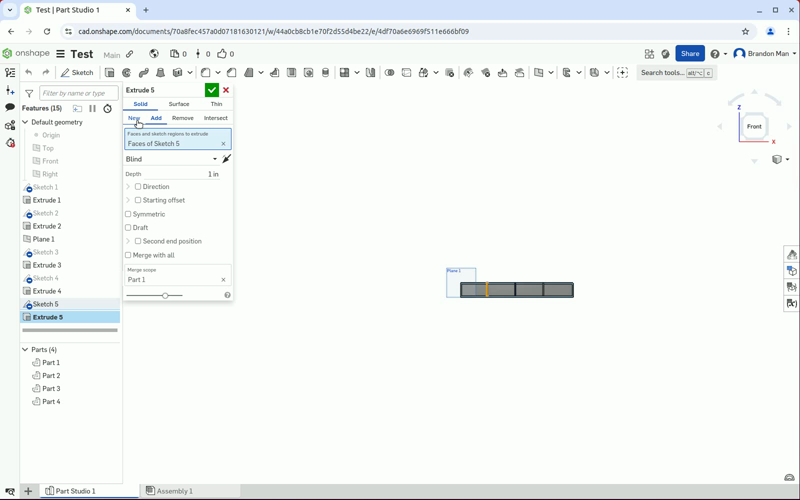
click(137, 120)
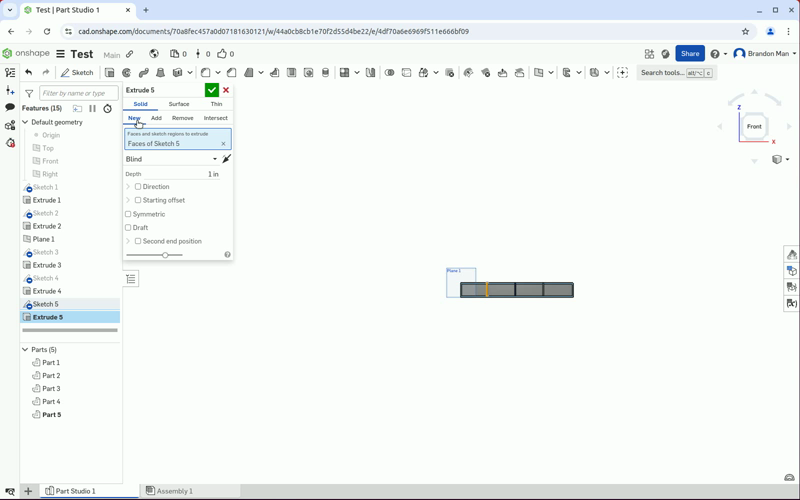
key(tab, 4)
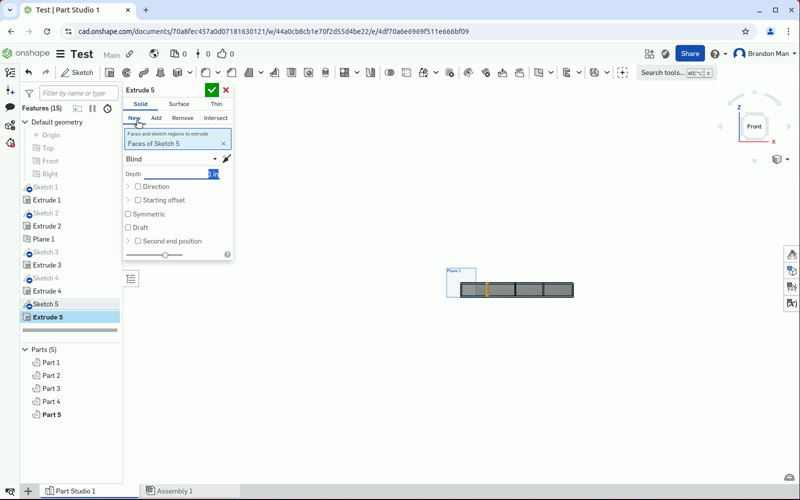
text(2.166)
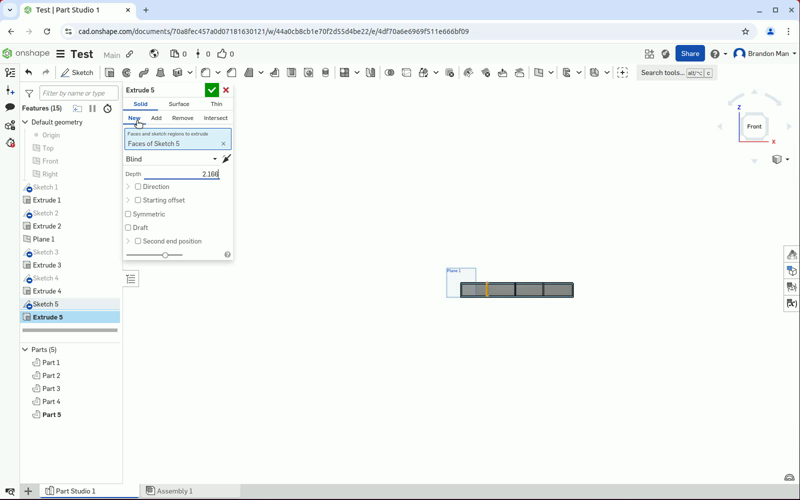
key(enter)
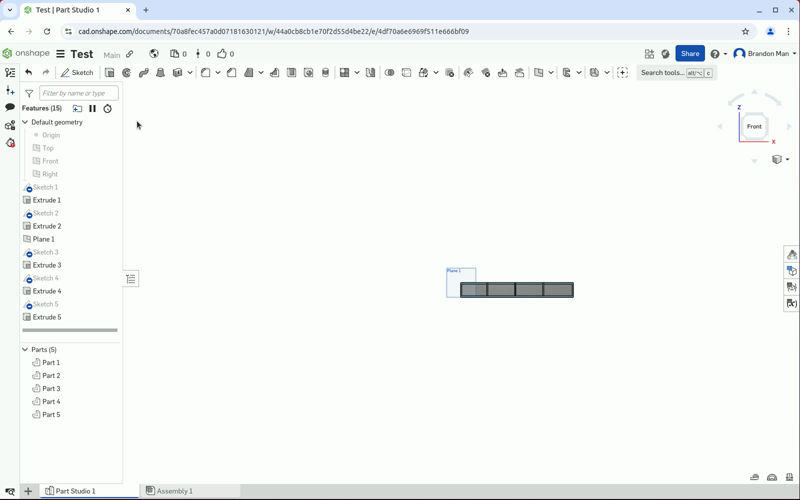
key(shift+h)
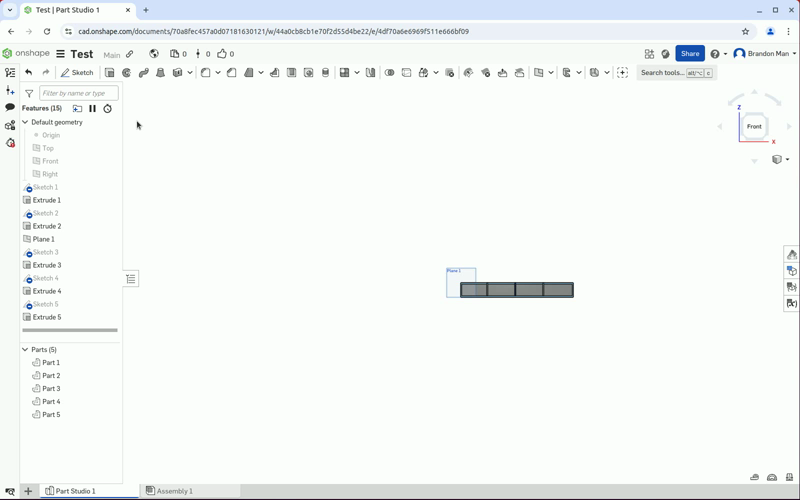
key(shift+h)
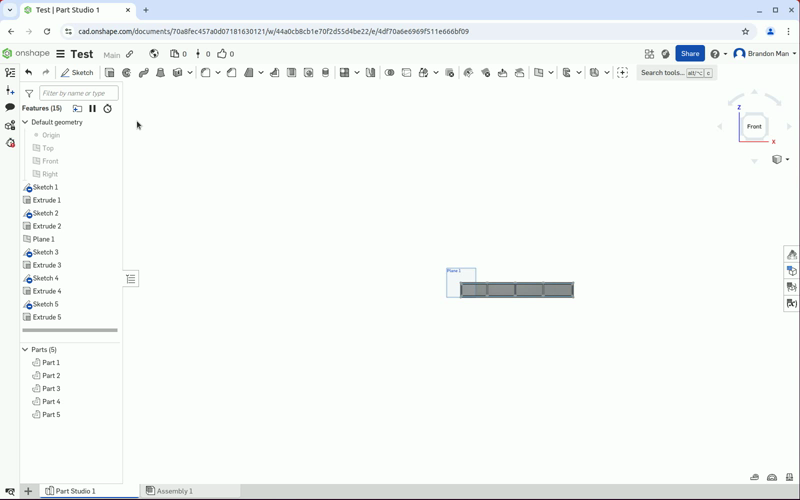
key(shift+7)
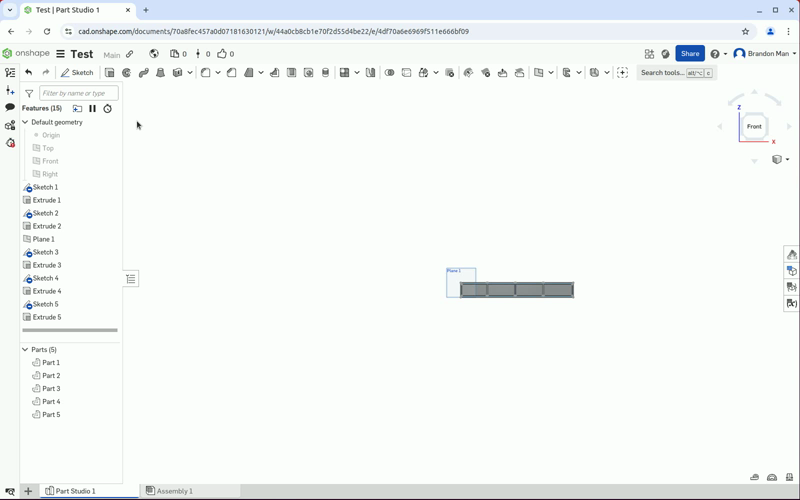
key(left, 2)
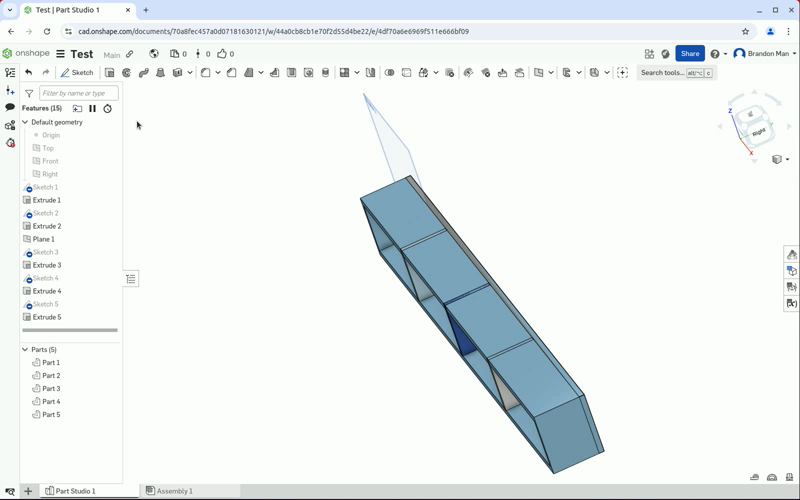
key(down, 2)
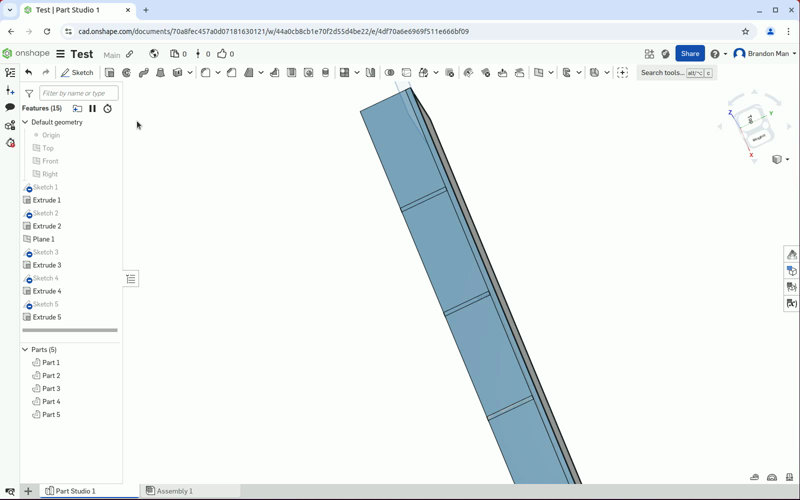
key(up, 2)
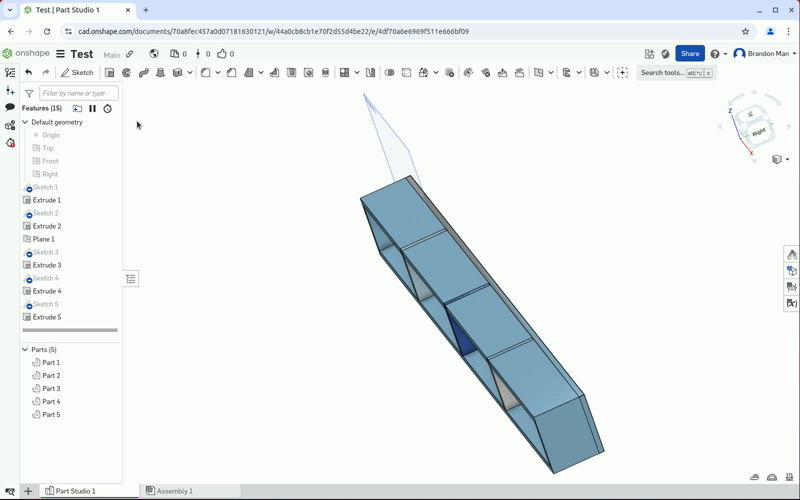
key(right, 2)
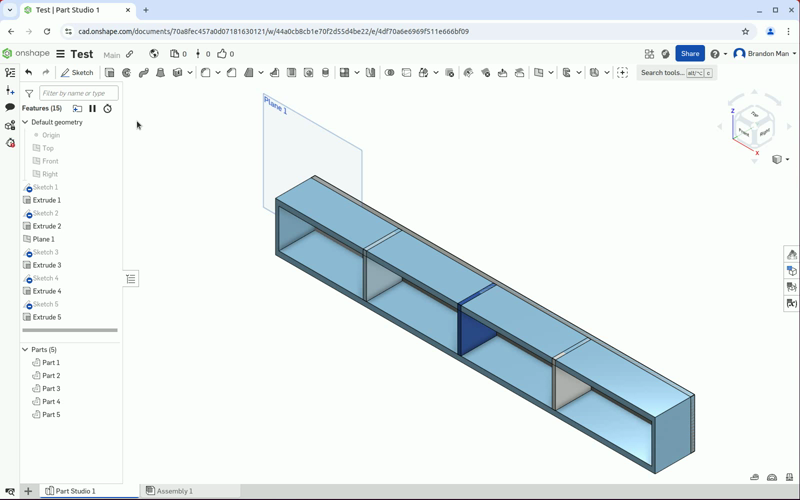
mouse_move(73, 189)
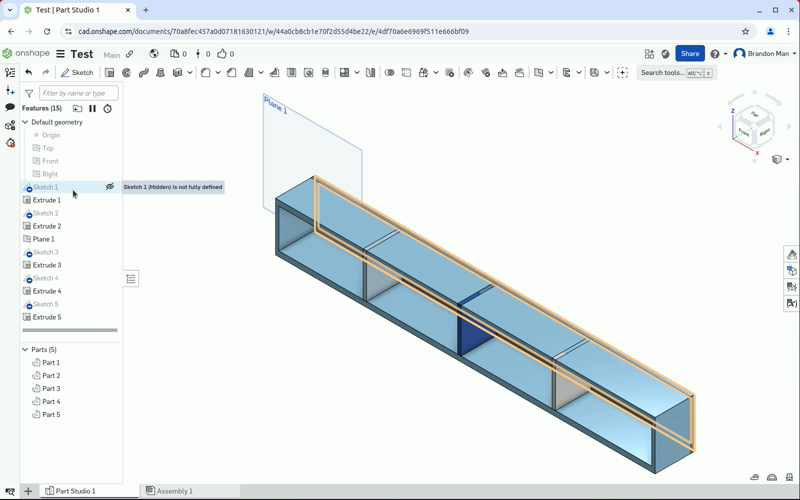
click(73, 189)